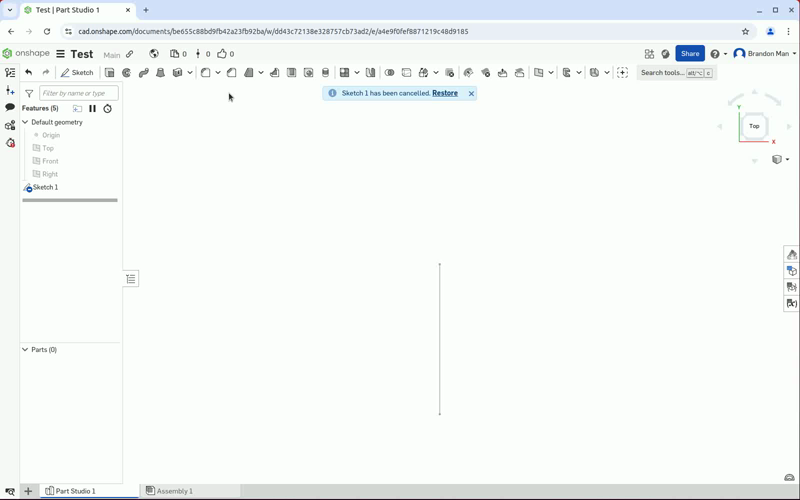
key(shift+h)
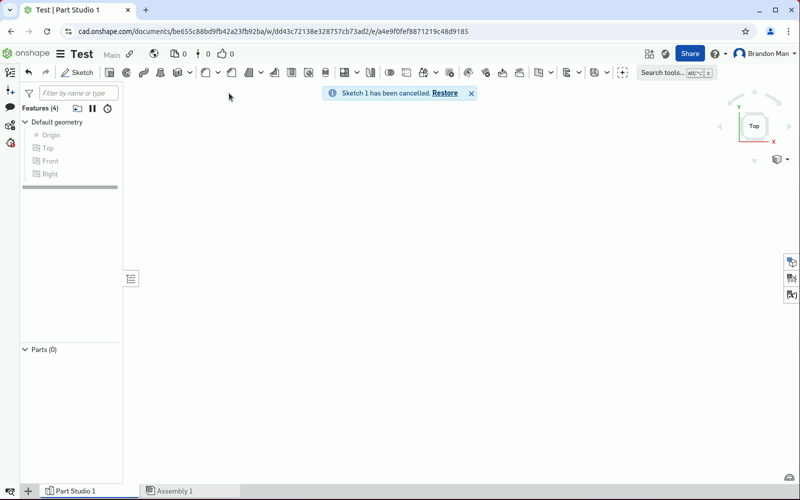
mouse_move(73, 352)
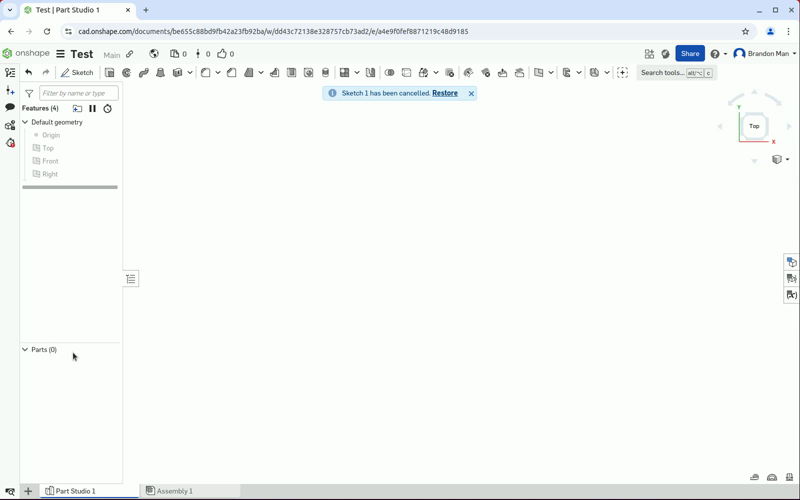
key(y)
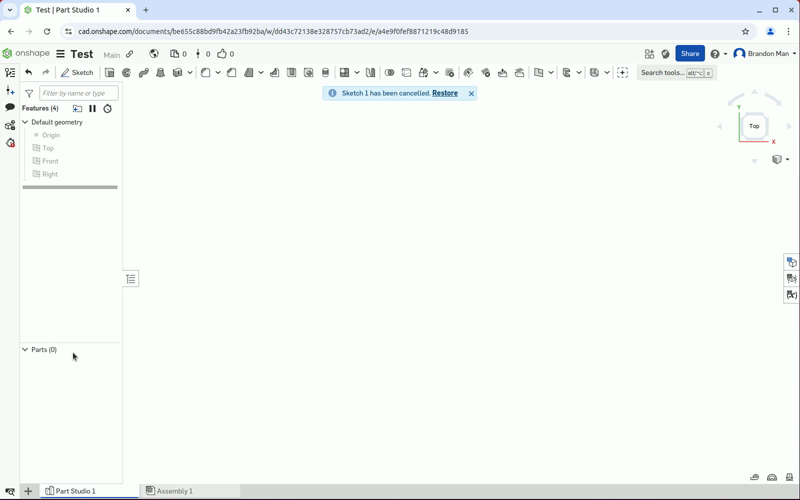
key(shift+p)
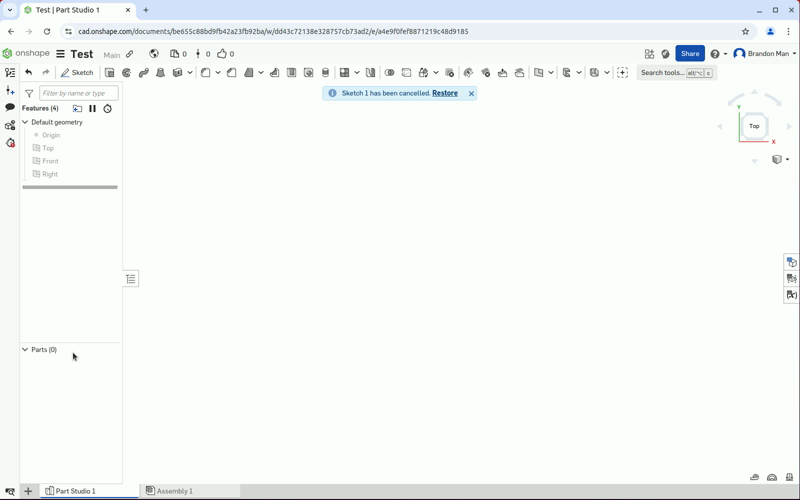
key(space)
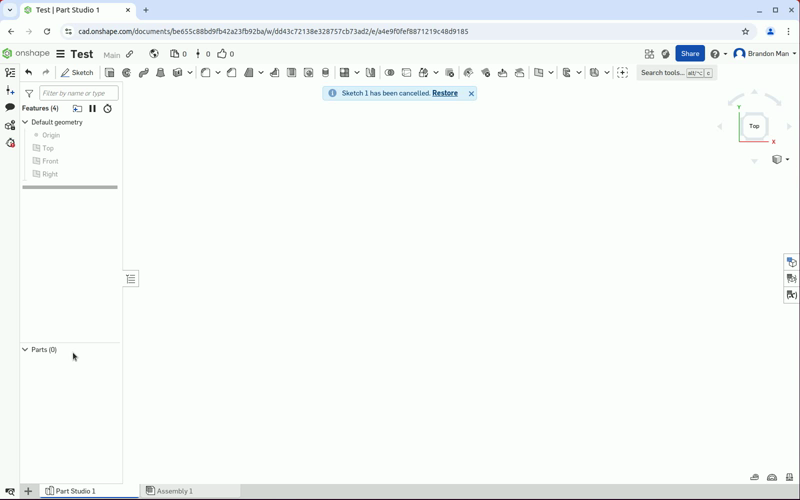
key_down(shift)
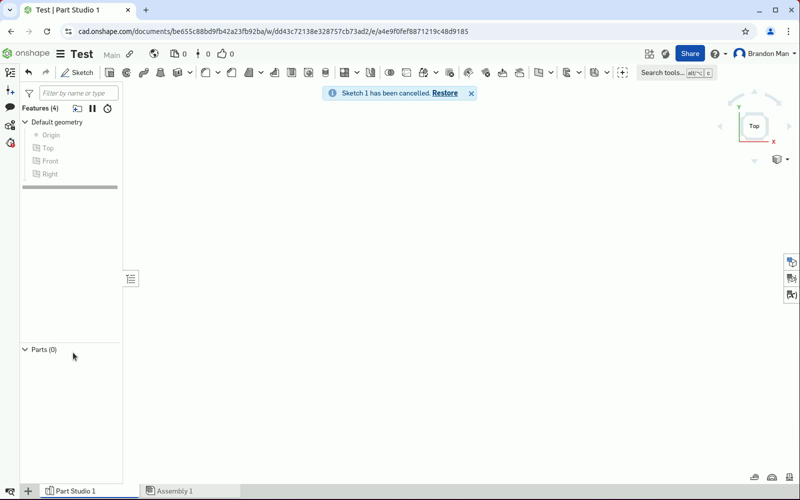
key(up)
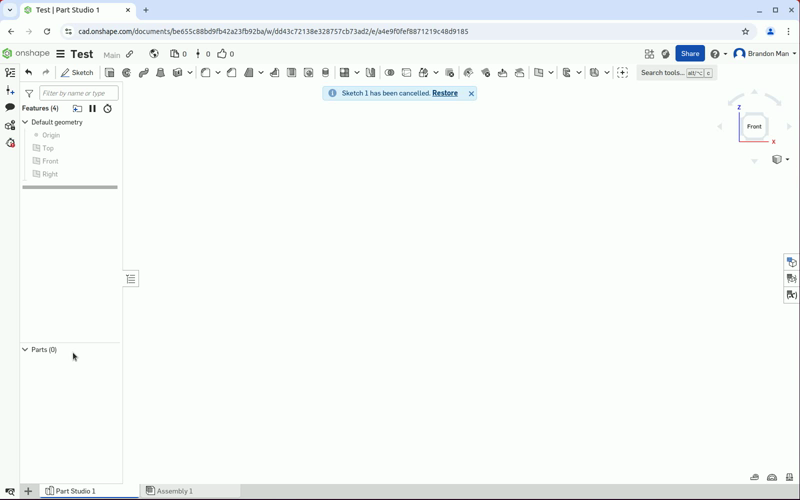
key_up(shift)
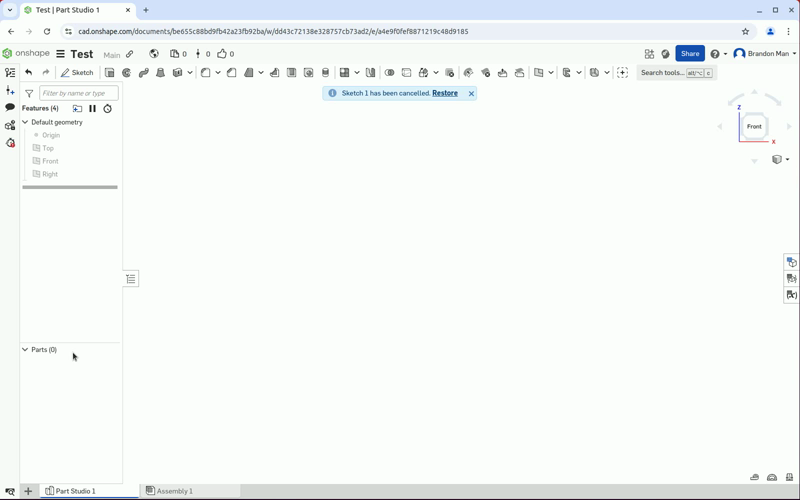
mouse_move(73, 352)
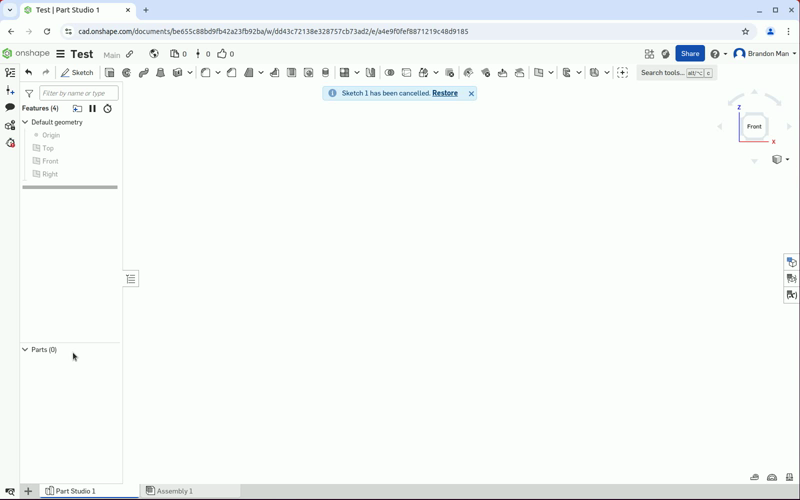
key(shift+y)
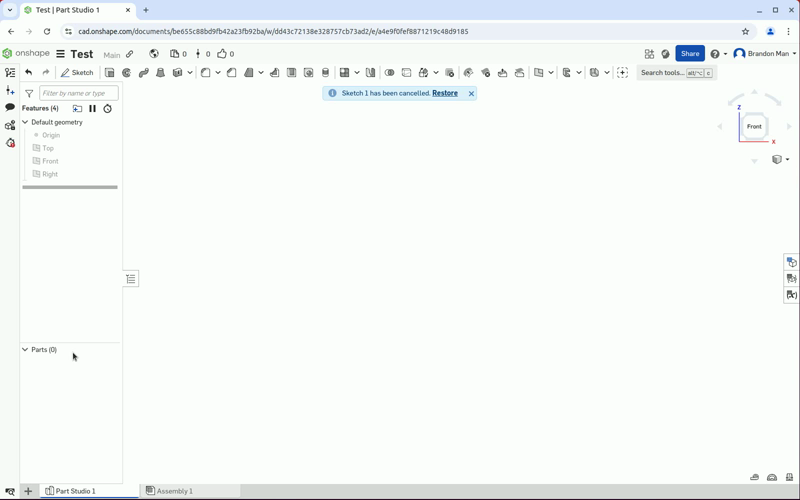
key(shift+s)
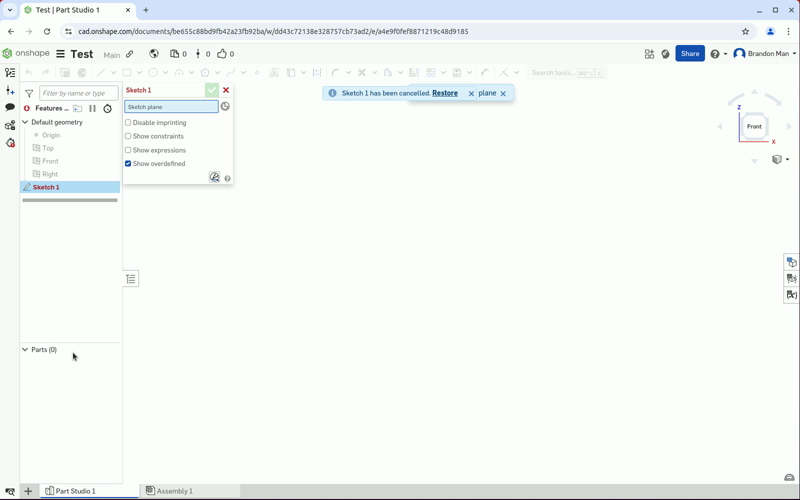
mouse_move(73, 163)
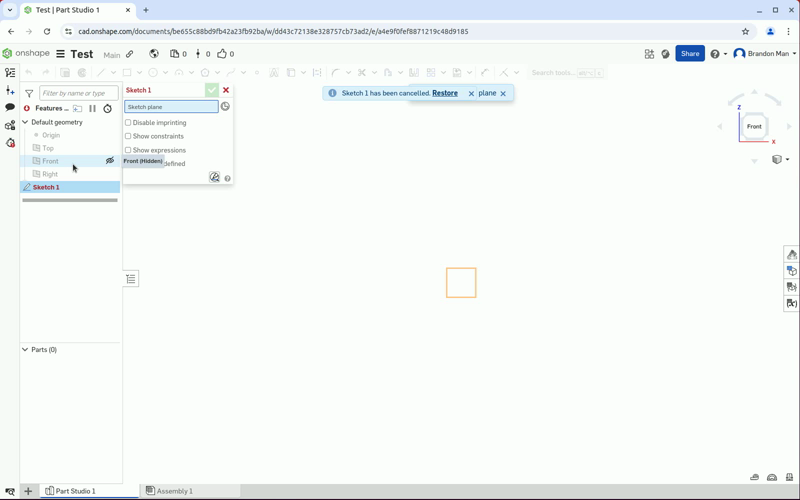
click(73, 163)
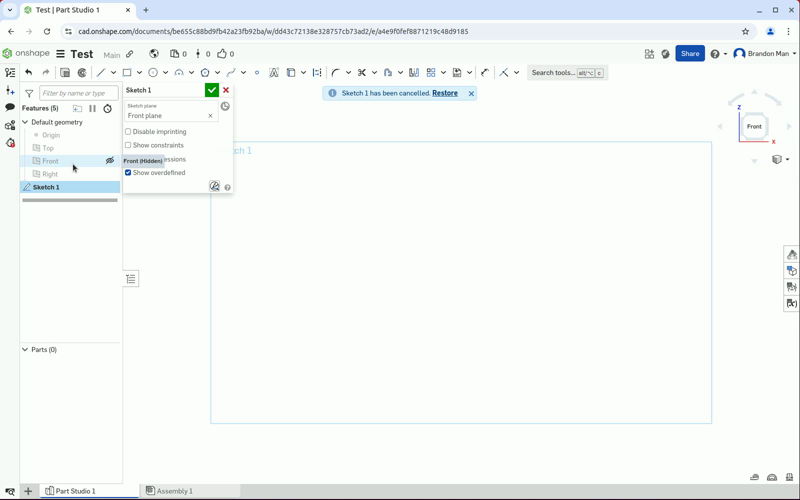
mouse_move(73, 352)
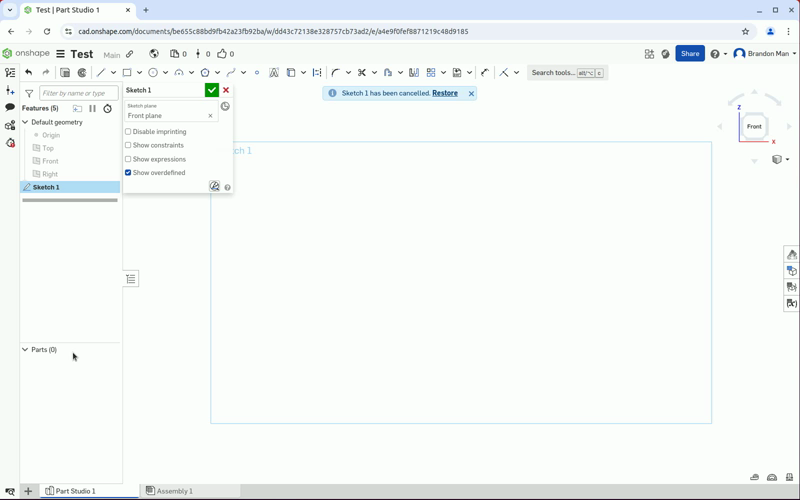
key(y)
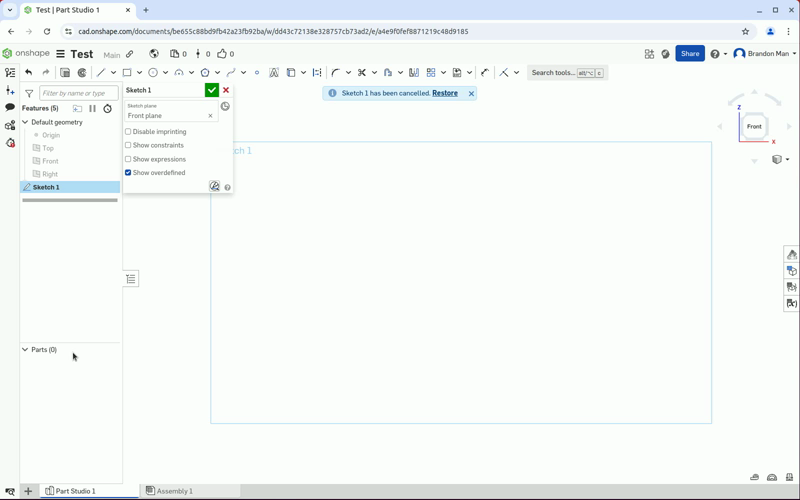
key(c)
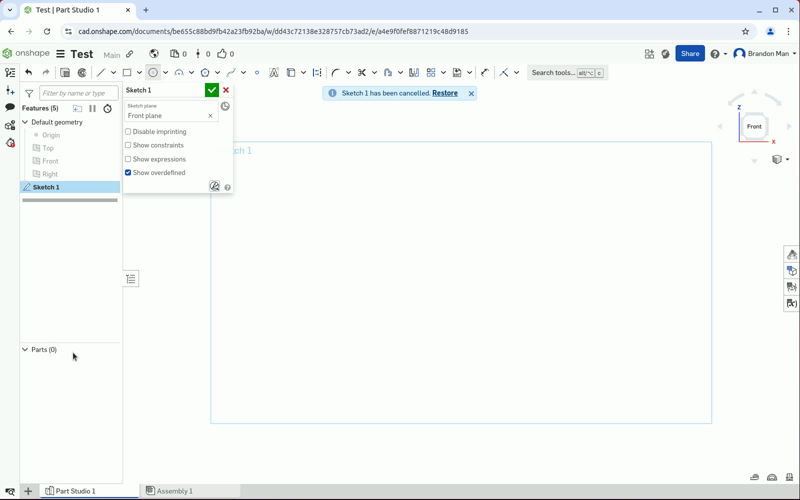
key_down(shift)
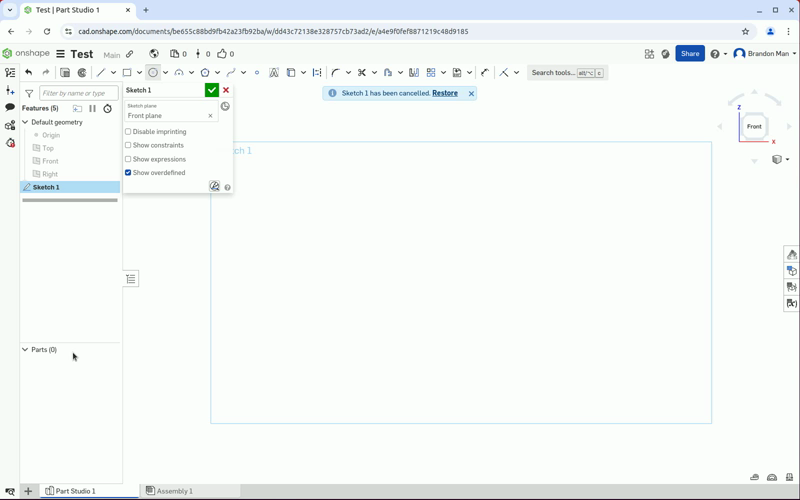
mouse_move(384, 183)
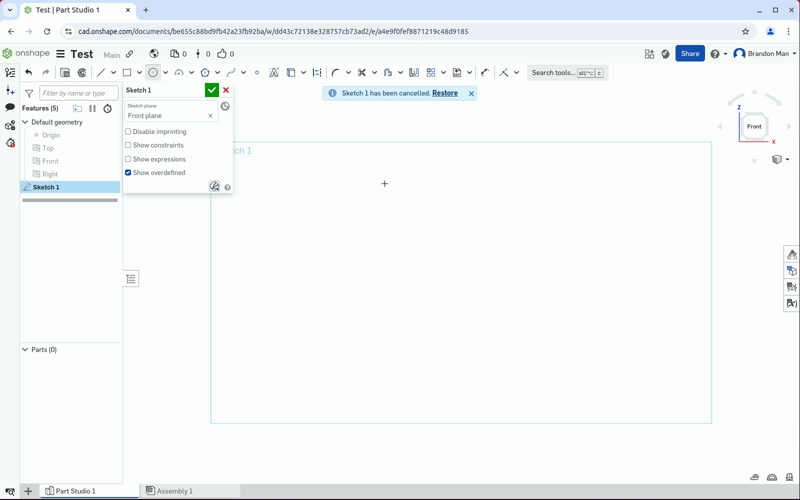
click(384, 183)
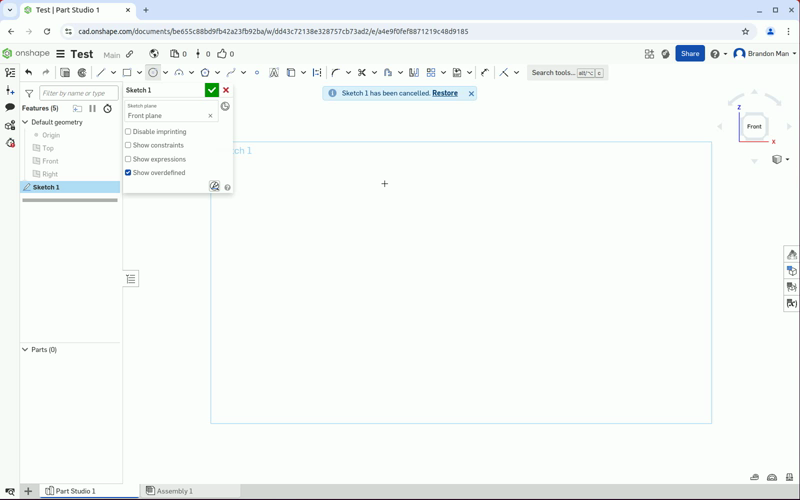
key_up(shift)
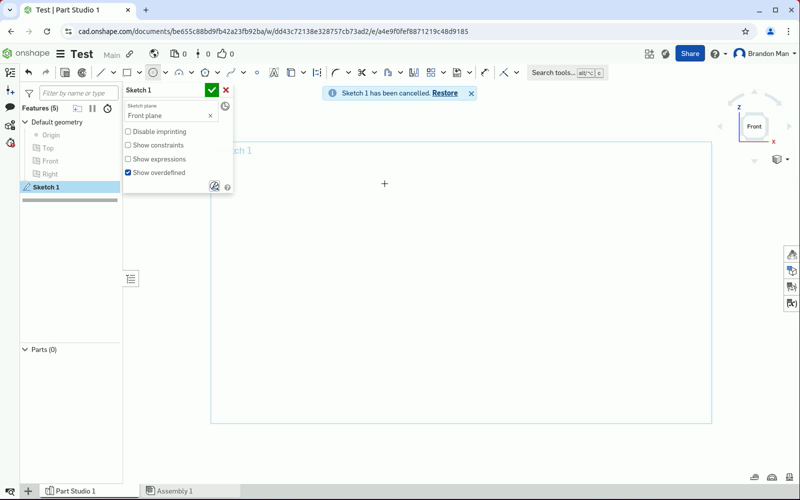
mouse_move(397, 183)
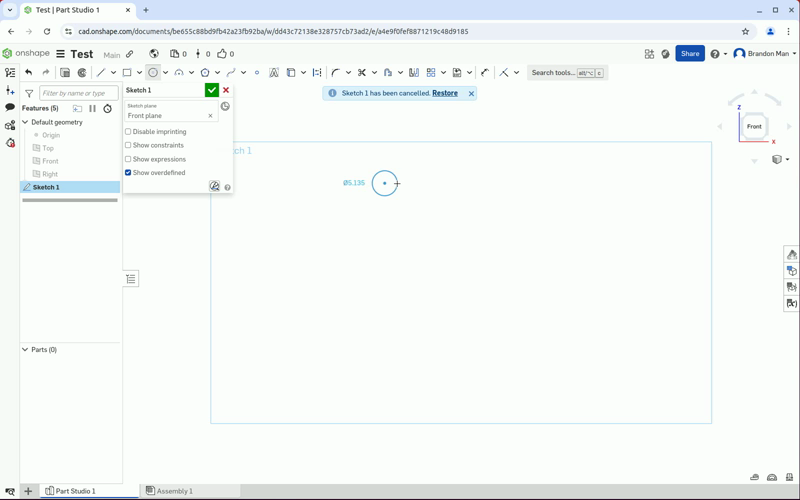
click(397, 183)
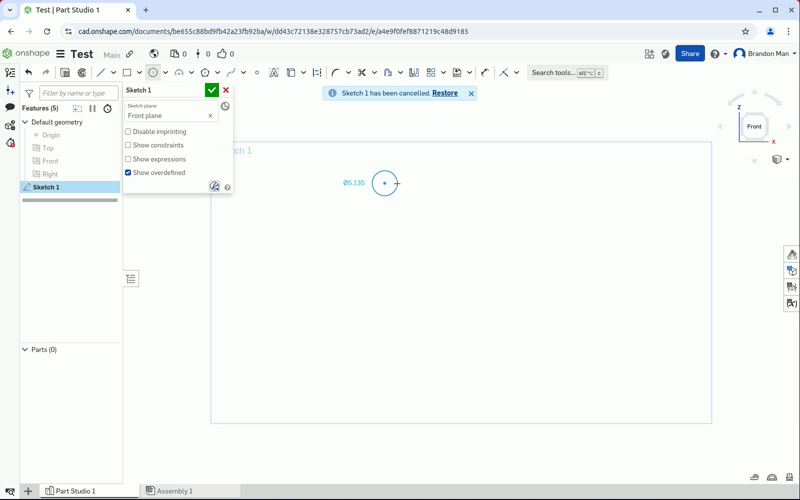
key(esc)
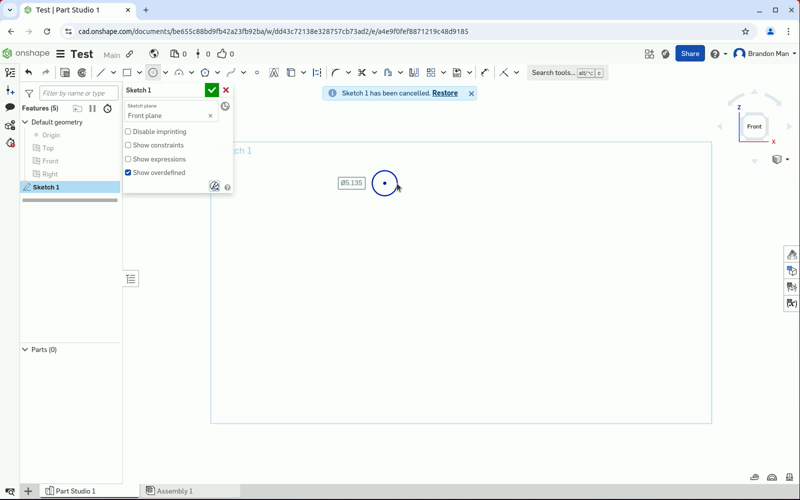
key(c)
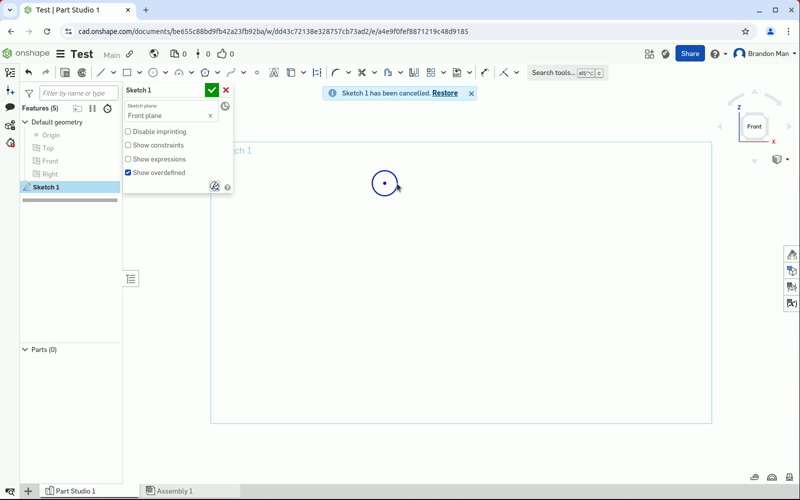
key_down(shift)
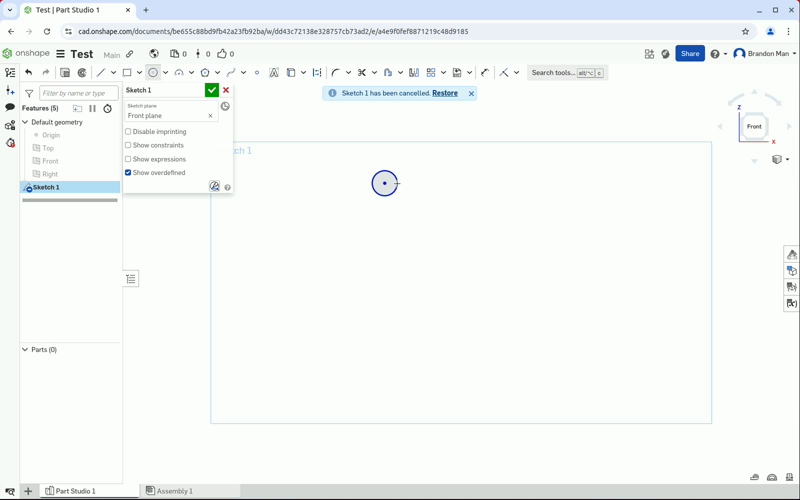
mouse_move(384, 183)
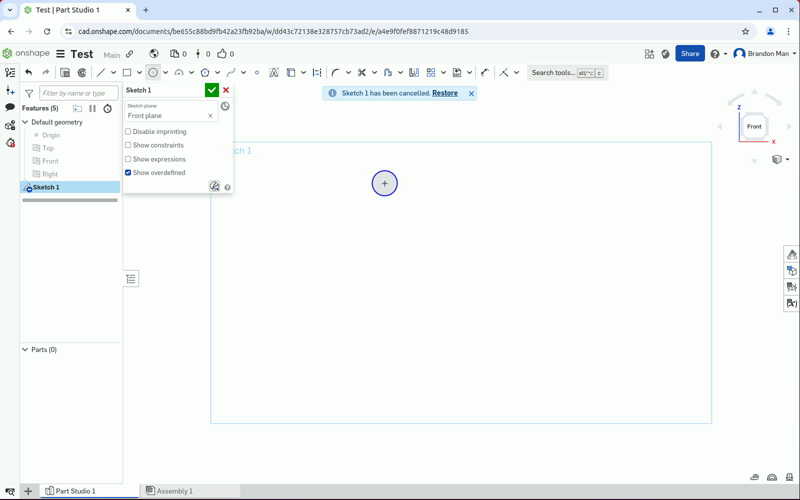
click(384, 183)
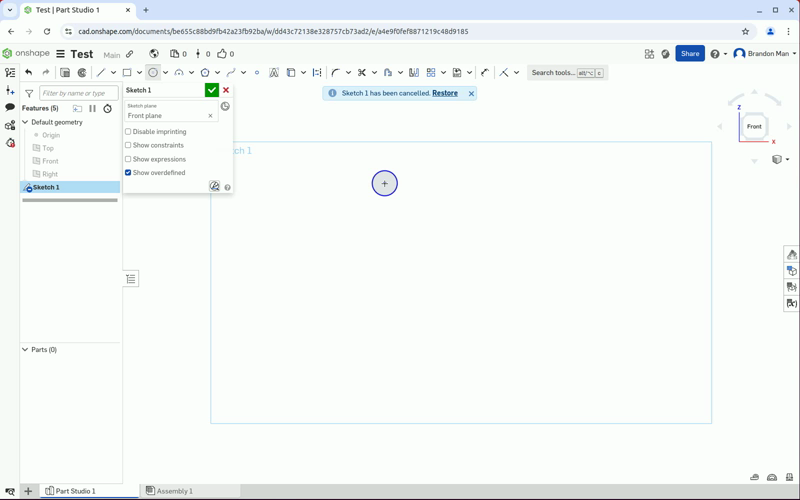
key_up(shift)
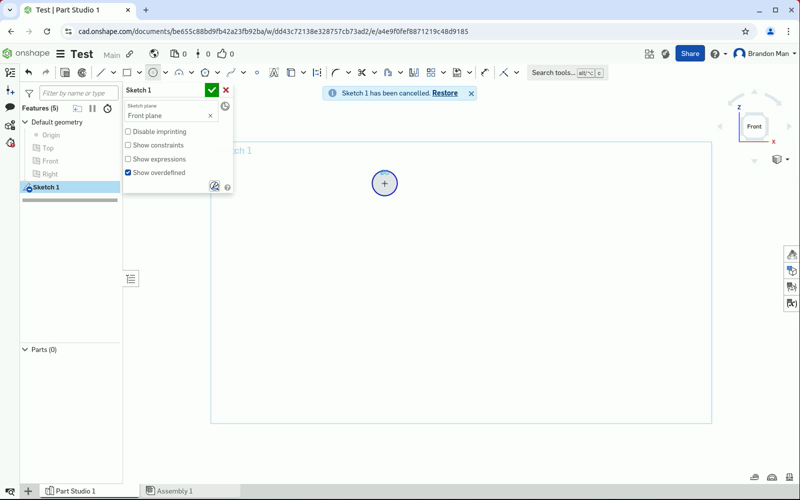
mouse_move(388, 183)
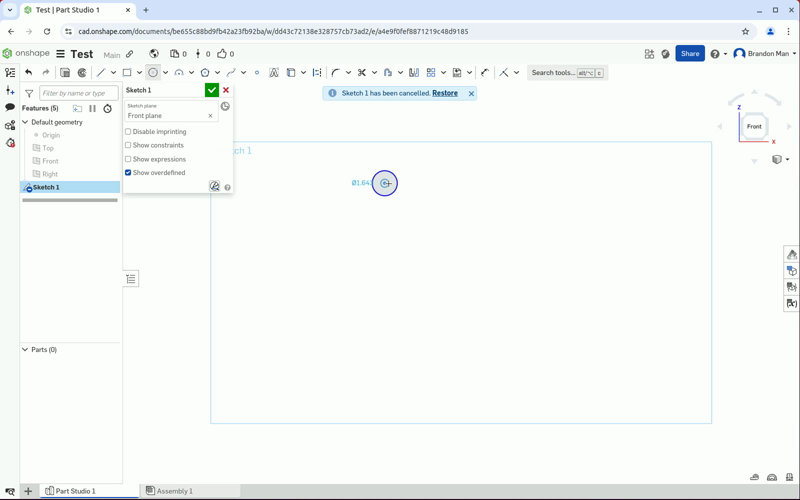
scroll(6)
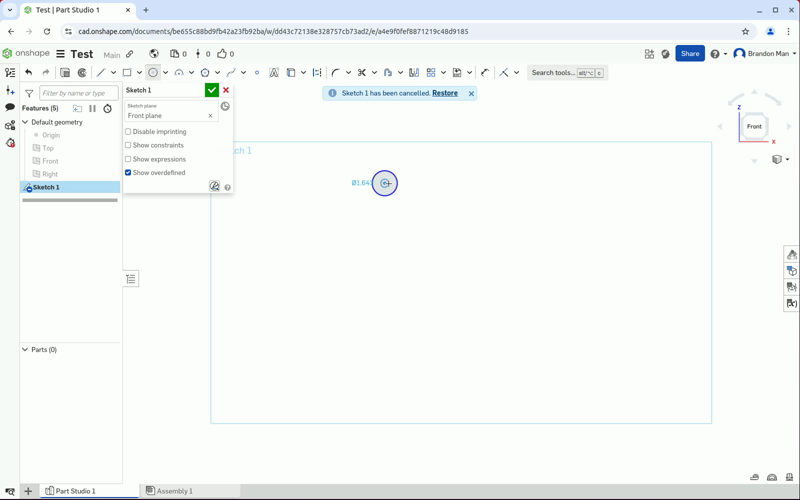
scroll(6)
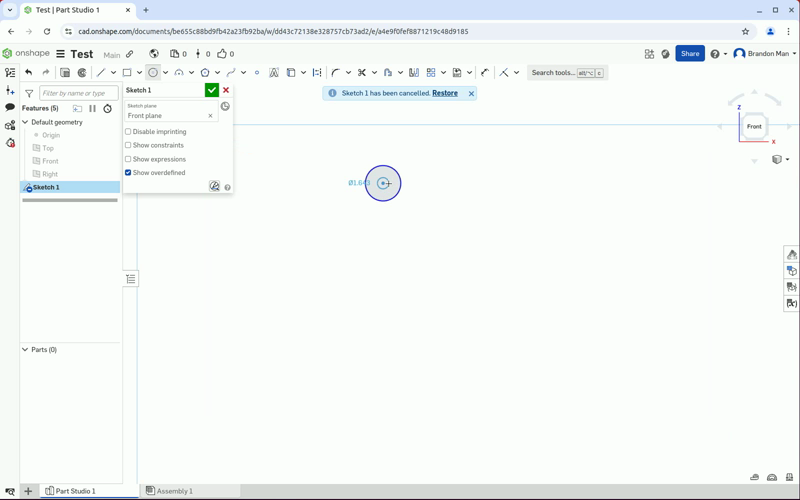
scroll(6)
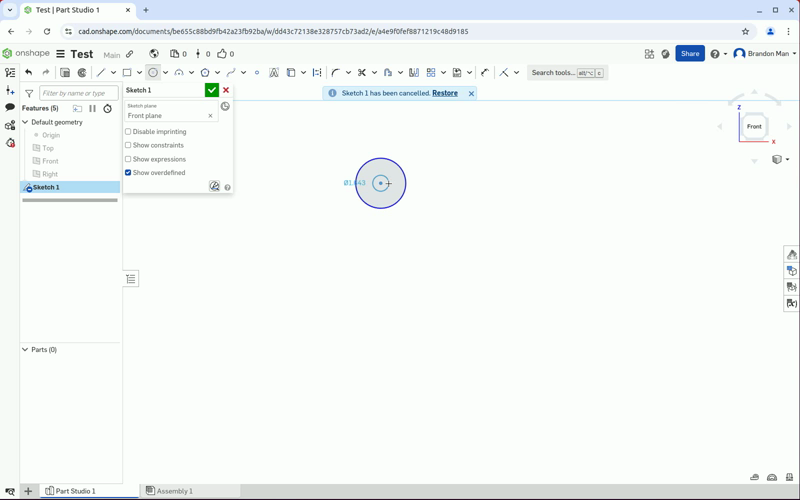
scroll(6)
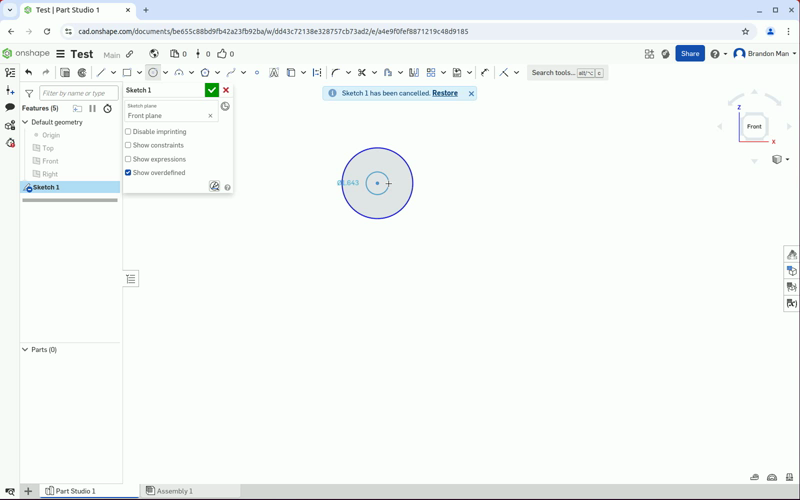
scroll(6)
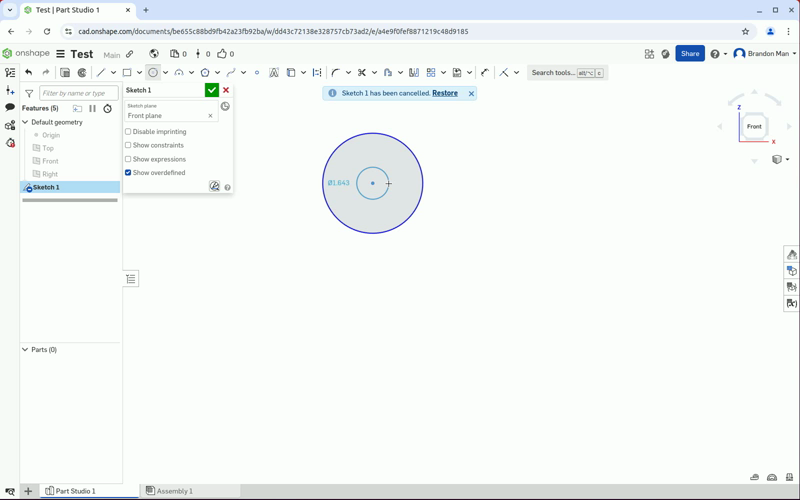
scroll(6)
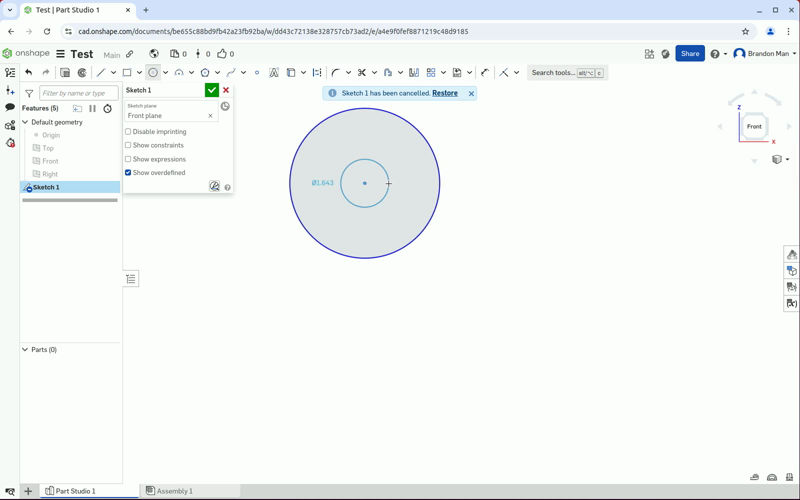
scroll(6)
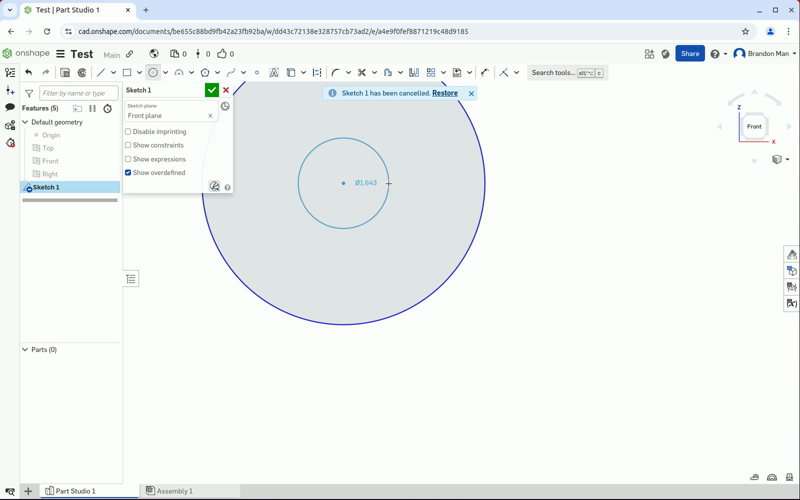
click(388, 183)
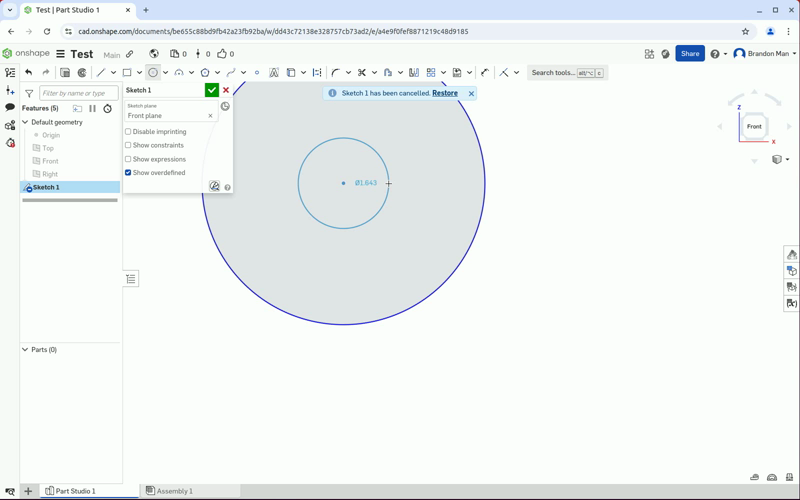
scroll(-6)
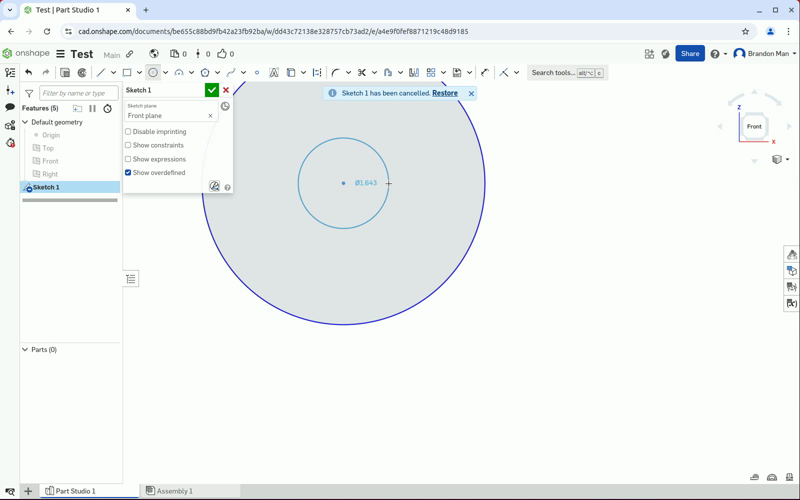
scroll(-6)
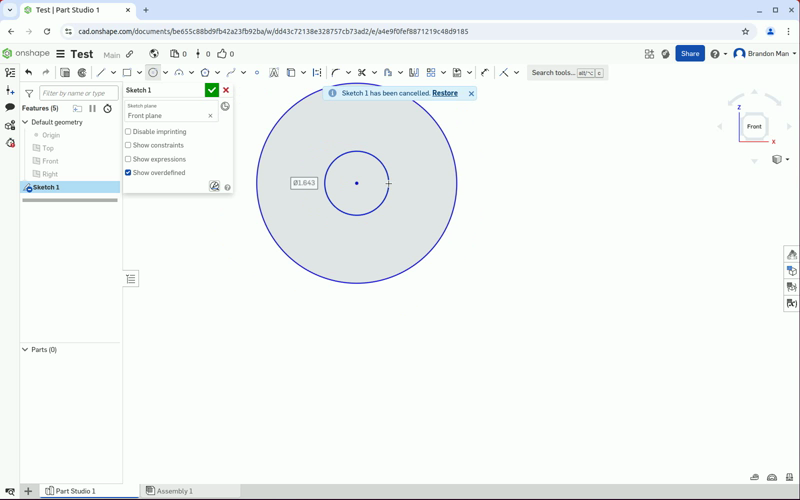
scroll(-6)
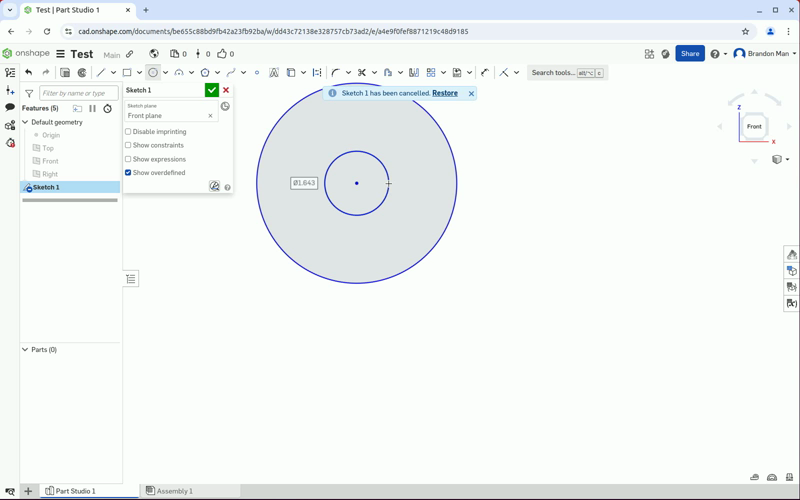
scroll(-6)
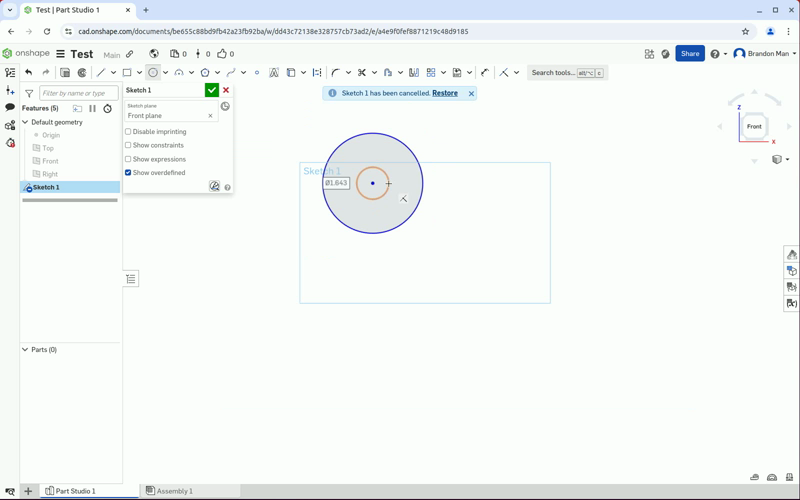
scroll(-6)
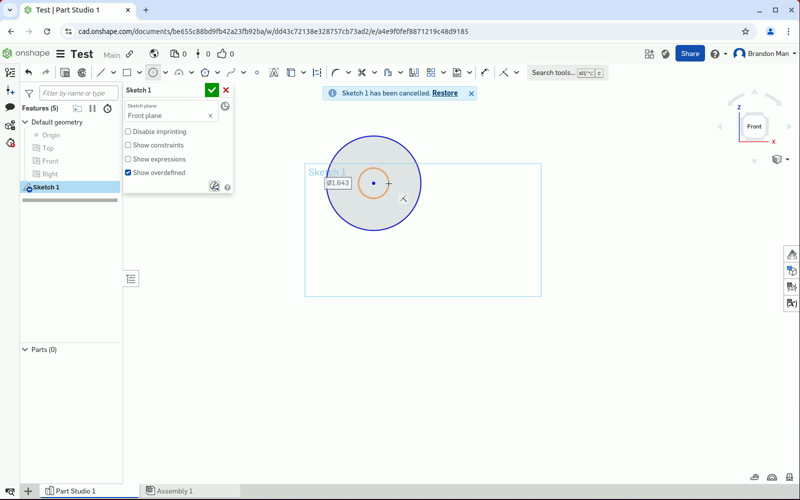
scroll(-6)
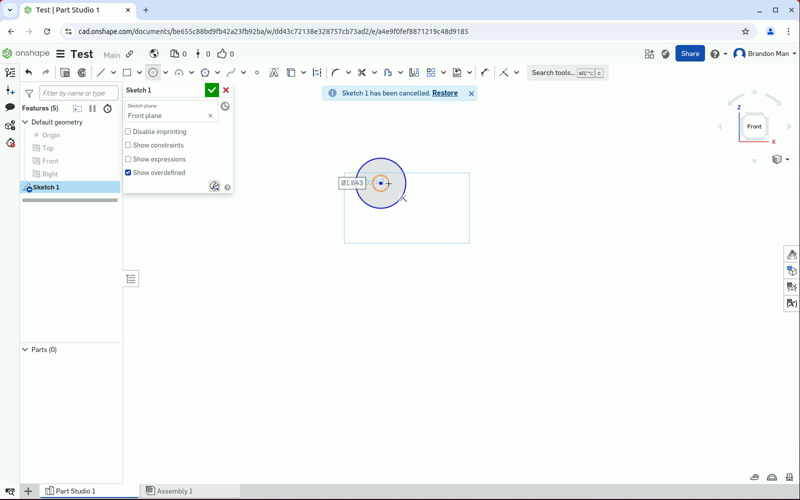
scroll(-6)
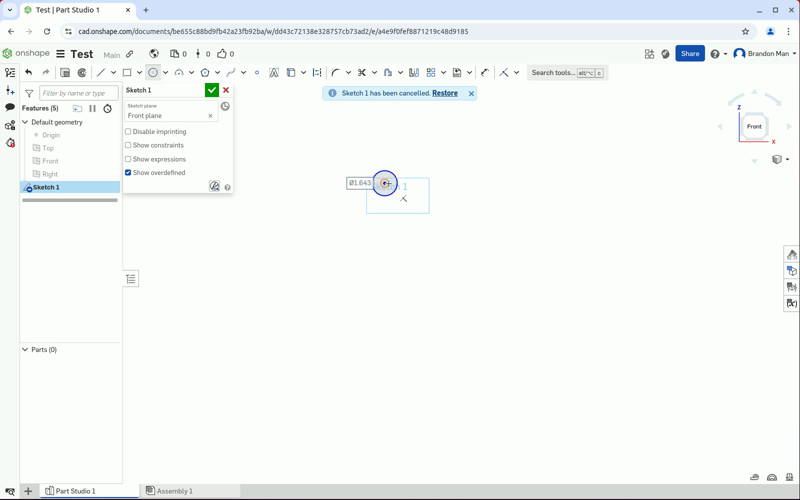
key(esc)
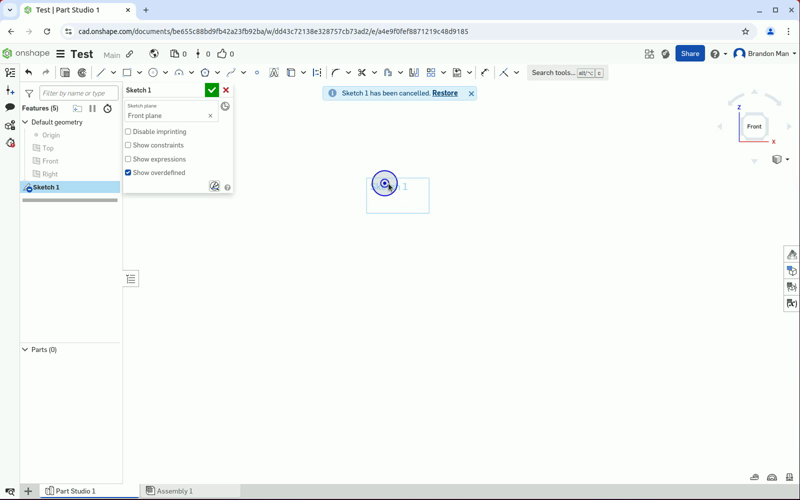
mouse_move(375, 184)
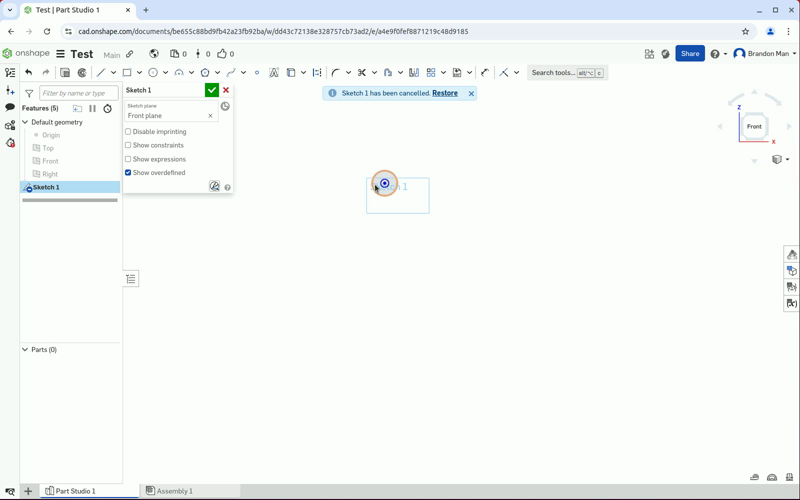
scroll(6)
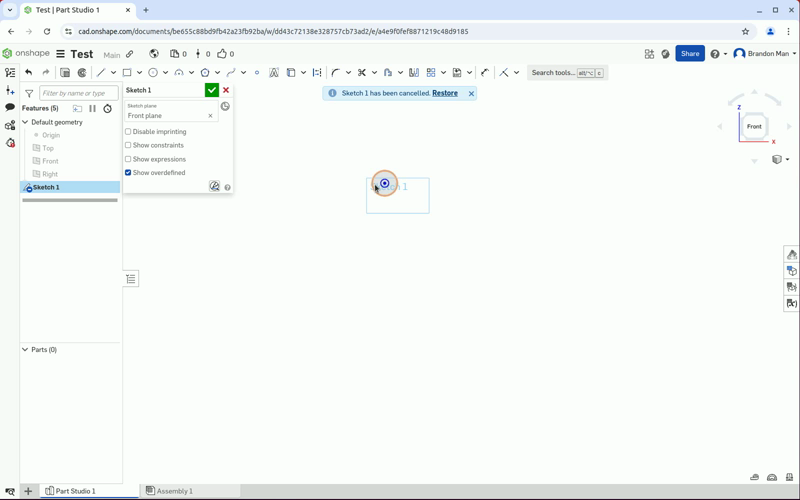
scroll(6)
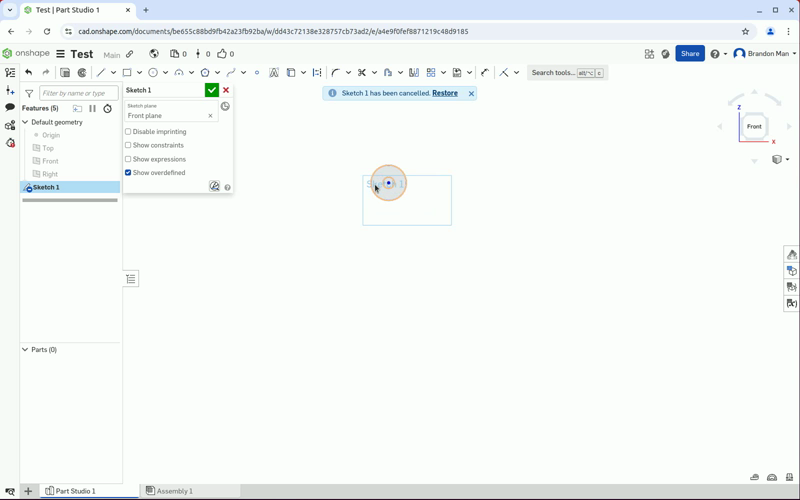
scroll(6)
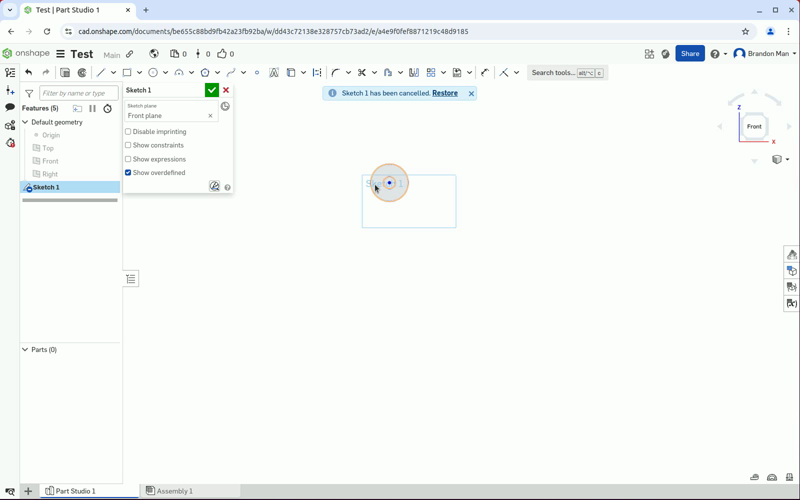
scroll(6)
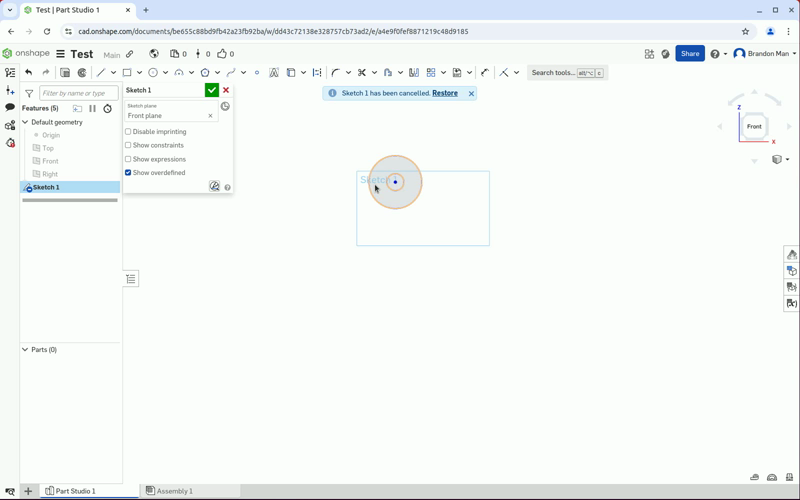
scroll(6)
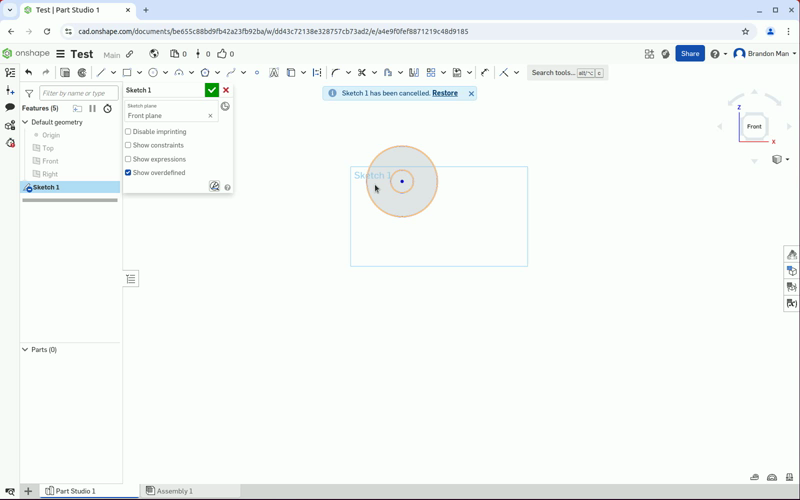
scroll(6)
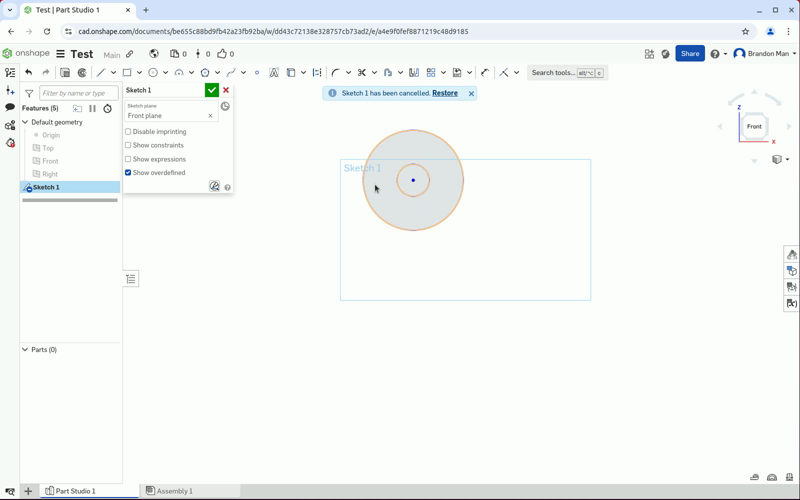
scroll(6)
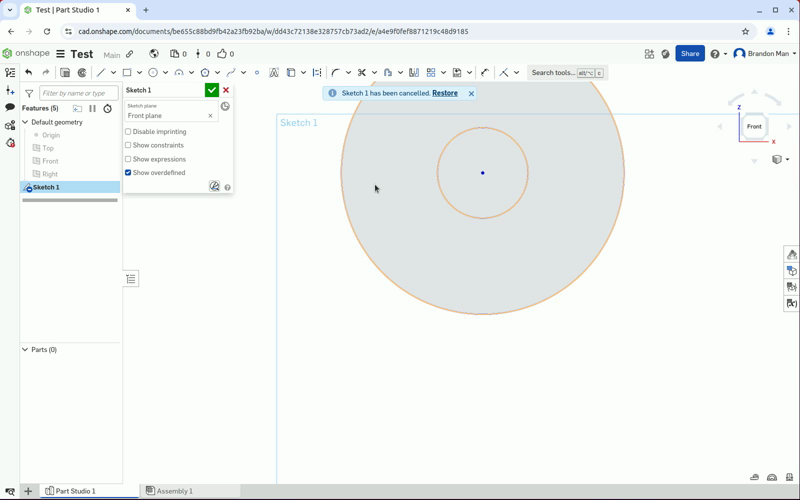
click(375, 184)
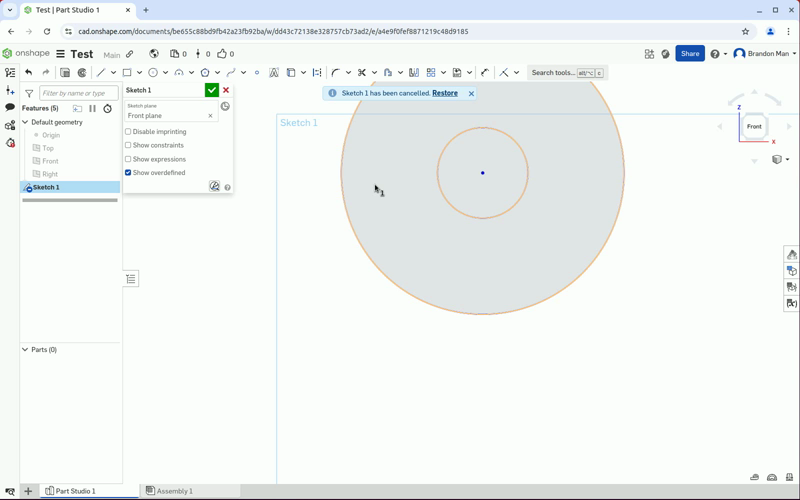
scroll(-6)
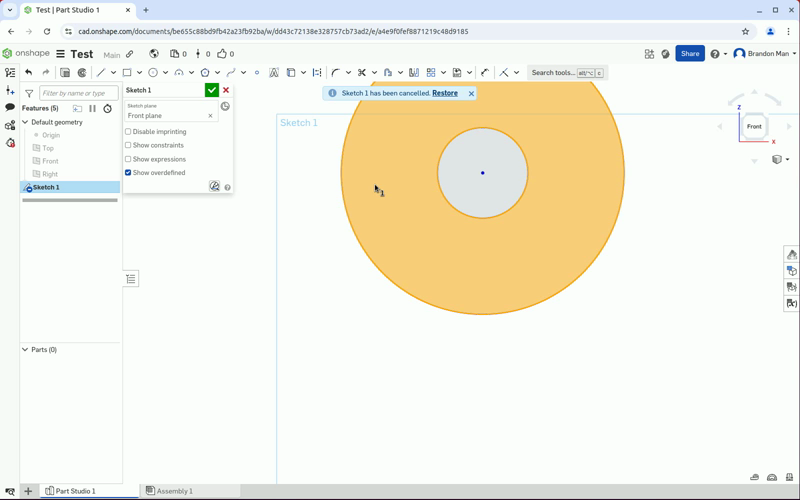
scroll(-6)
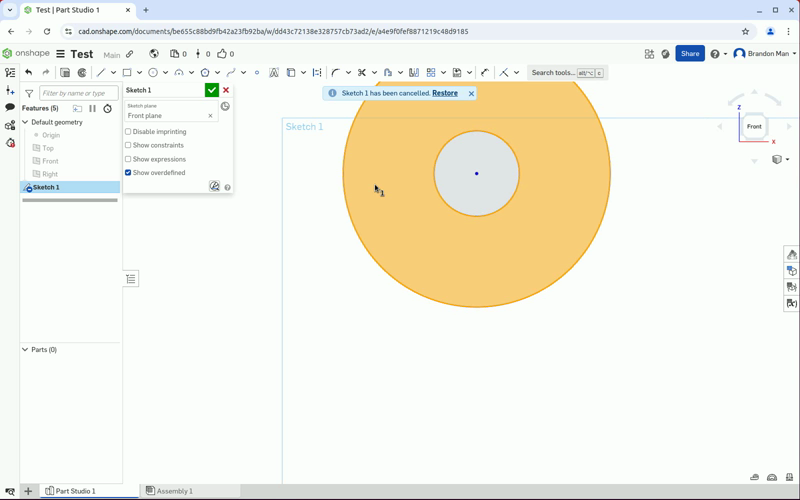
scroll(-6)
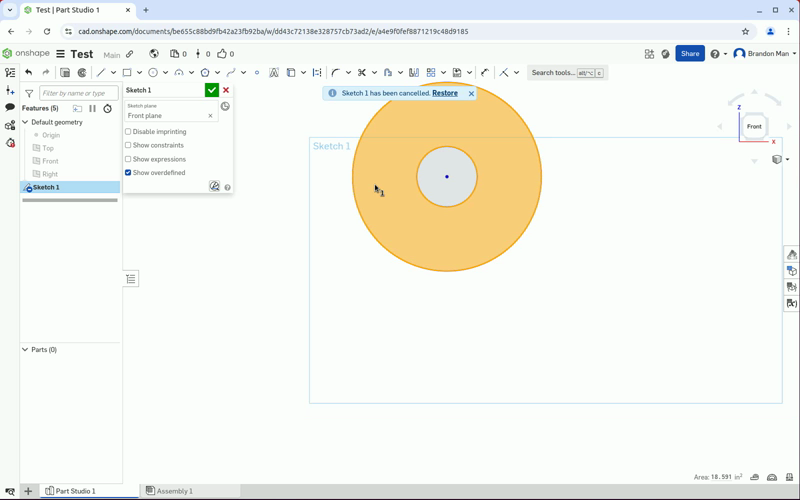
scroll(-6)
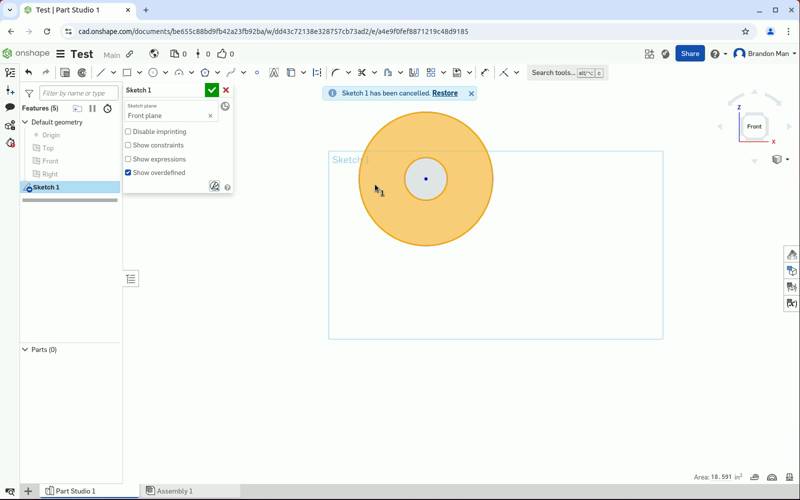
scroll(-6)
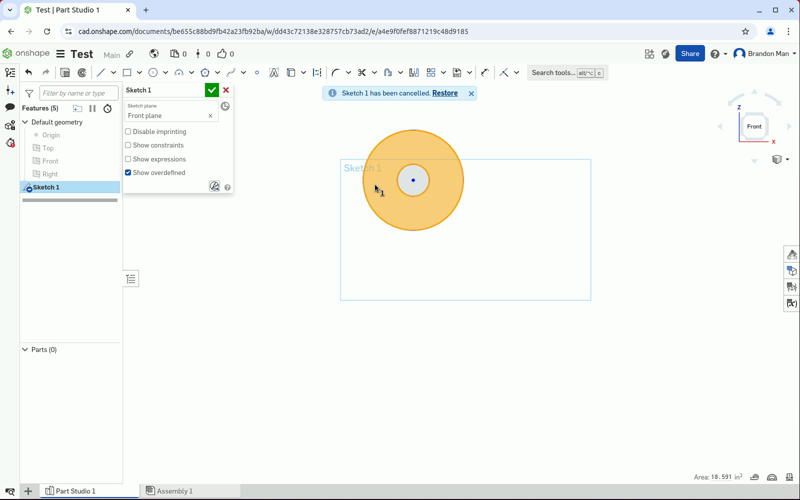
scroll(-6)
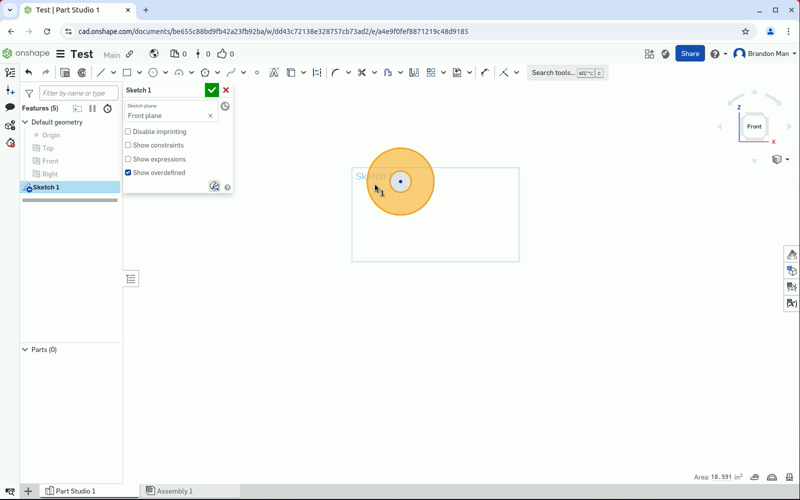
scroll(-6)
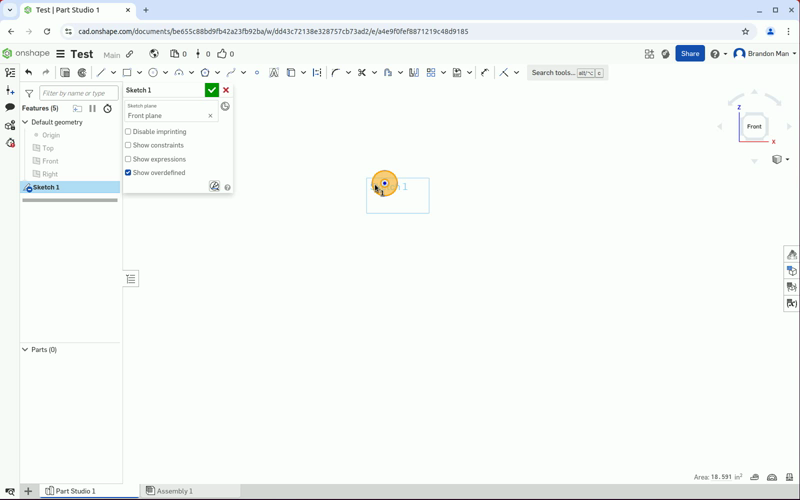
mouse_move(73, 352)
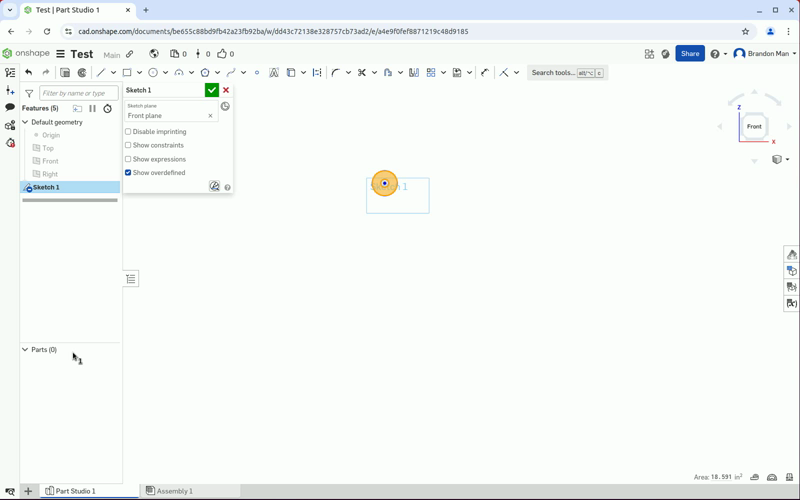
key(shift+y)
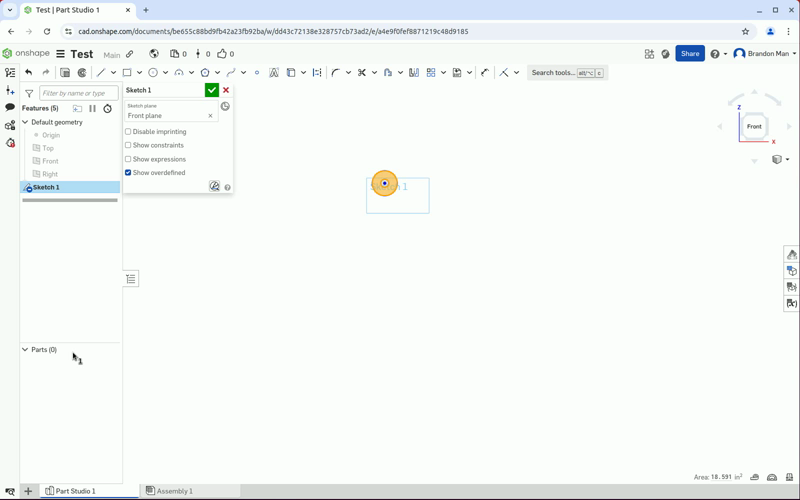
key(shift+e)
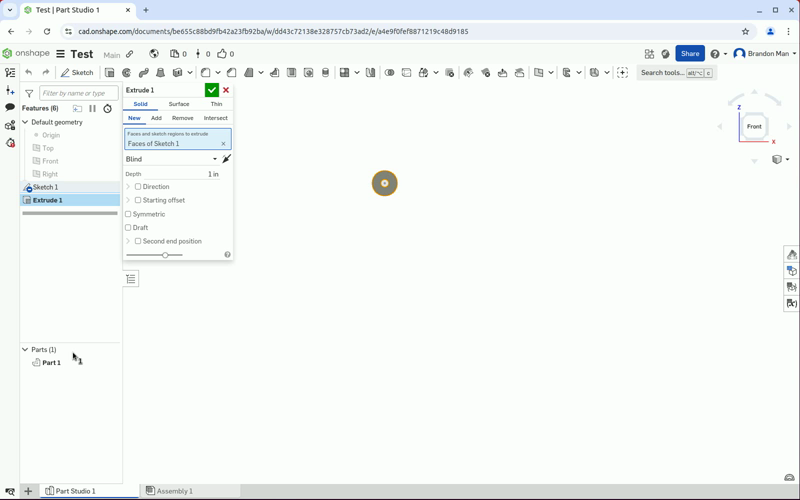
mouse_move(143, 106)
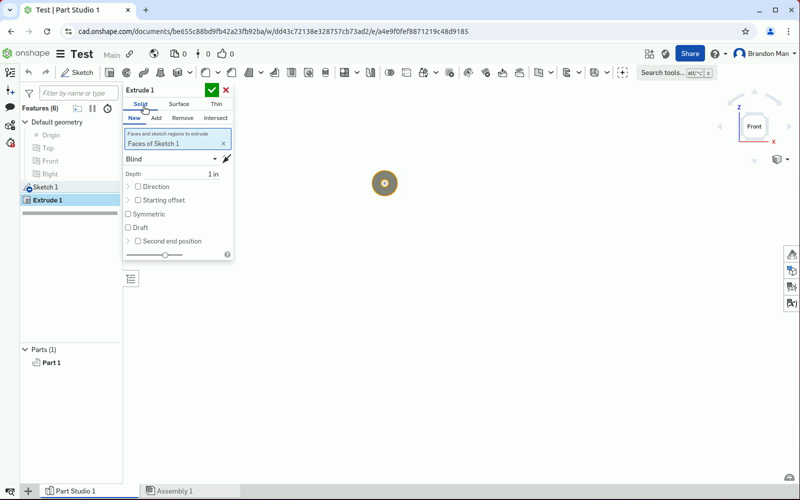
click(143, 106)
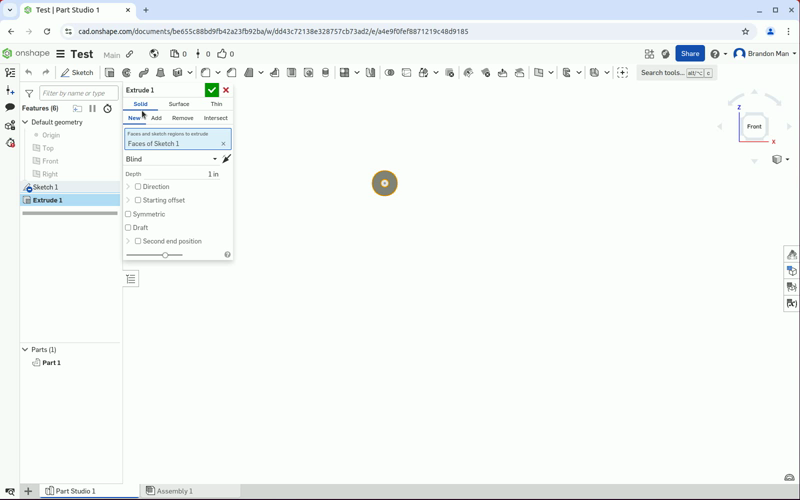
mouse_move(137, 120)
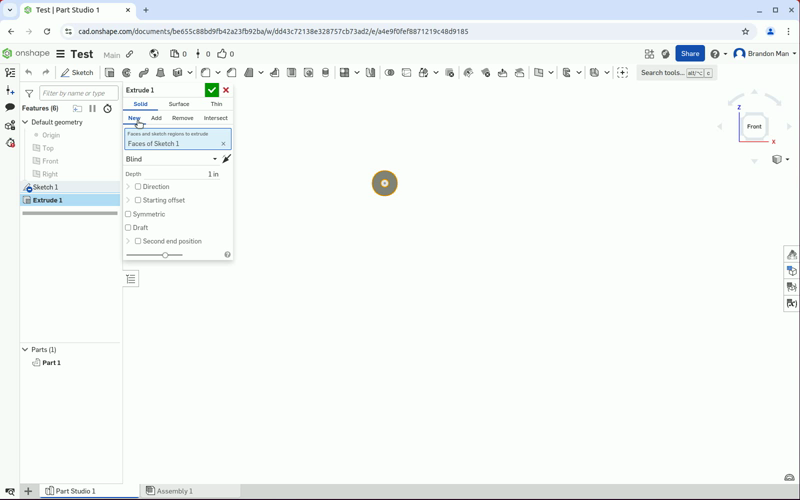
click(137, 120)
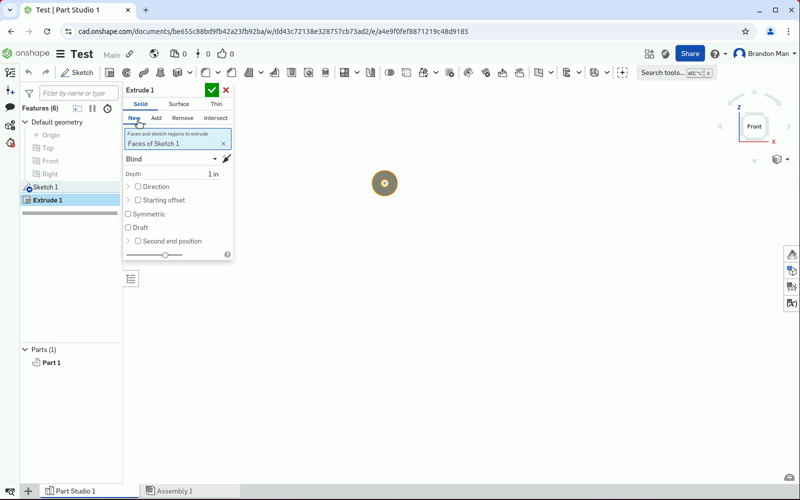
key(tab, 4)
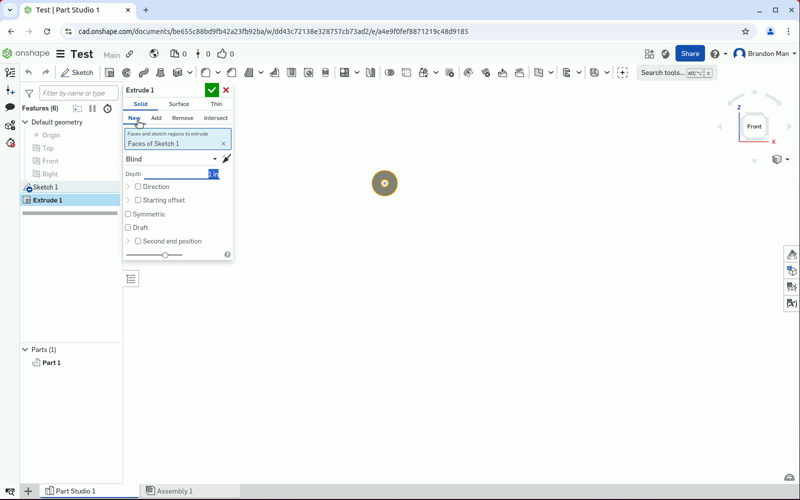
text(0.722)
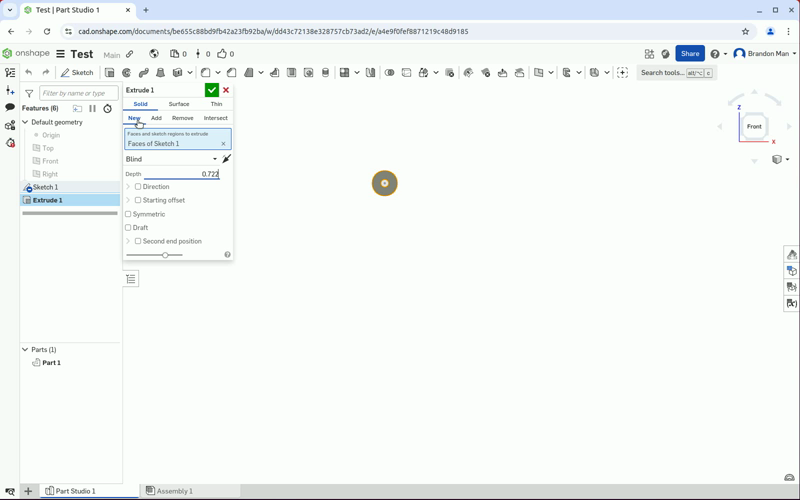
key(enter)
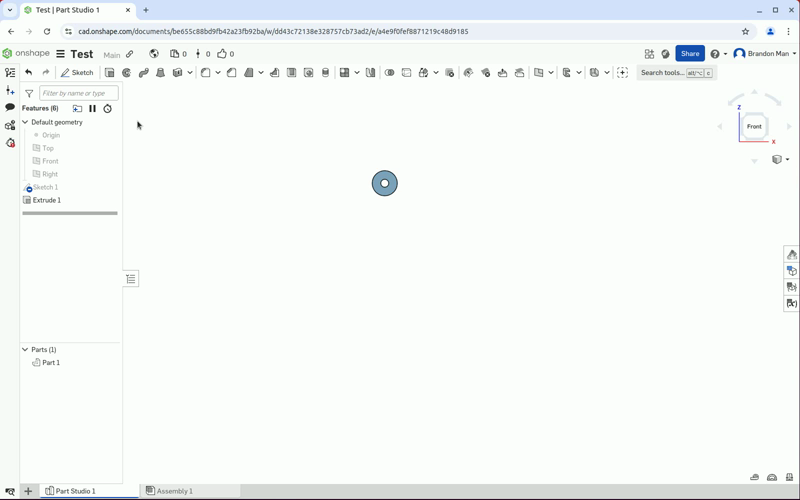
key(shift+h)
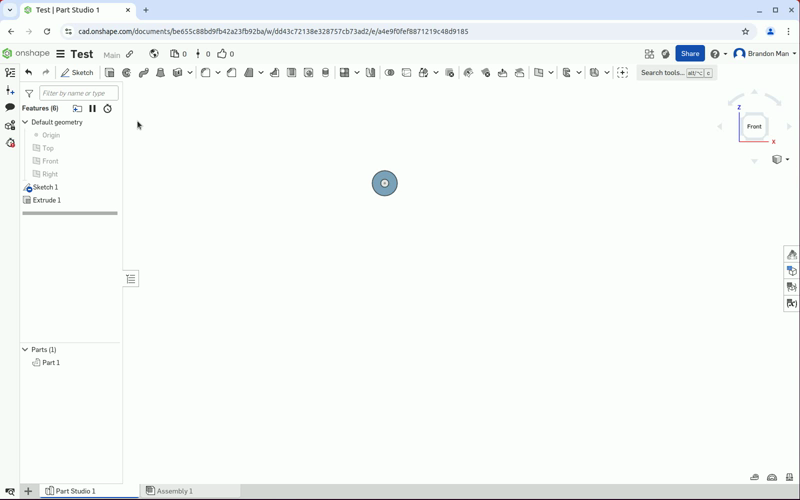
key(shift+h)
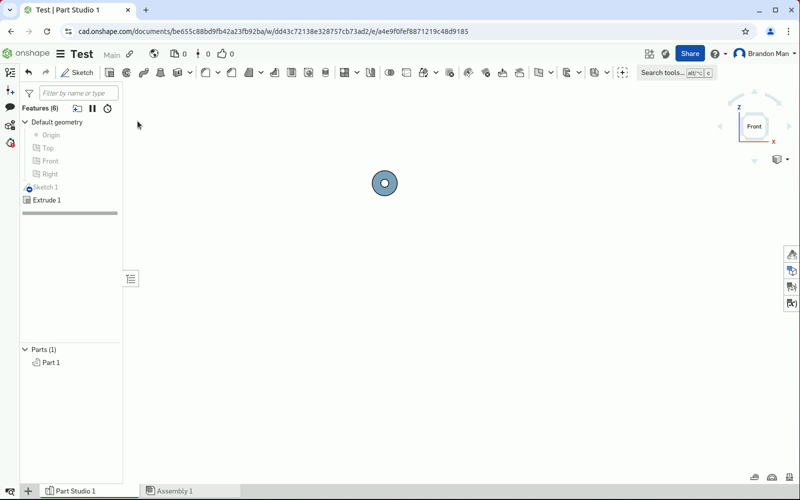
mouse_move(73, 189)
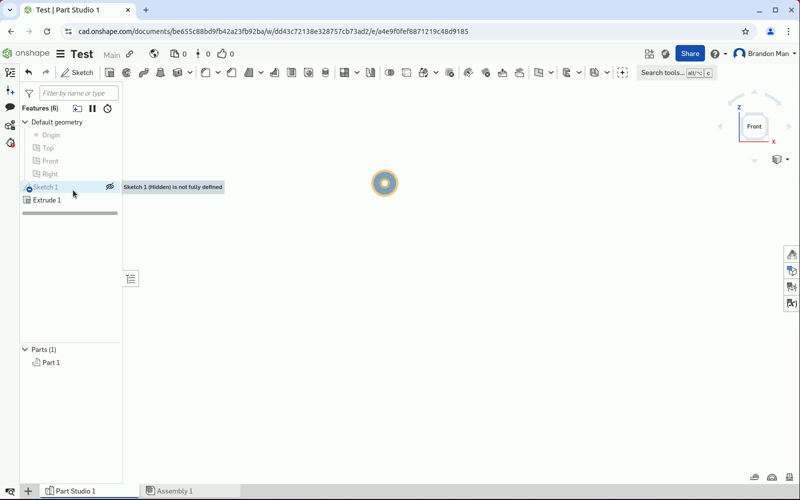
click(73, 189)
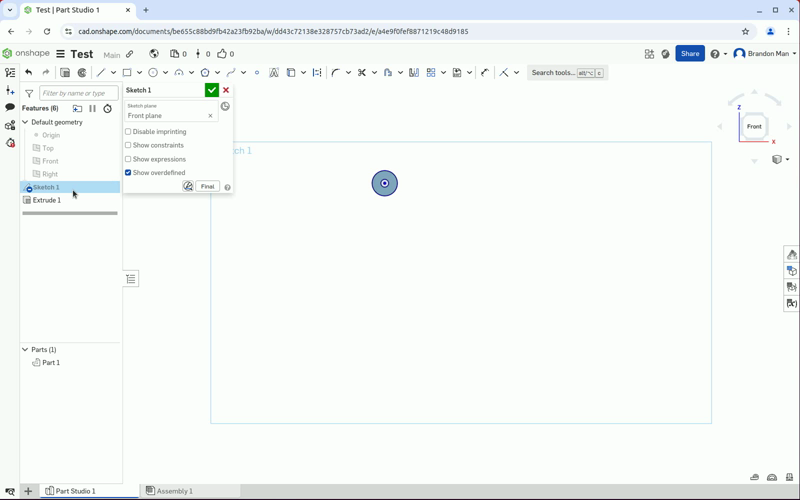
mouse_move(229, 92)
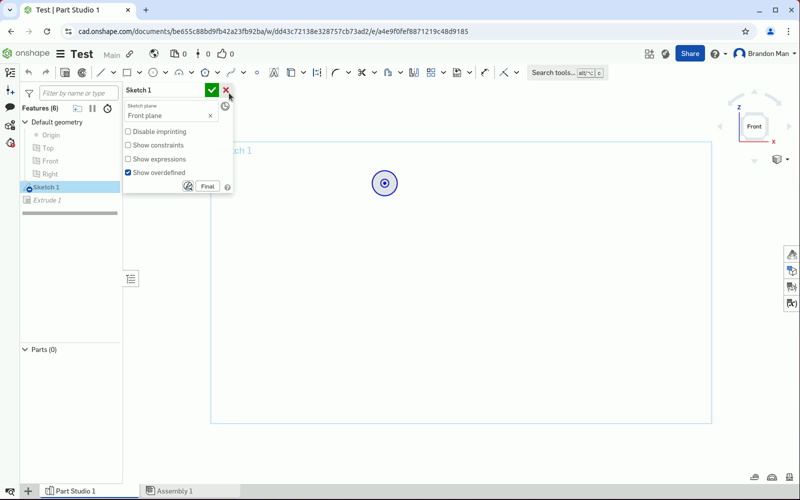
click(229, 92)
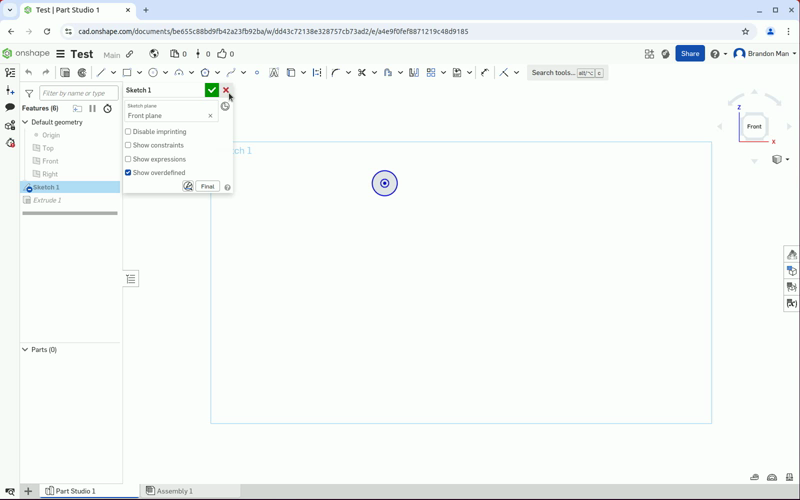
key(shift+s)
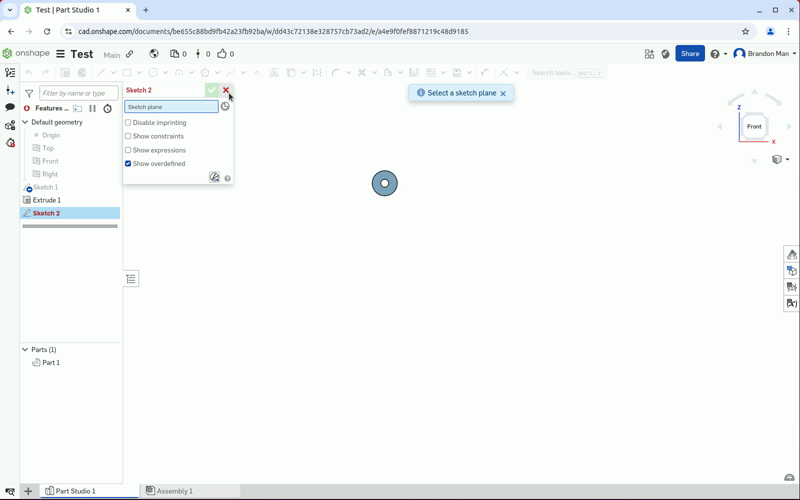
mouse_move(73, 163)
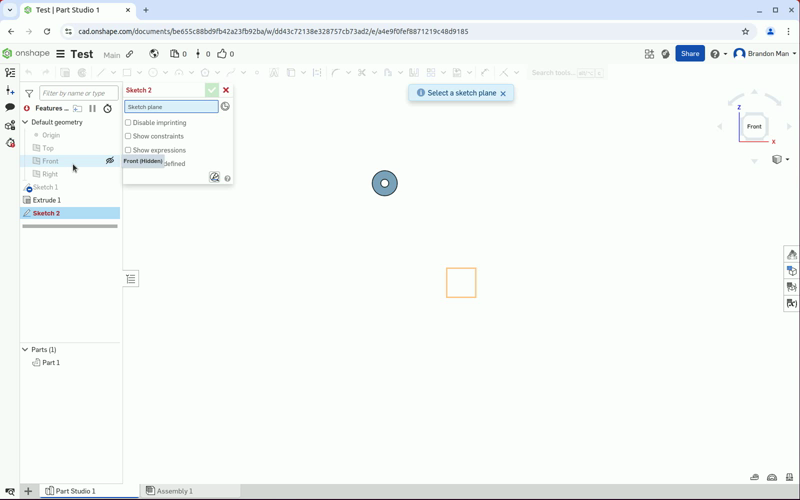
click(73, 163)
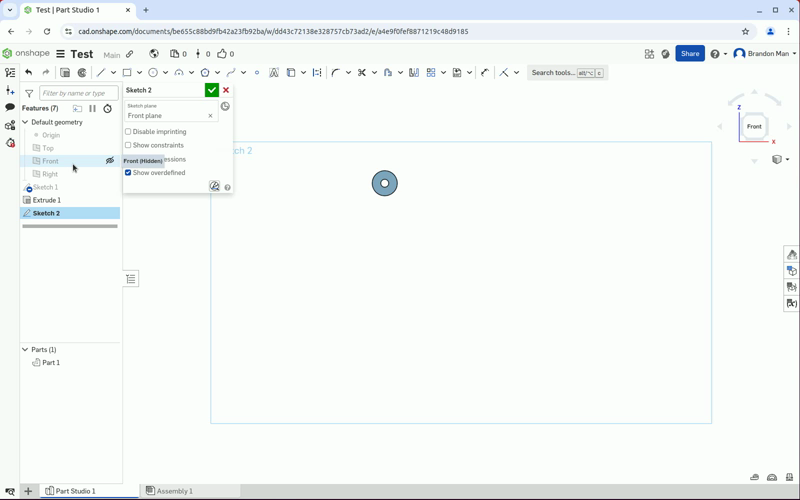
mouse_move(73, 352)
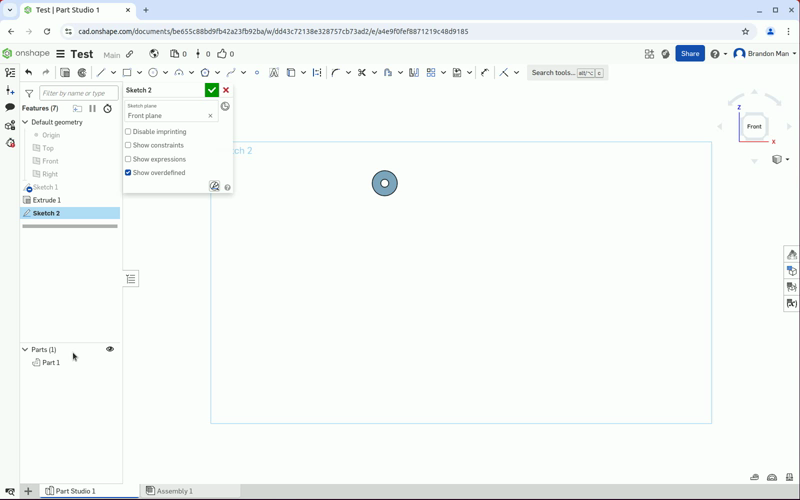
key(y)
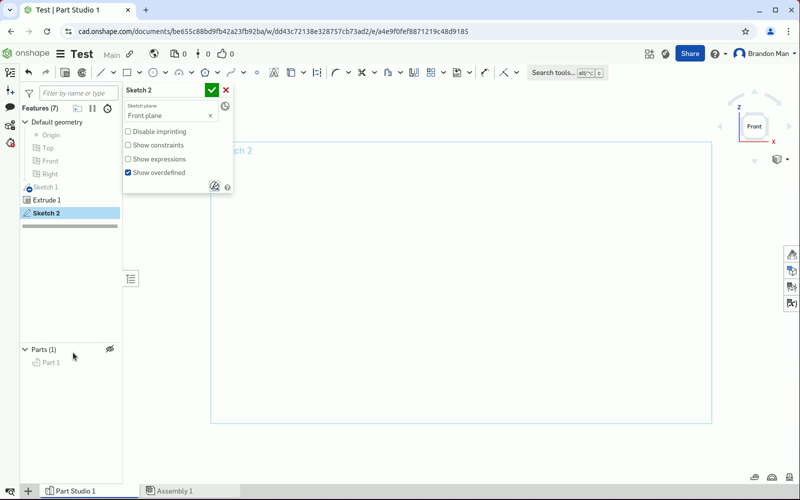
key(l)
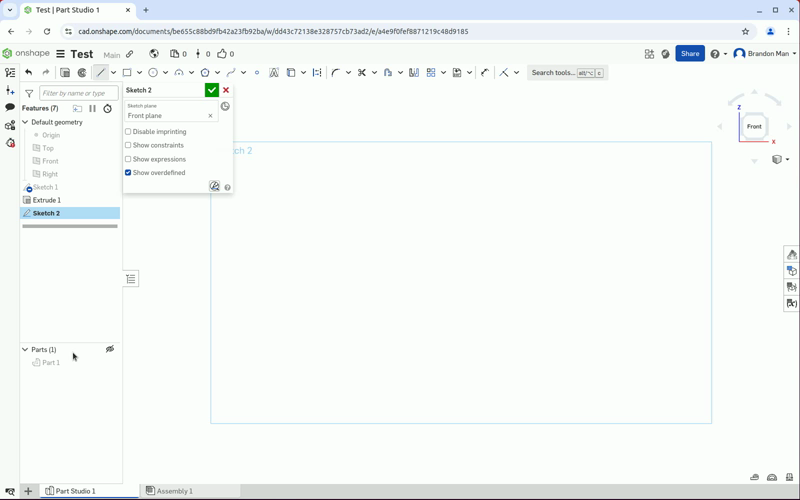
key_down(shift)
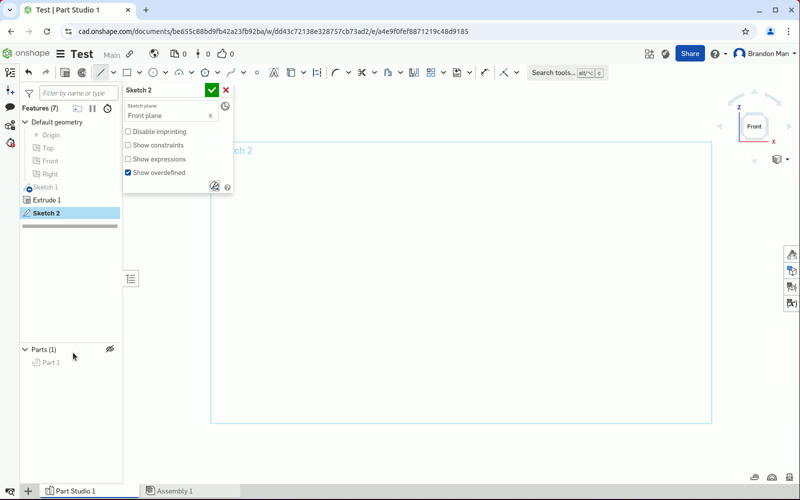
mouse_move(384, 345)
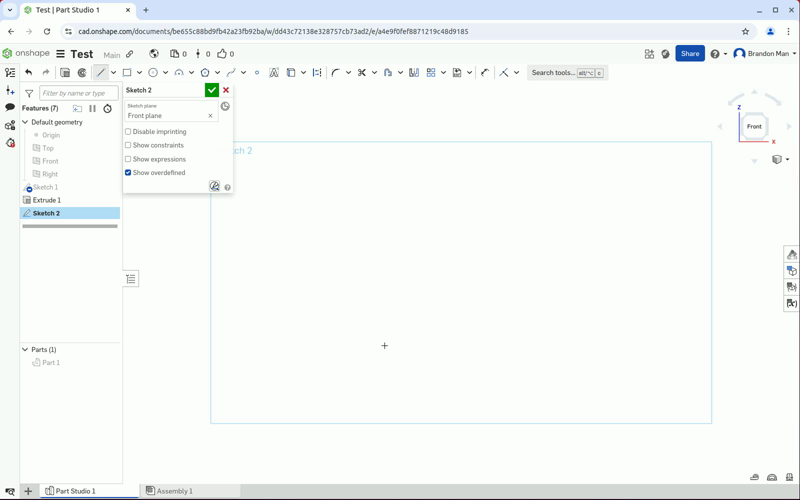
click(384, 345)
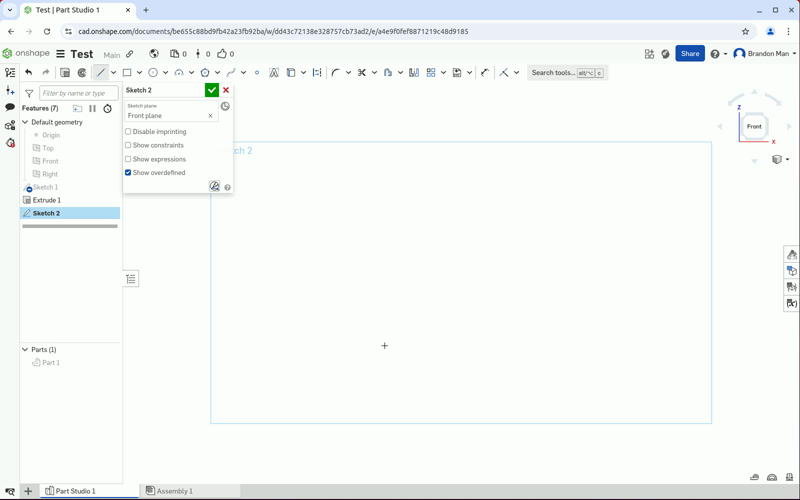
key_up(shift)
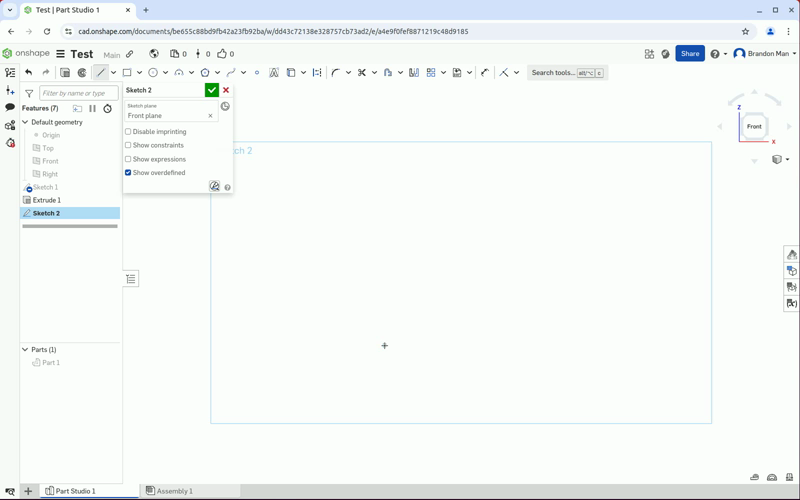
key_down(shift)
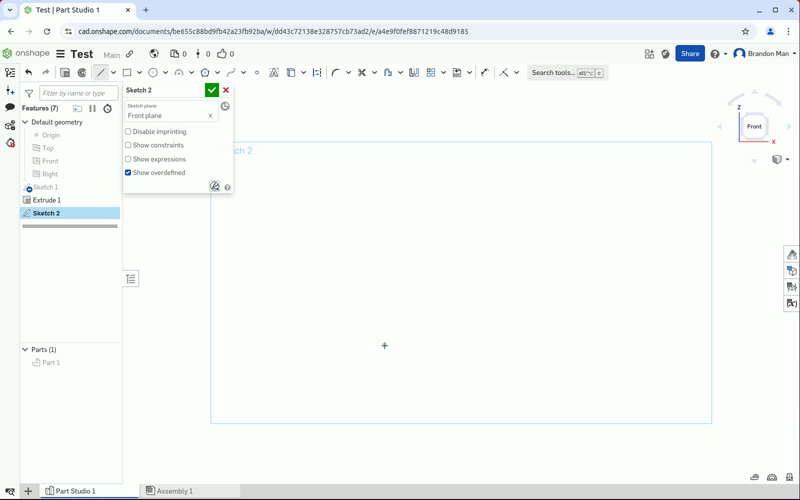
mouse_move(414, 345)
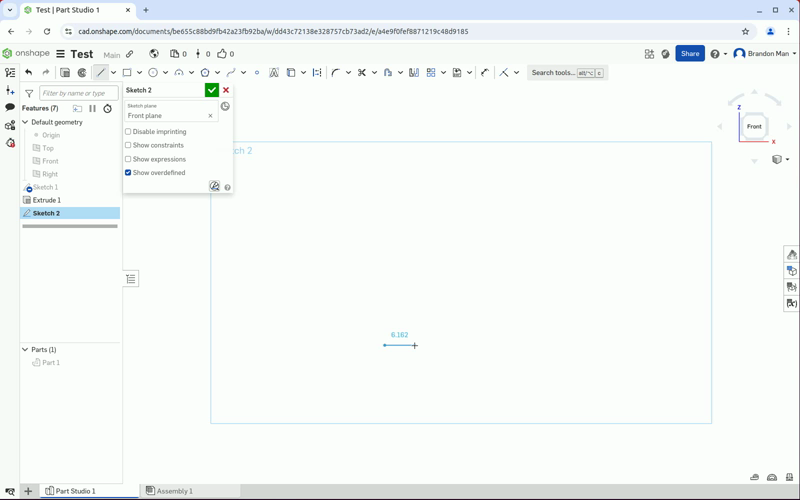
mouse_move(443, 343)
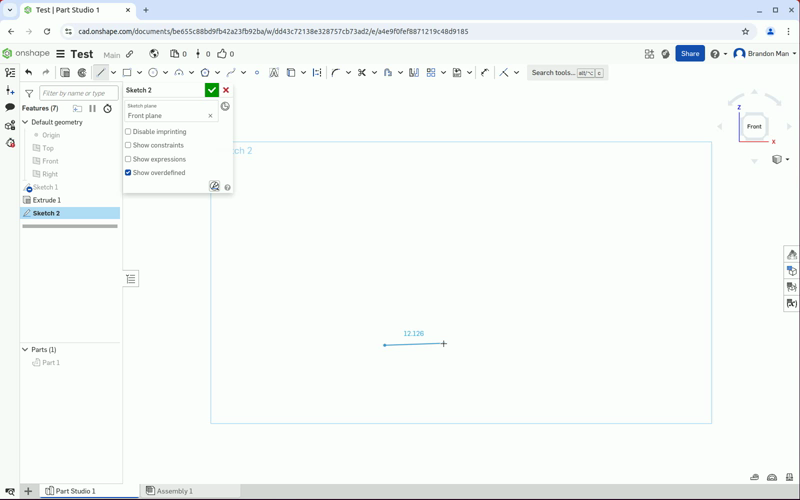
click(443, 343)
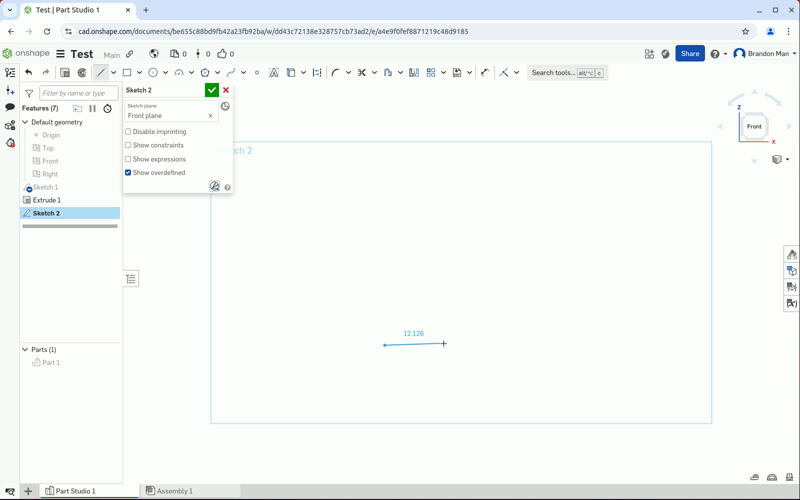
key_up(shift)
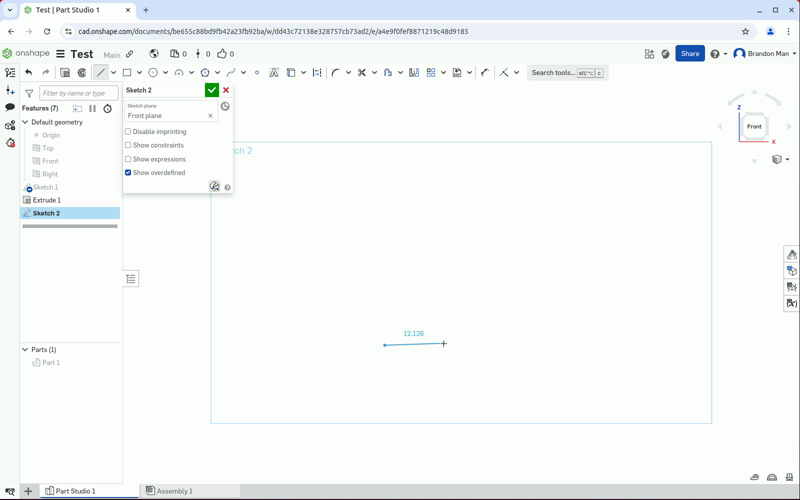
key(esc)
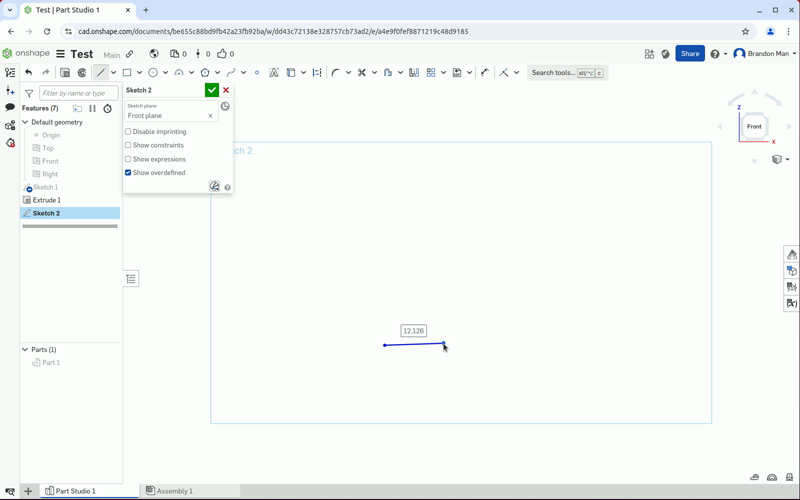
key(a)
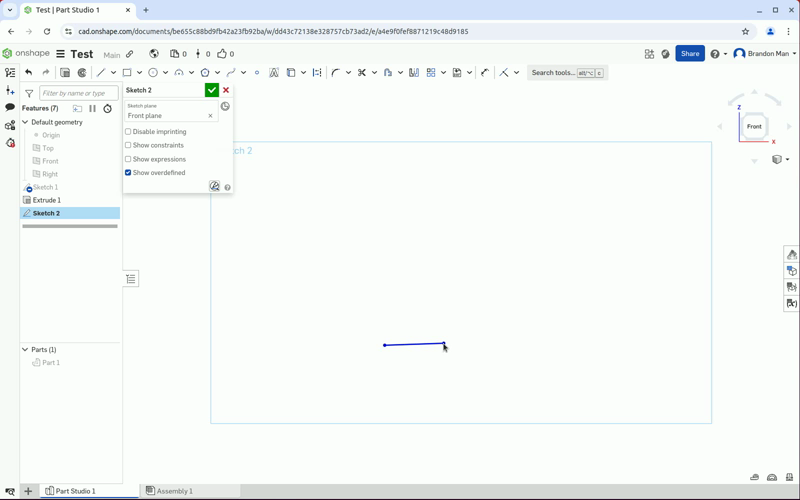
mouse_move(443, 343)
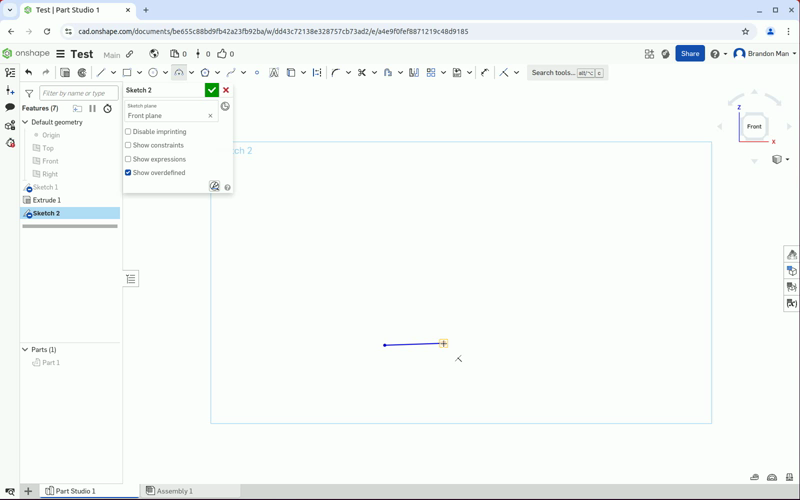
click(443, 343)
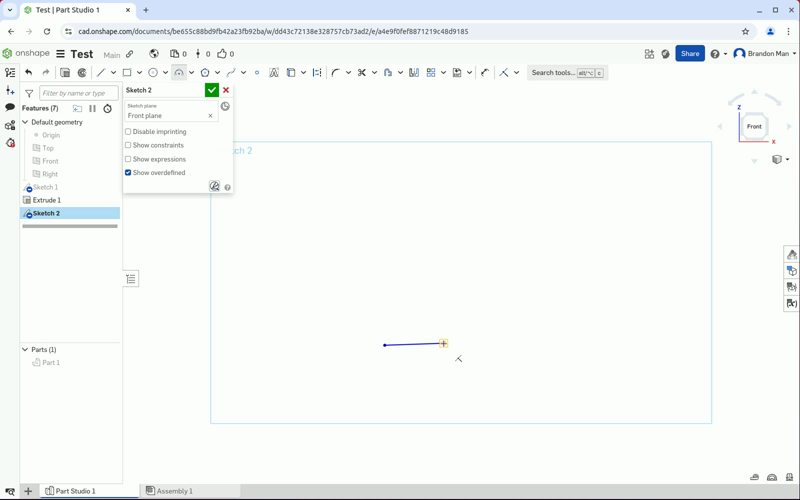
key_down(shift)
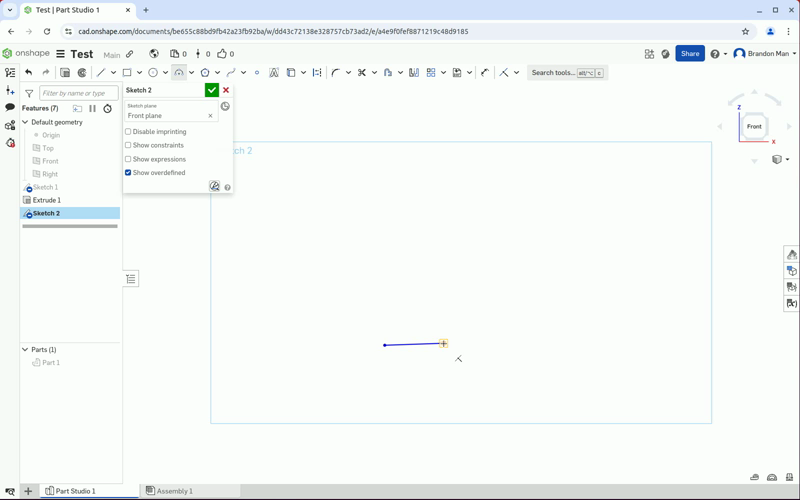
mouse_move(432, 332)
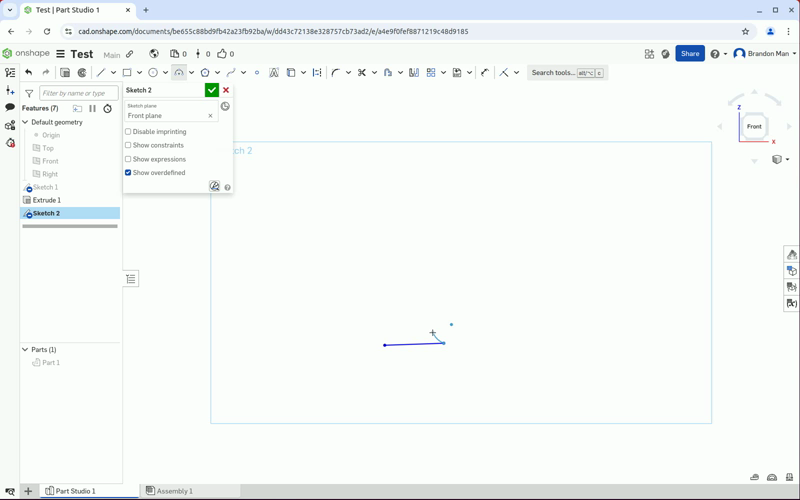
click(432, 332)
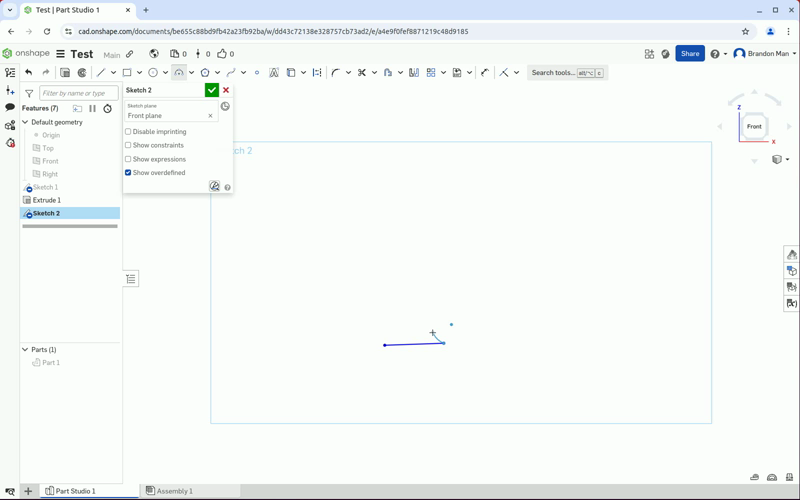
mouse_move(435, 340)
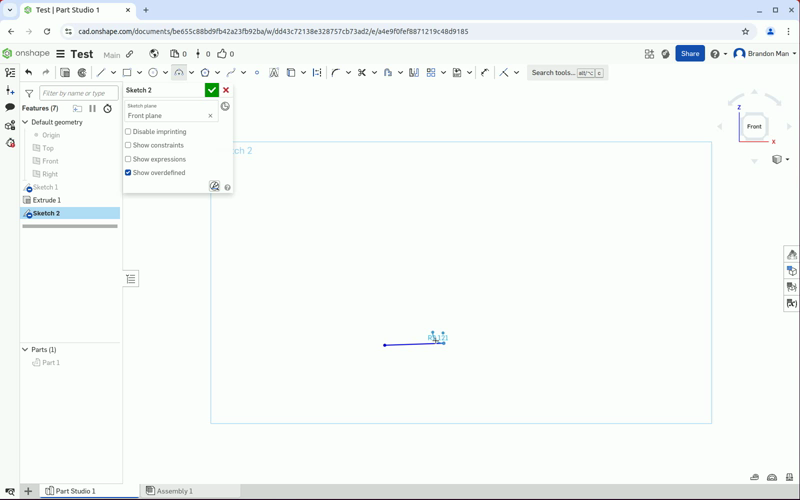
click(435, 340)
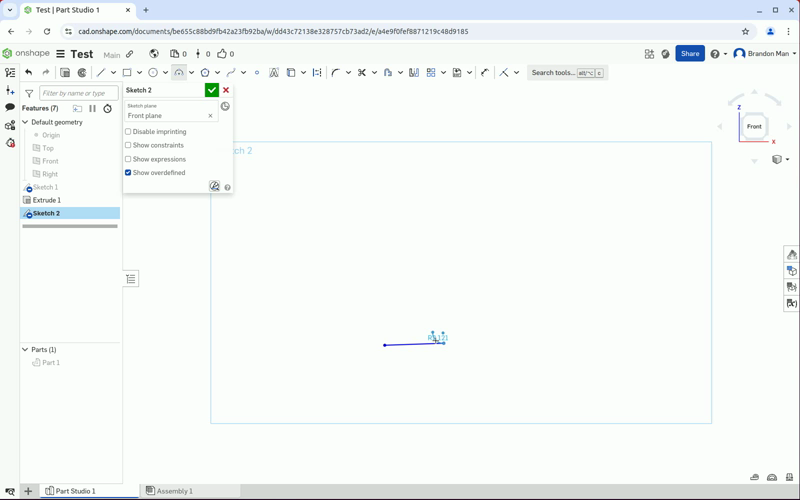
key_up(shift)
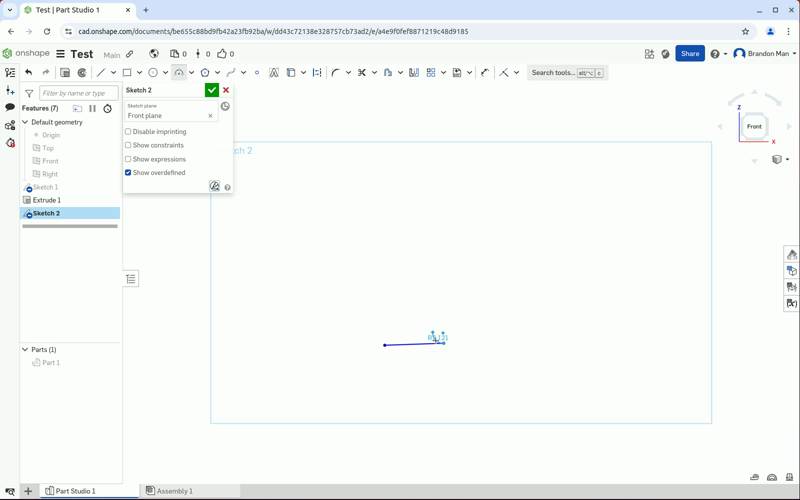
key(esc)
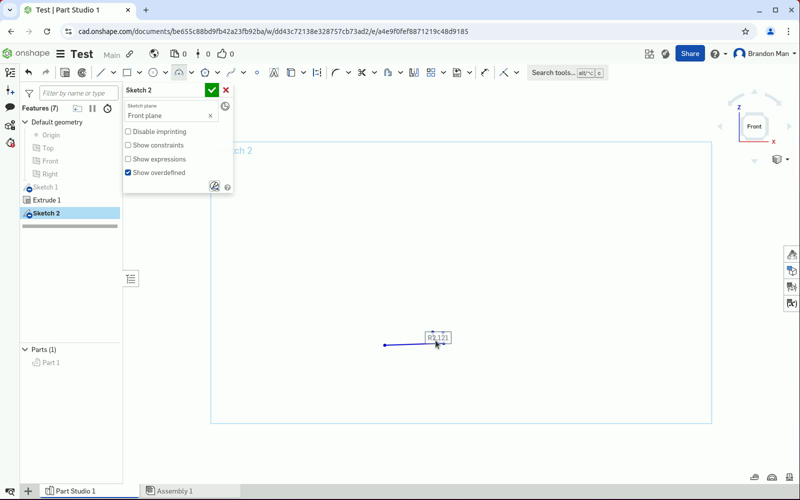
key(l)
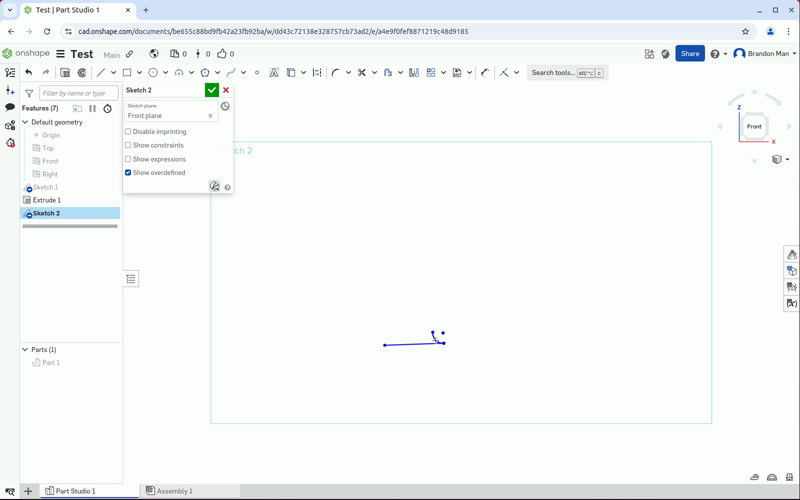
mouse_move(432, 332)
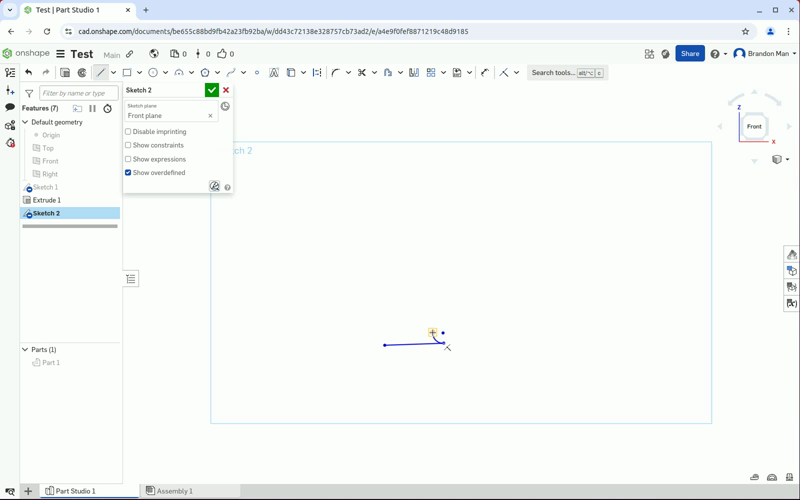
click(432, 332)
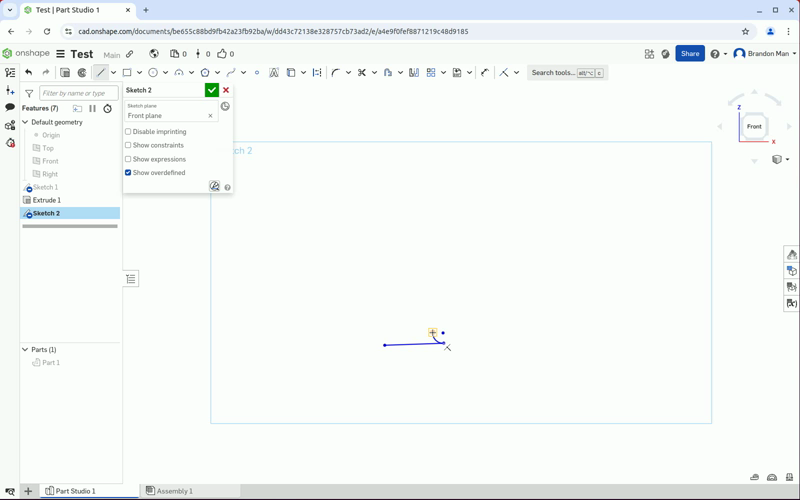
key_down(shift)
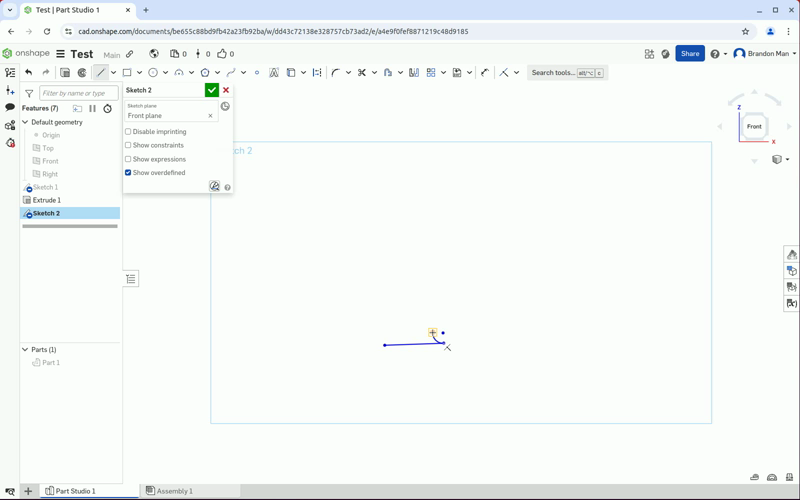
mouse_move(462, 332)
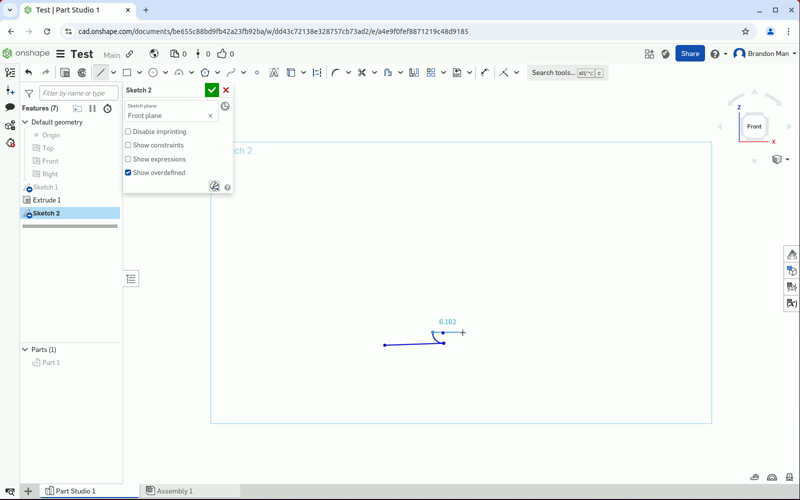
mouse_move(397, 332)
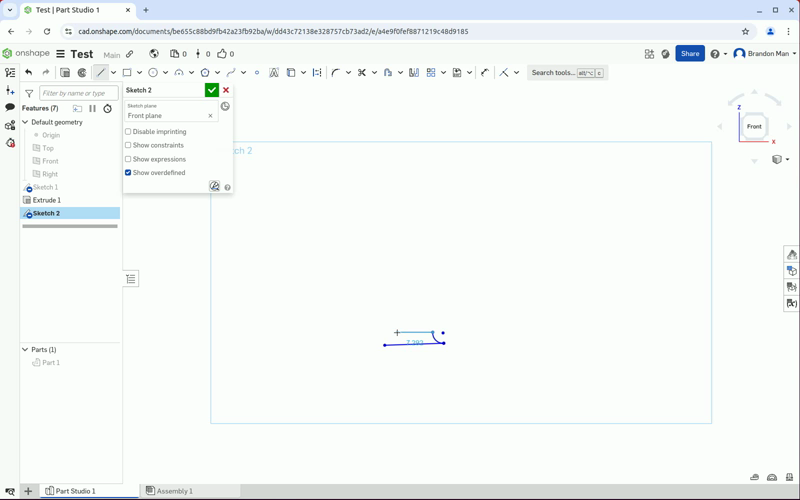
click(397, 332)
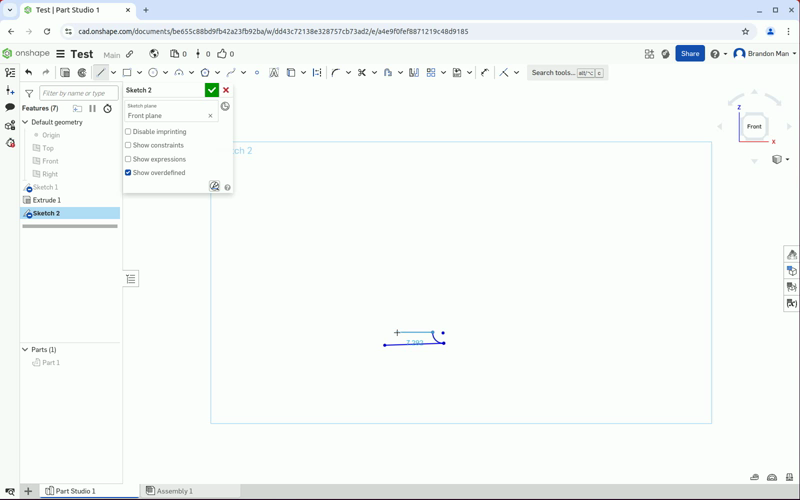
key_up(shift)
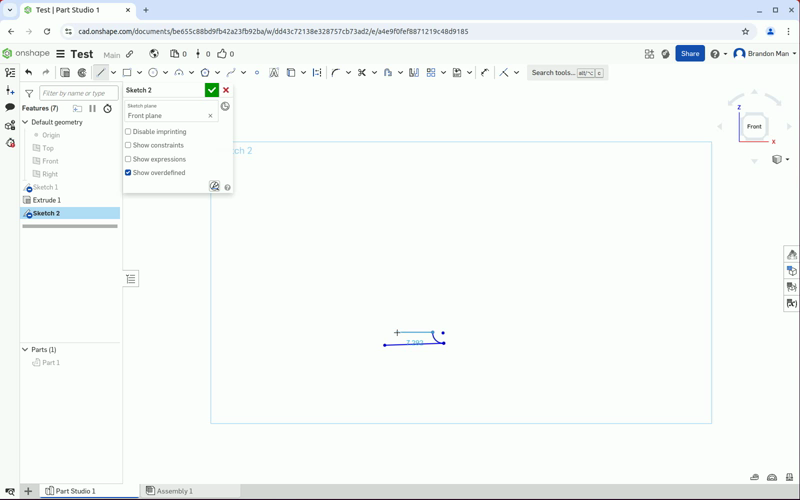
key(esc)
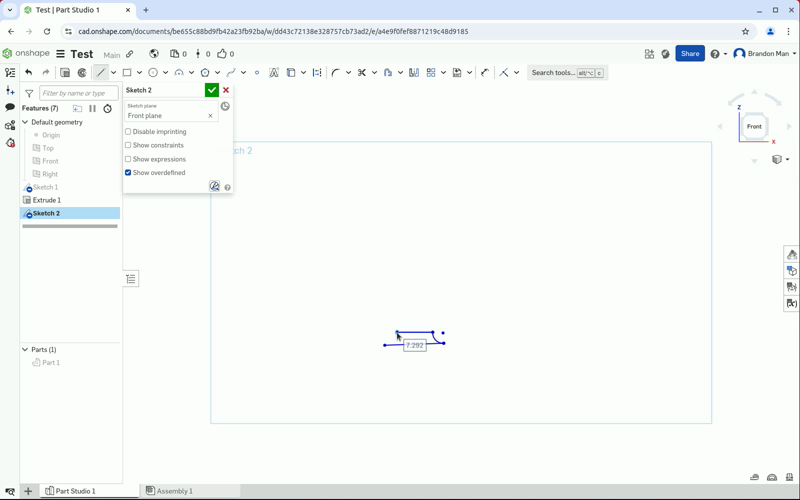
key(a)
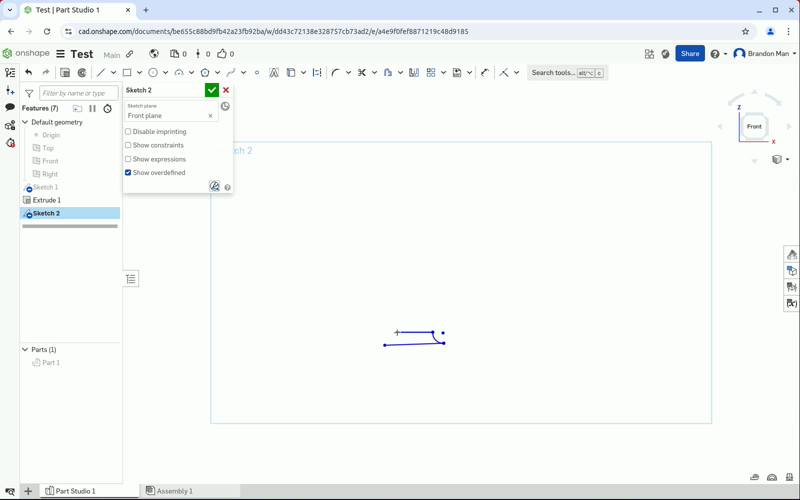
mouse_move(397, 332)
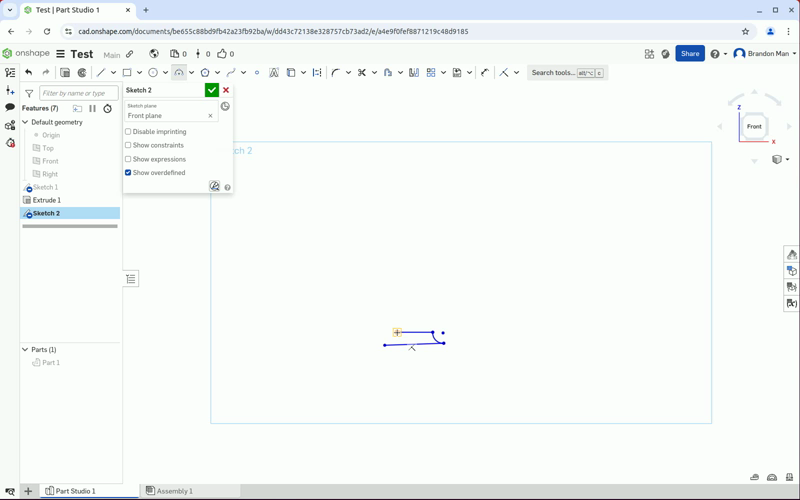
click(397, 332)
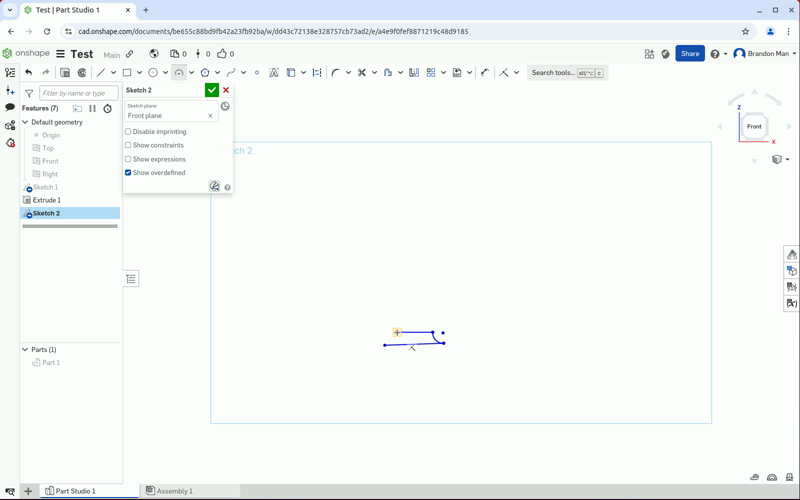
mouse_move(384, 345)
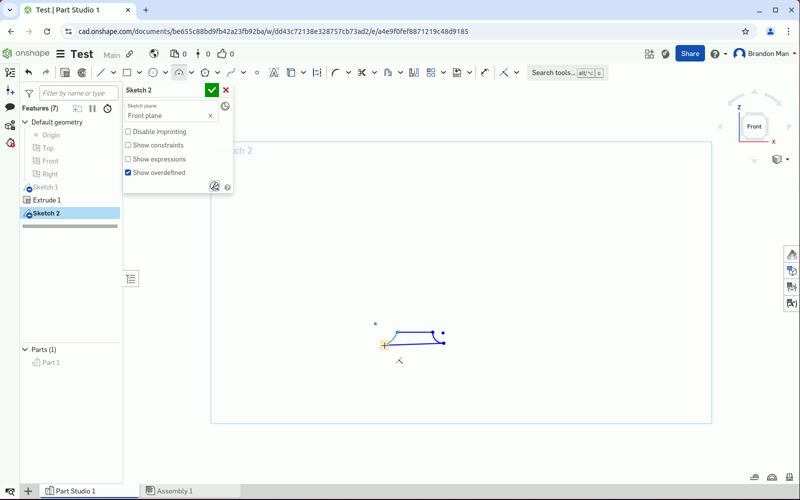
click(384, 345)
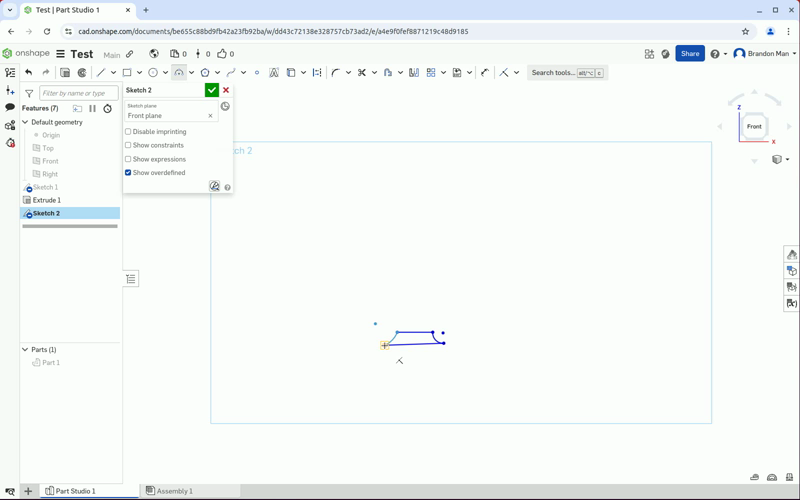
key_down(shift)
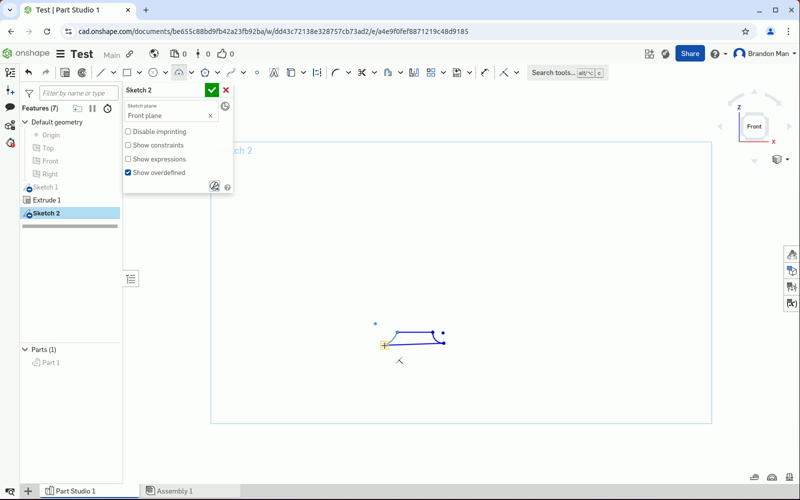
mouse_move(393, 341)
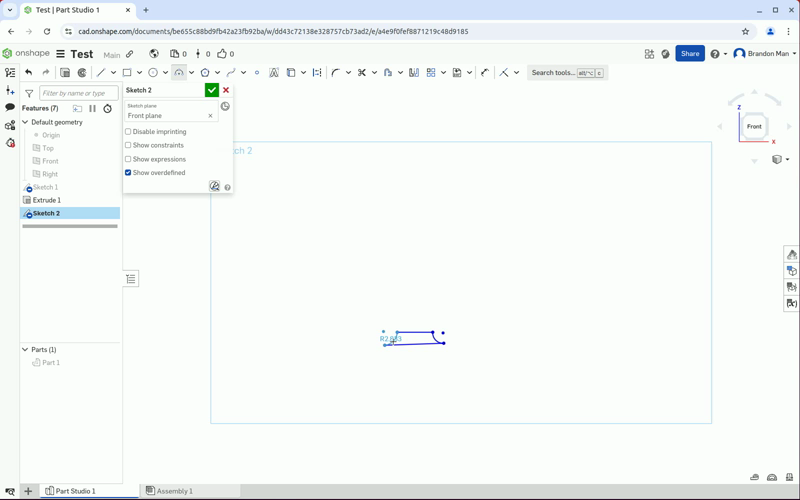
click(393, 341)
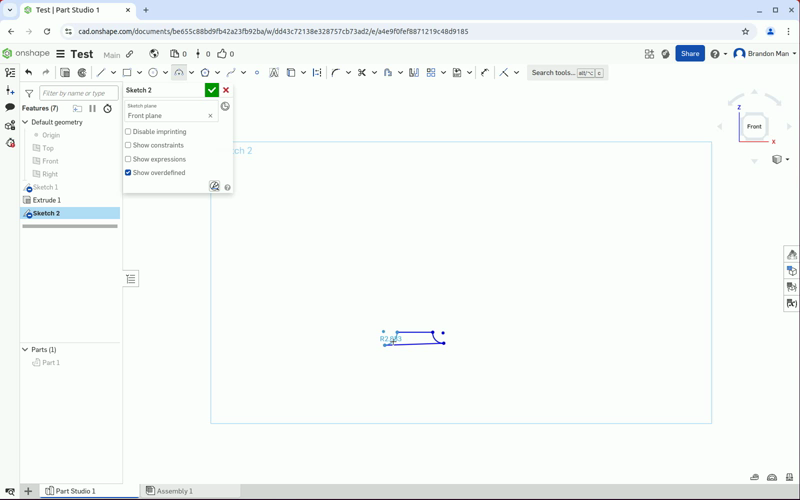
key_up(shift)
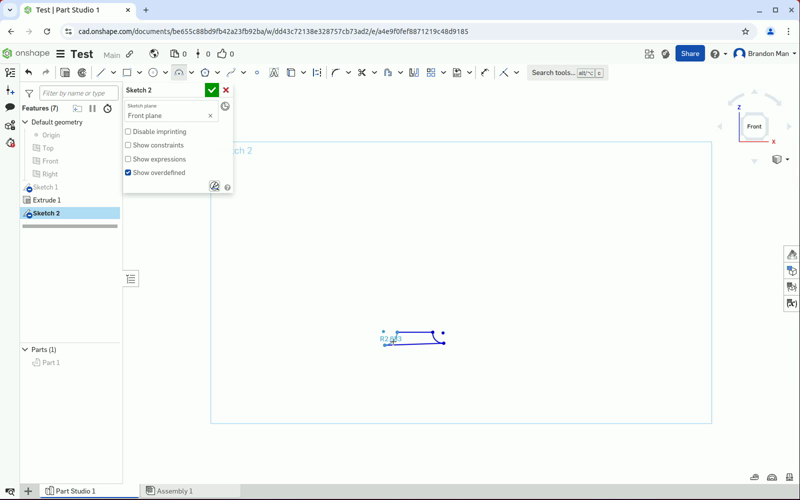
key(esc)
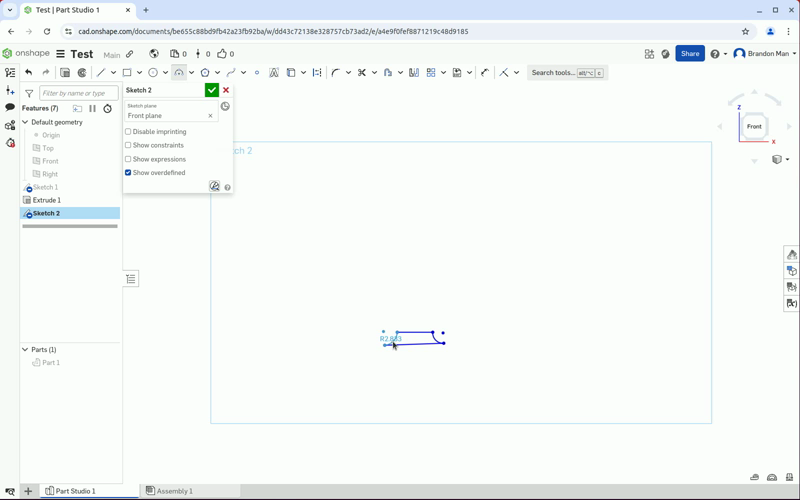
mouse_move(422, 335)
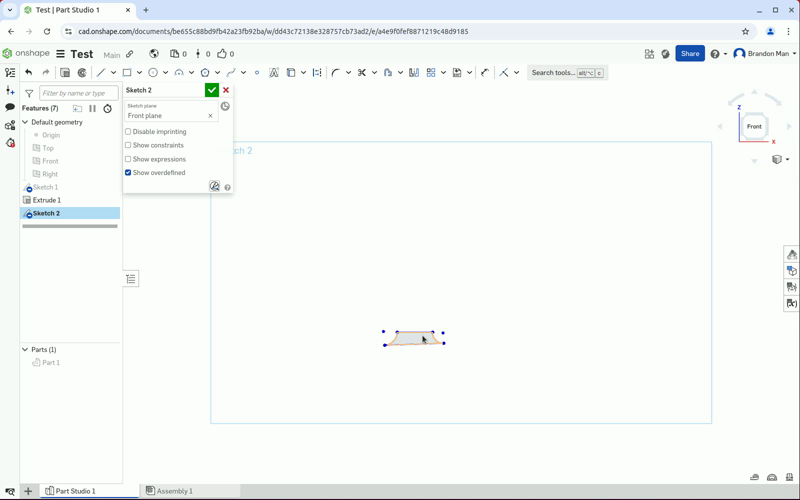
scroll(6)
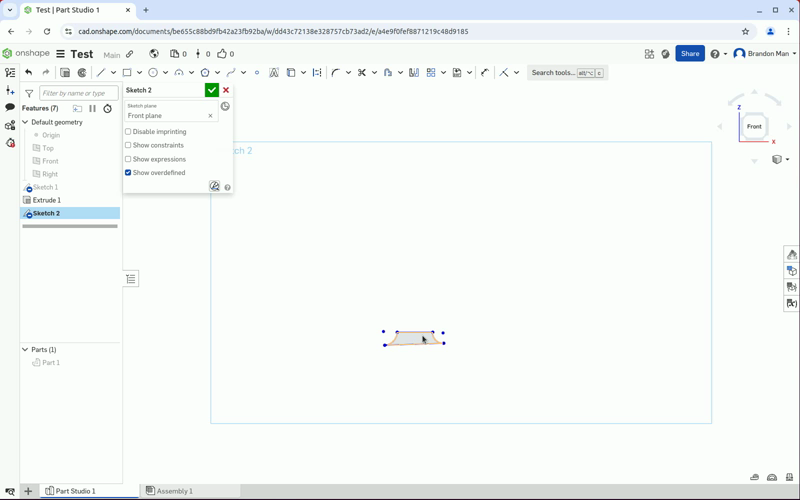
scroll(6)
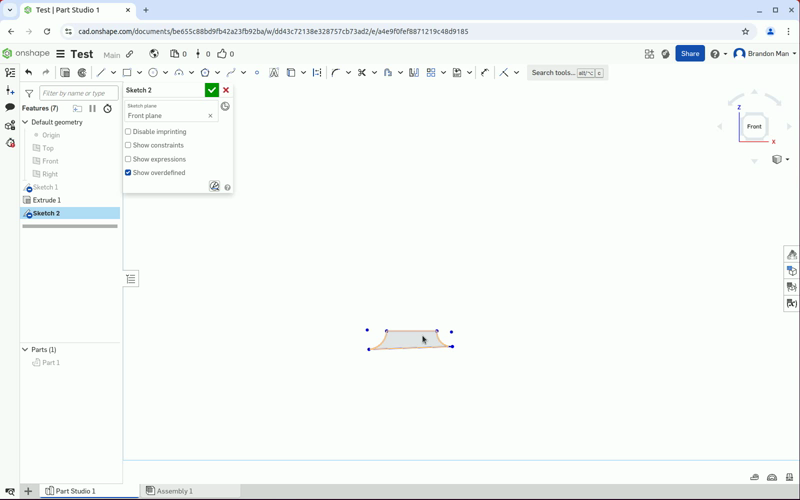
scroll(6)
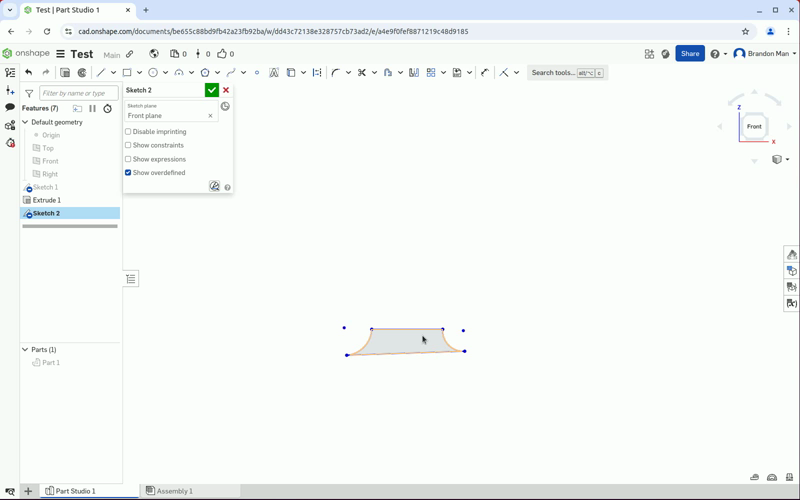
scroll(6)
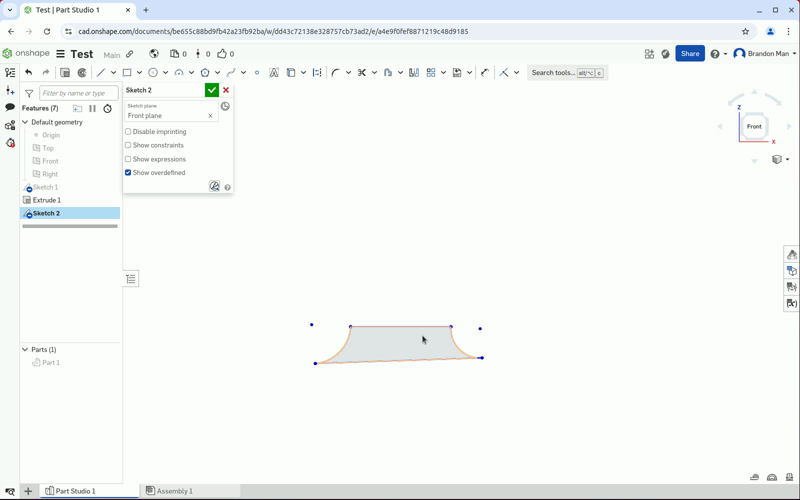
scroll(6)
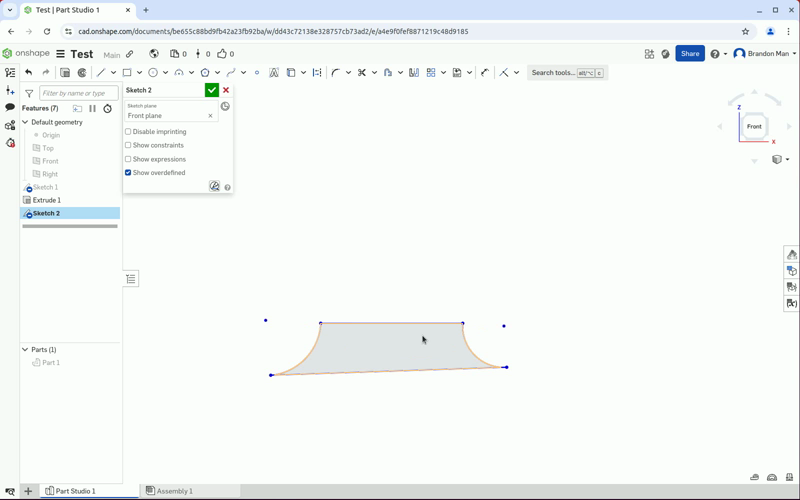
scroll(6)
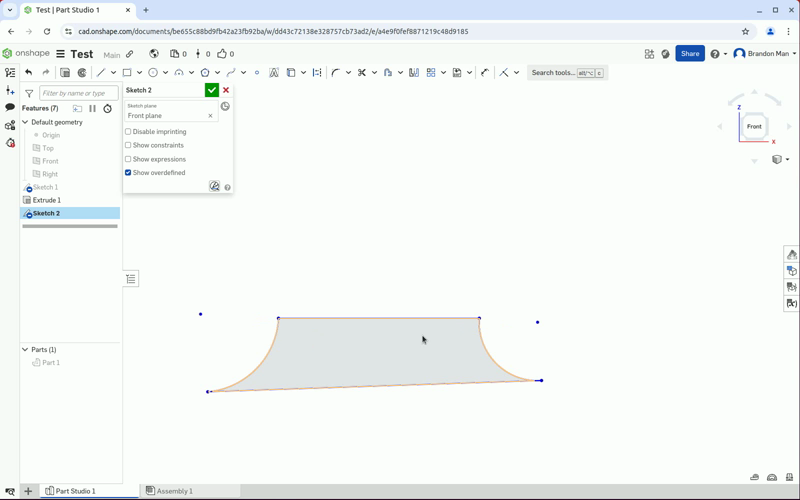
scroll(6)
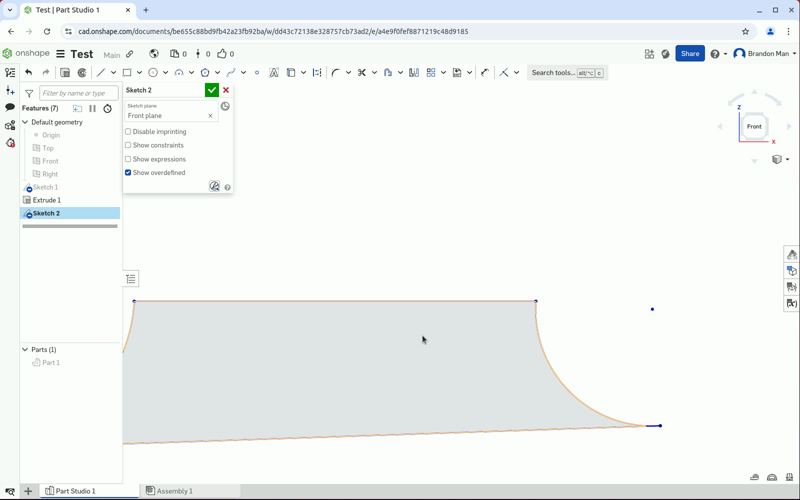
click(422, 335)
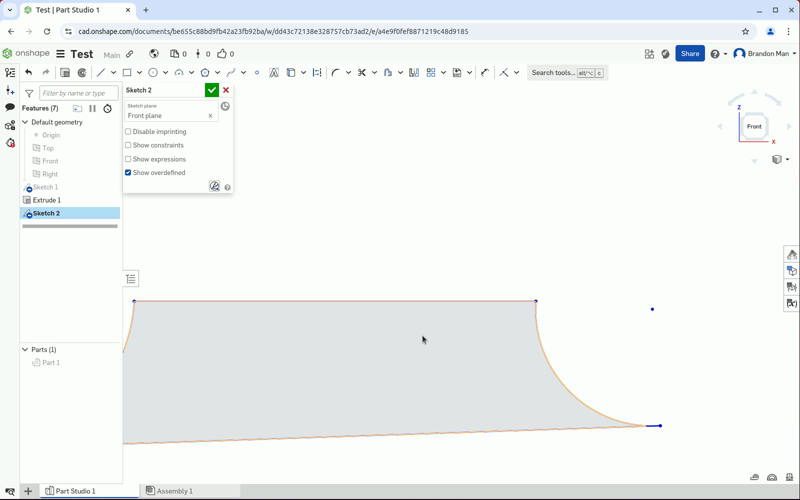
scroll(-6)
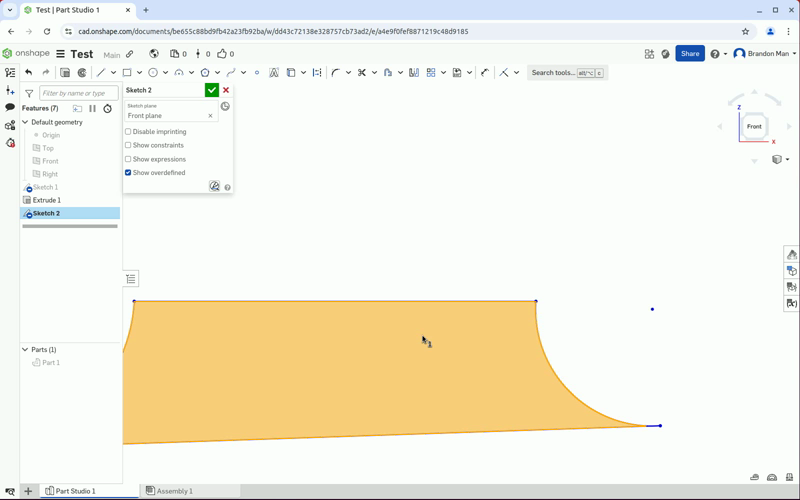
scroll(-6)
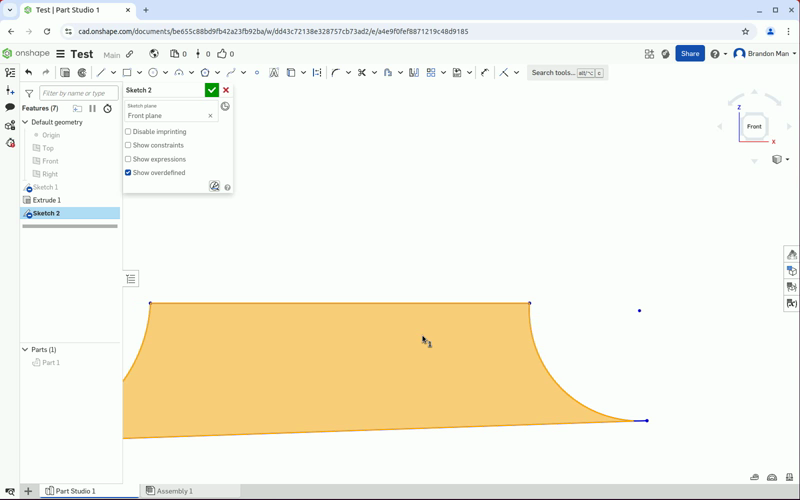
scroll(-6)
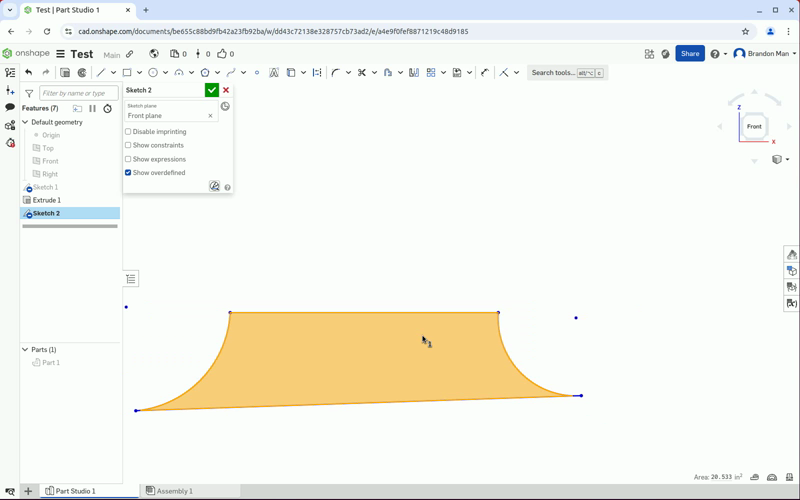
scroll(-6)
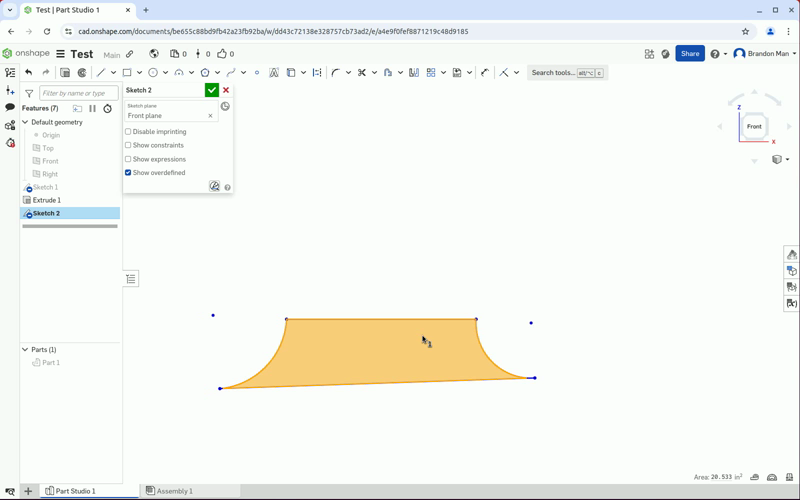
scroll(-6)
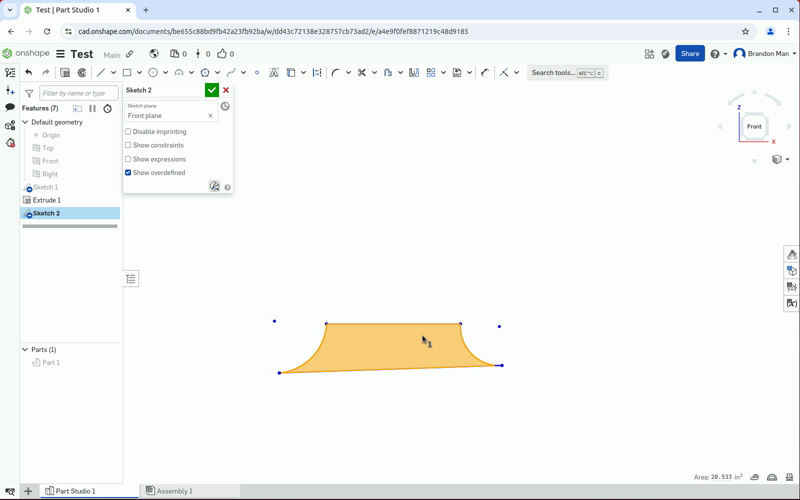
scroll(-6)
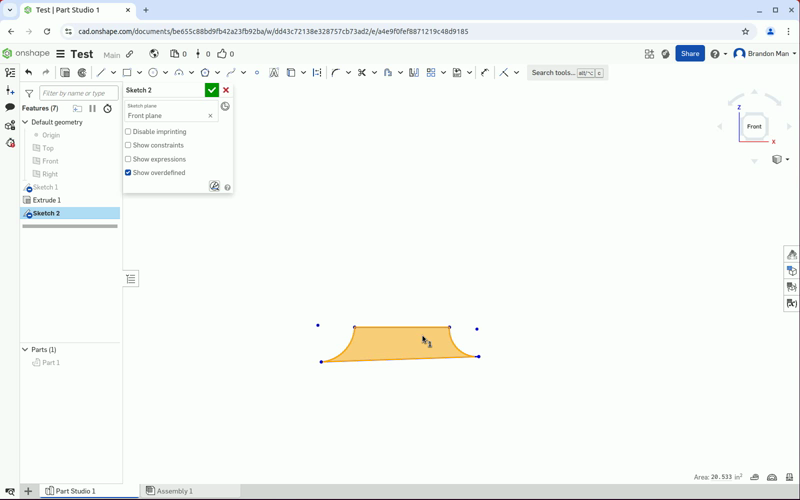
scroll(-6)
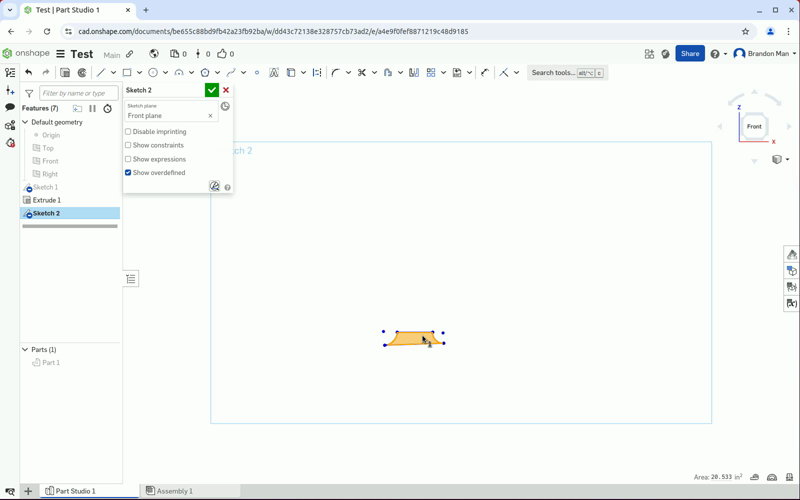
mouse_move(73, 352)
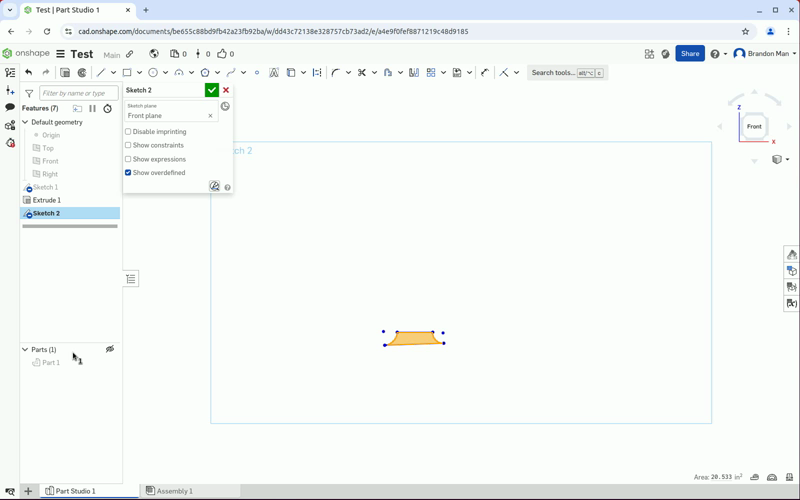
key(shift+y)
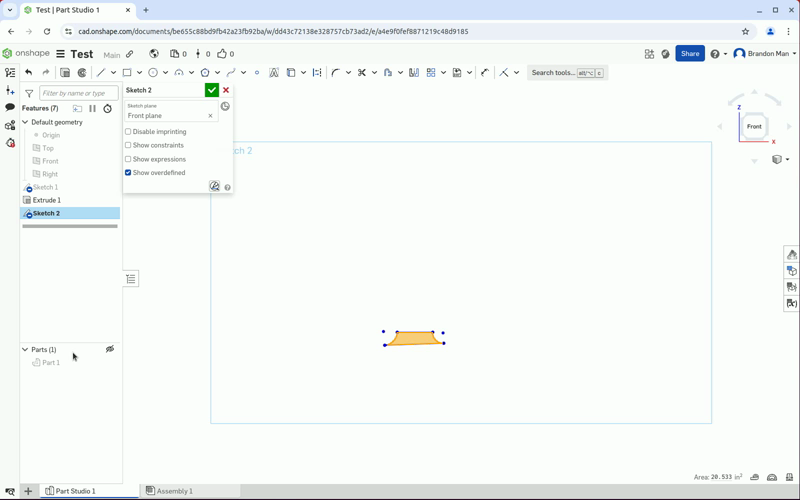
key(shift+e)
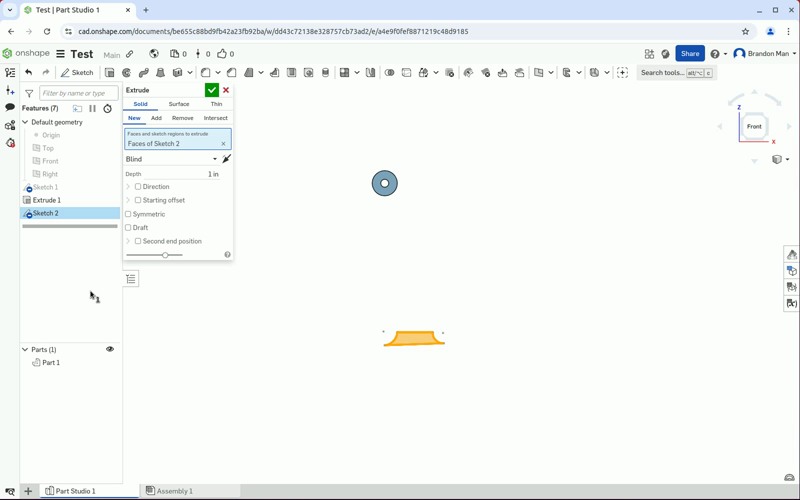
mouse_move(143, 106)
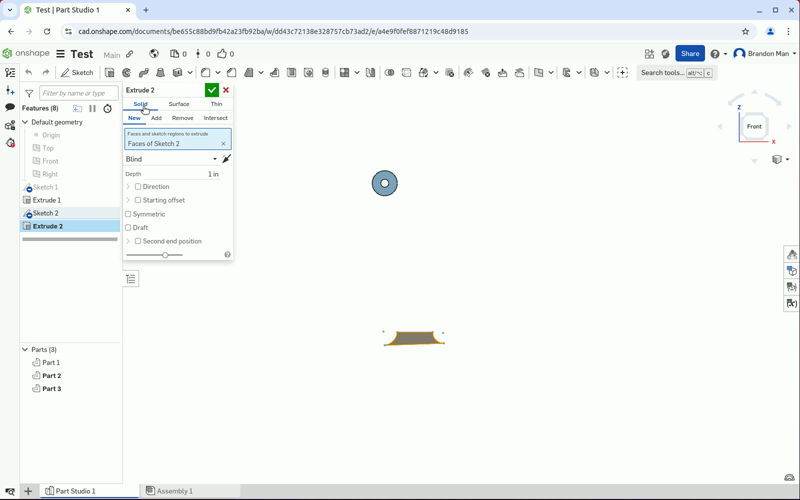
click(143, 106)
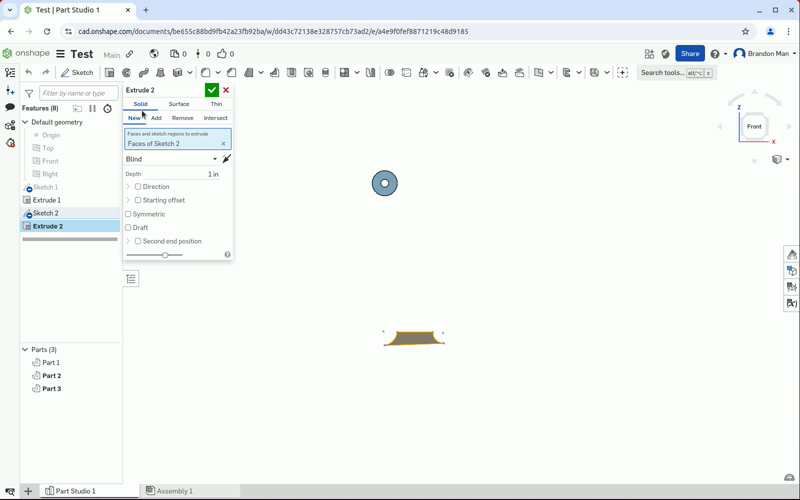
mouse_move(137, 120)
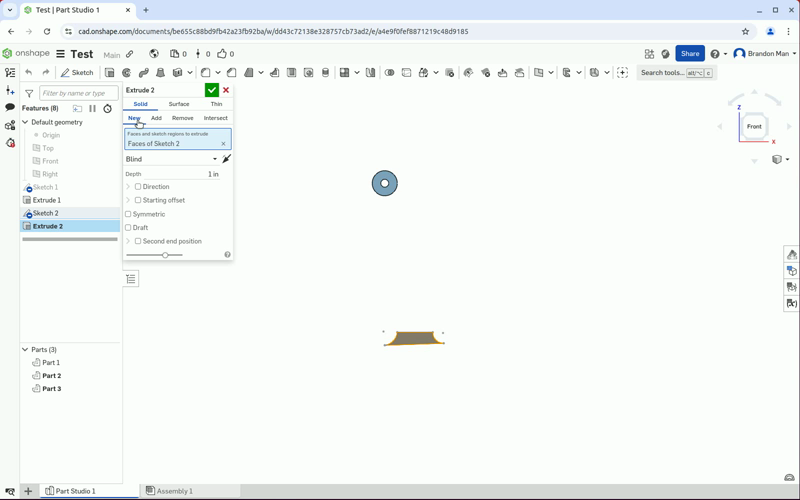
click(137, 120)
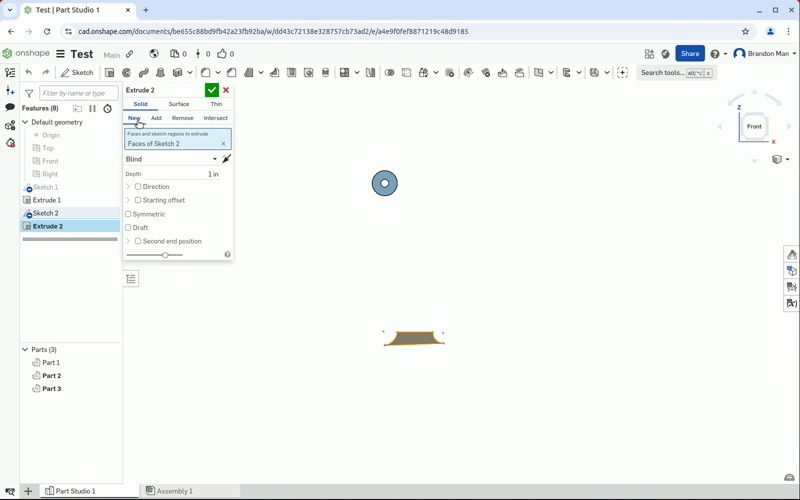
key(tab, 4)
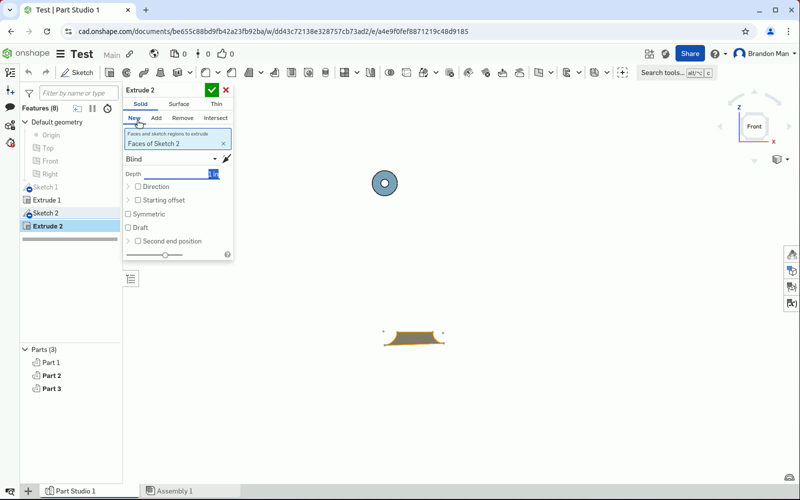
text(0.722)
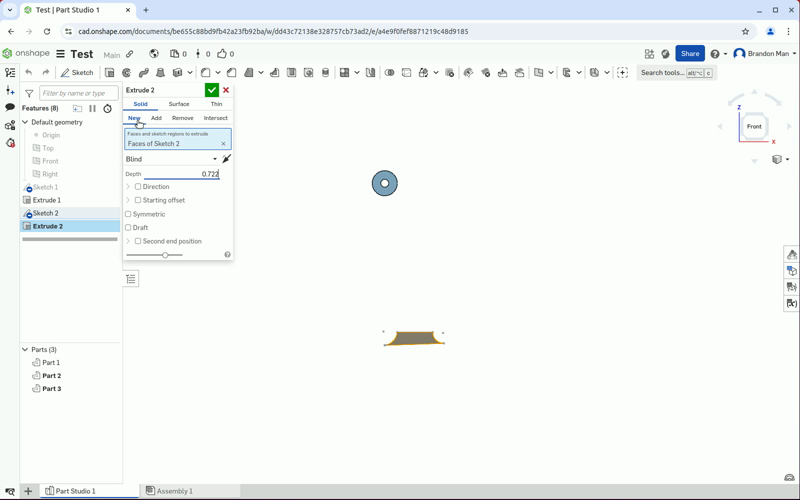
key(enter)
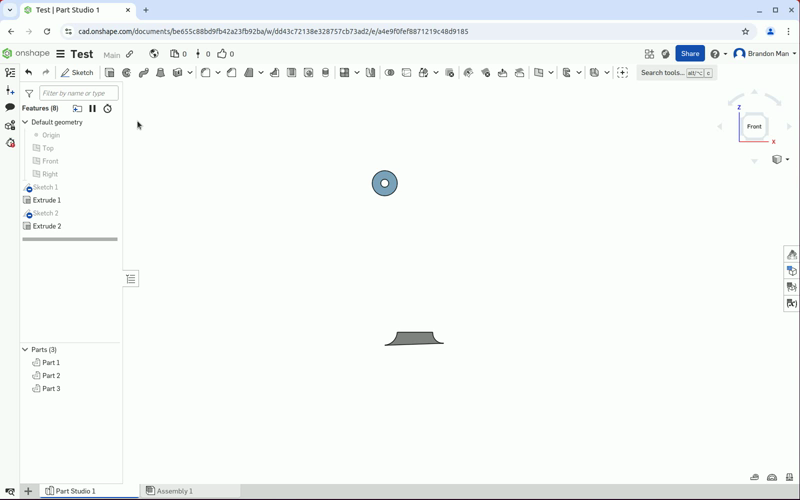
key(shift+h)
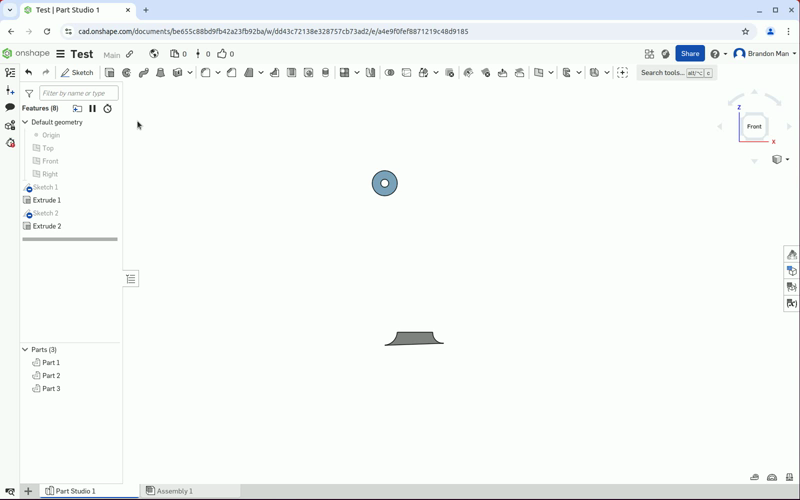
key(shift+h)
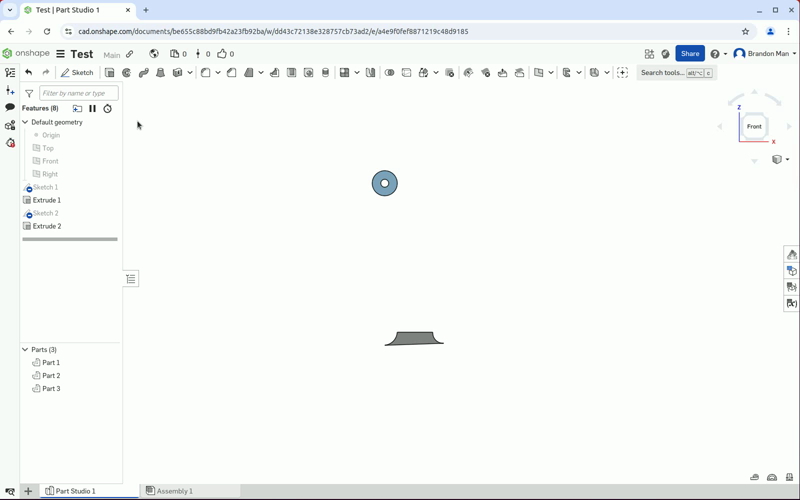
mouse_move(73, 189)
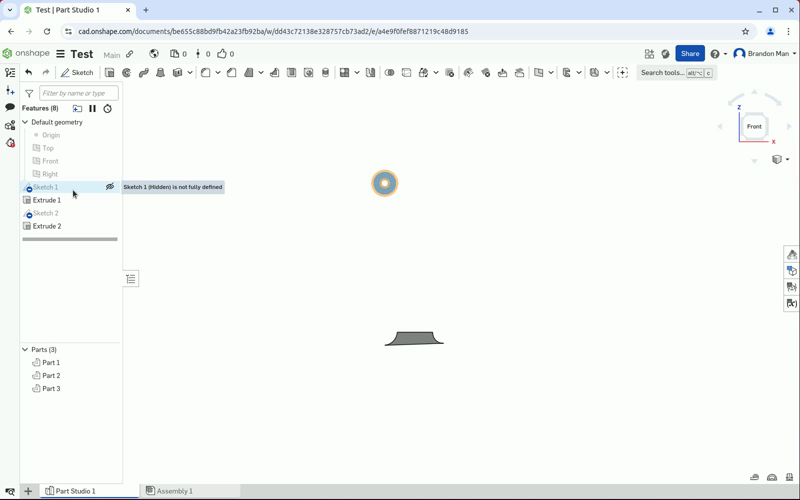
click(73, 189)
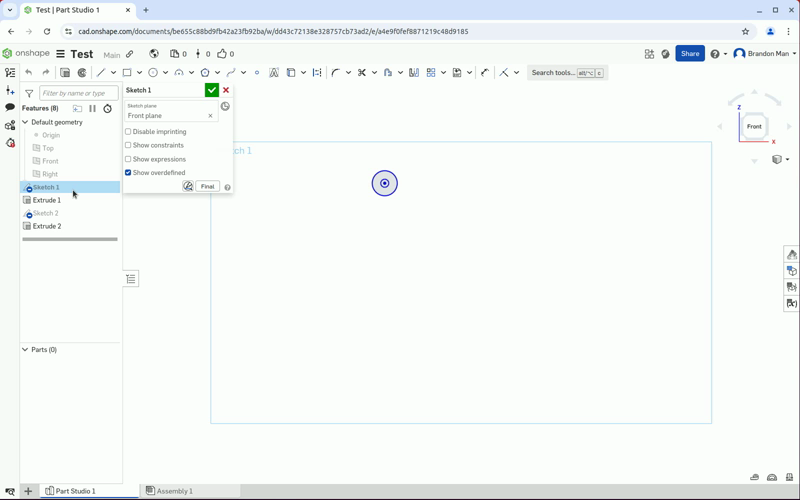
mouse_move(229, 92)
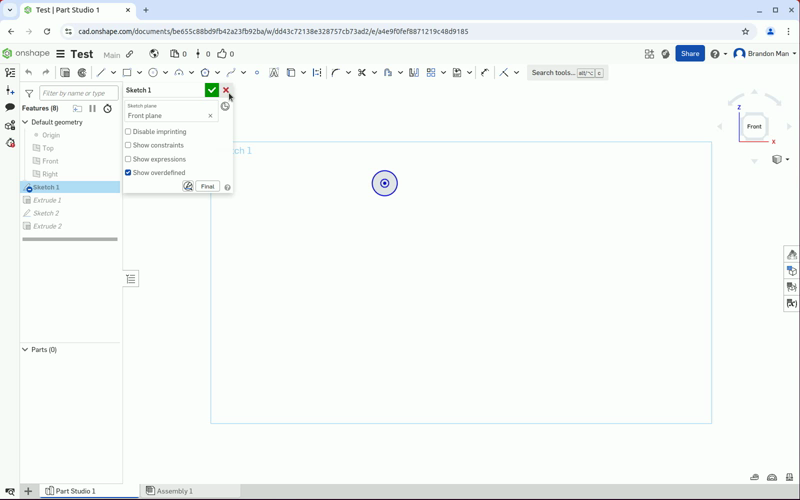
click(229, 92)
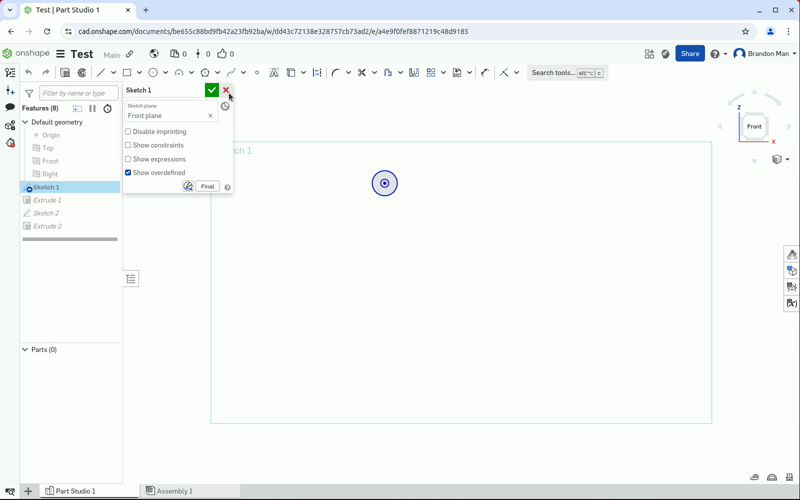
key(shift+s)
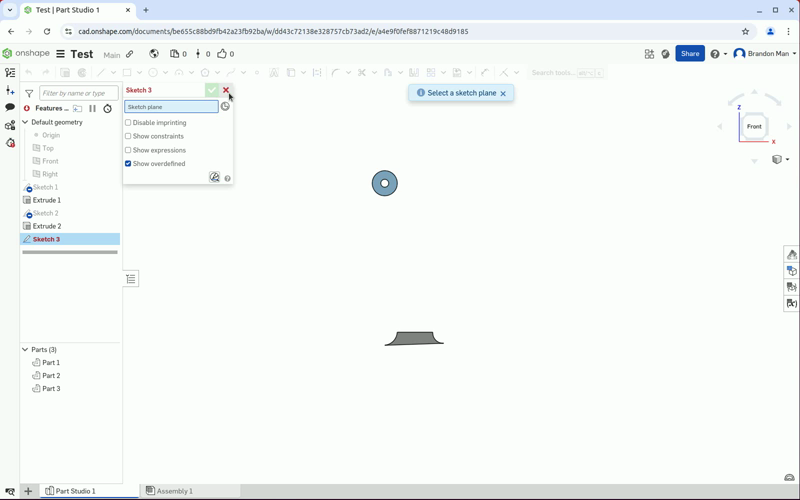
mouse_move(73, 163)
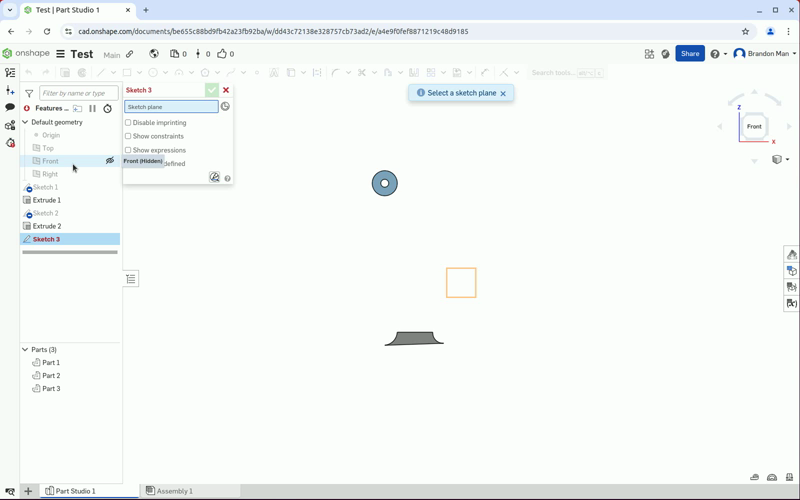
click(73, 163)
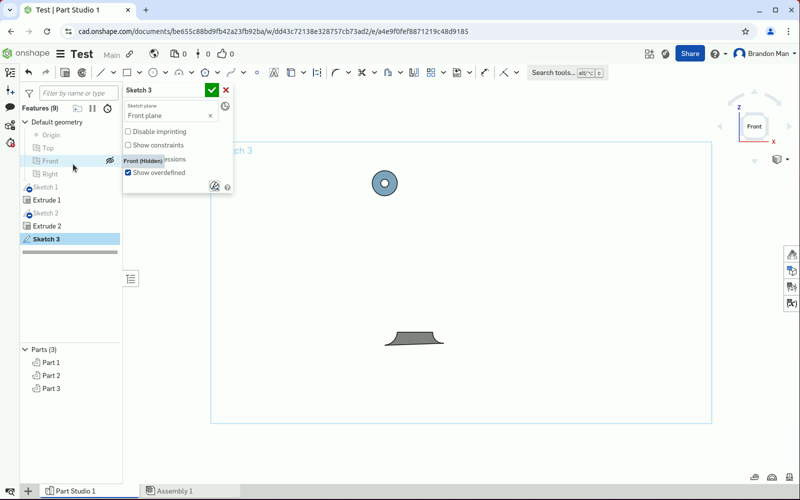
mouse_move(73, 352)
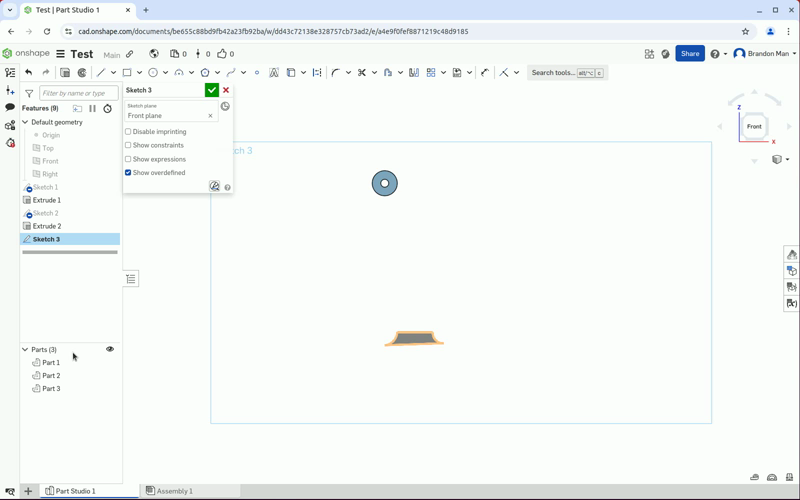
key(y)
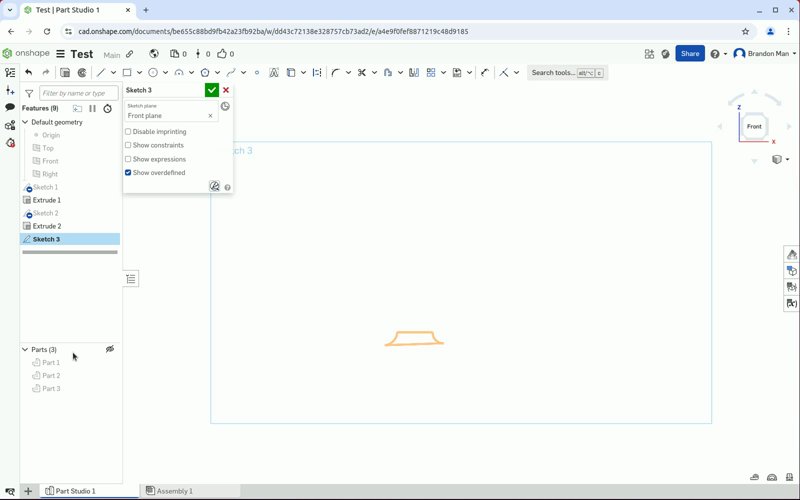
key(a)
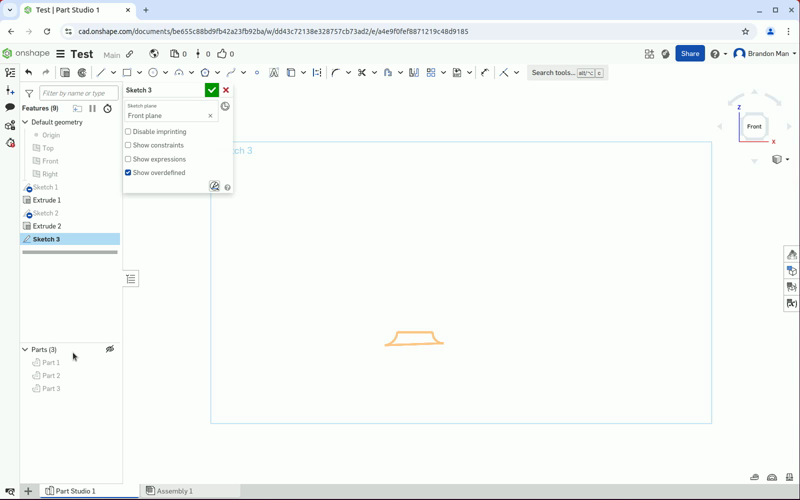
key_down(shift)
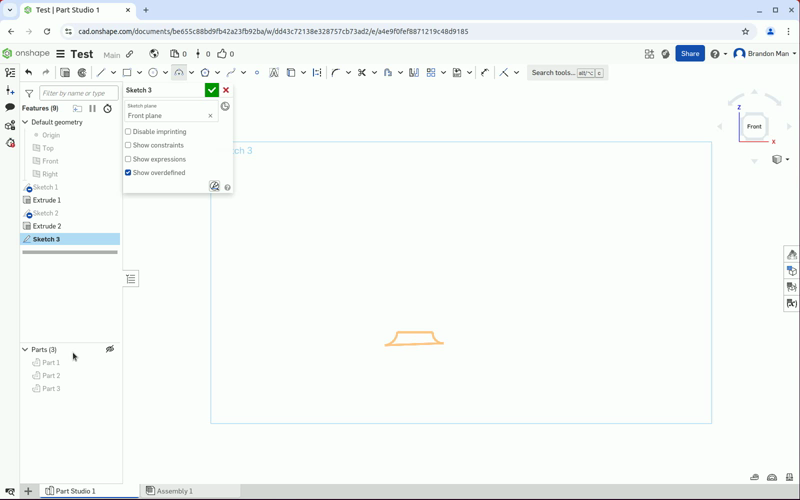
mouse_move(363, 246)
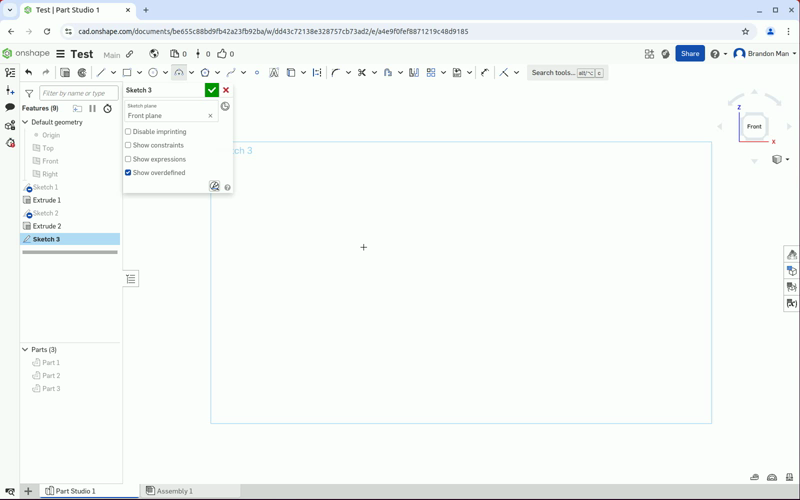
click(363, 246)
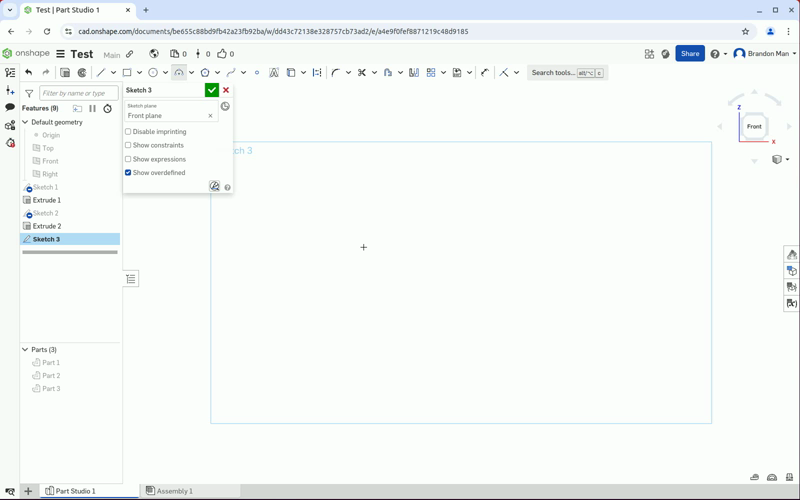
key_up(shift)
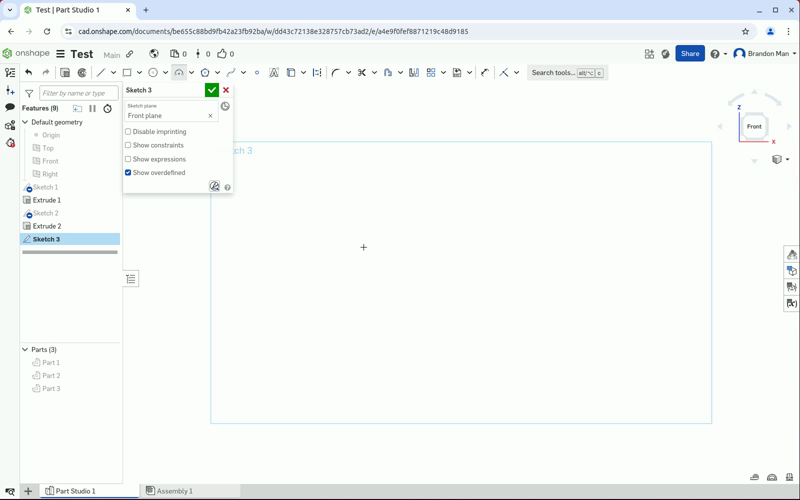
key_down(shift)
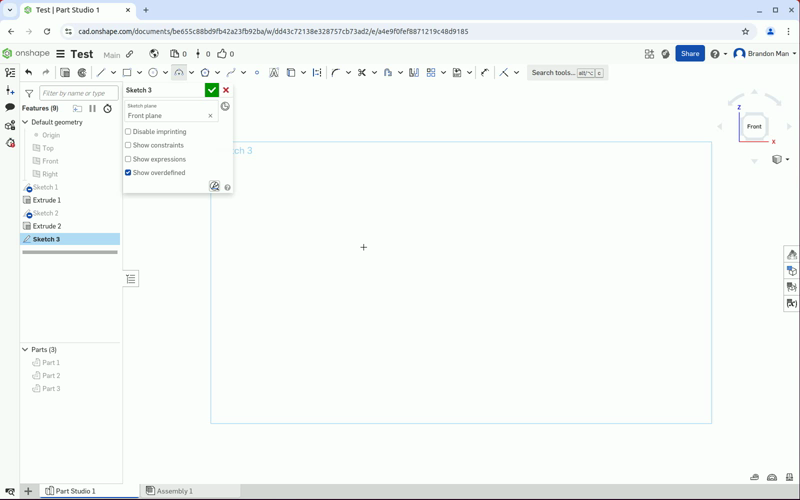
mouse_move(405, 246)
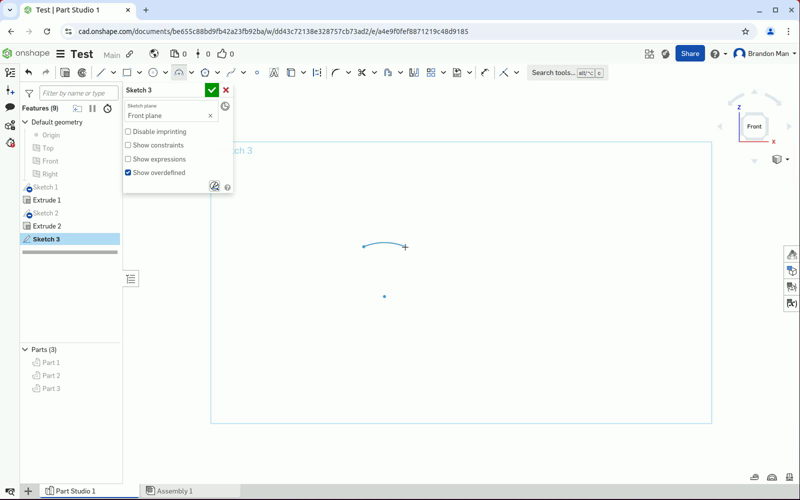
click(405, 246)
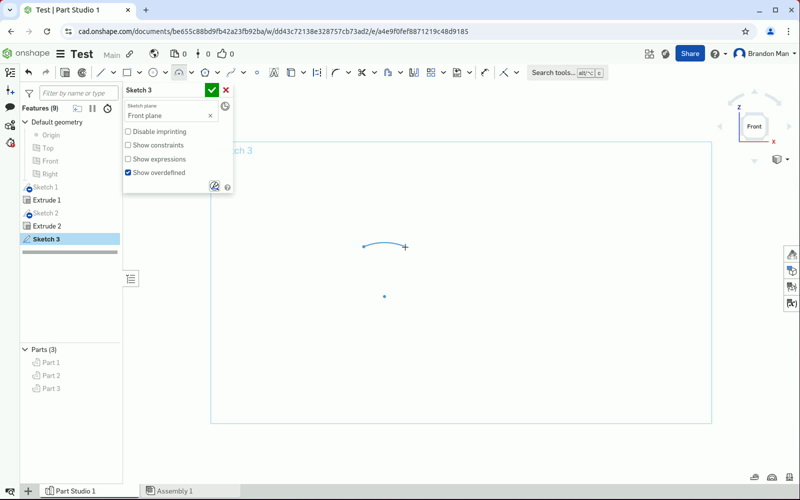
mouse_move(384, 228)
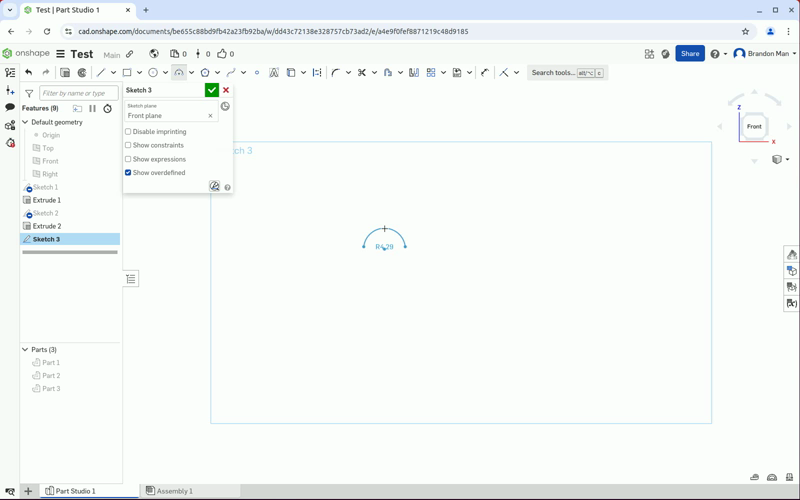
click(384, 228)
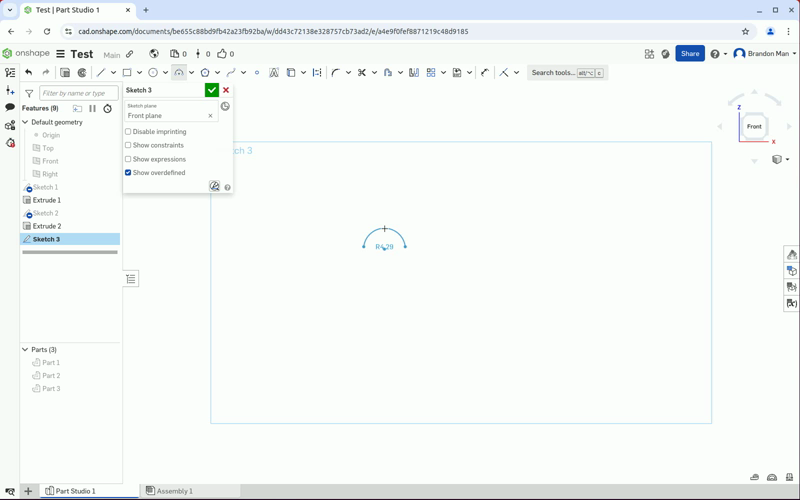
key_up(shift)
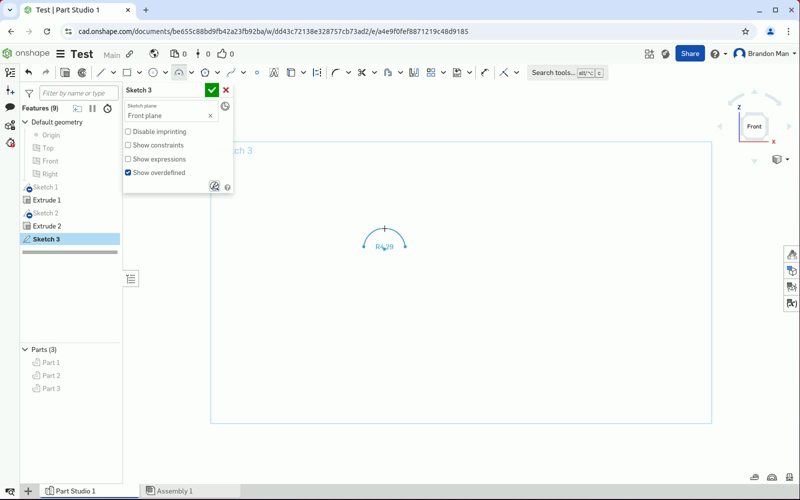
key(esc)
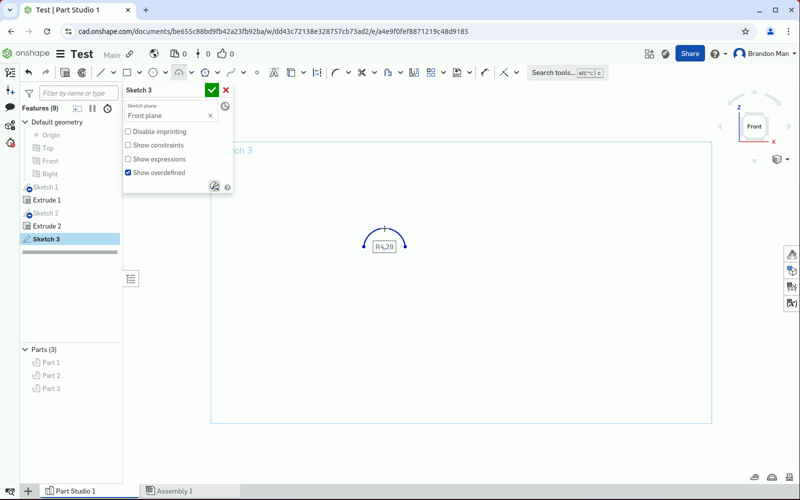
key(l)
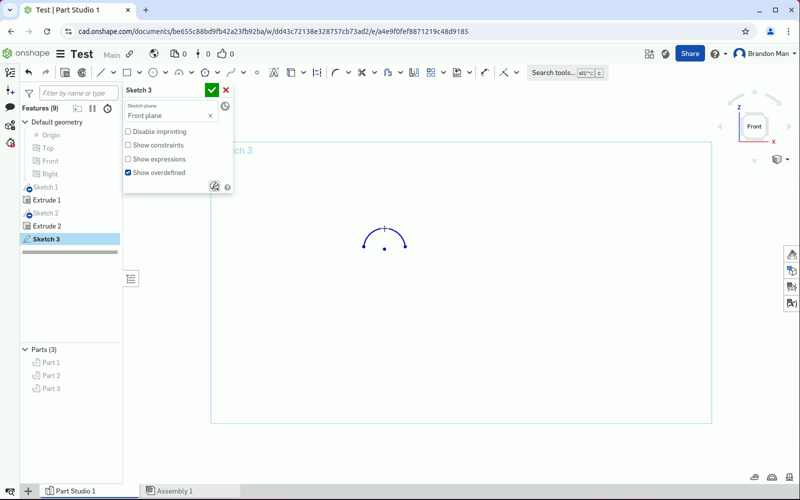
mouse_move(405, 246)
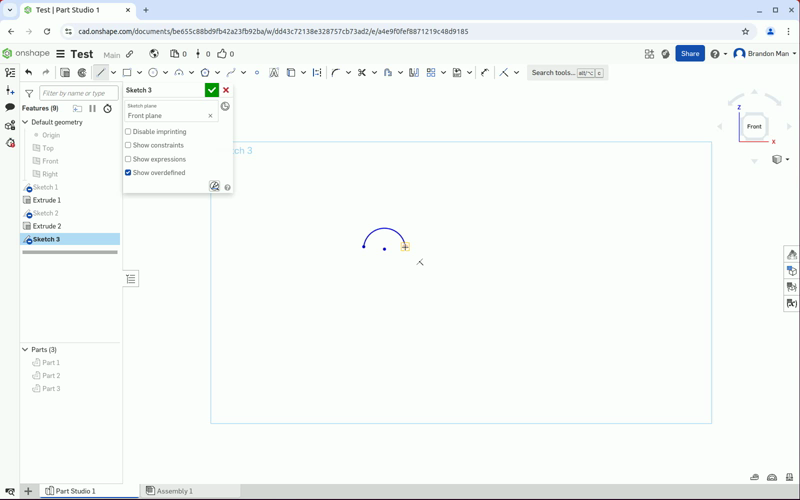
click(405, 246)
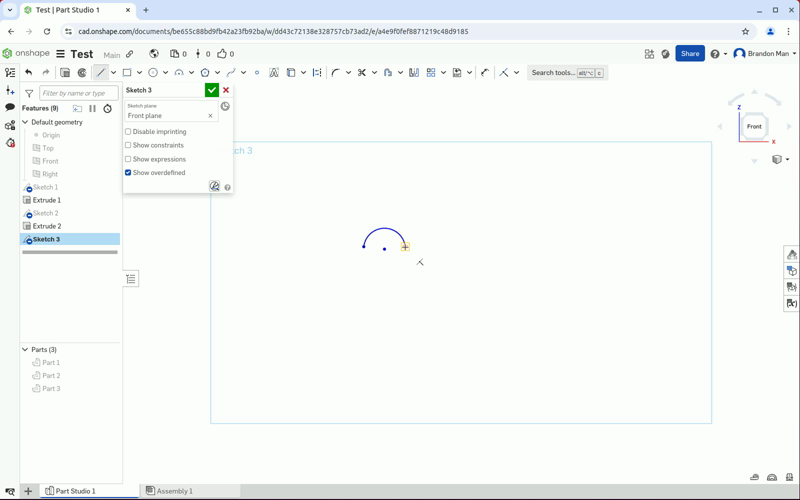
key_down(shift)
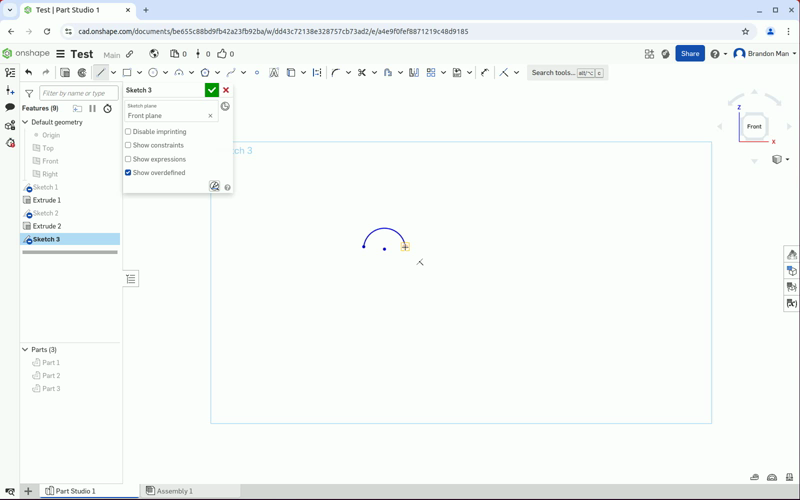
mouse_move(396, 180)
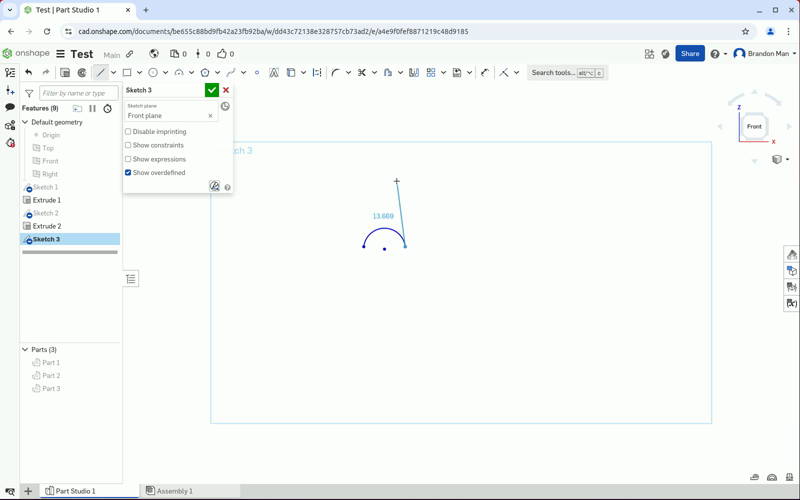
click(396, 180)
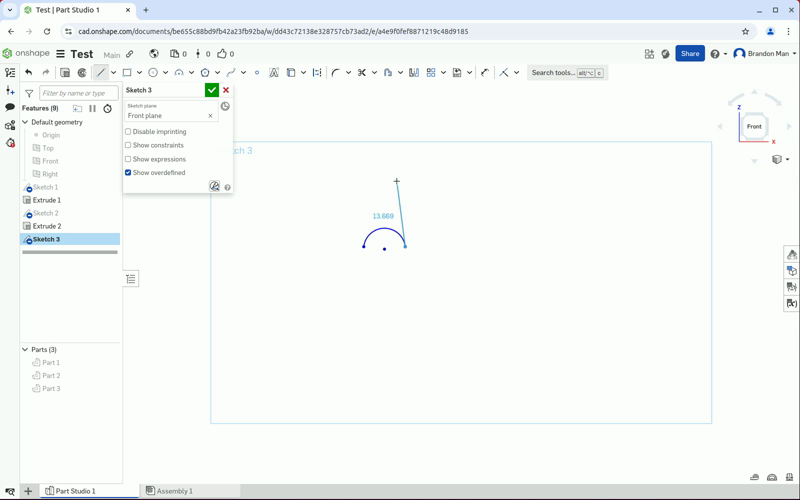
key_up(shift)
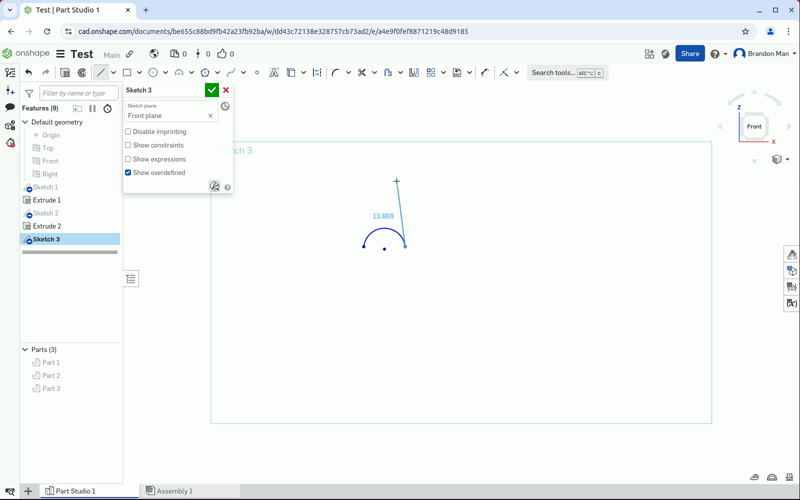
key(esc)
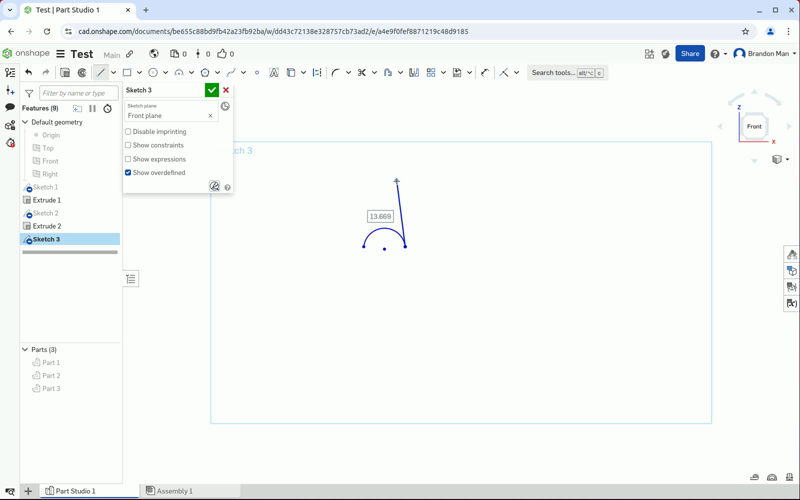
key(a)
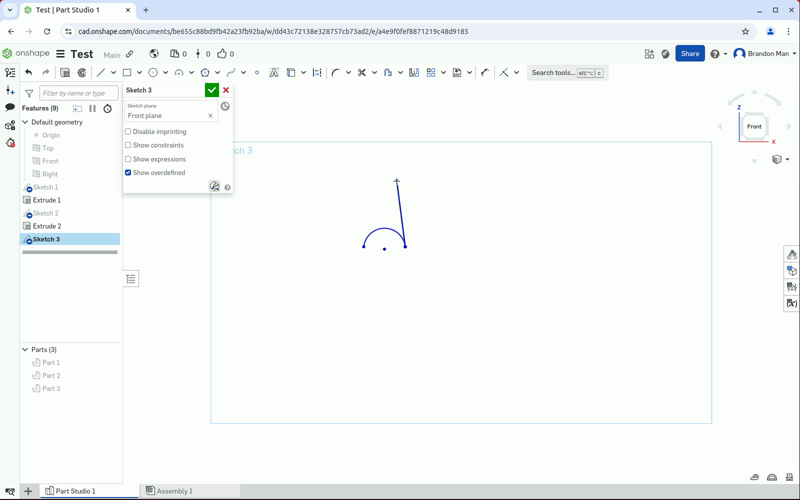
mouse_move(396, 180)
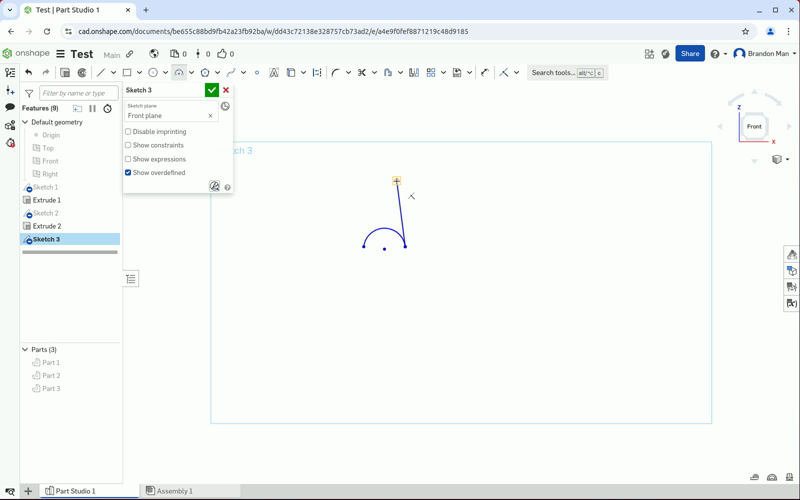
click(396, 180)
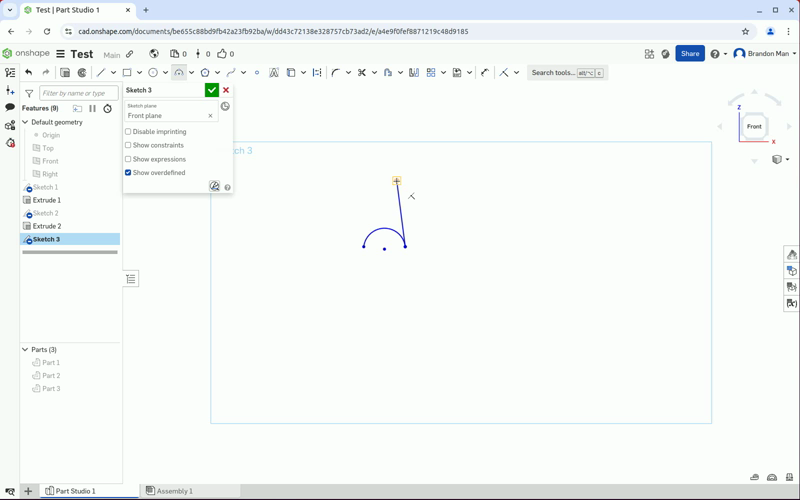
key_down(shift)
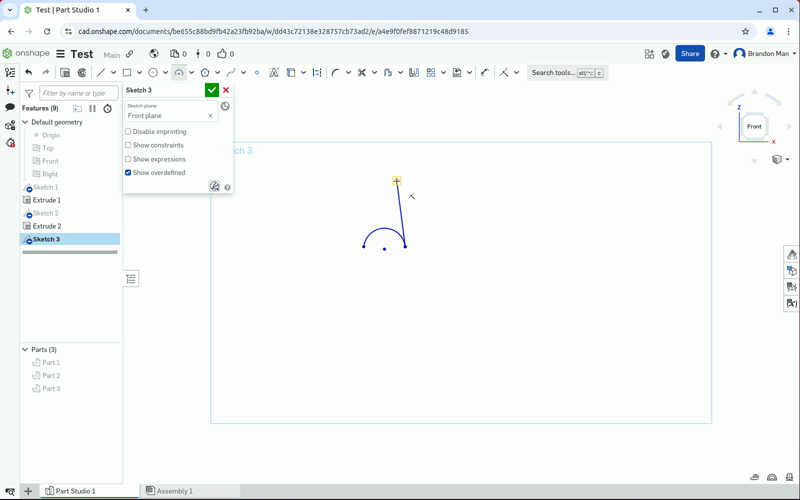
mouse_move(371, 180)
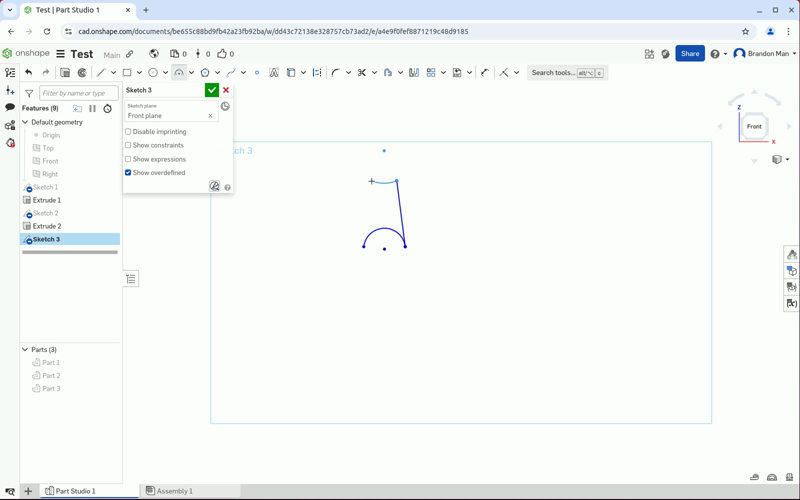
click(371, 180)
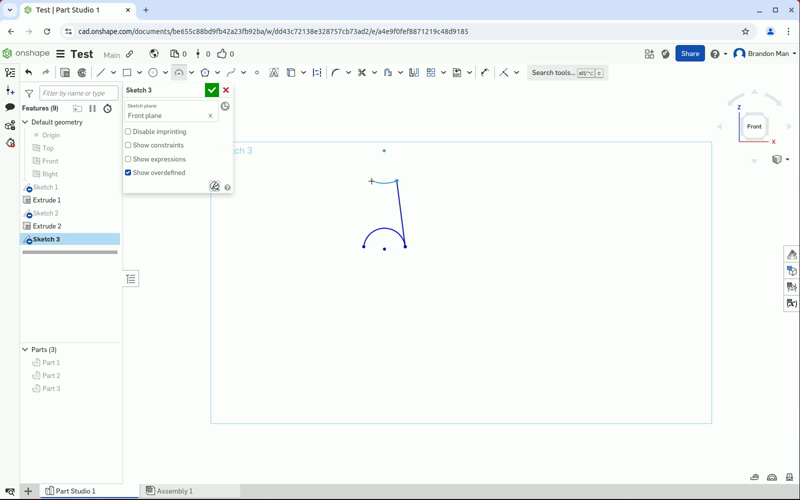
mouse_move(384, 194)
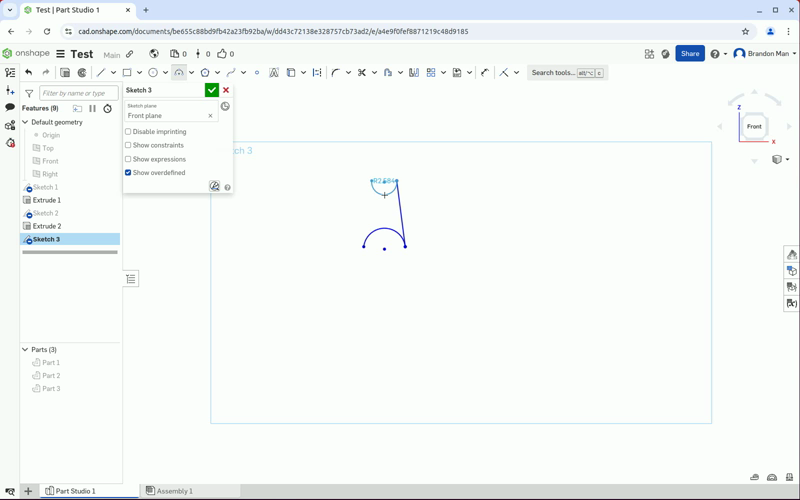
click(384, 194)
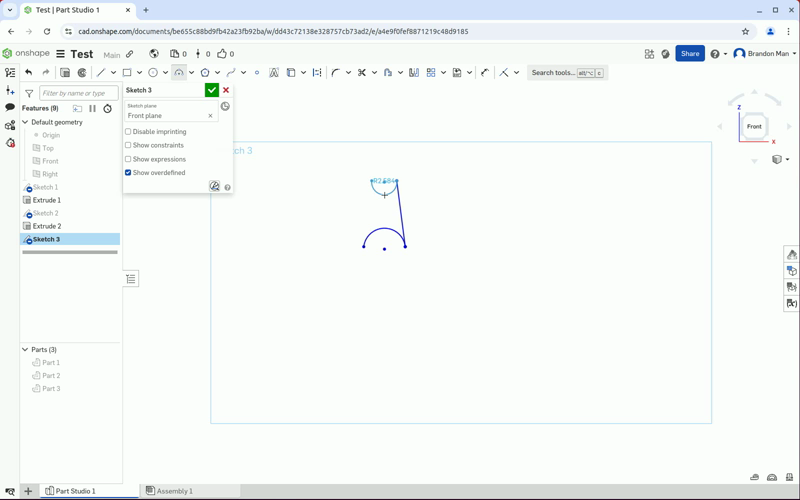
key_up(shift)
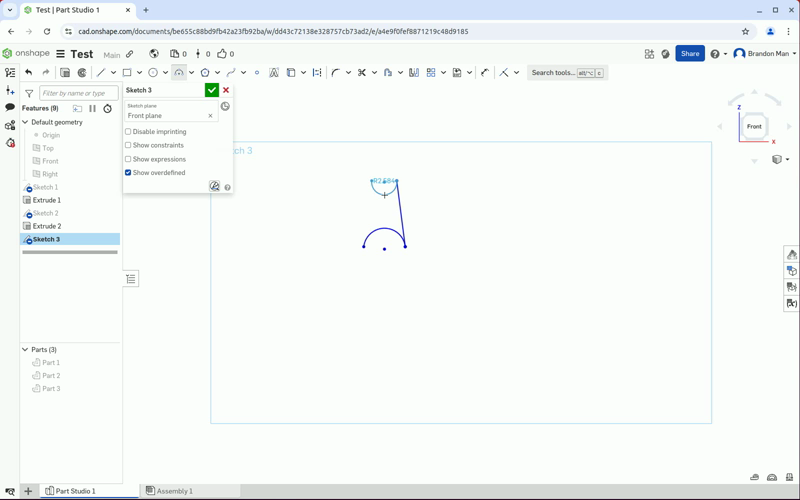
key(esc)
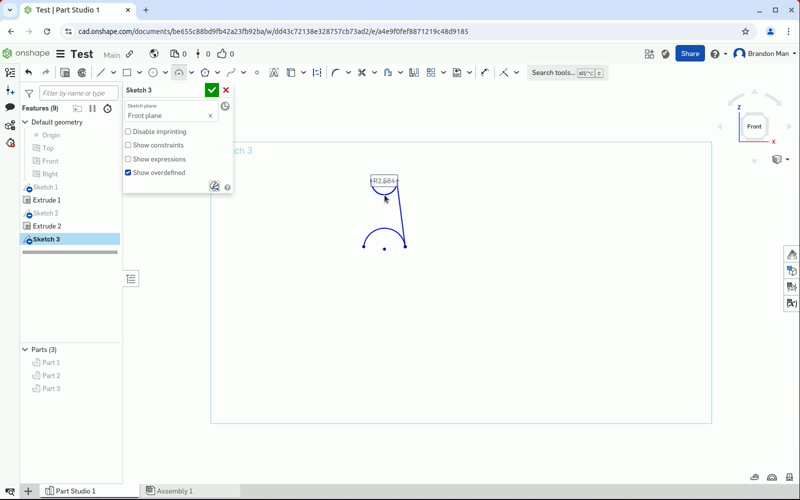
key(l)
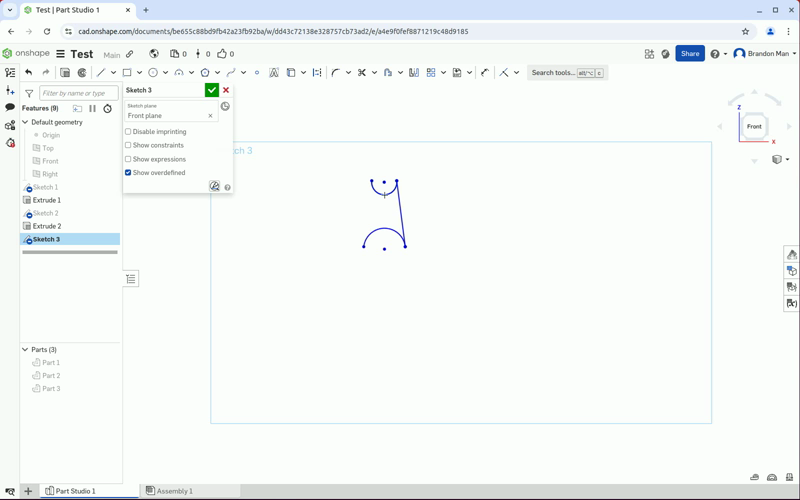
mouse_move(371, 180)
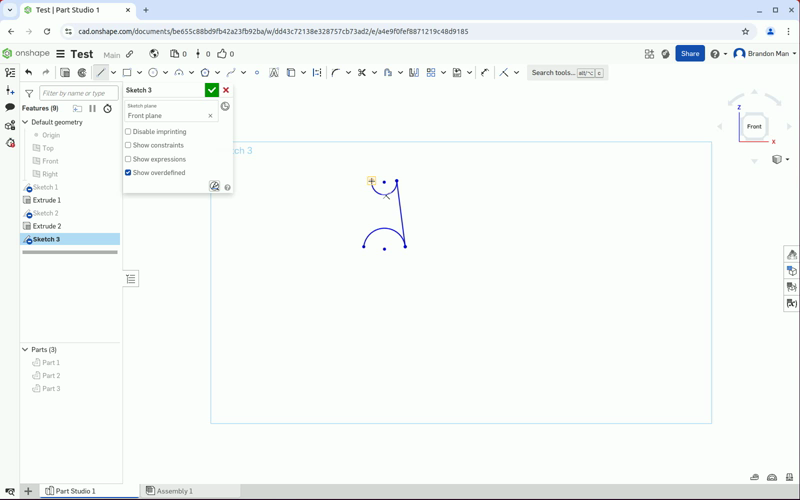
click(371, 180)
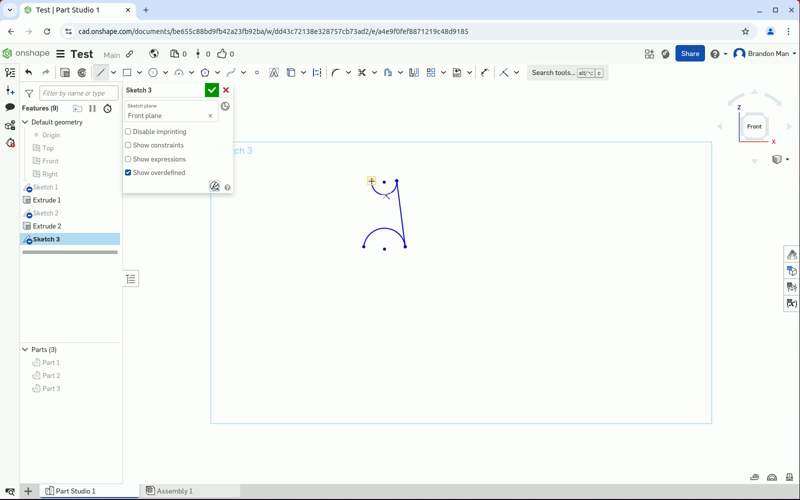
key_down(shift)
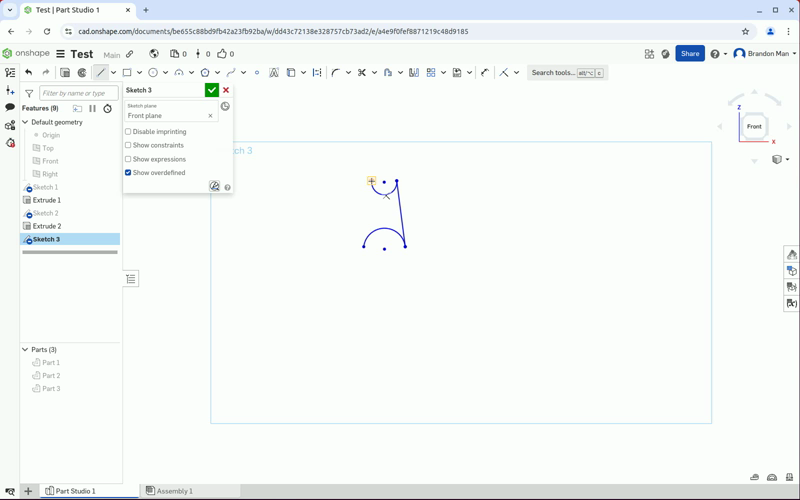
mouse_move(363, 246)
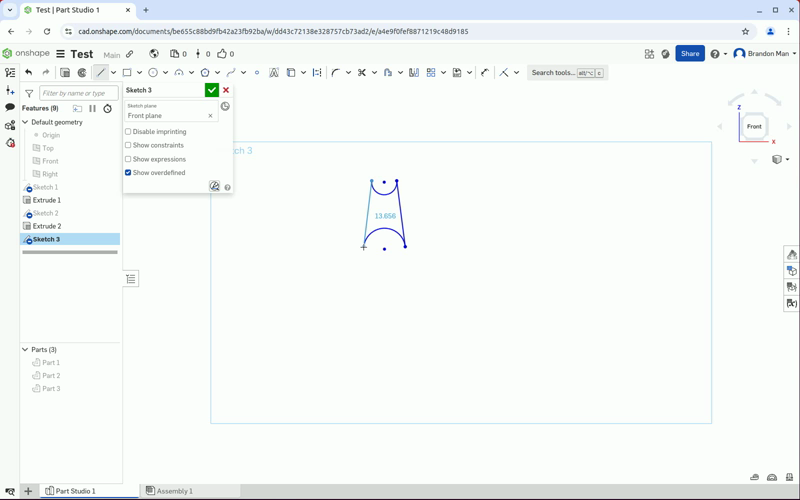
key_up(shift)
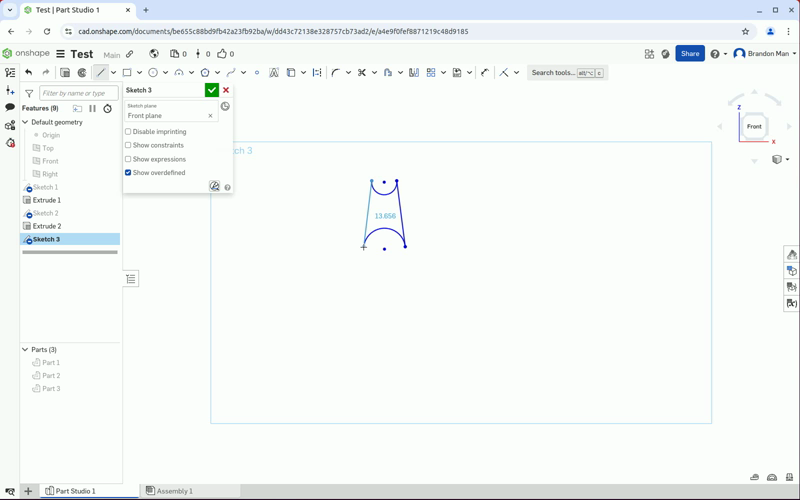
click(363, 246)
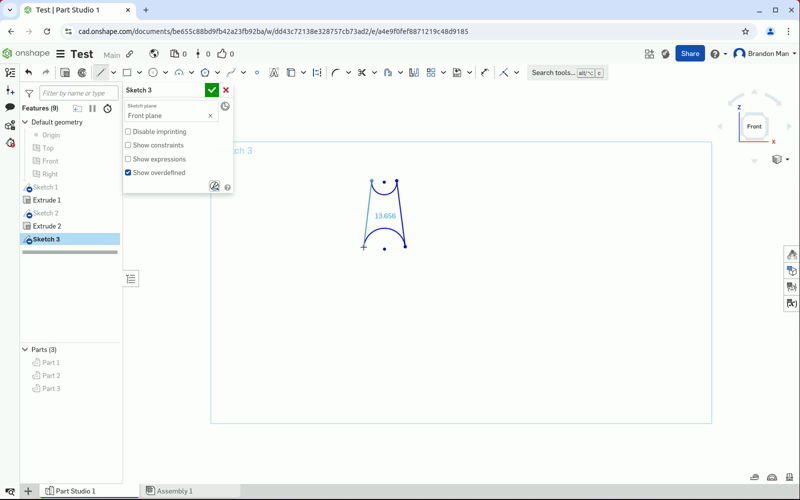
key(esc)
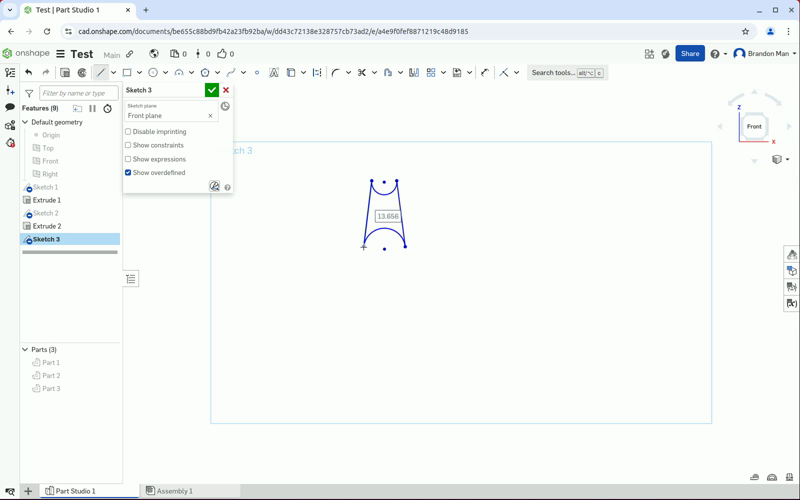
key(c)
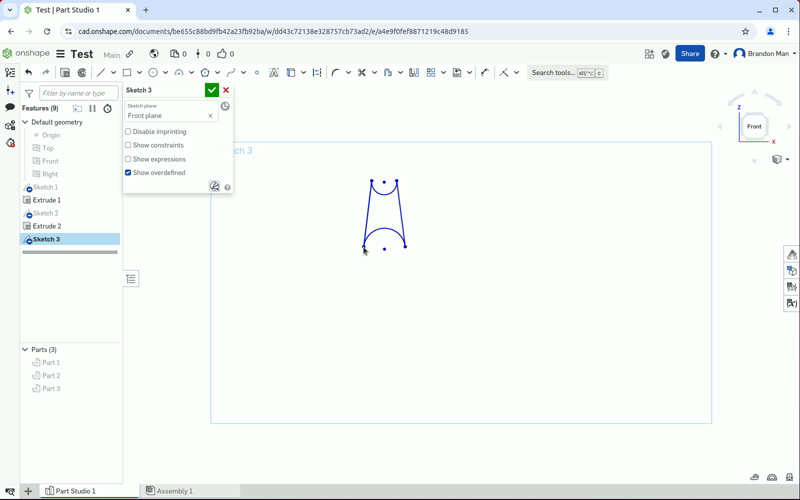
key_down(shift)
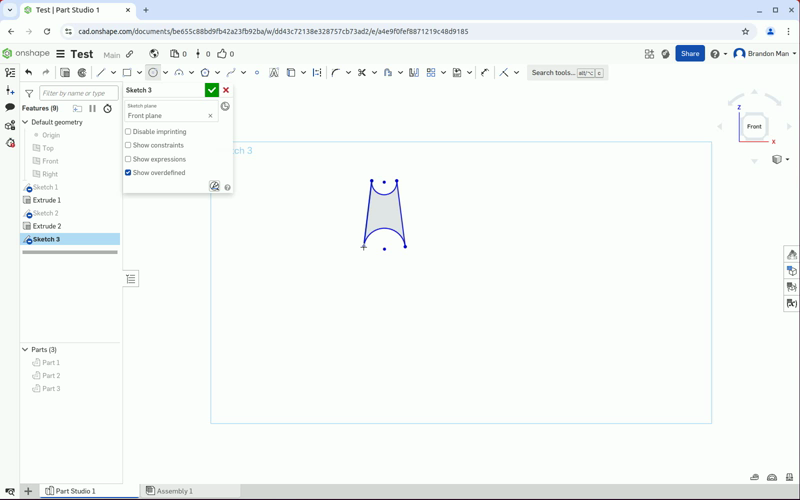
mouse_move(382, 202)
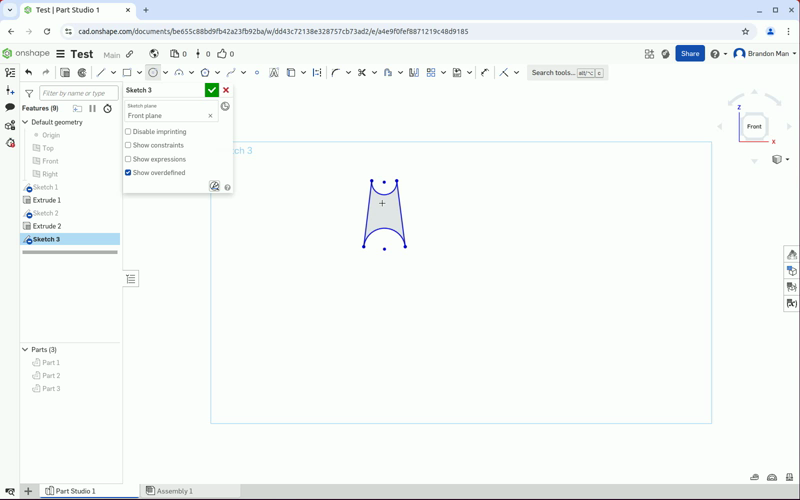
click(382, 202)
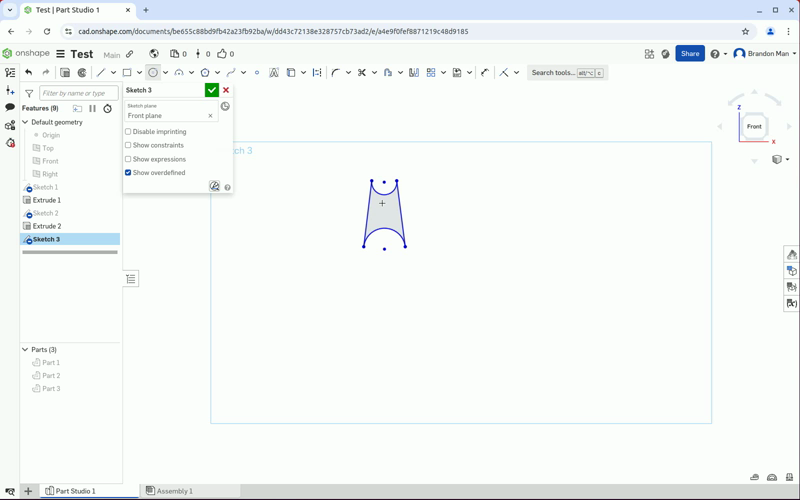
key_up(shift)
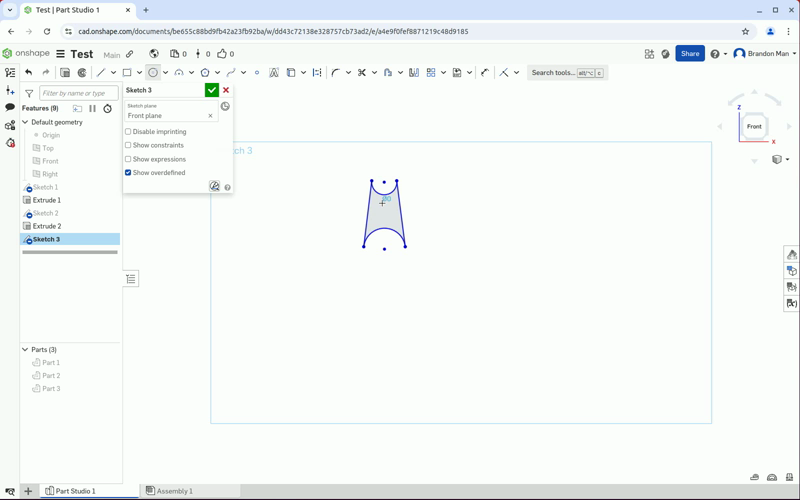
mouse_move(384, 202)
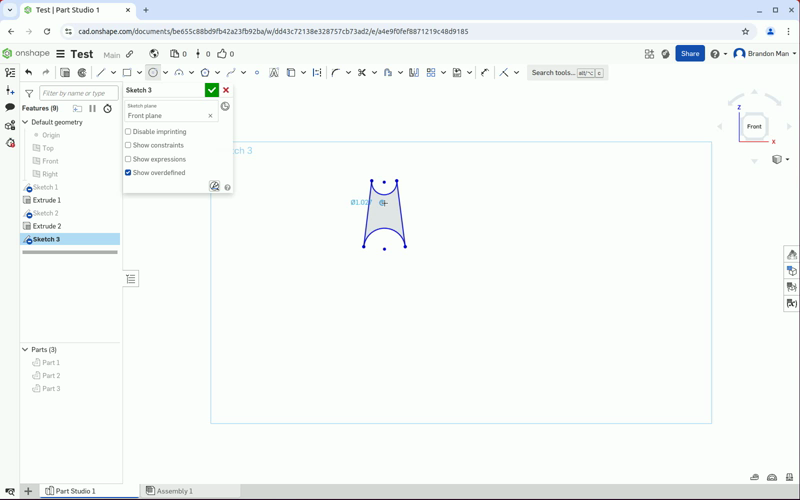
scroll(6)
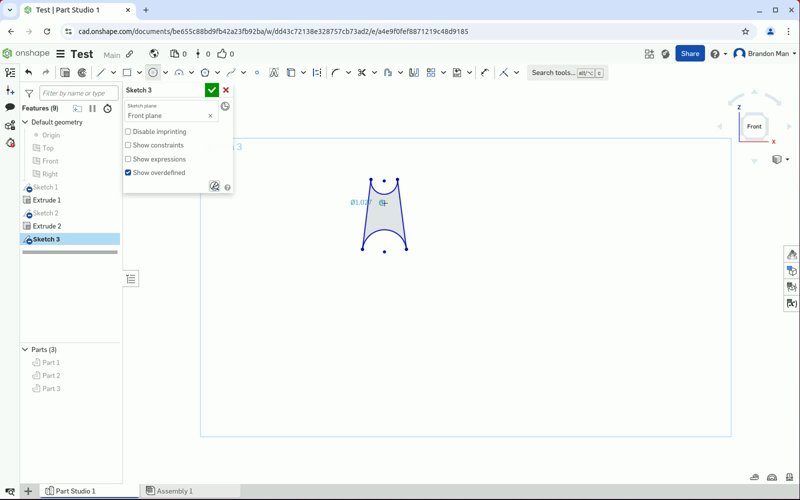
scroll(6)
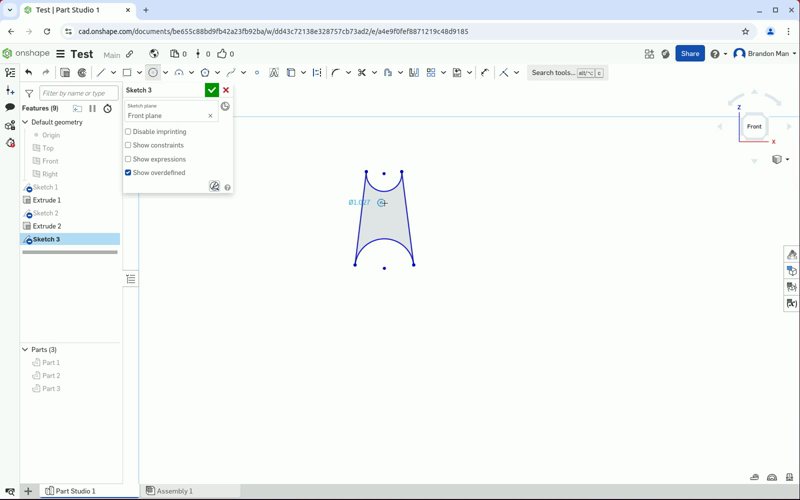
scroll(6)
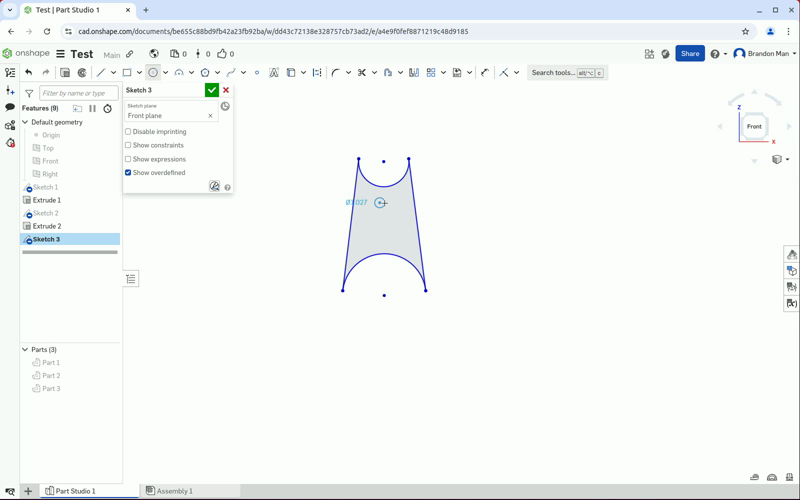
scroll(6)
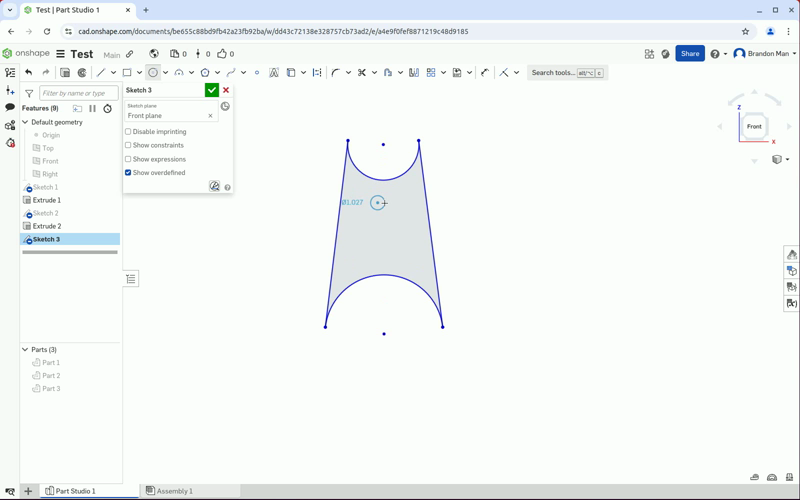
scroll(6)
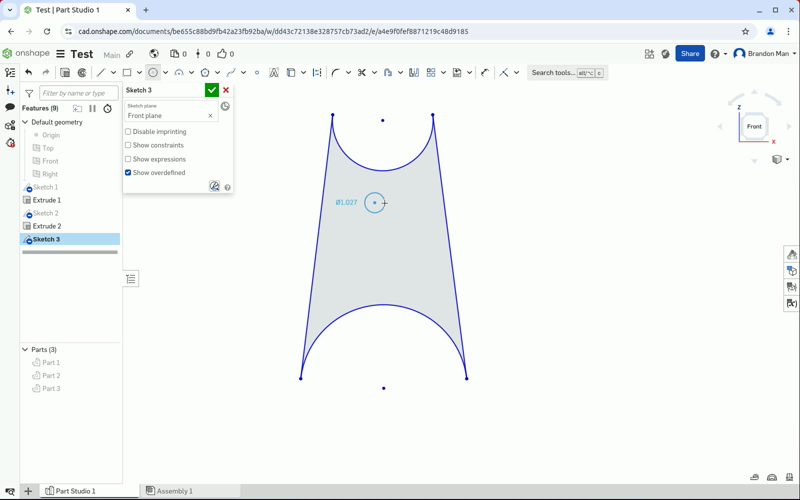
scroll(6)
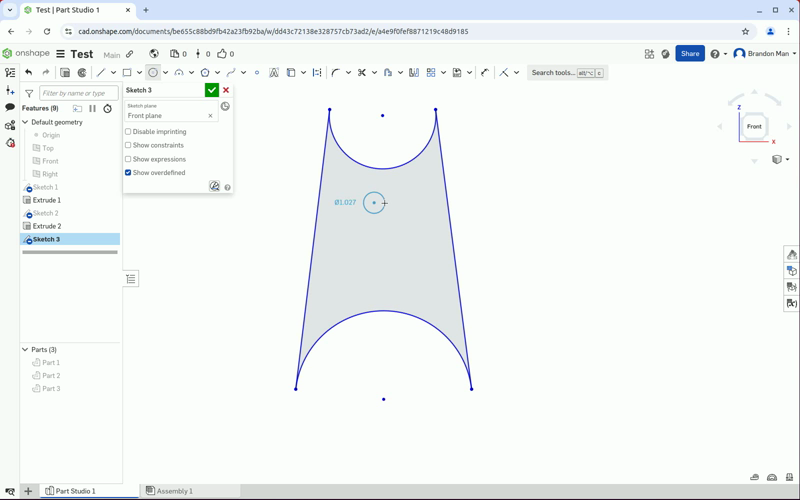
scroll(6)
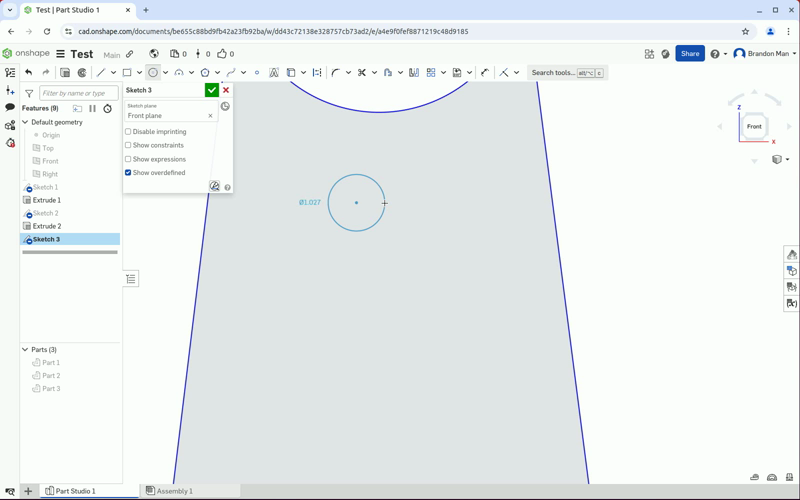
click(384, 202)
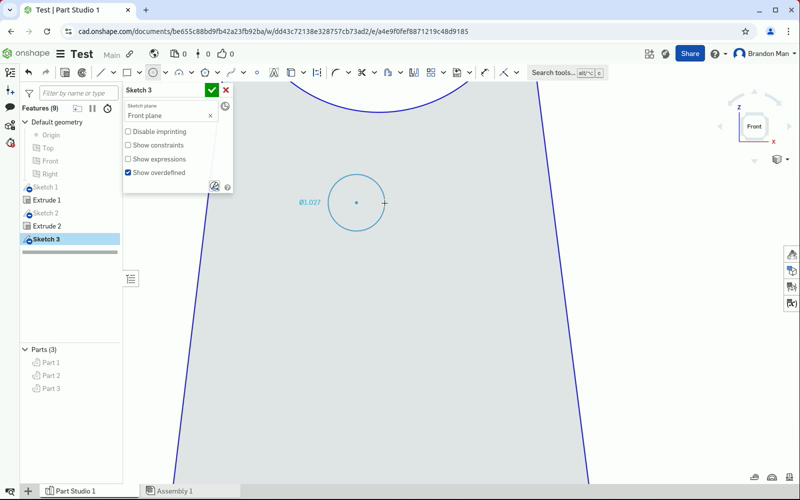
scroll(-6)
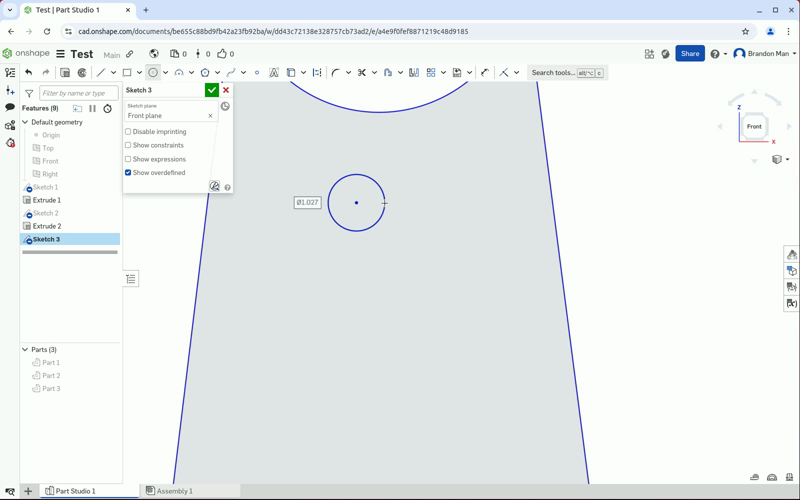
scroll(-6)
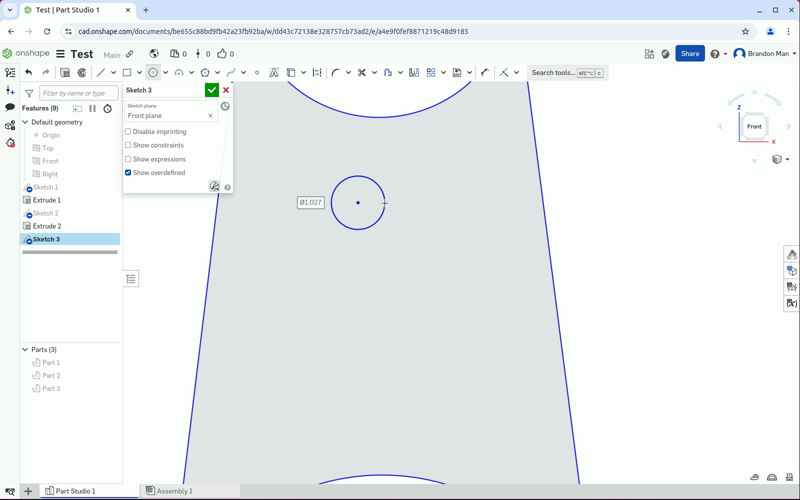
scroll(-6)
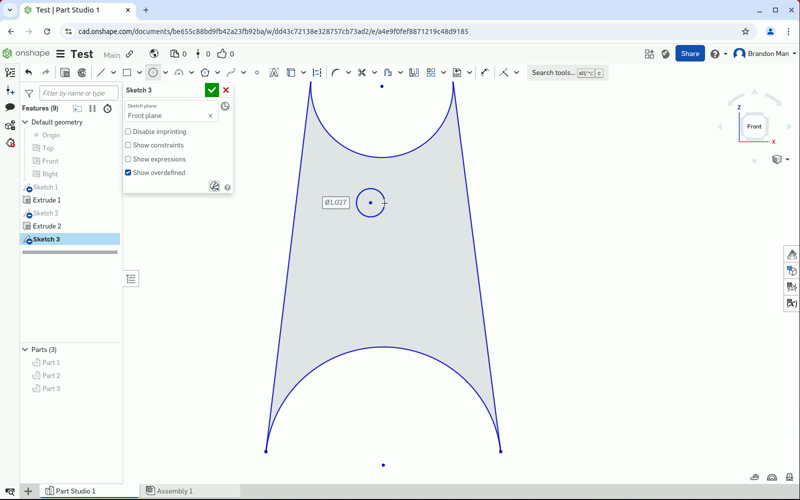
scroll(-6)
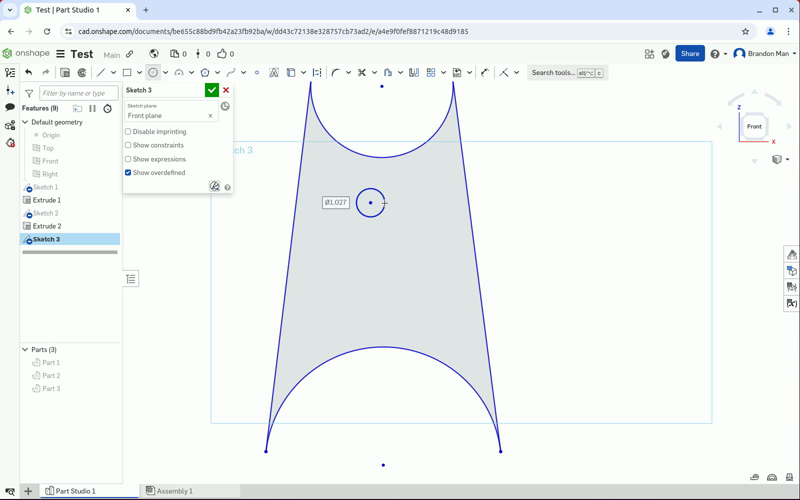
scroll(-6)
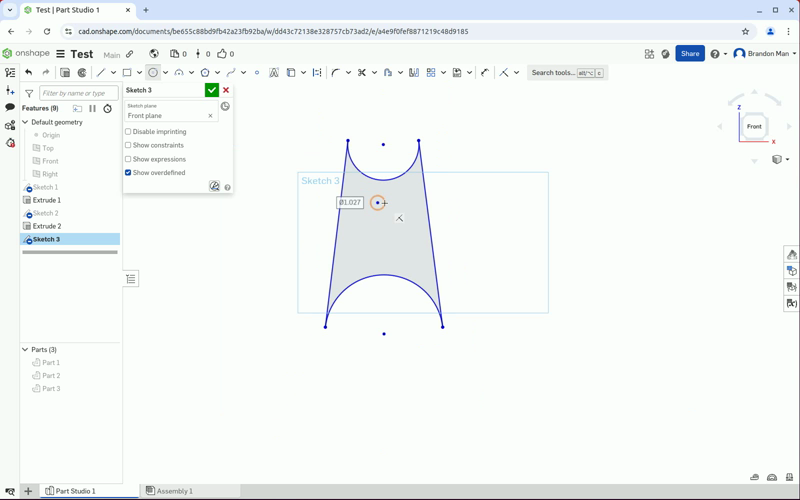
scroll(-6)
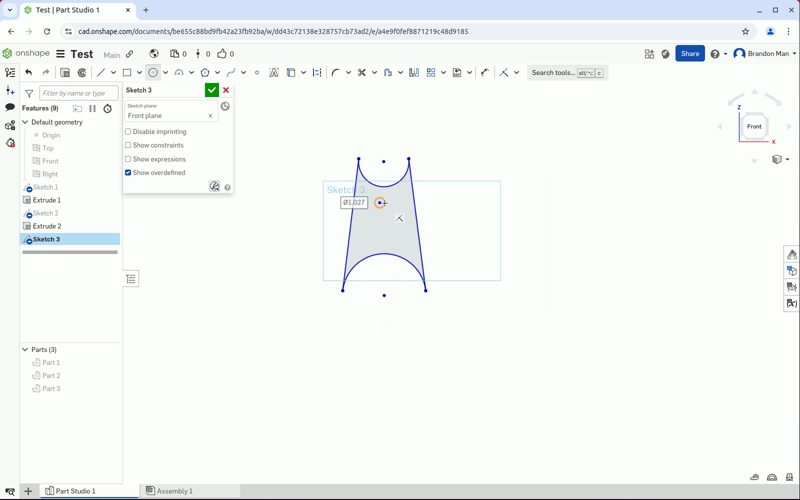
scroll(-6)
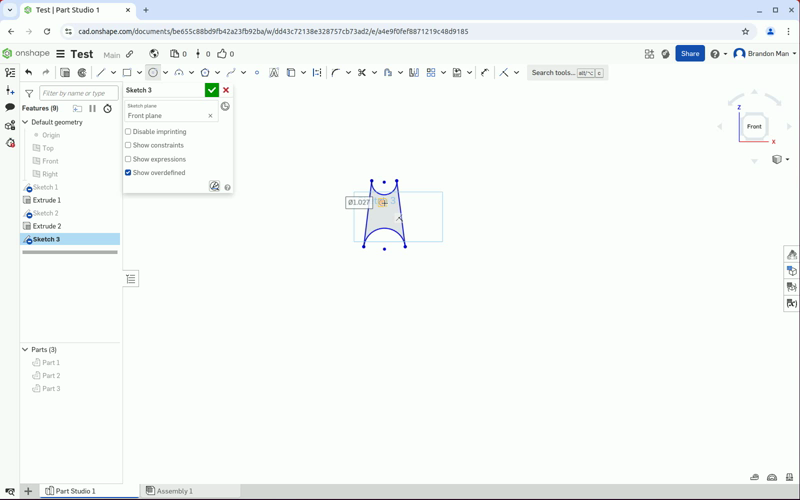
key(esc)
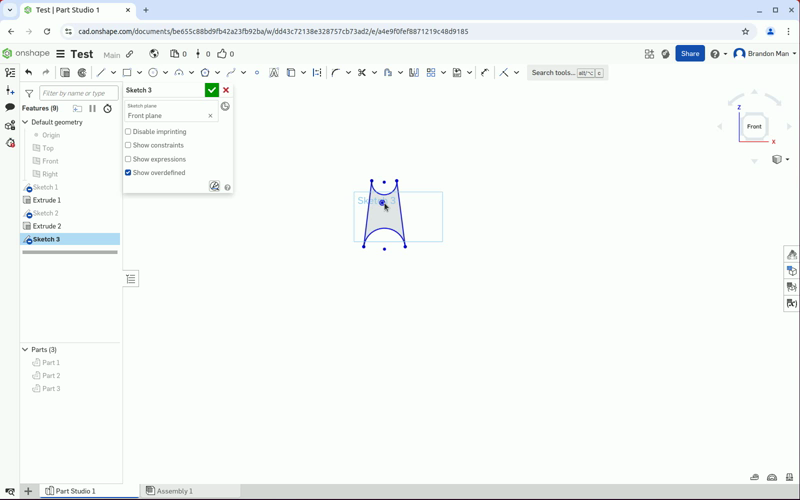
mouse_move(396, 208)
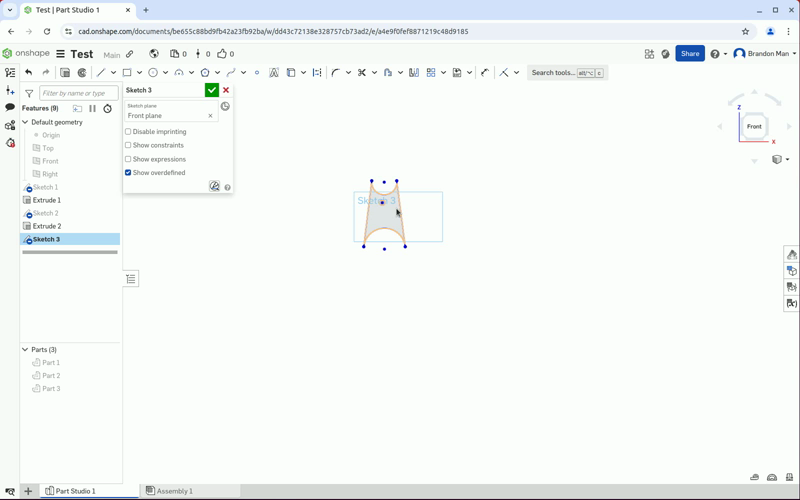
scroll(6)
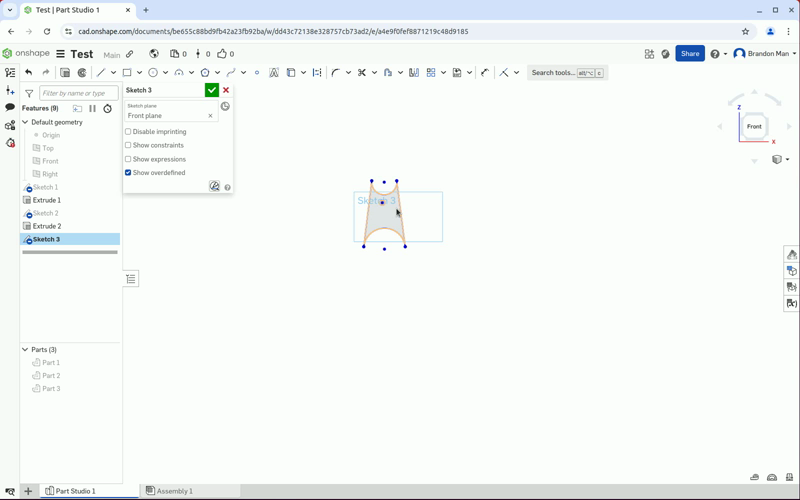
scroll(6)
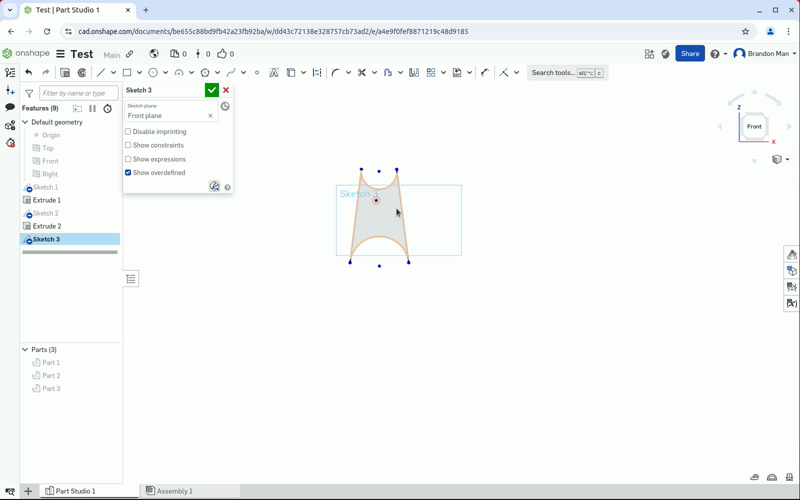
scroll(6)
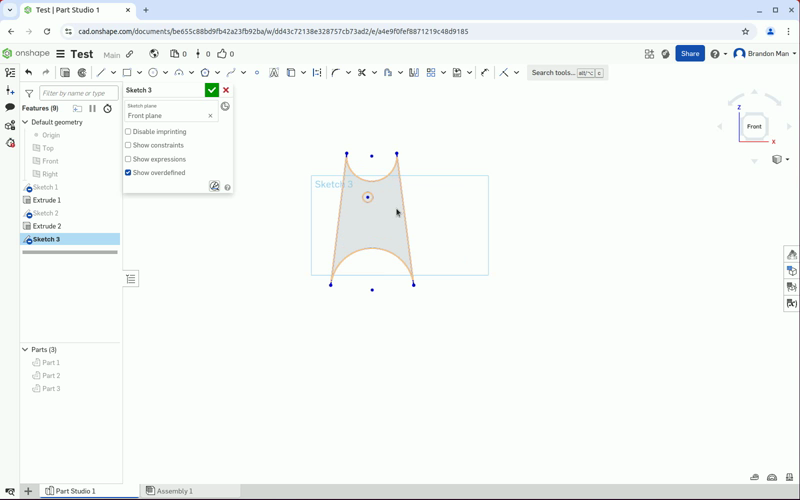
scroll(6)
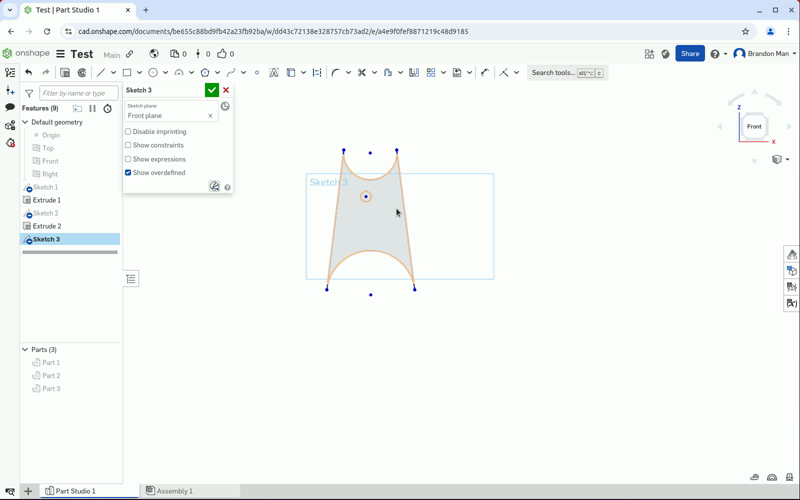
scroll(6)
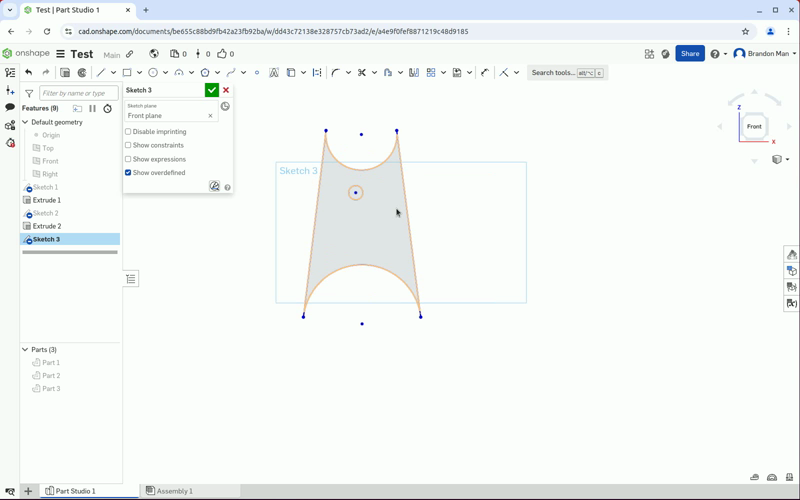
scroll(6)
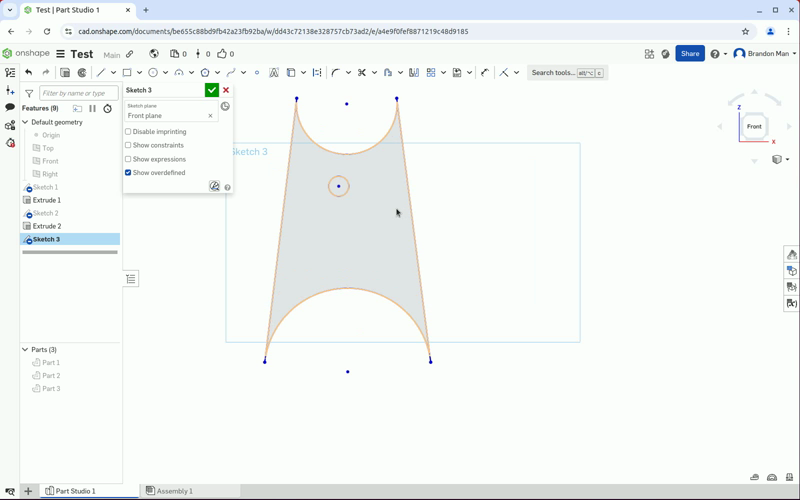
scroll(6)
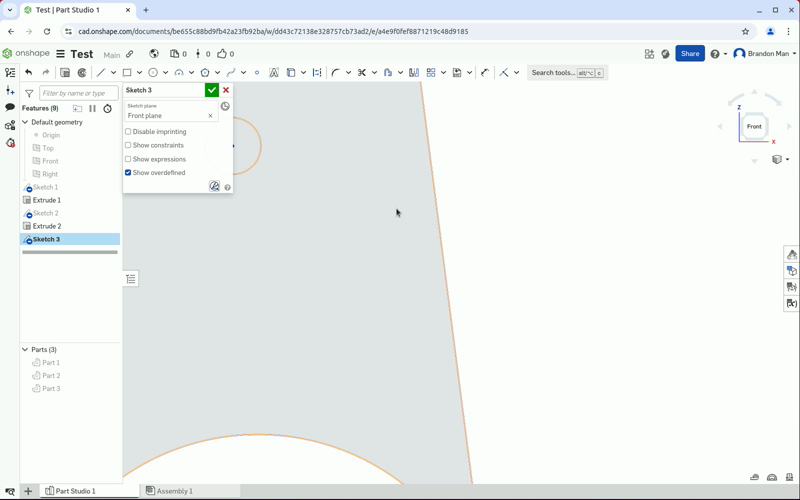
click(396, 208)
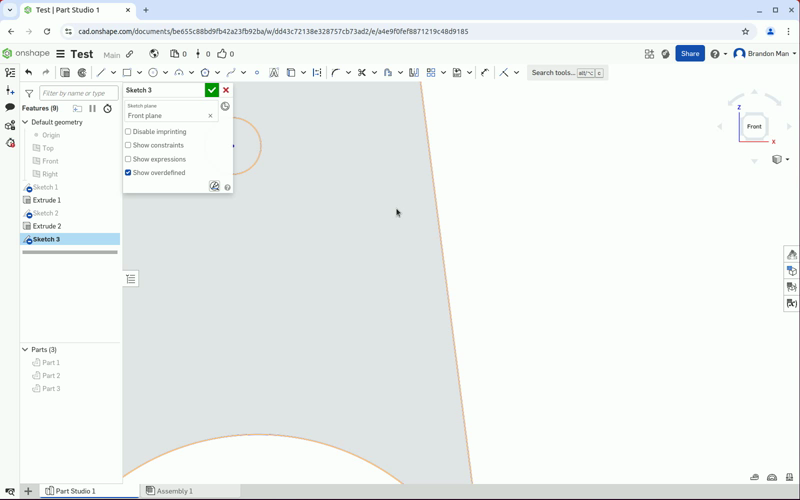
scroll(-6)
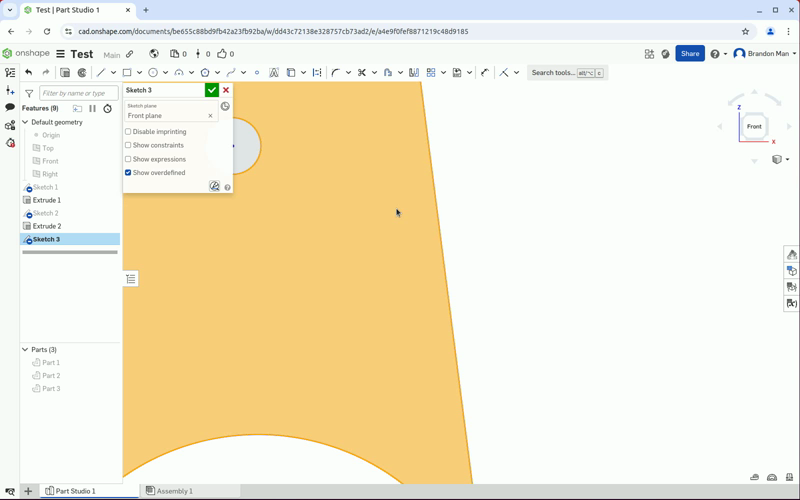
scroll(-6)
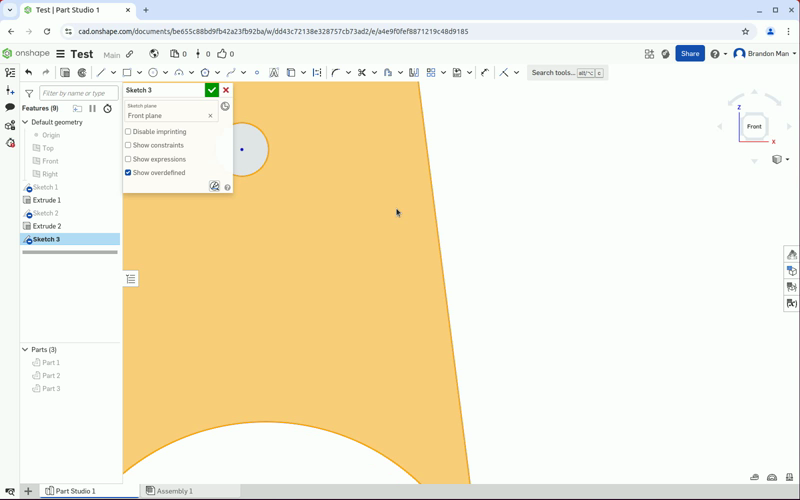
scroll(-6)
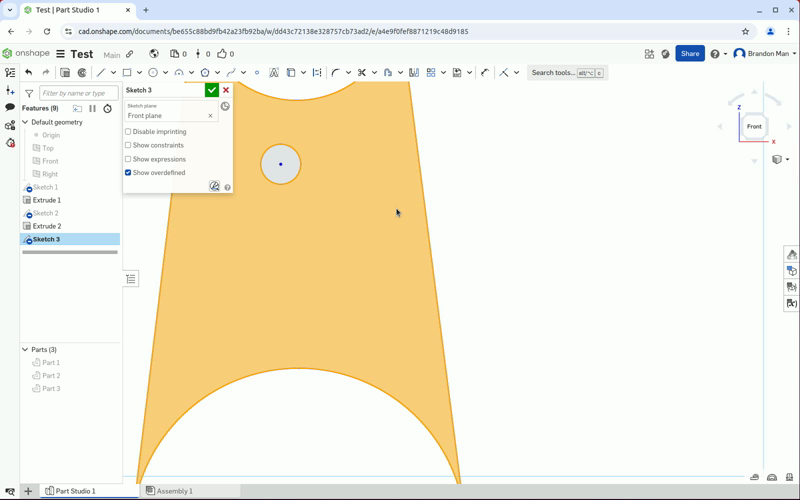
scroll(-6)
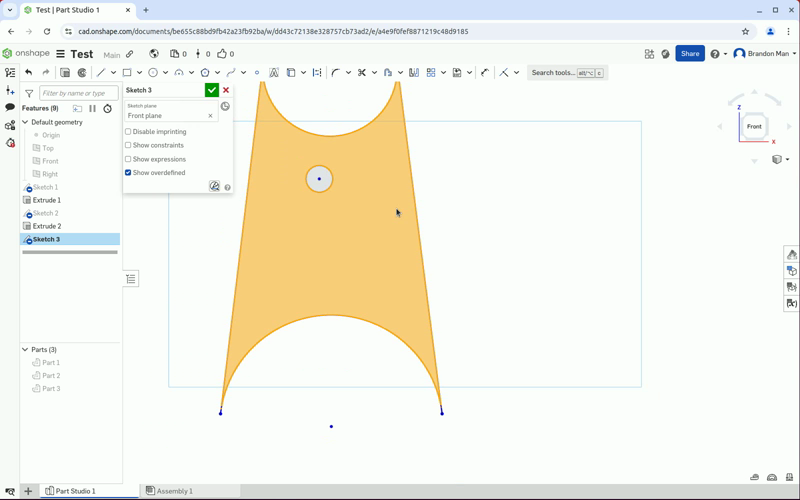
scroll(-6)
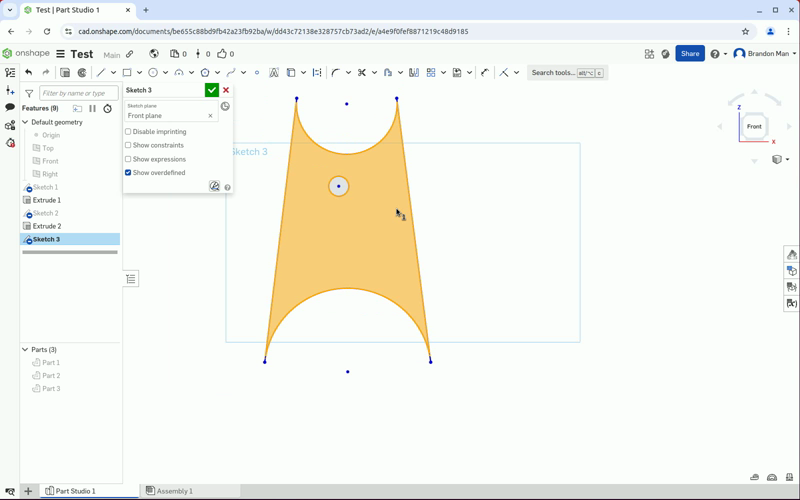
scroll(-6)
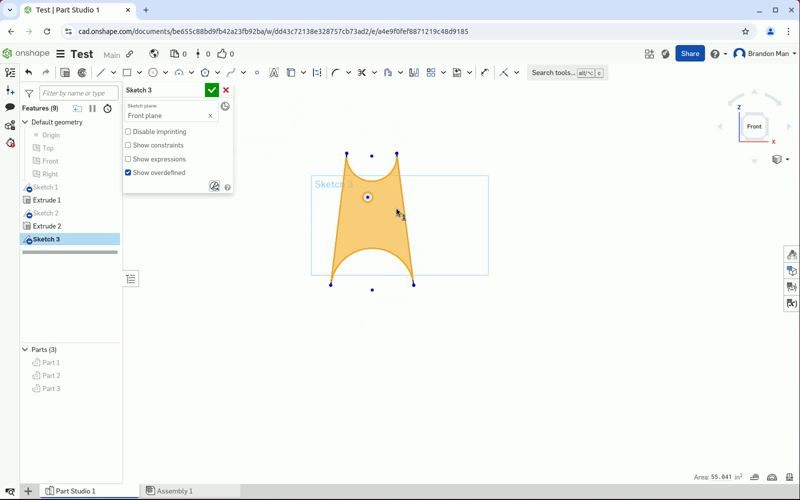
scroll(-6)
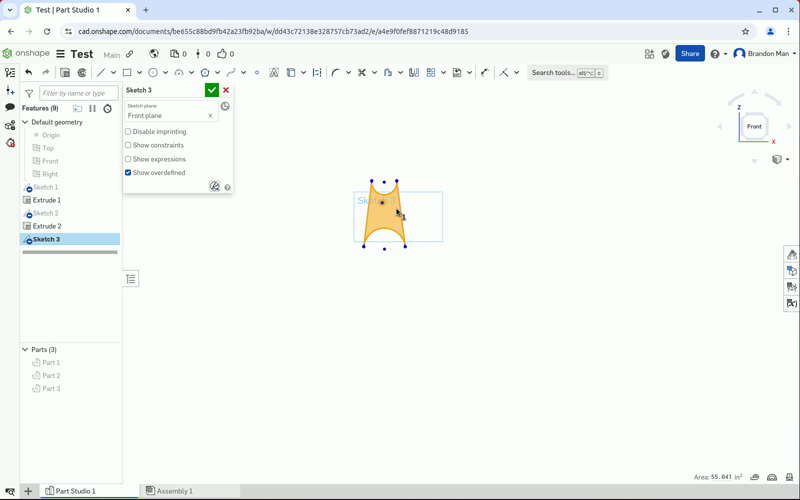
mouse_move(73, 352)
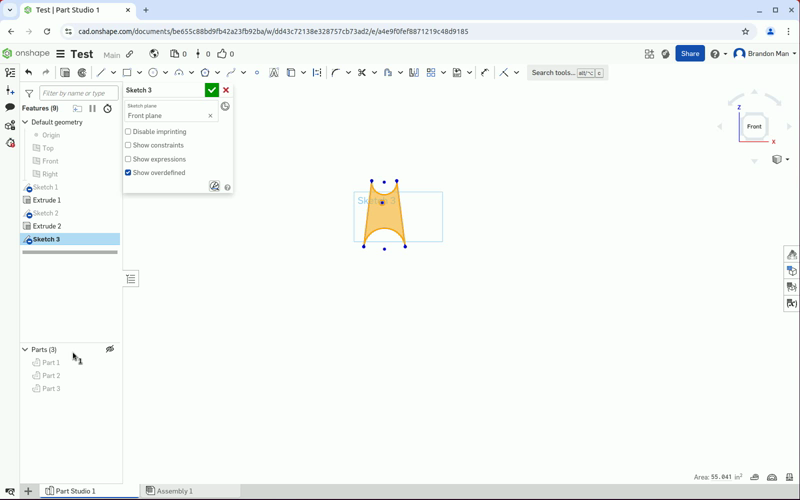
key(shift+y)
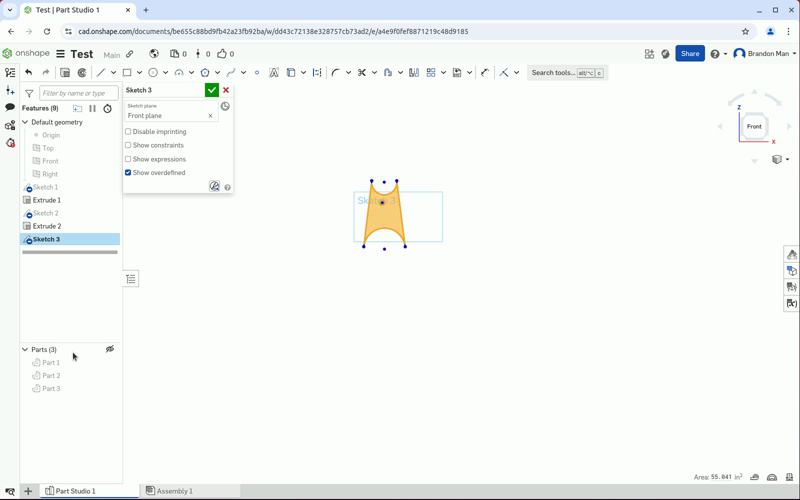
key(shift+e)
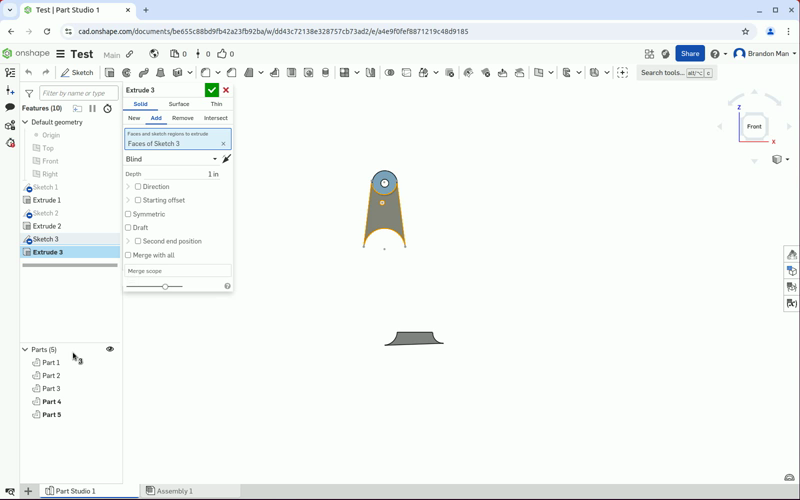
mouse_move(143, 106)
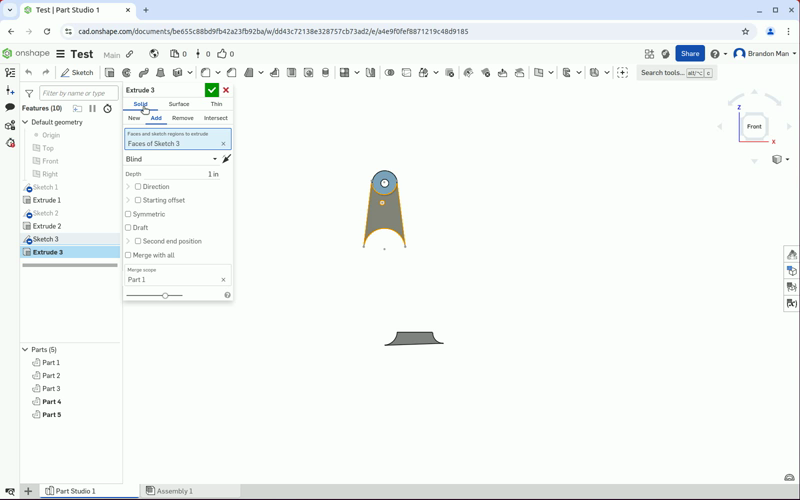
click(143, 106)
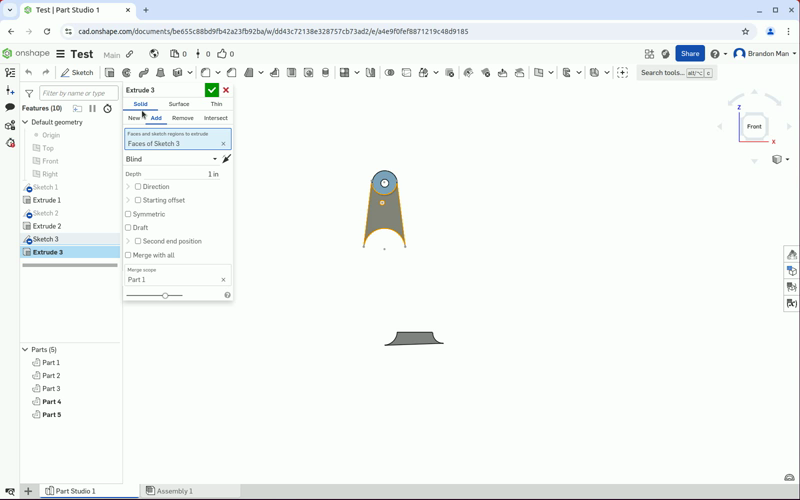
mouse_move(137, 120)
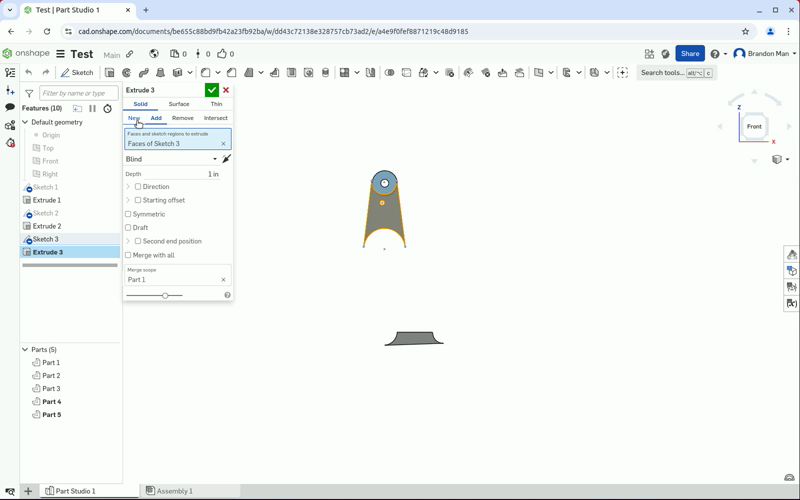
click(137, 120)
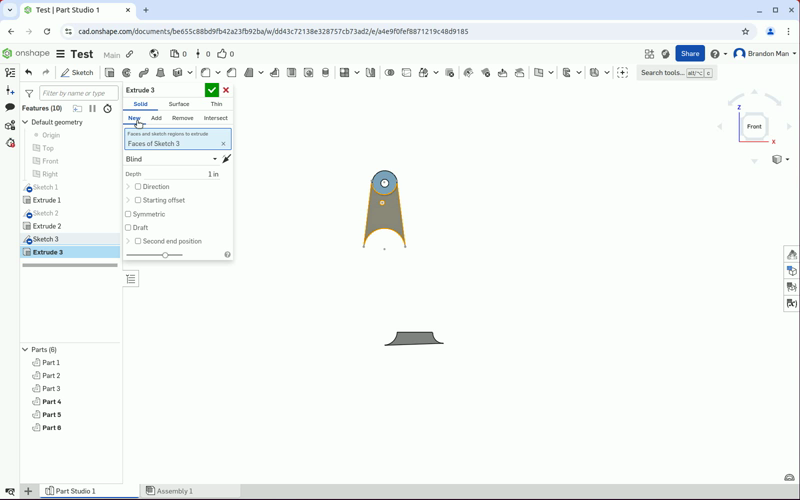
key(tab, 4)
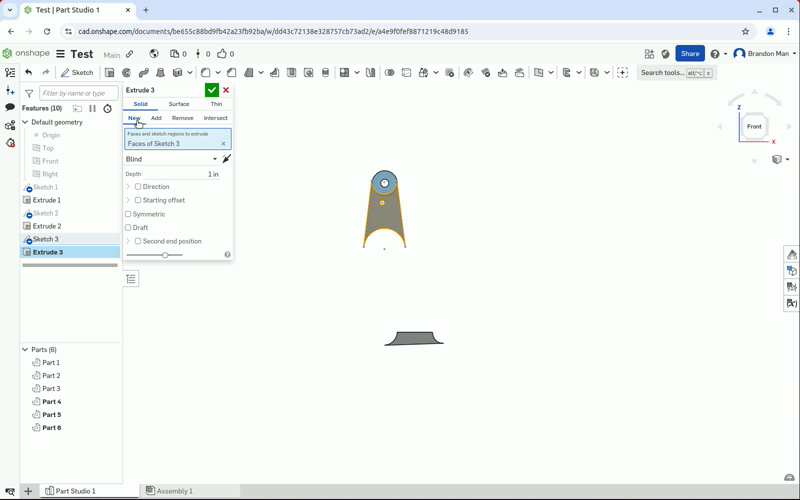
text(0.722)
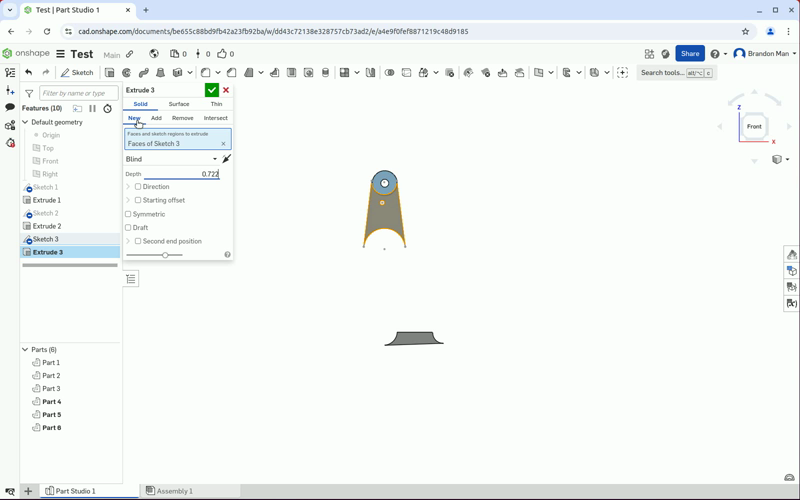
key(enter)
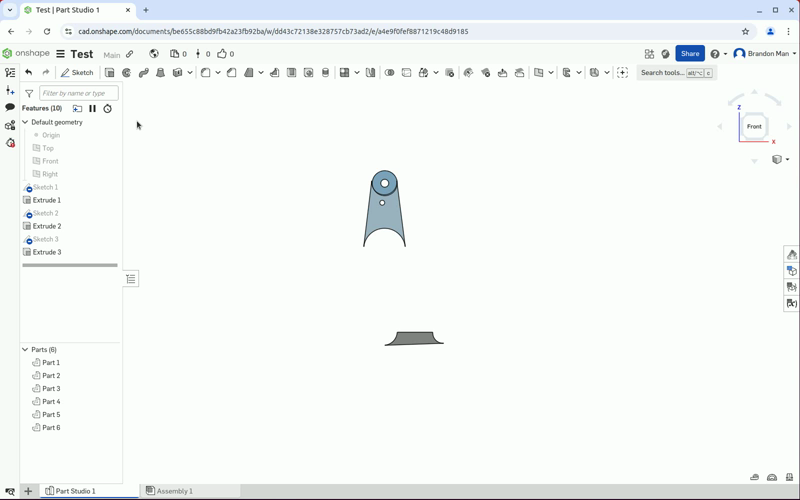
key(shift+h)
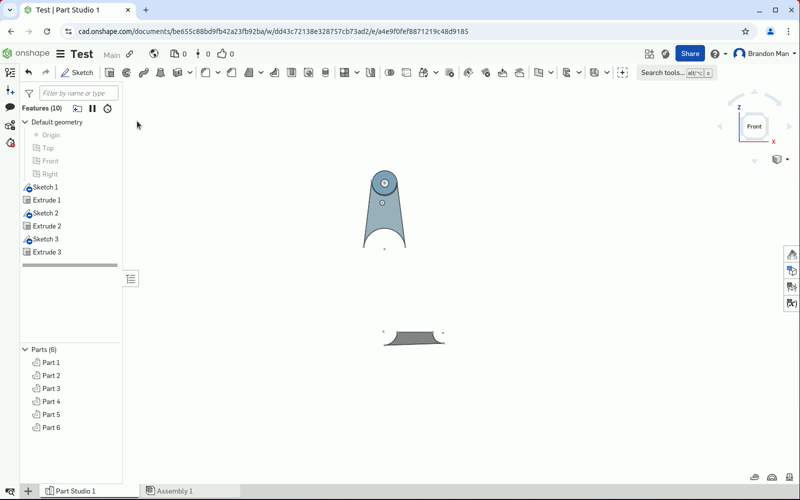
key(shift+h)
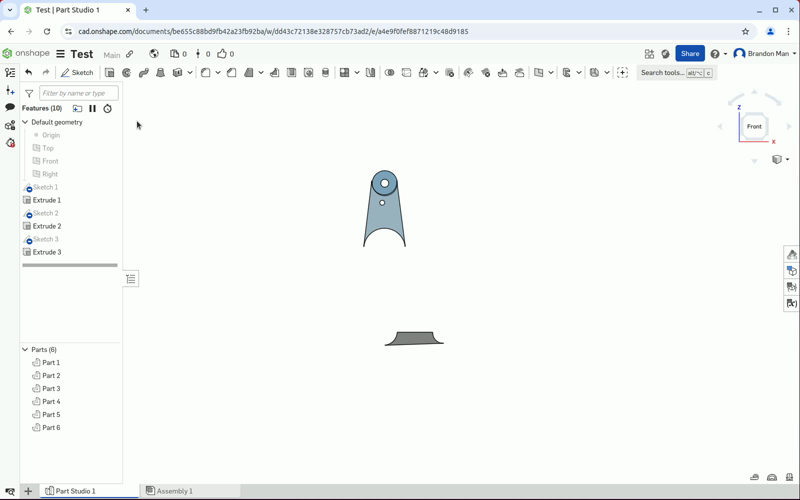
mouse_move(73, 189)
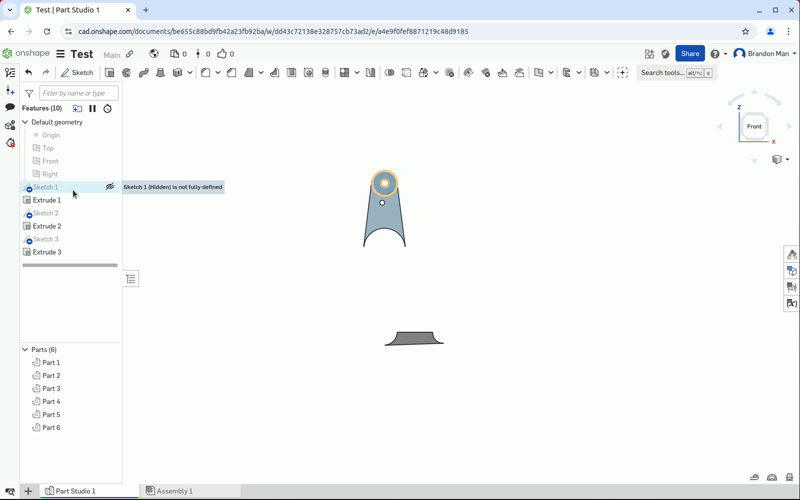
click(73, 189)
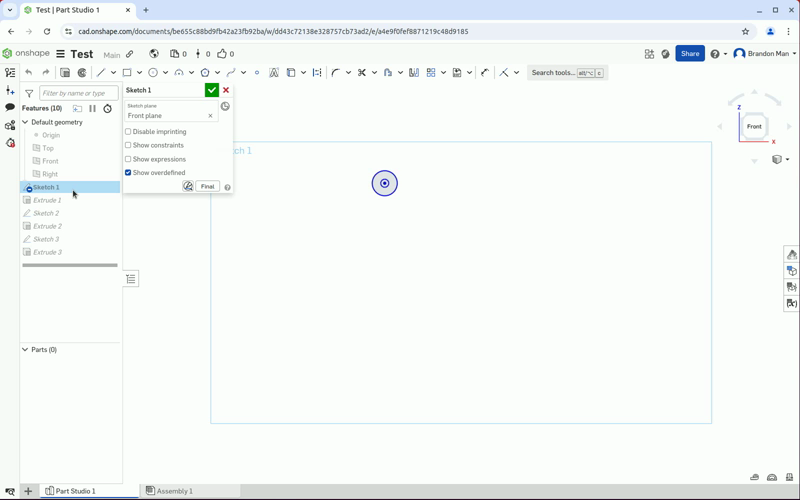
mouse_move(229, 92)
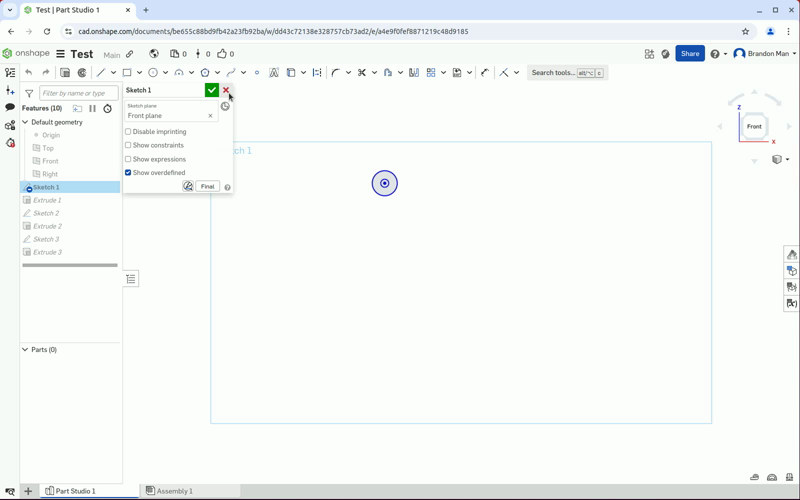
click(229, 92)
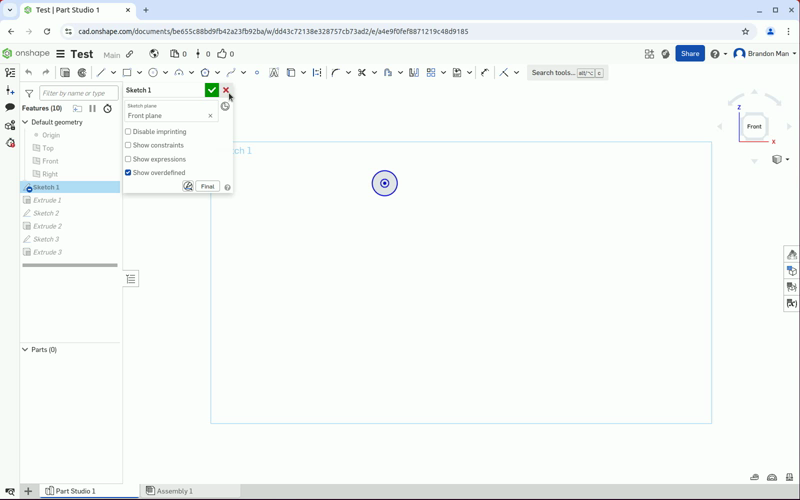
key(shift+s)
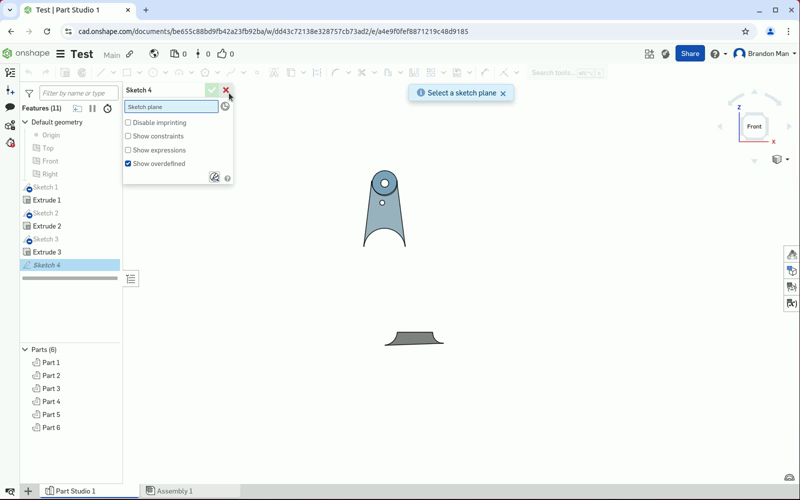
mouse_move(73, 163)
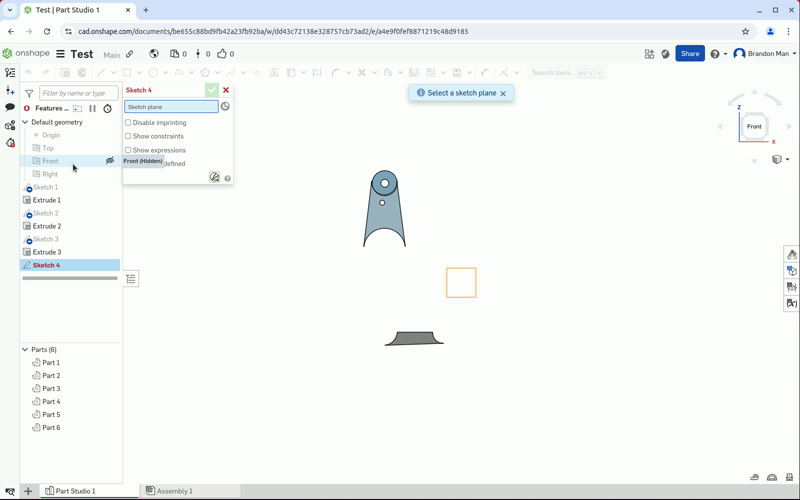
click(73, 163)
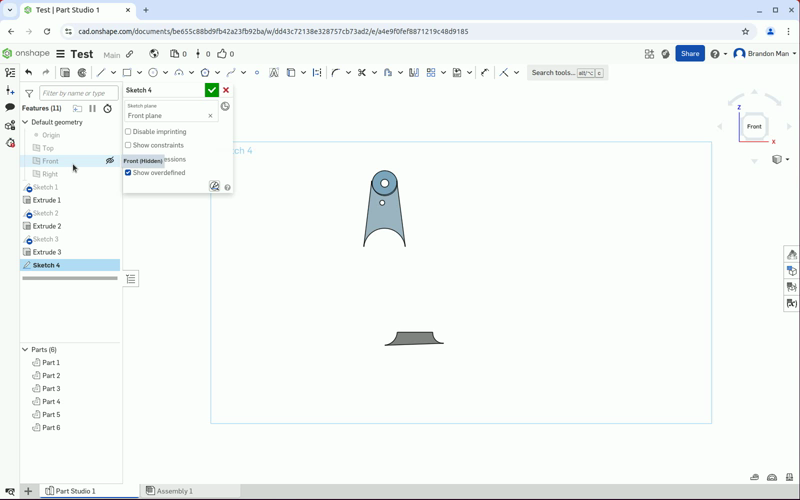
mouse_move(73, 352)
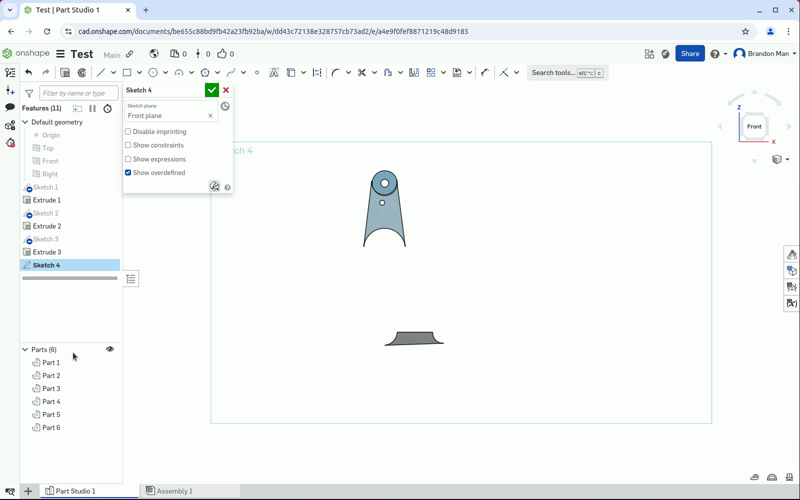
key(y)
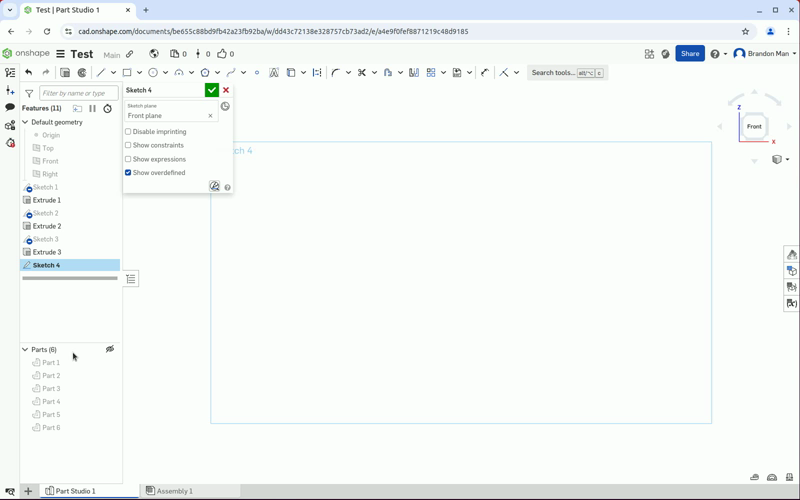
key(c)
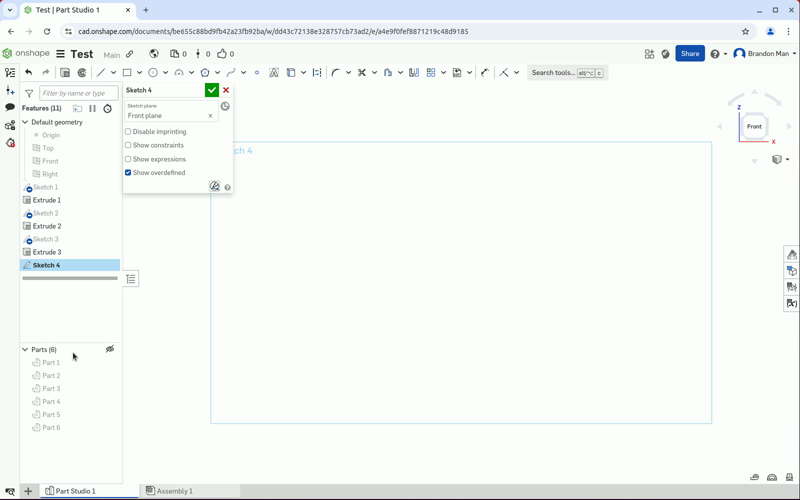
key_down(shift)
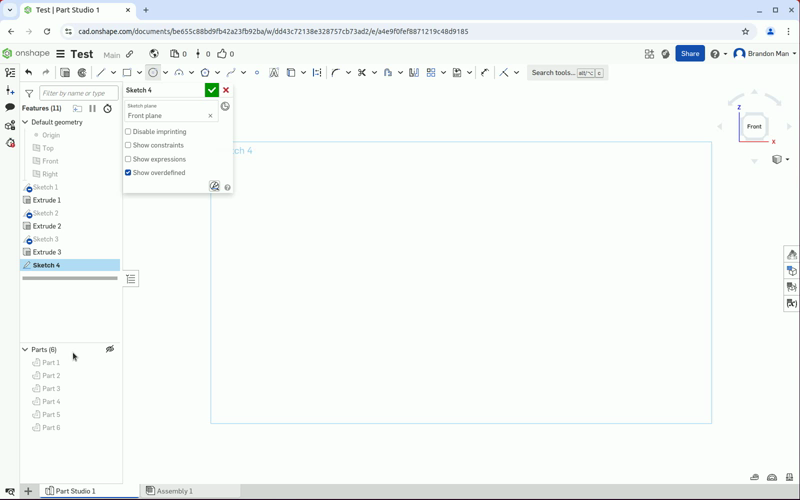
mouse_move(384, 332)
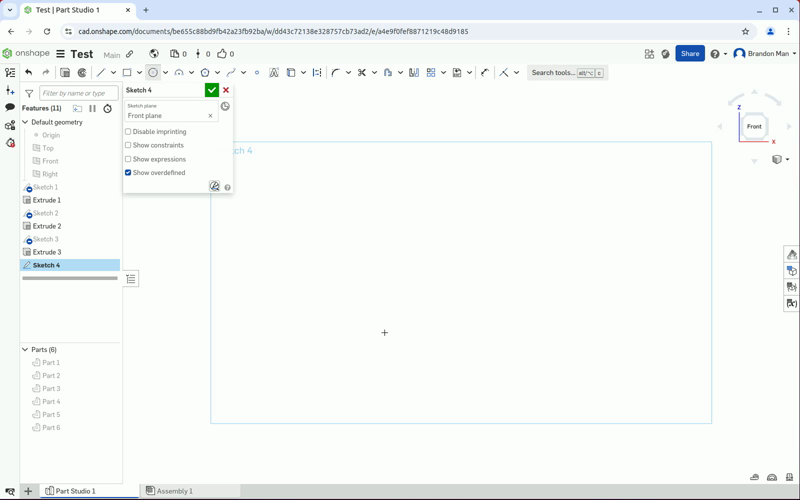
click(384, 332)
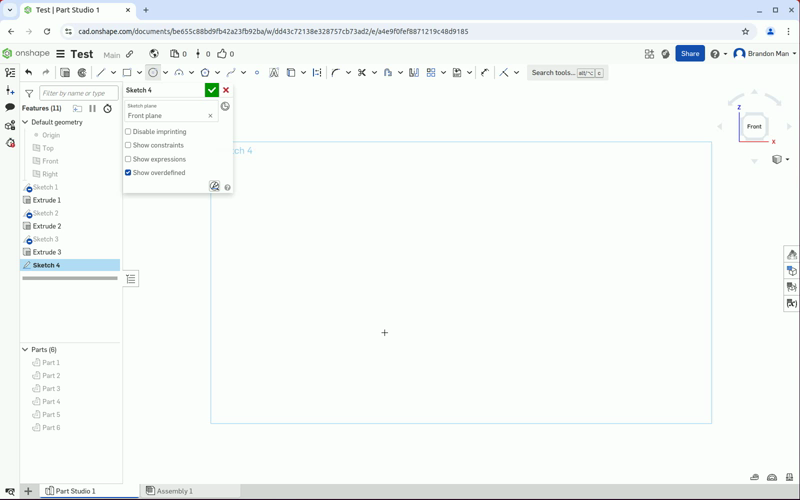
key_up(shift)
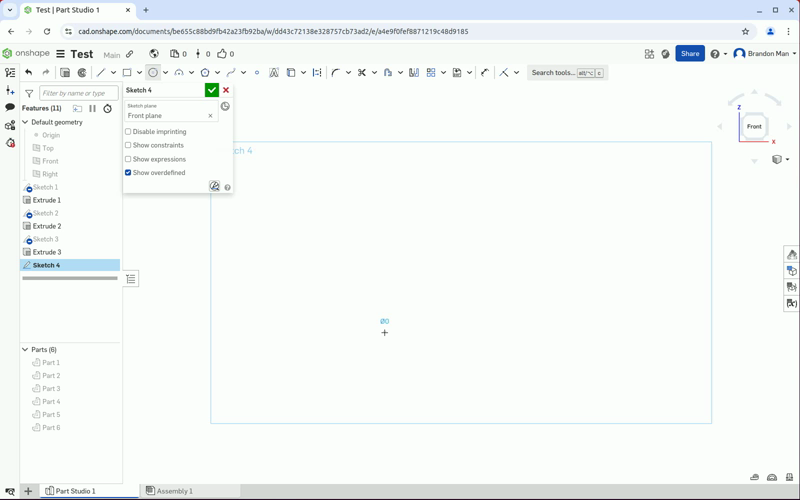
mouse_move(397, 332)
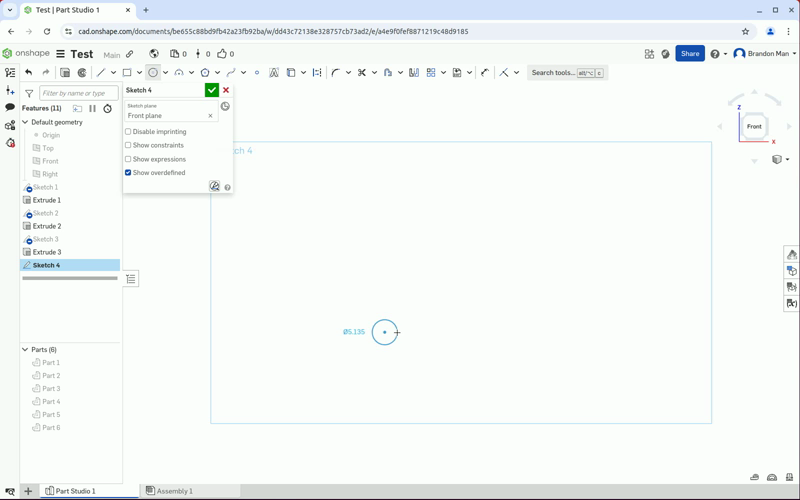
click(397, 332)
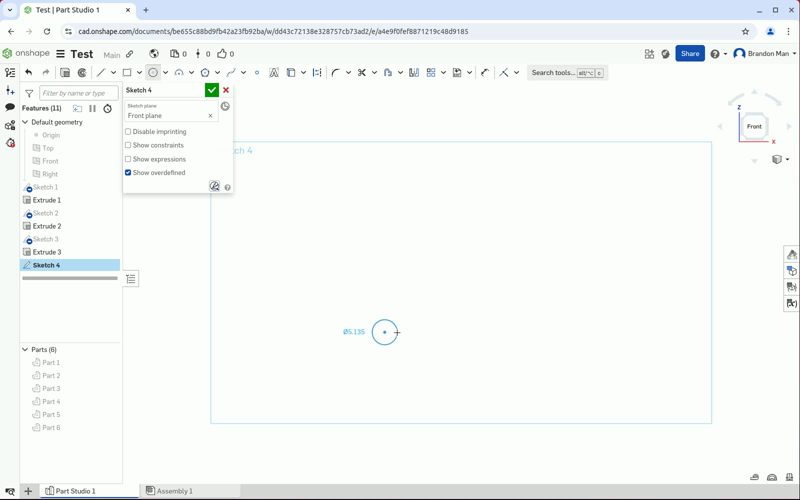
key(esc)
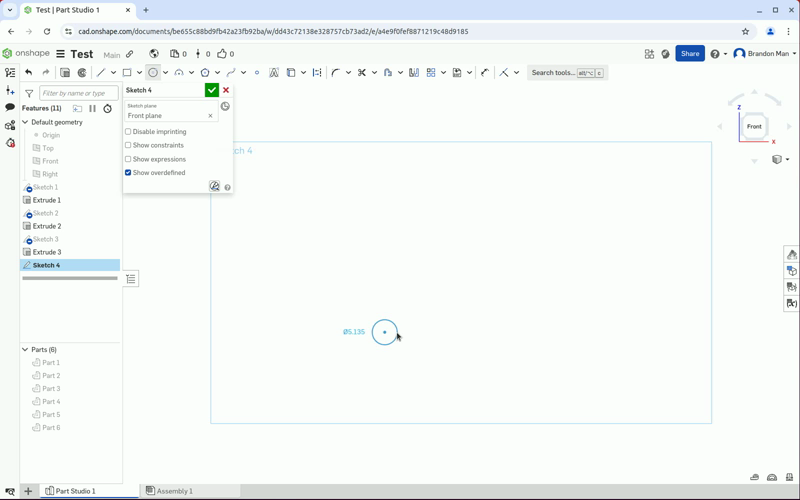
key(c)
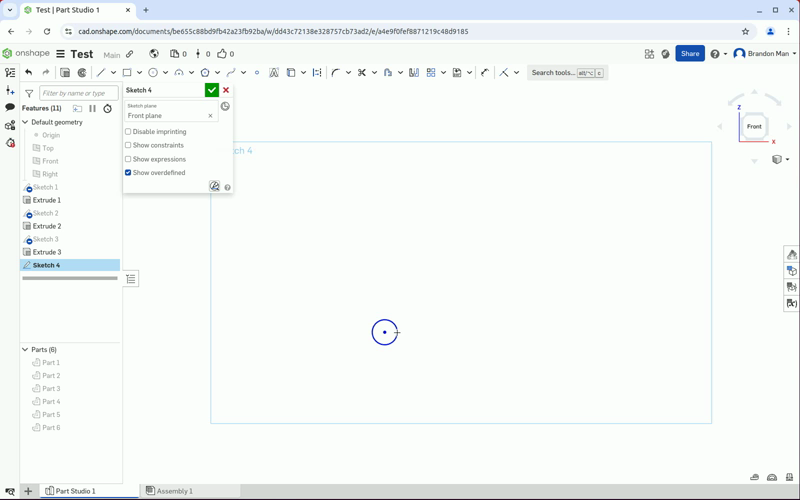
key_down(shift)
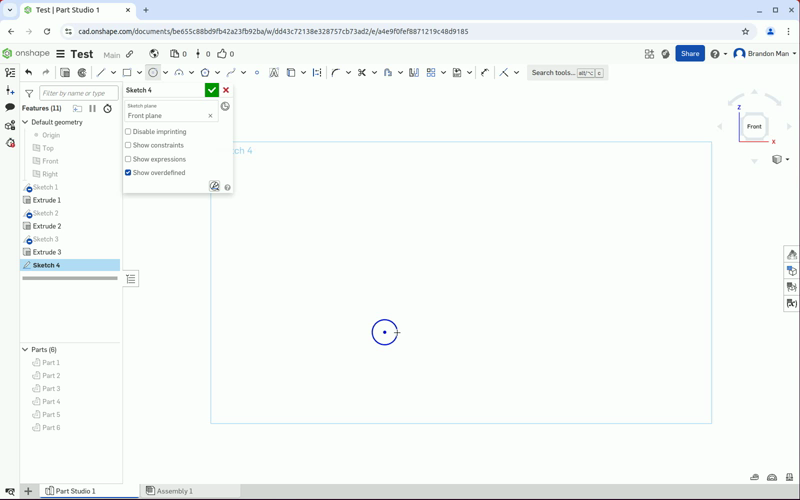
mouse_move(384, 332)
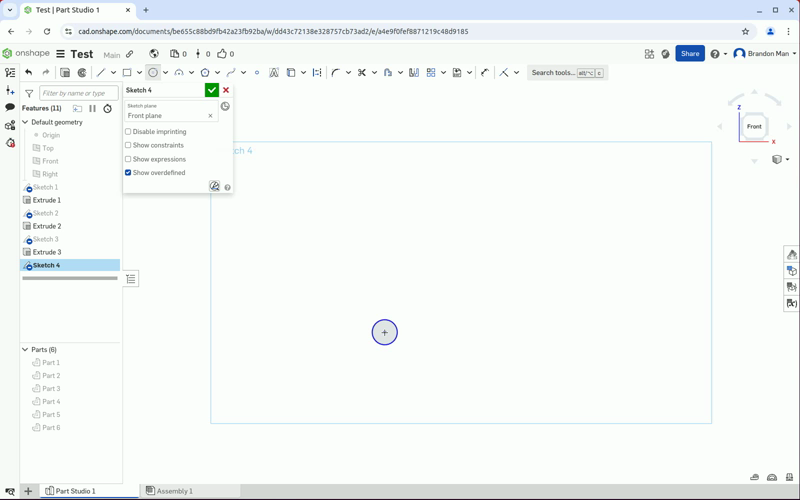
click(384, 332)
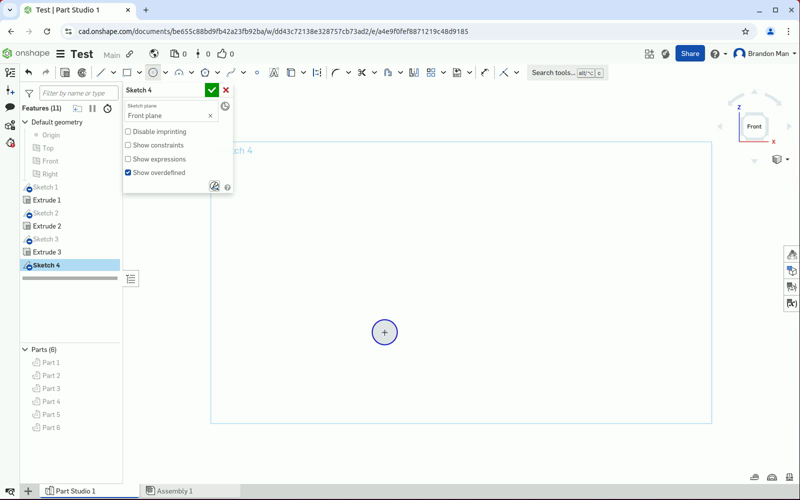
key_up(shift)
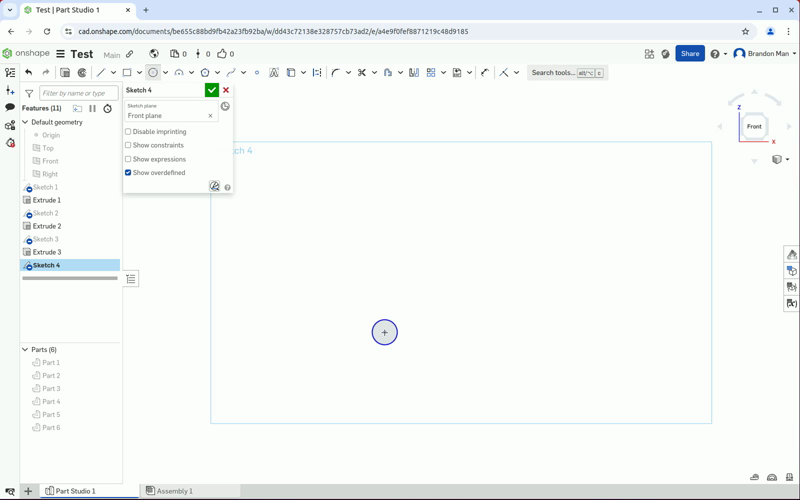
mouse_move(388, 332)
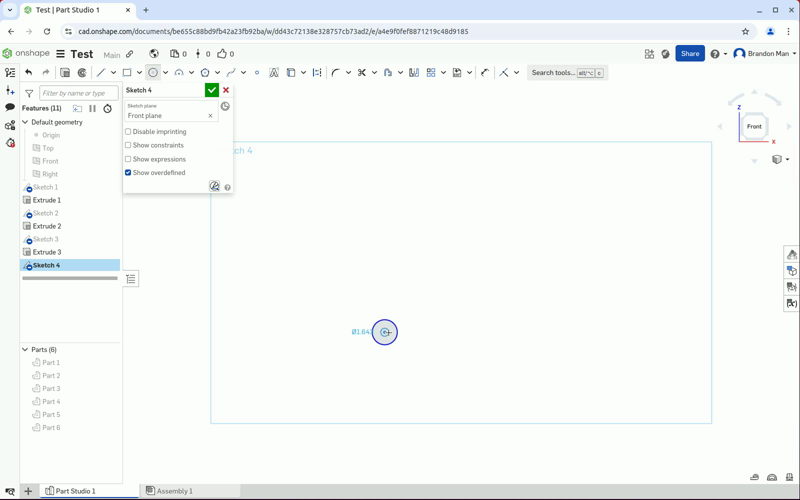
scroll(6)
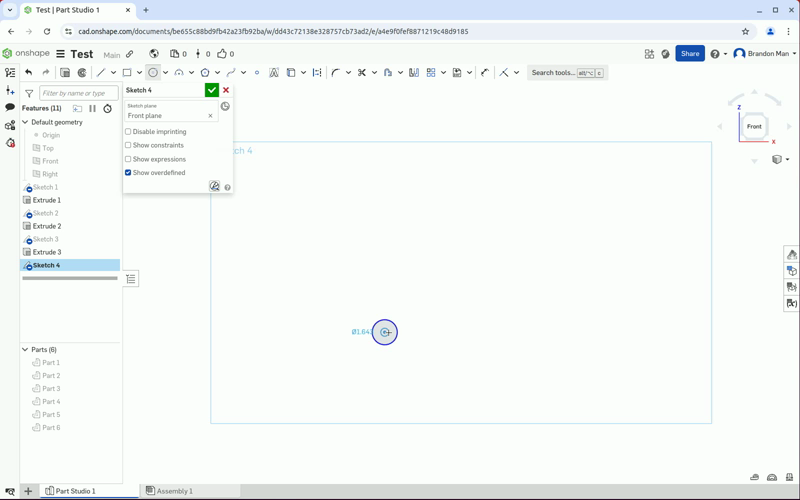
scroll(6)
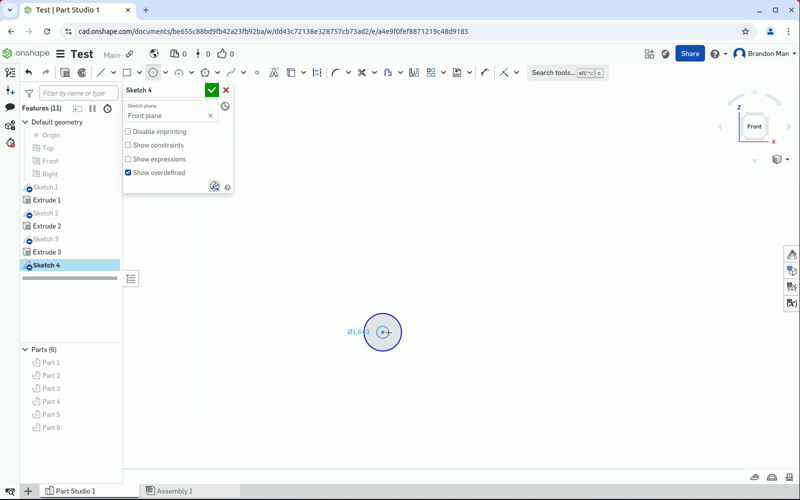
scroll(6)
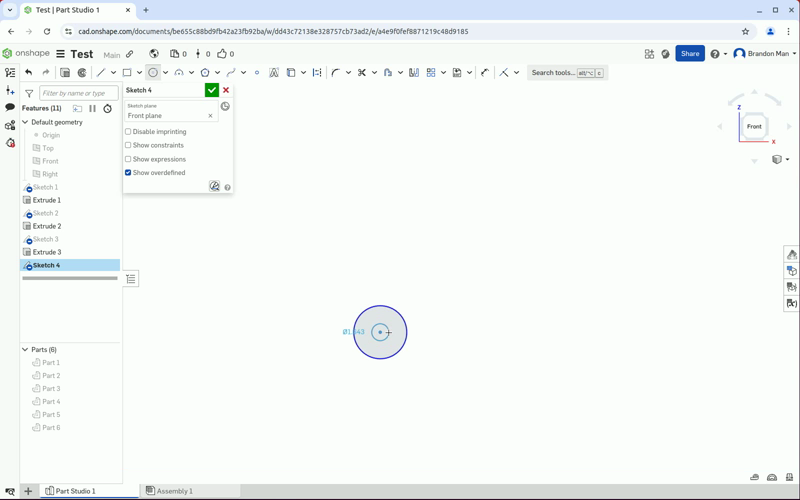
scroll(6)
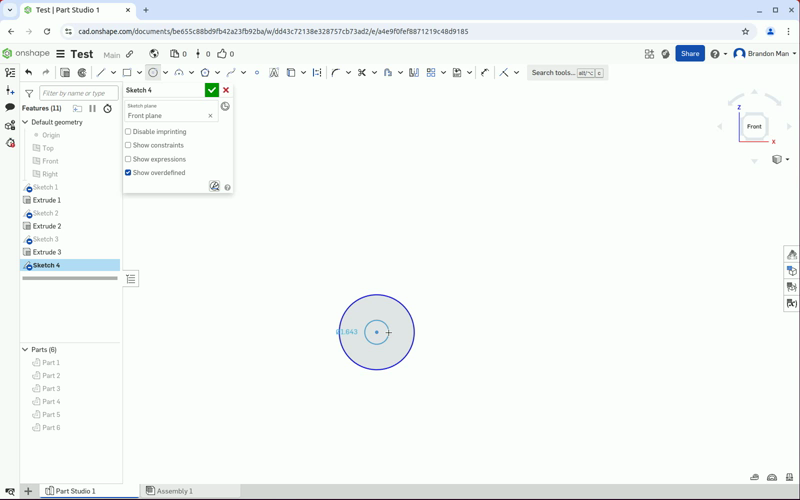
scroll(6)
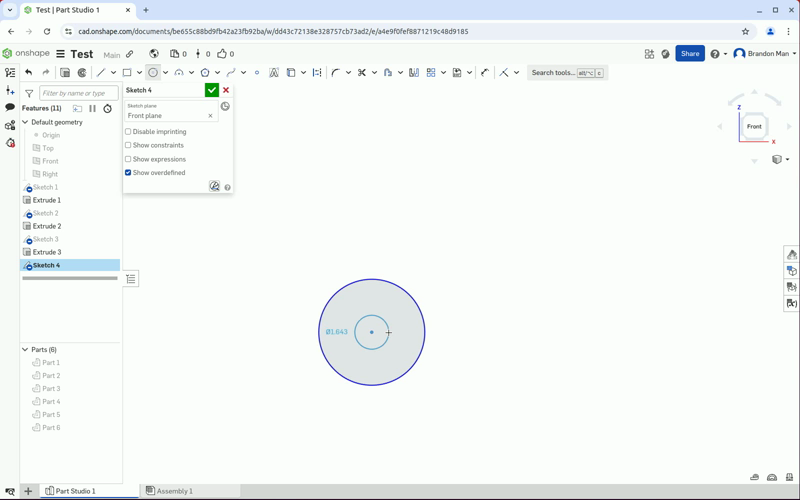
scroll(6)
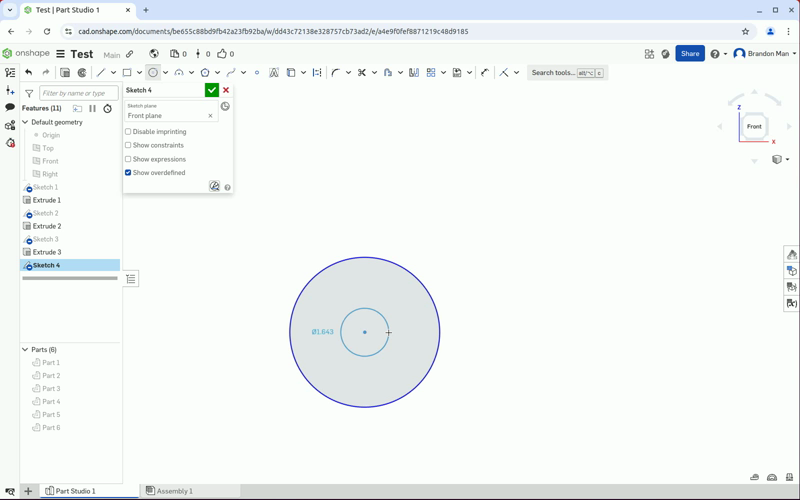
scroll(6)
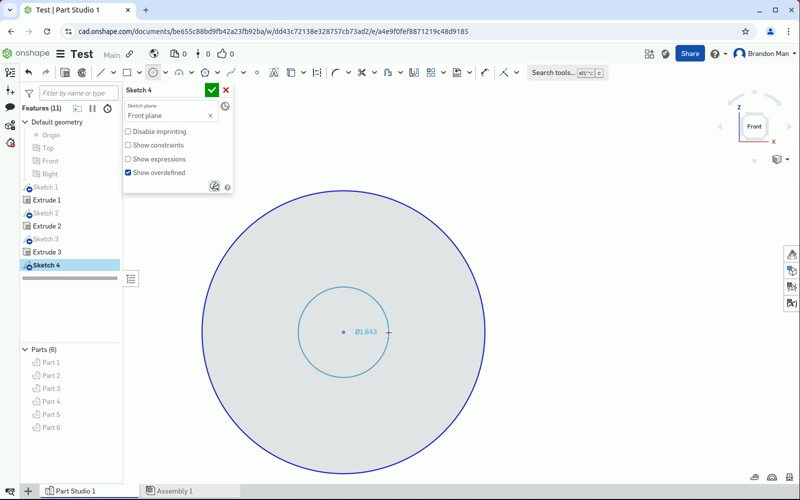
click(388, 332)
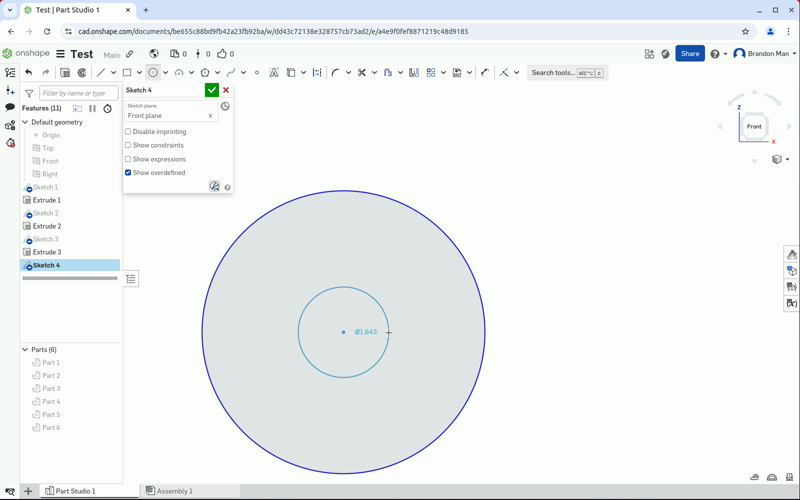
scroll(-6)
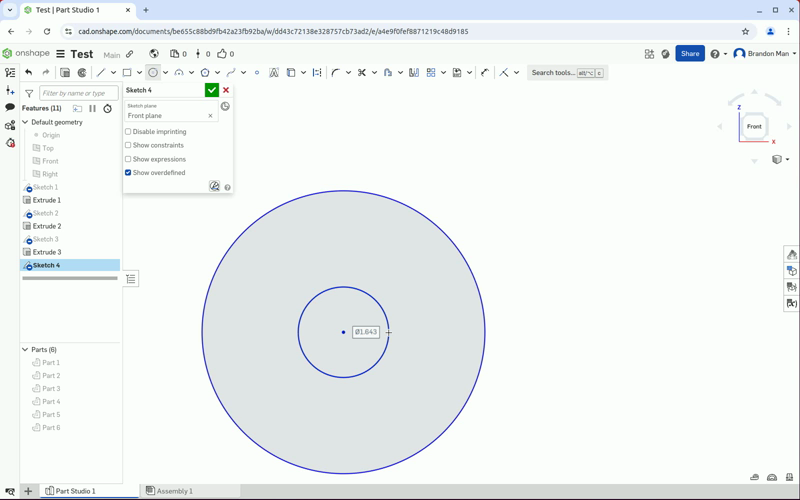
scroll(-6)
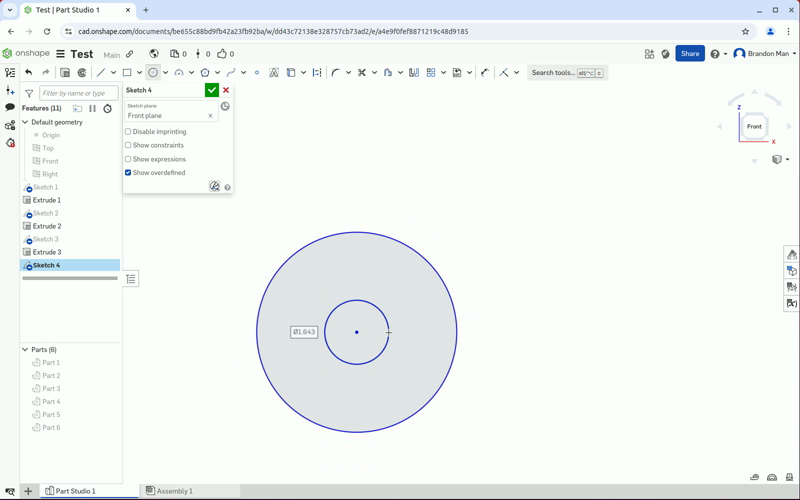
scroll(-6)
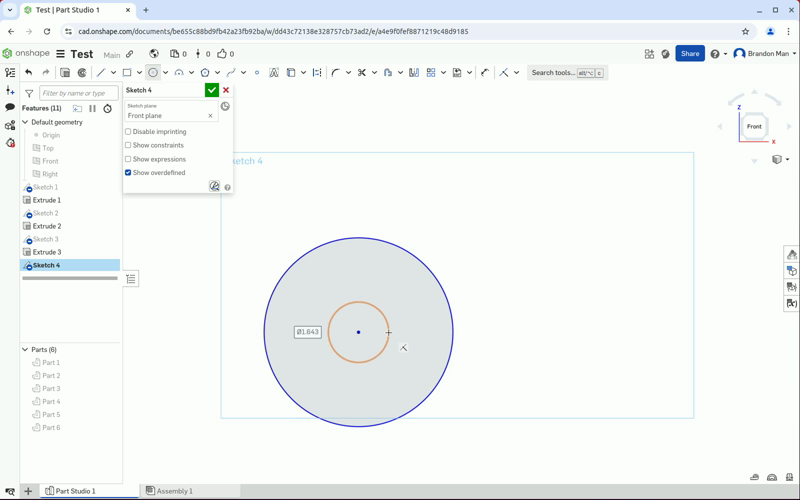
scroll(-6)
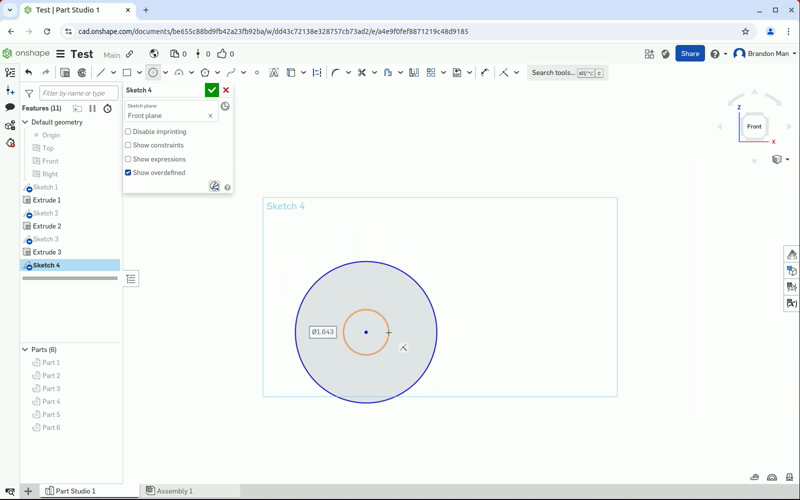
scroll(-6)
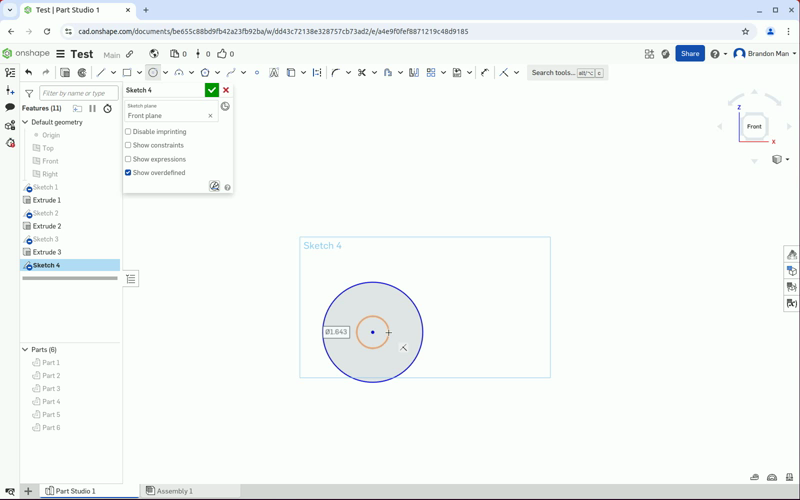
scroll(-6)
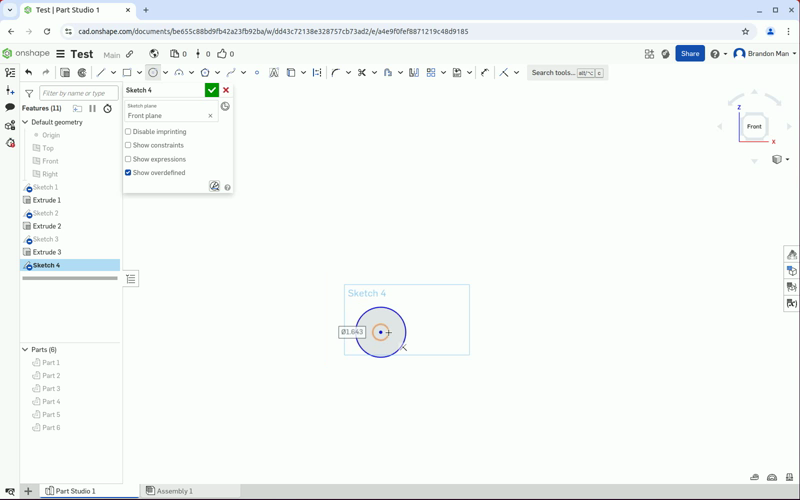
scroll(-6)
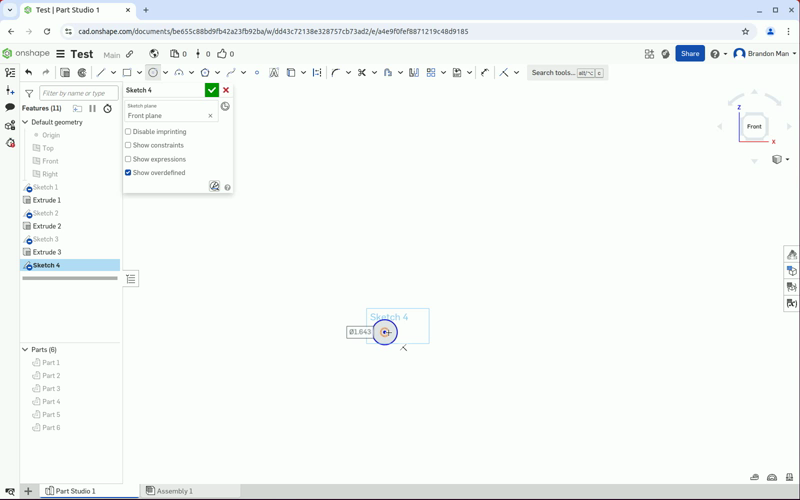
key(esc)
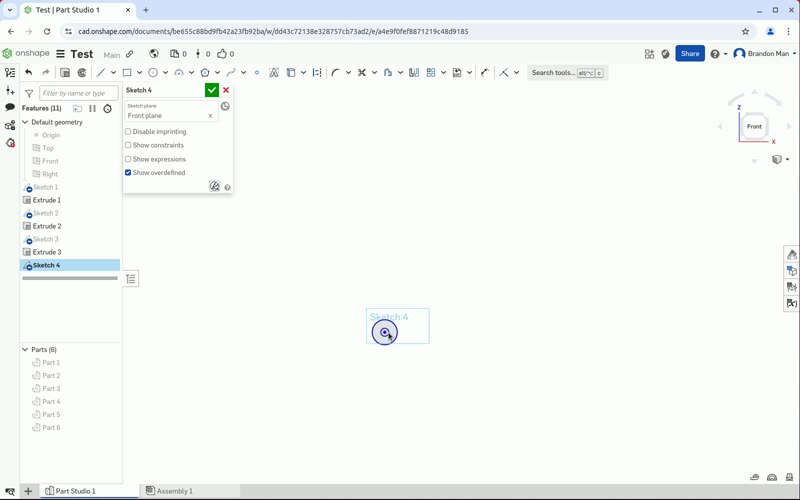
mouse_move(390, 339)
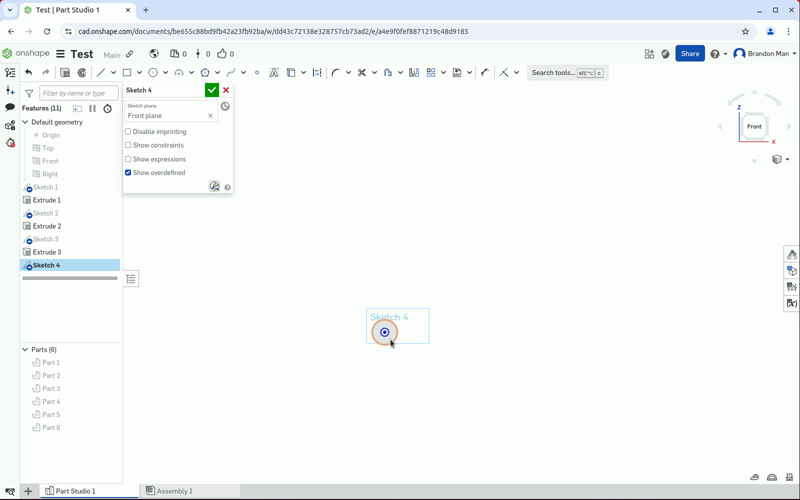
scroll(6)
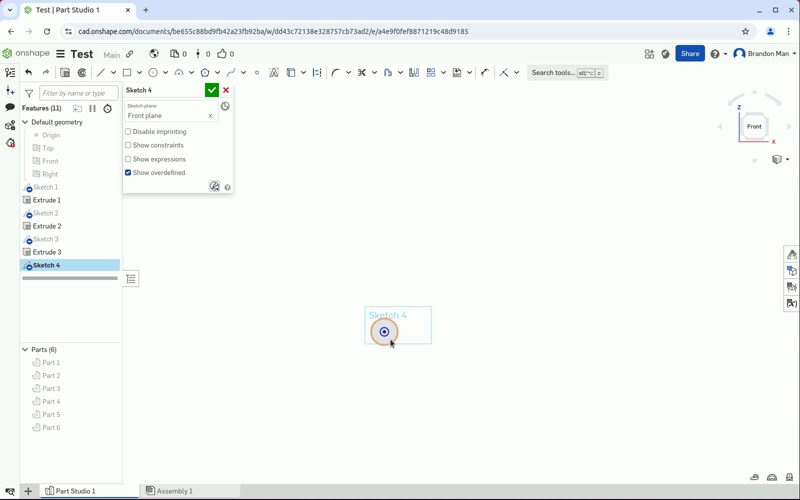
scroll(6)
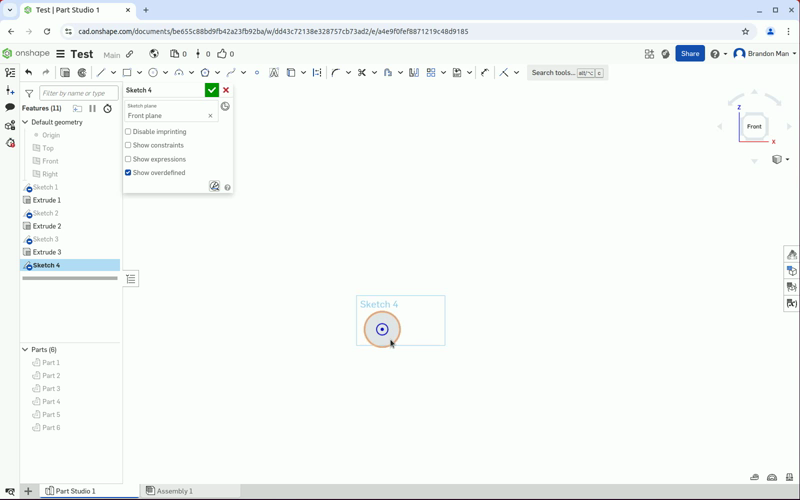
scroll(6)
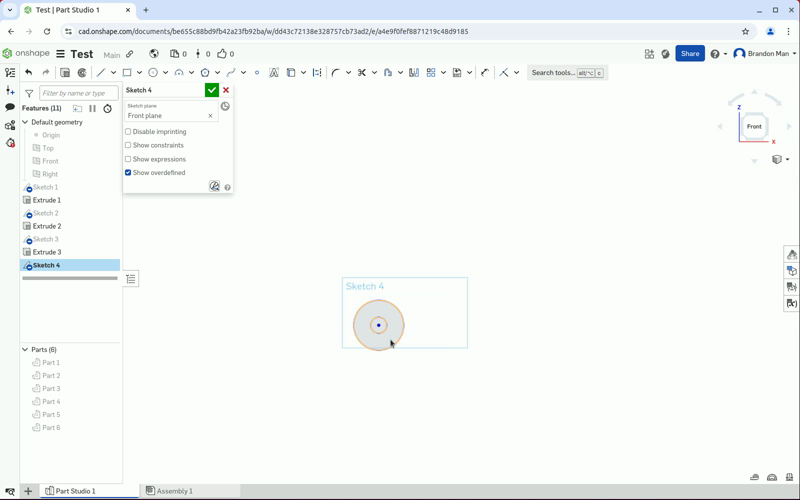
scroll(6)
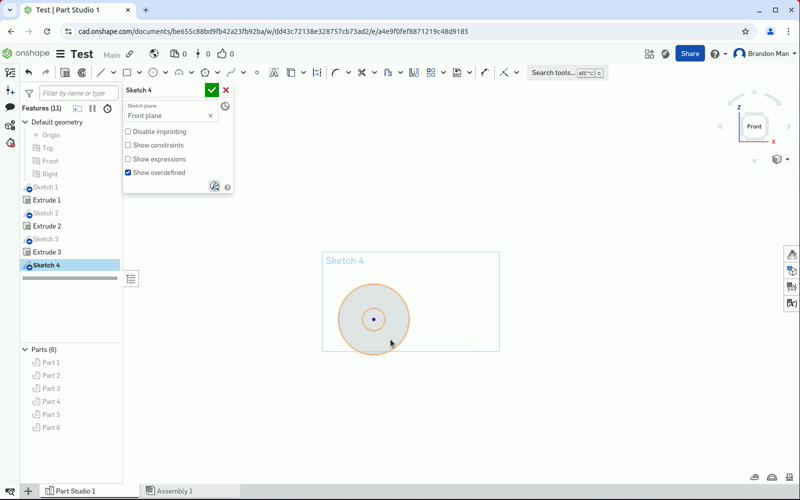
scroll(6)
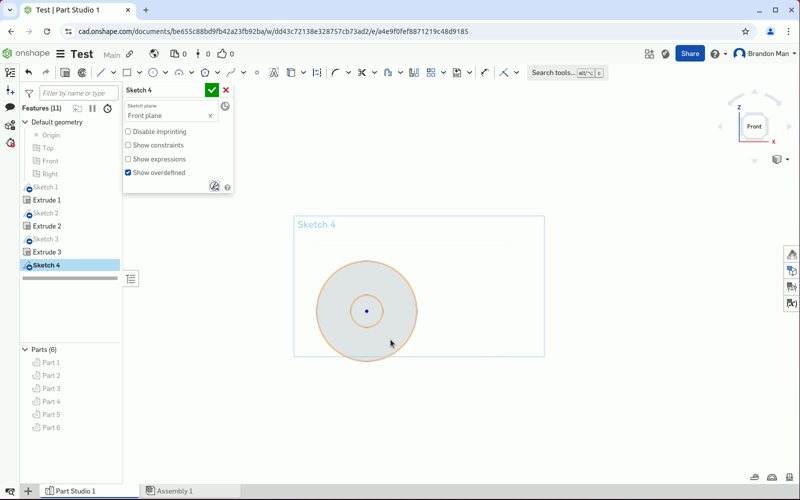
scroll(6)
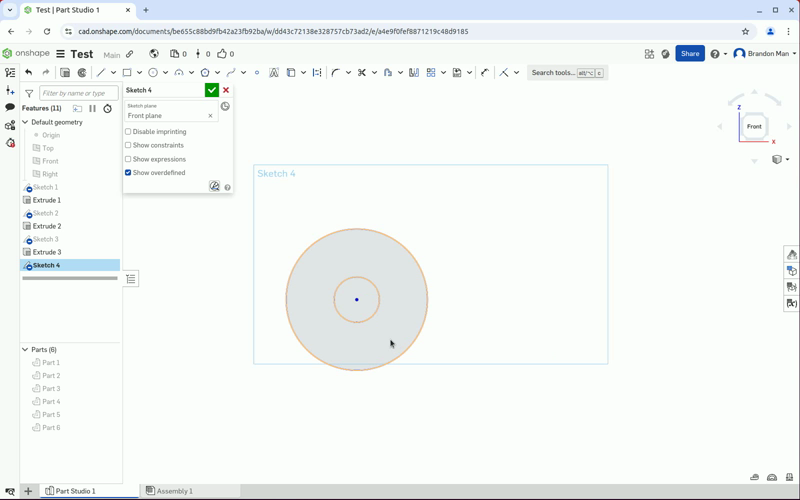
scroll(6)
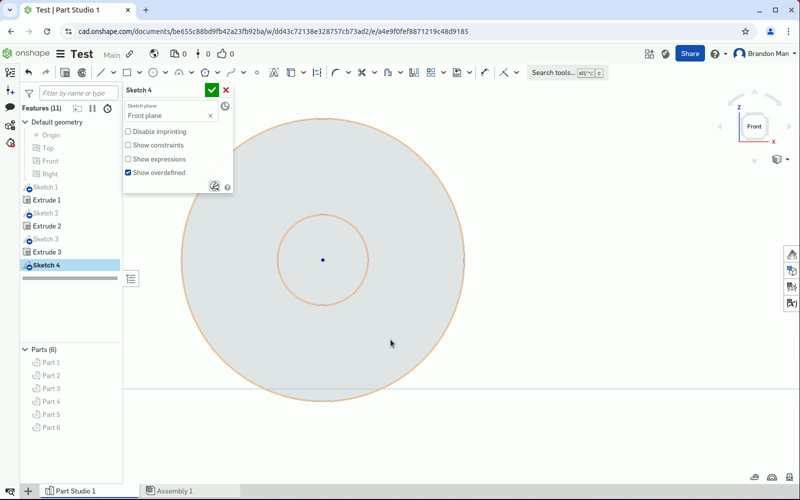
click(390, 339)
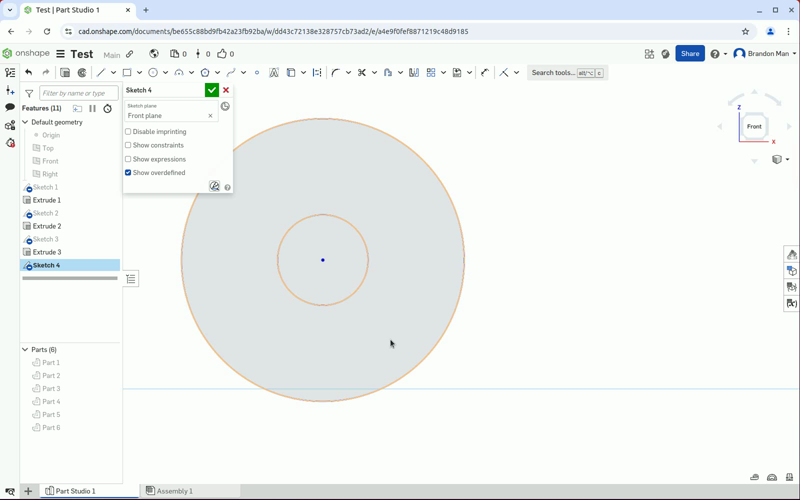
scroll(-6)
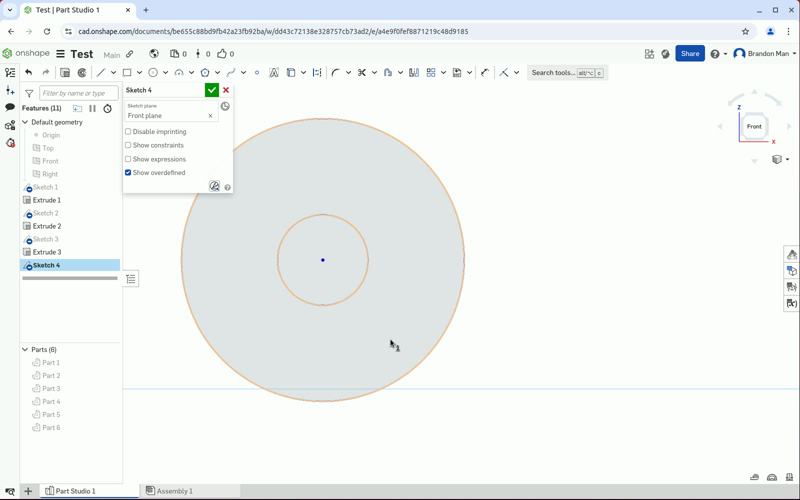
scroll(-6)
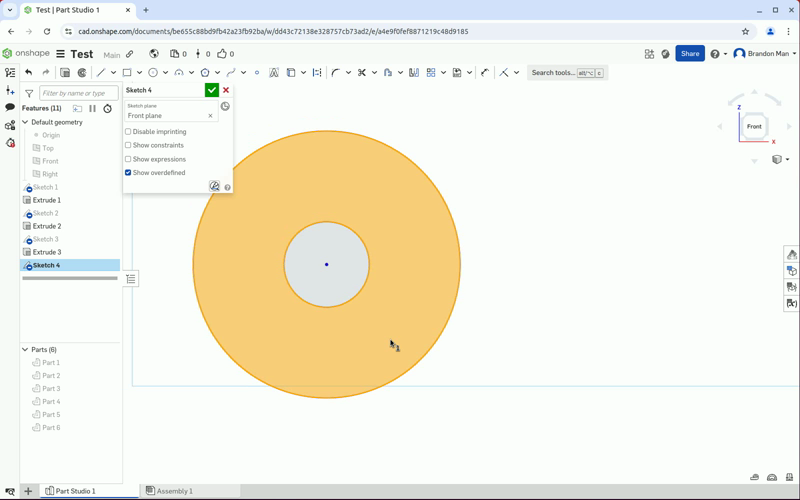
scroll(-6)
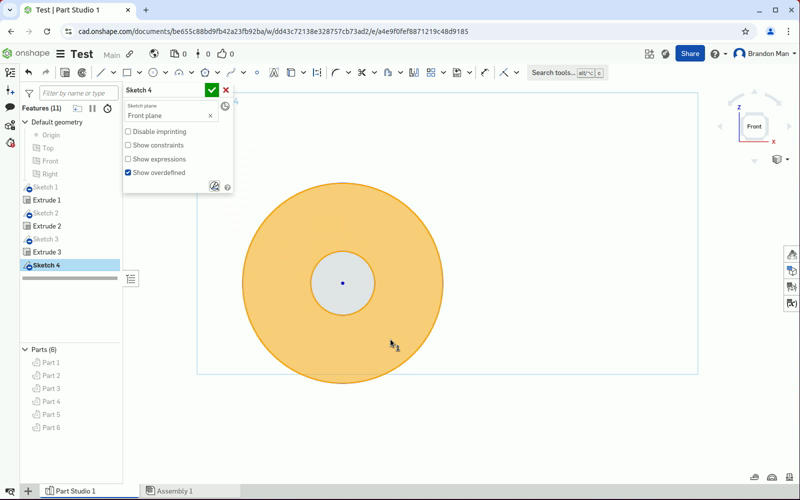
scroll(-6)
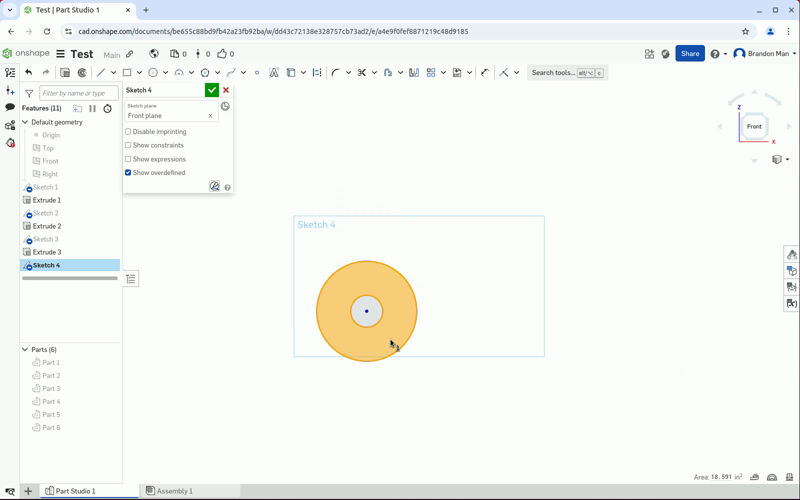
scroll(-6)
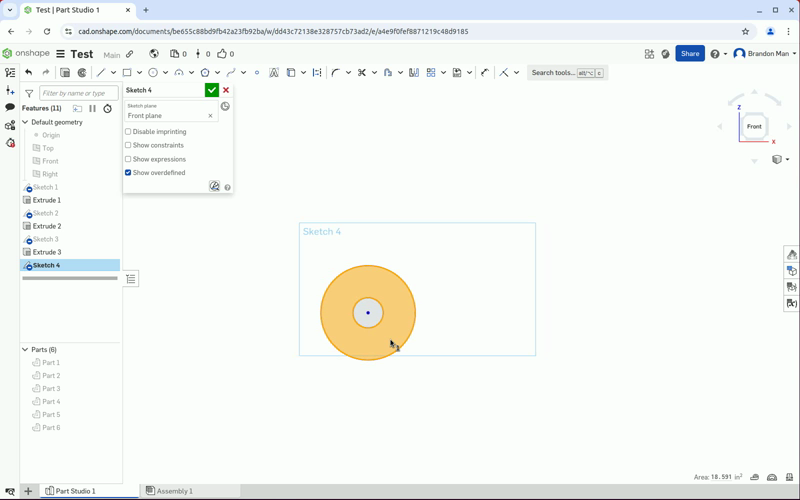
scroll(-6)
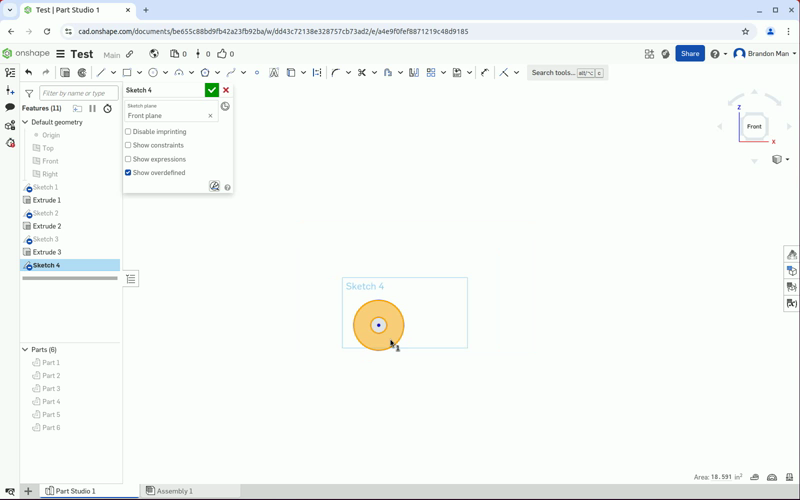
scroll(-6)
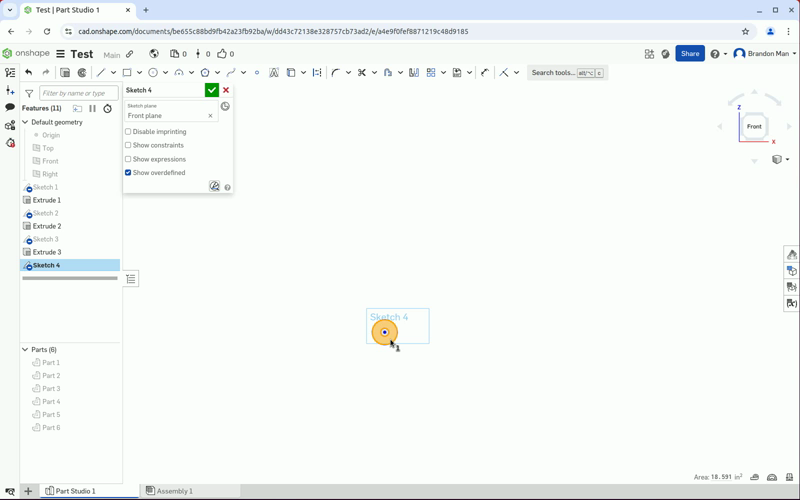
mouse_move(73, 352)
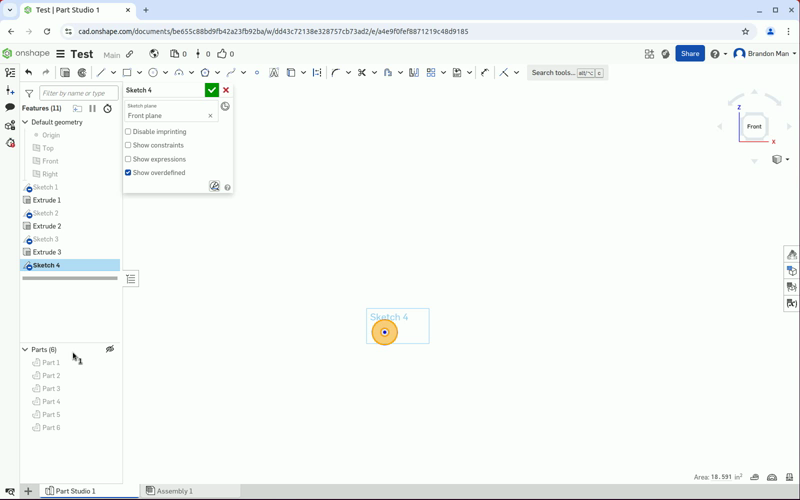
key(shift+y)
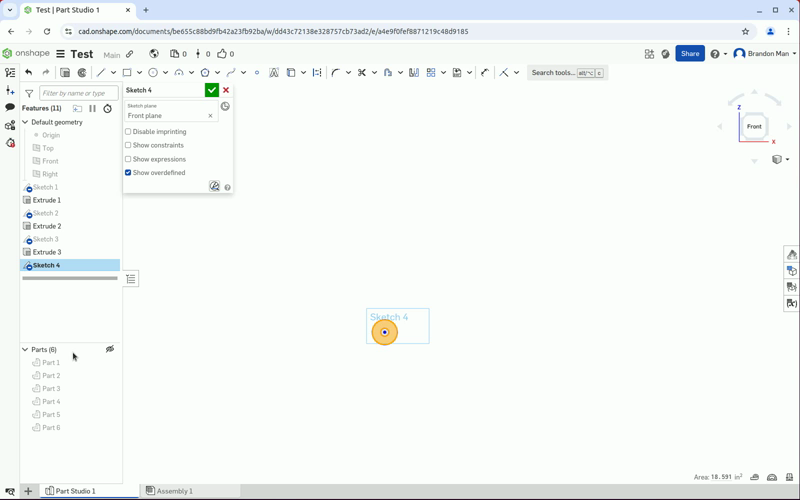
key(shift+e)
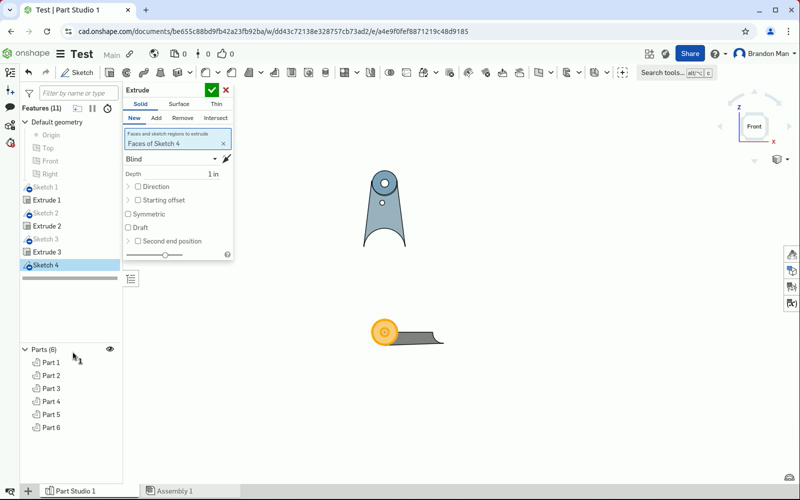
mouse_move(143, 106)
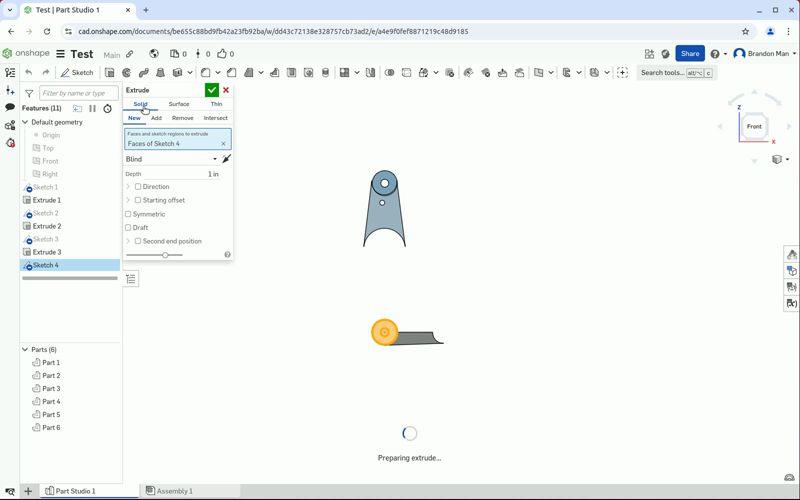
click(143, 106)
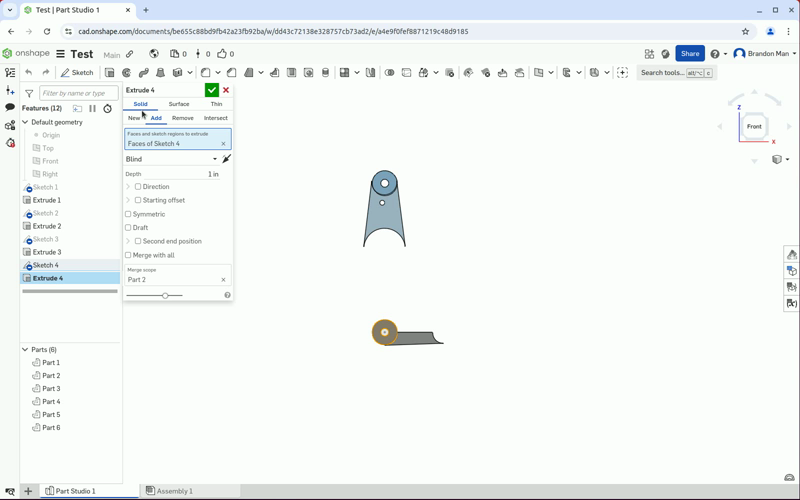
mouse_move(137, 120)
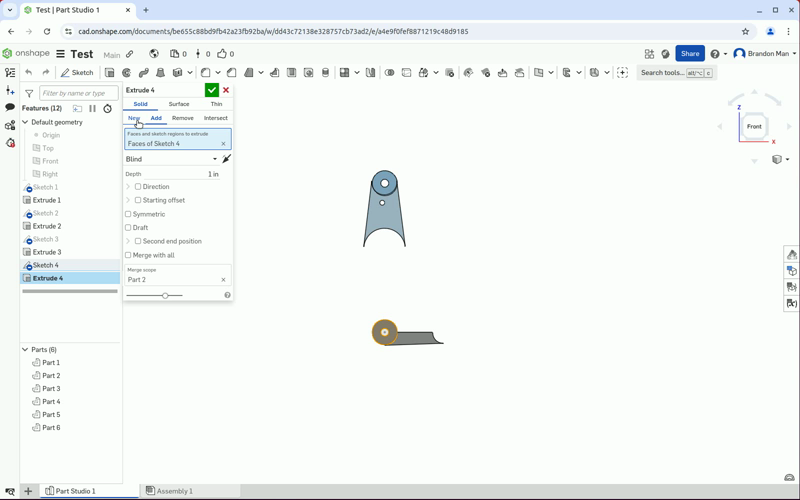
click(137, 120)
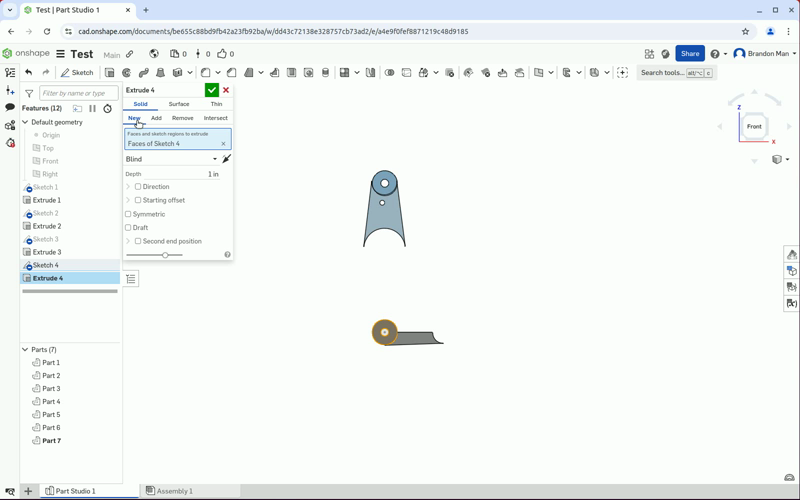
key(tab, 4)
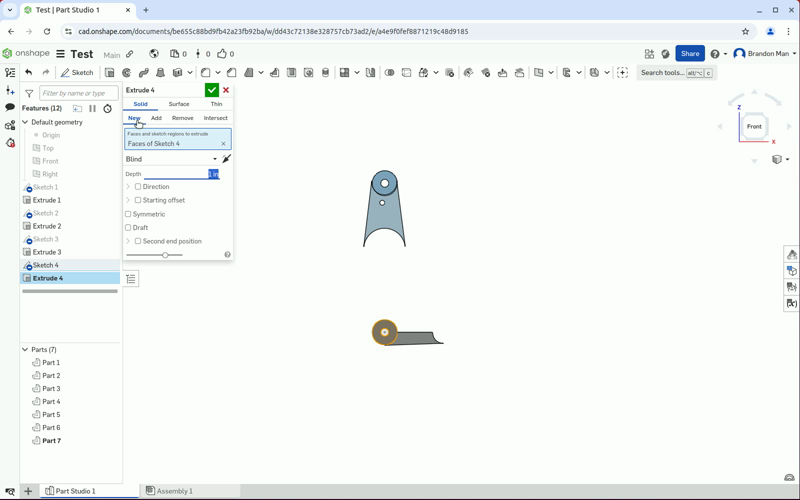
text(0.722)
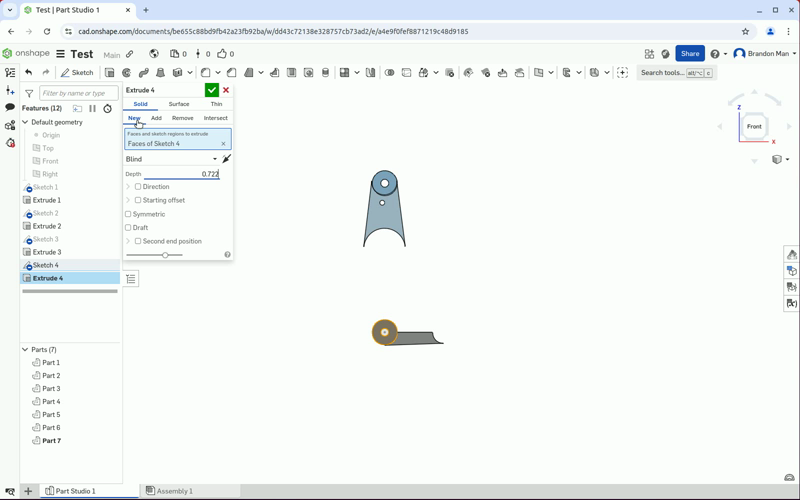
key(enter)
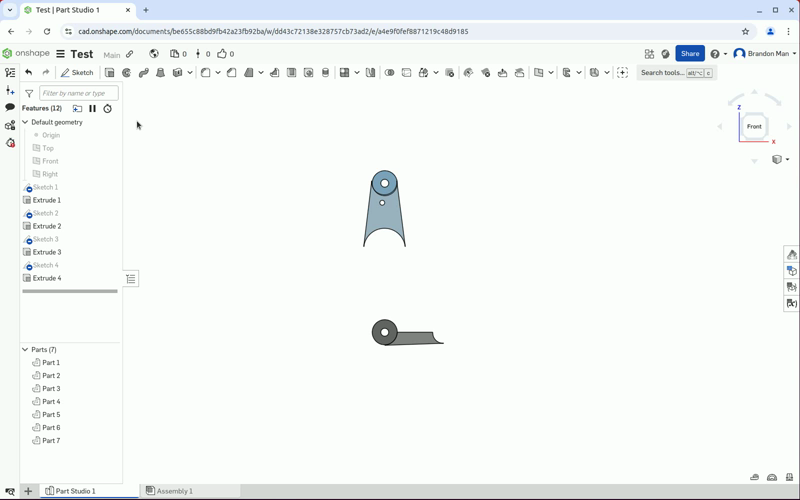
key(shift+h)
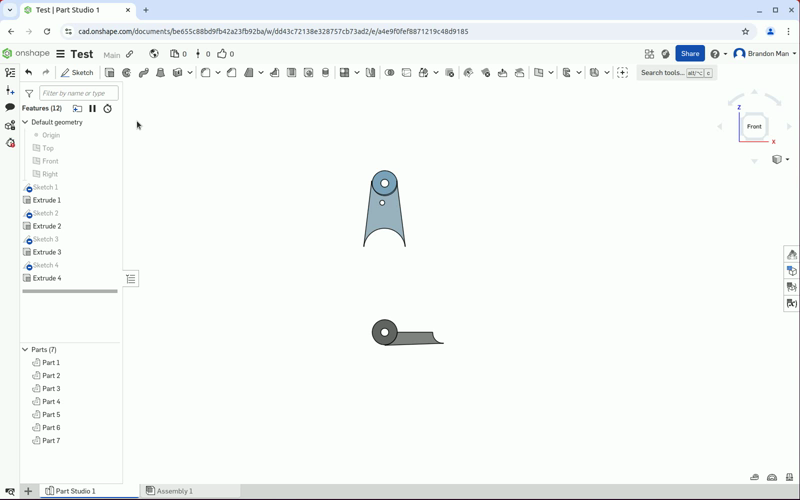
key(shift+h)
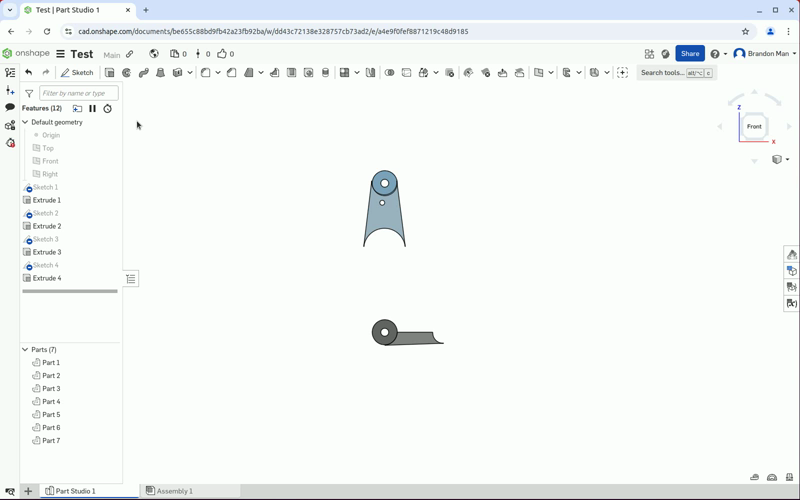
mouse_move(73, 189)
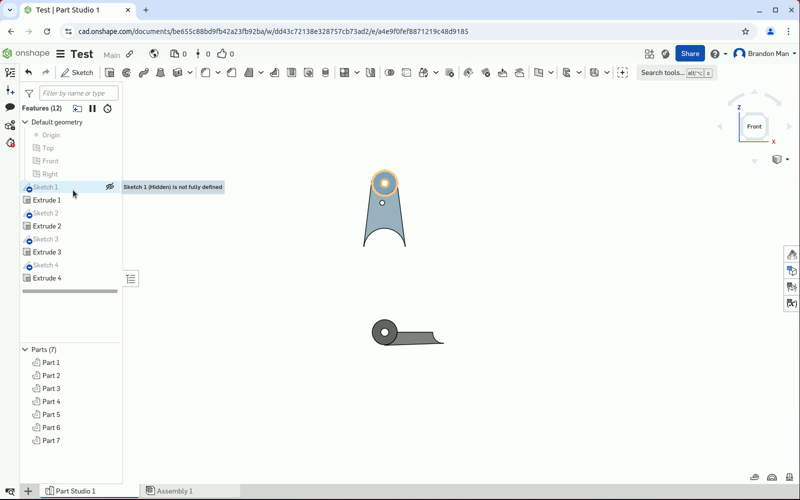
click(73, 189)
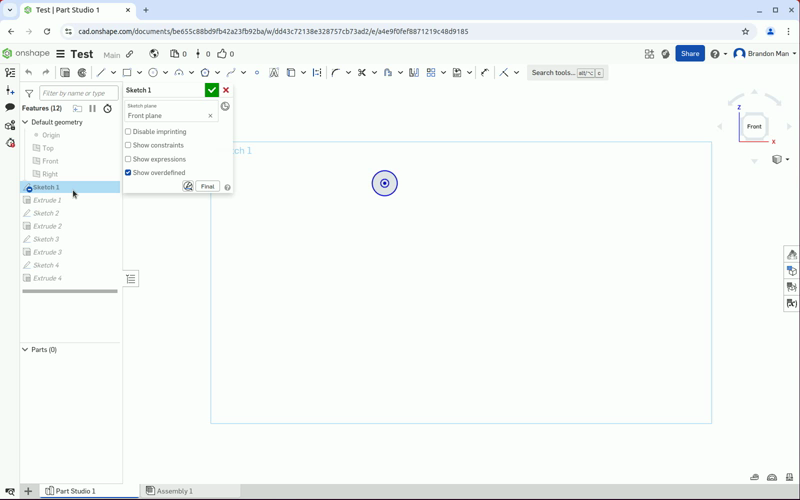
mouse_move(229, 92)
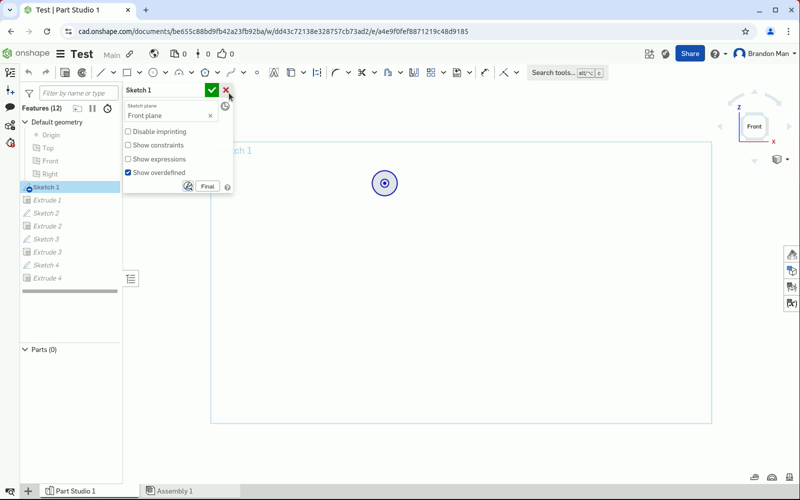
click(229, 92)
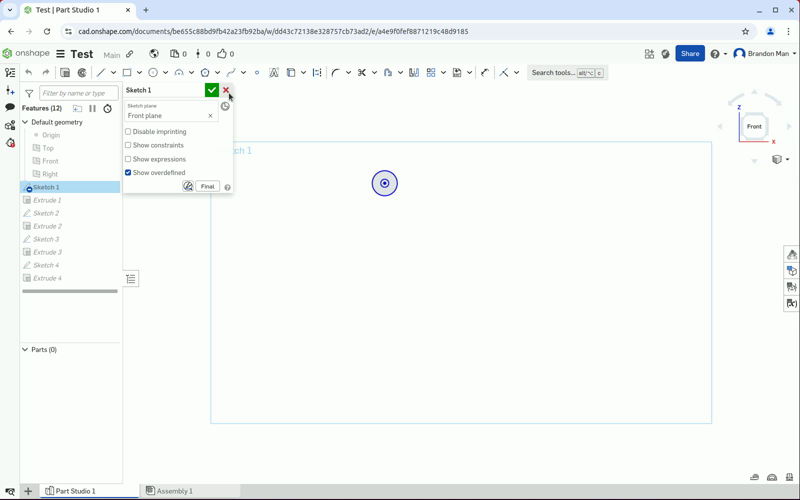
key(shift+s)
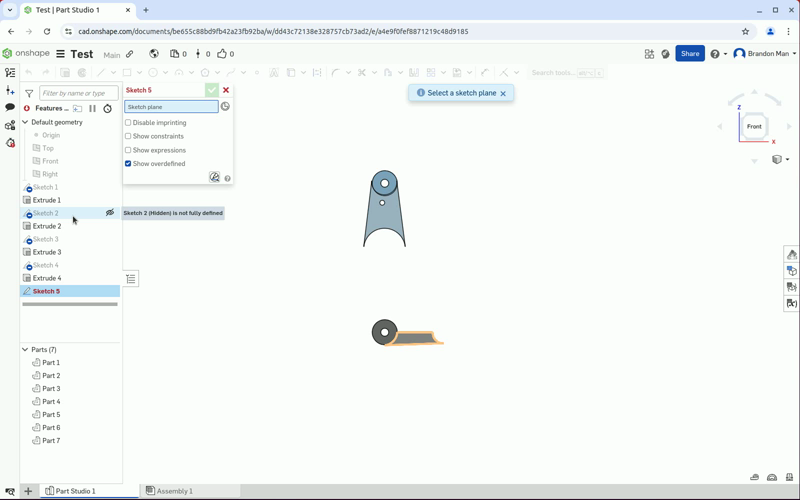
scroll(3)
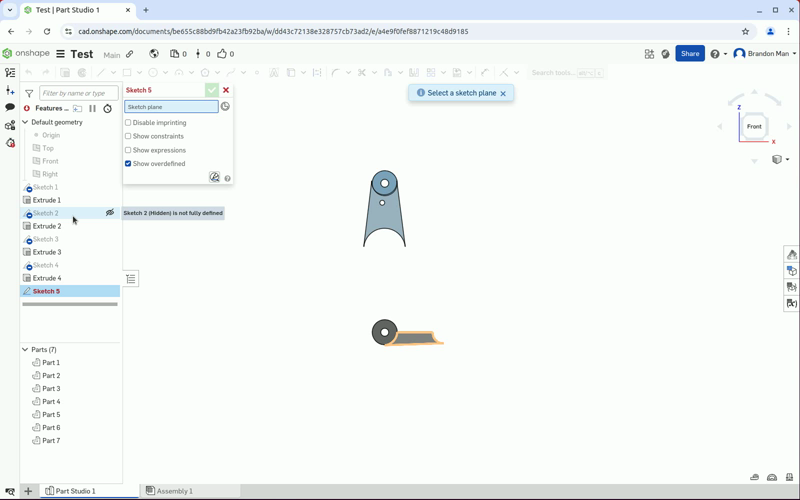
mouse_move(73, 163)
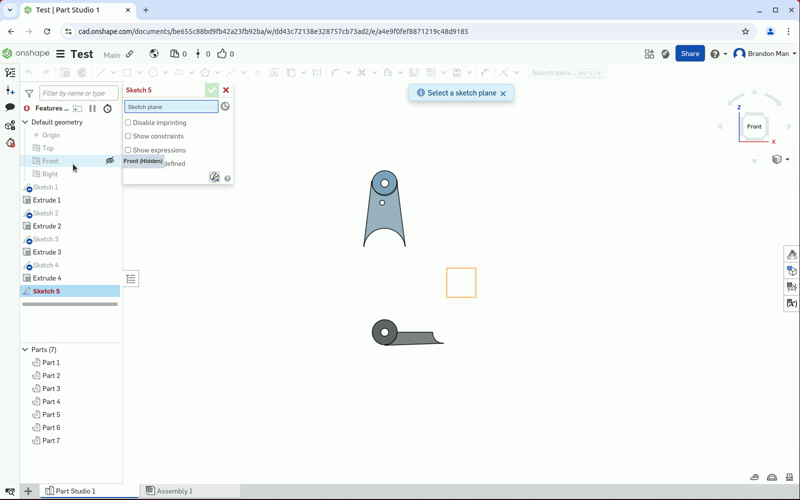
click(73, 163)
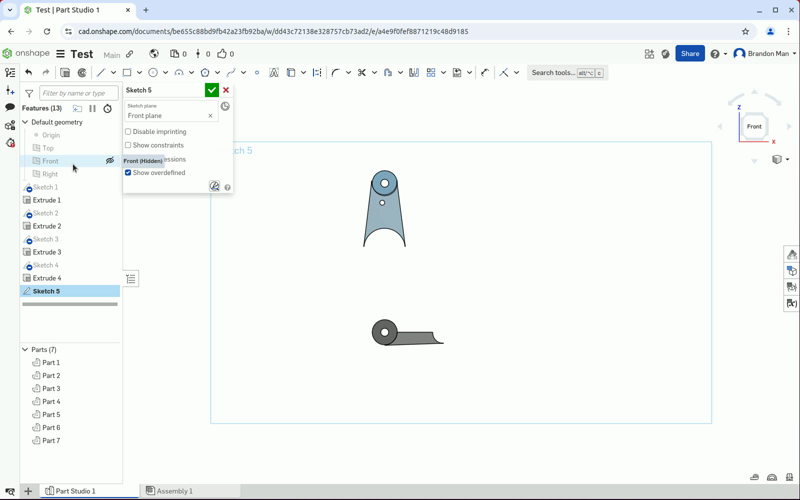
mouse_move(73, 352)
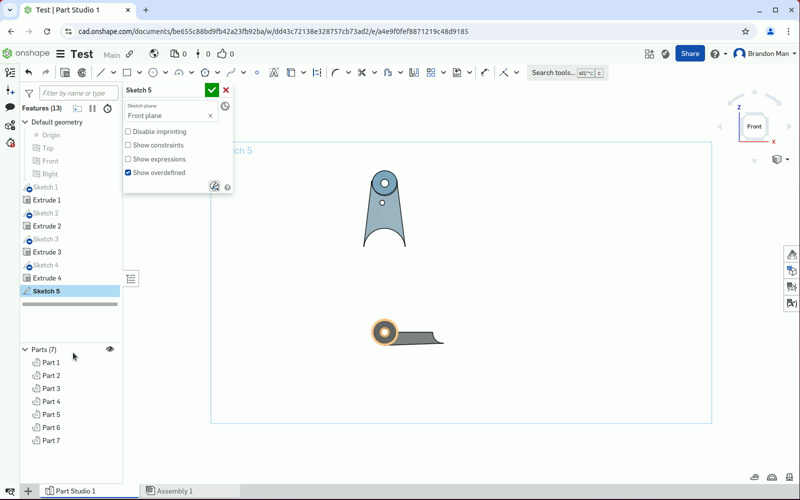
key(y)
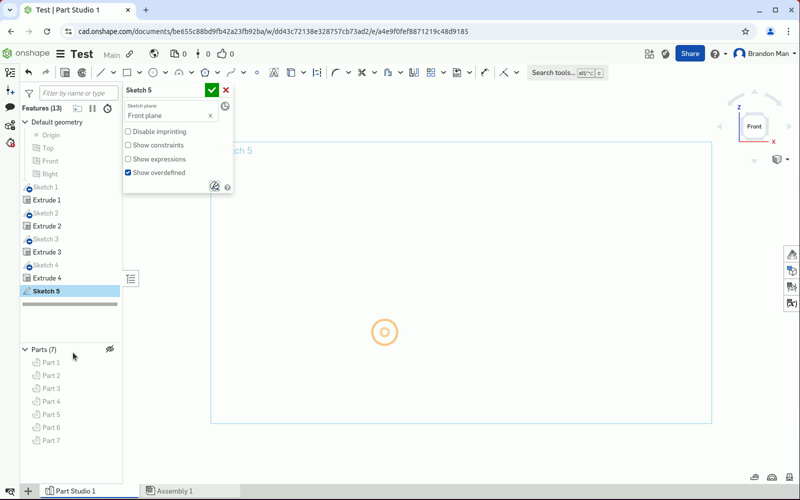
key(c)
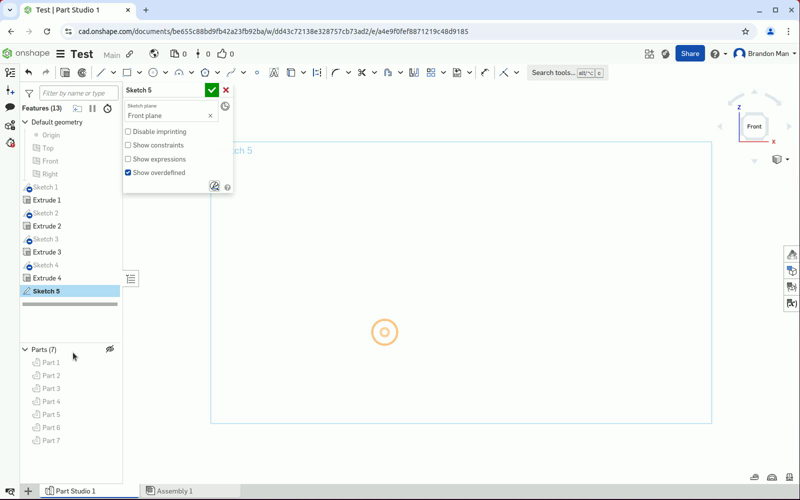
key_down(shift)
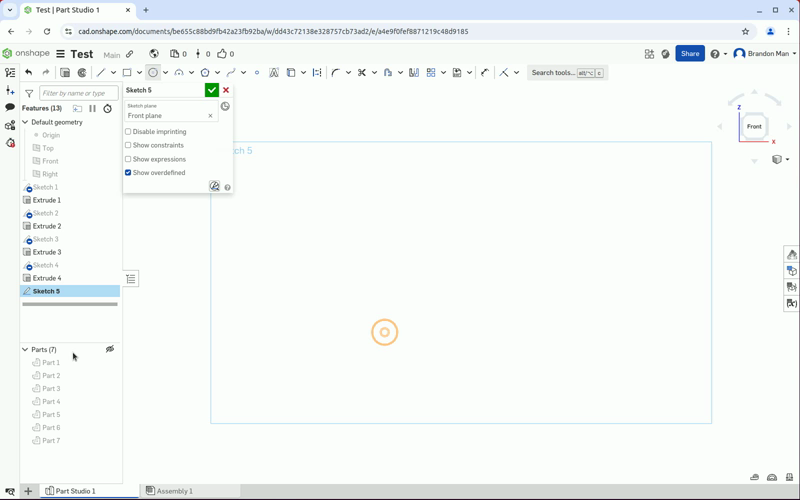
mouse_move(443, 332)
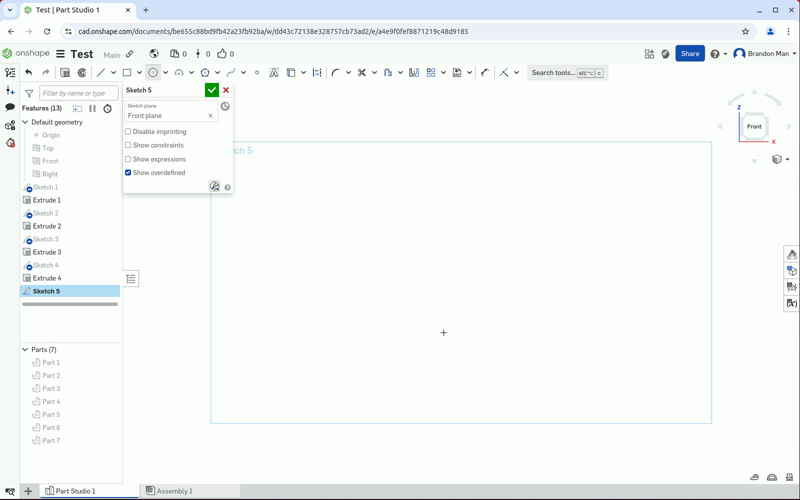
click(443, 332)
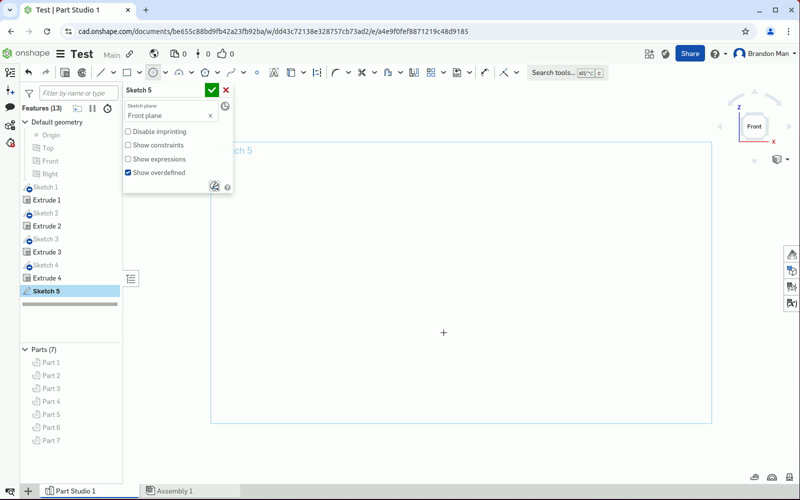
key_up(shift)
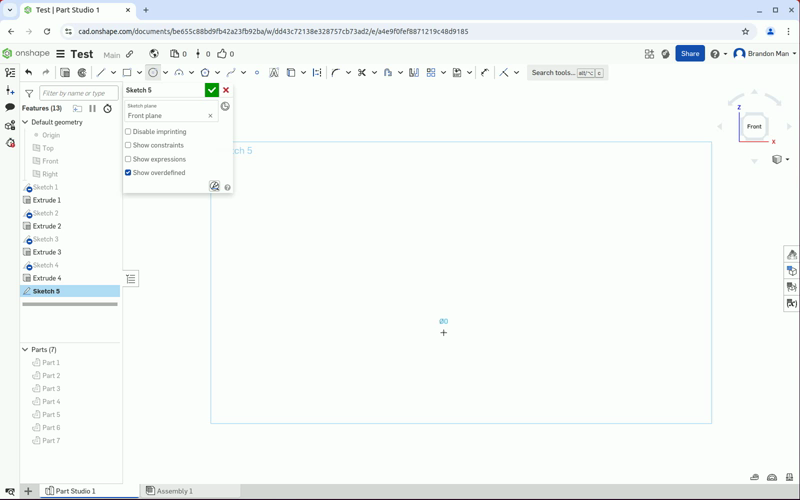
mouse_move(454, 332)
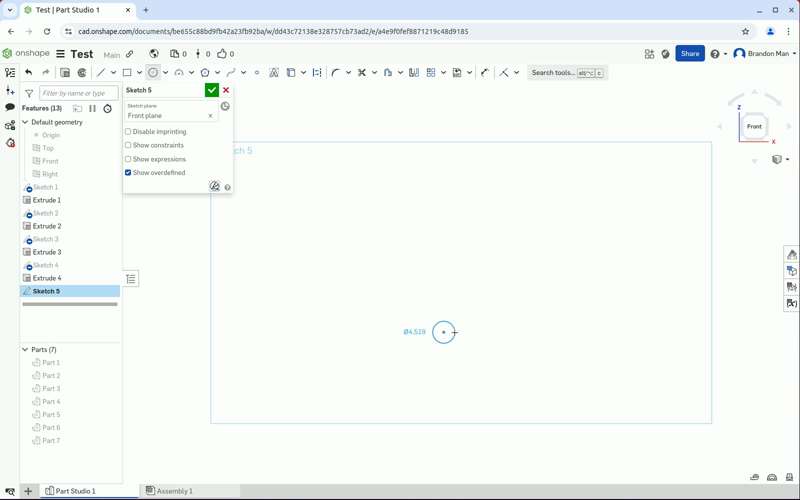
click(454, 332)
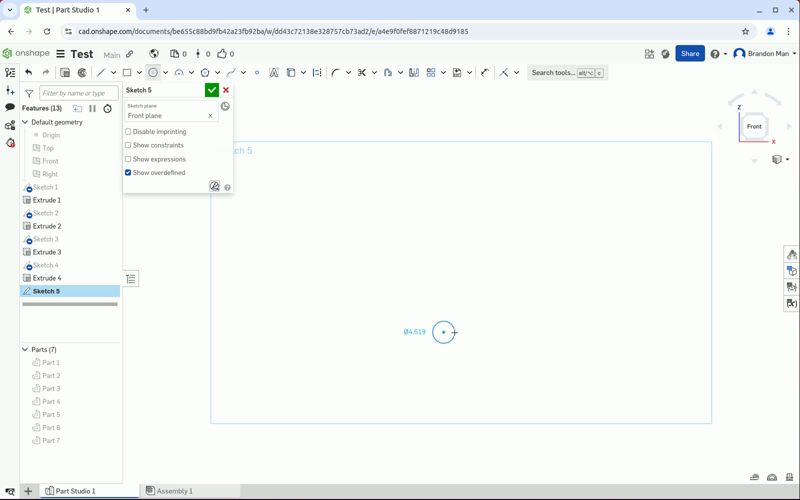
key(esc)
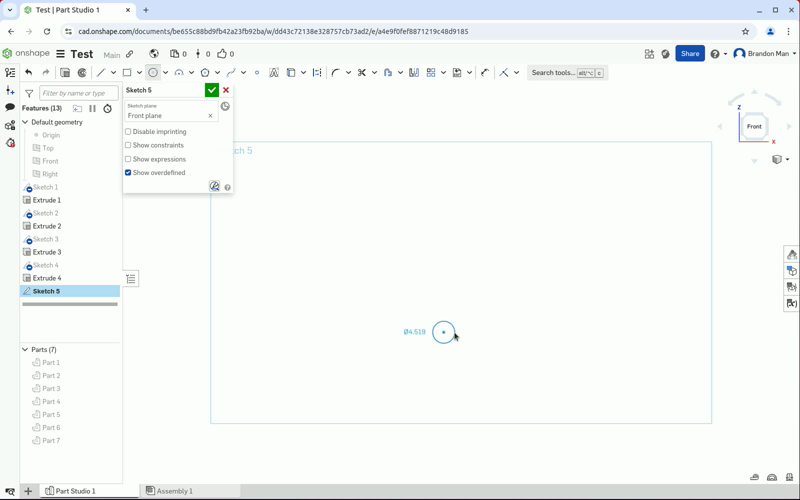
key(c)
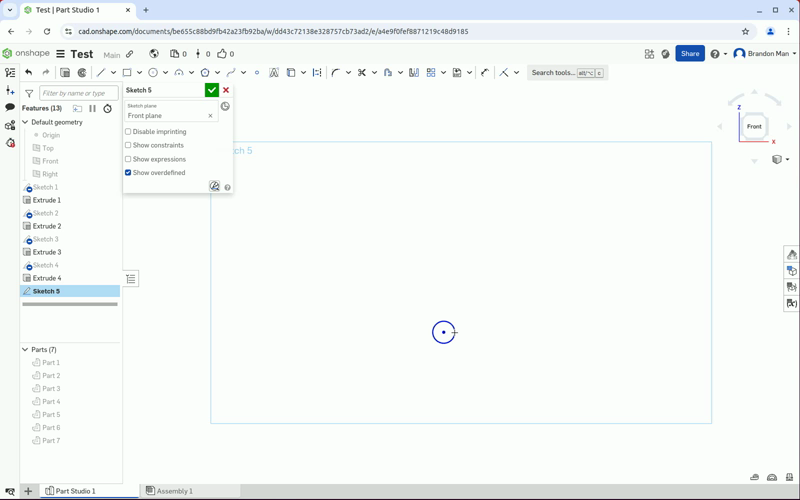
key_down(shift)
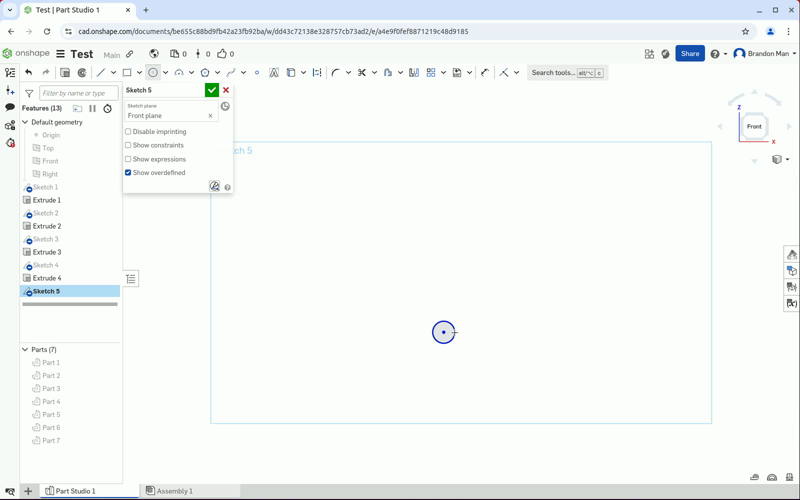
mouse_move(443, 332)
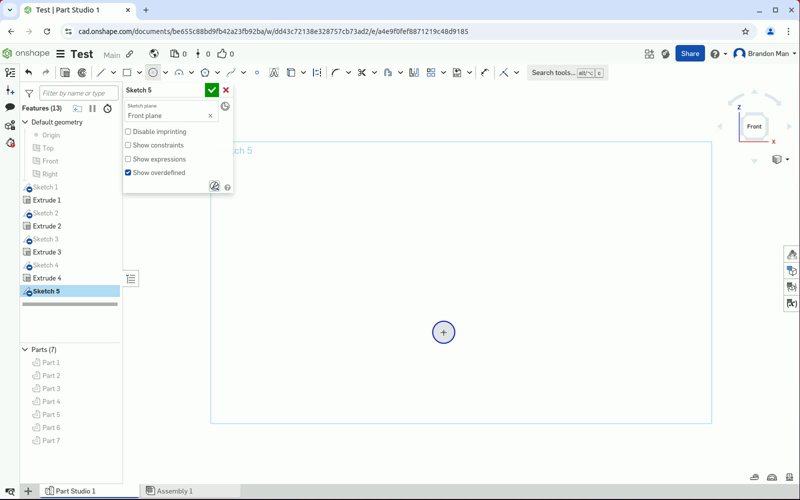
click(443, 332)
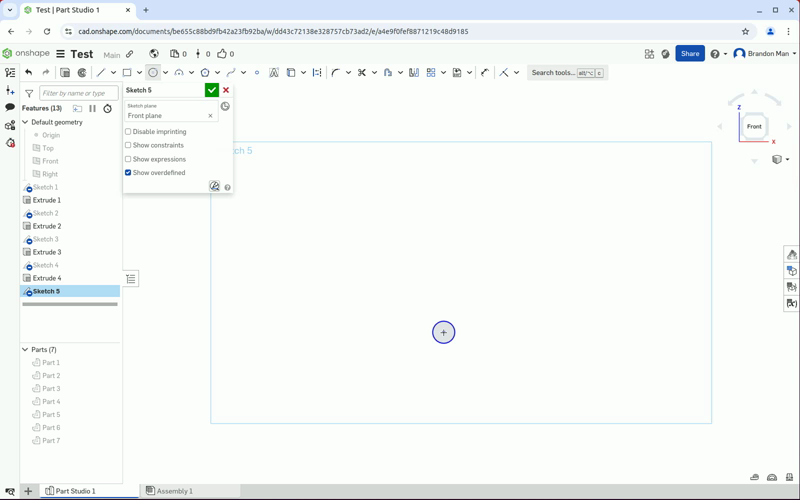
key_up(shift)
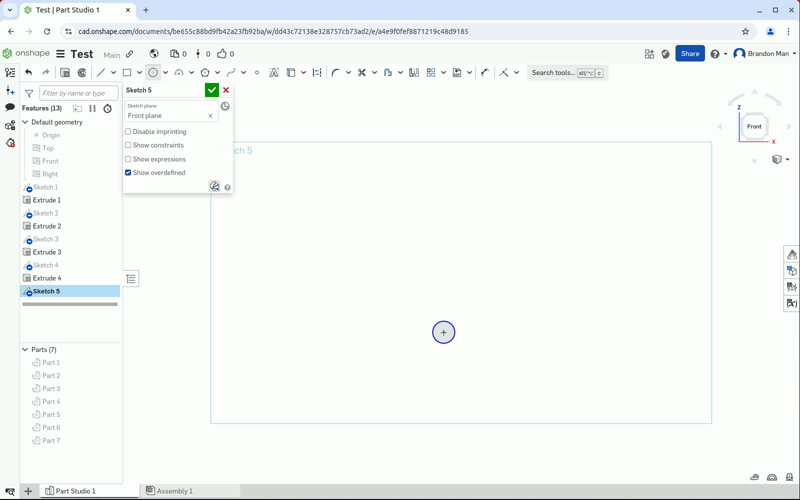
mouse_move(448, 332)
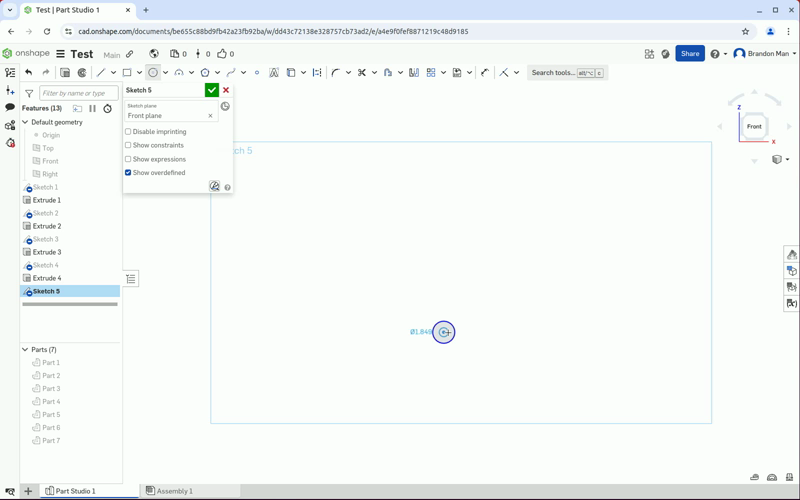
click(448, 332)
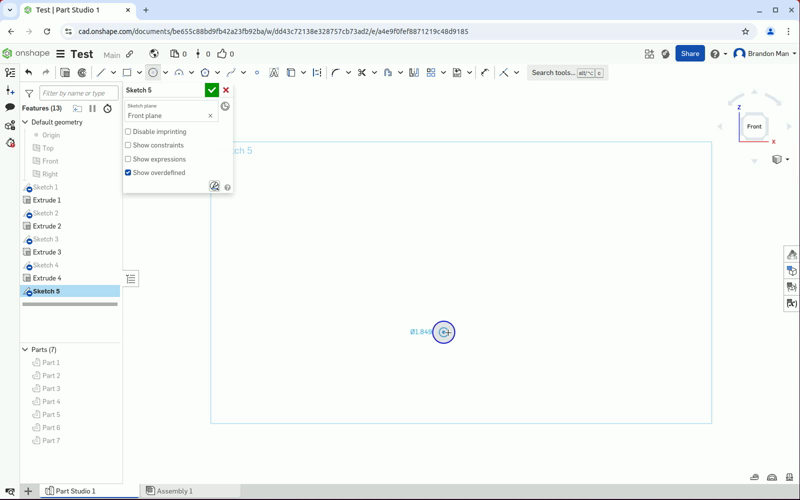
key(esc)
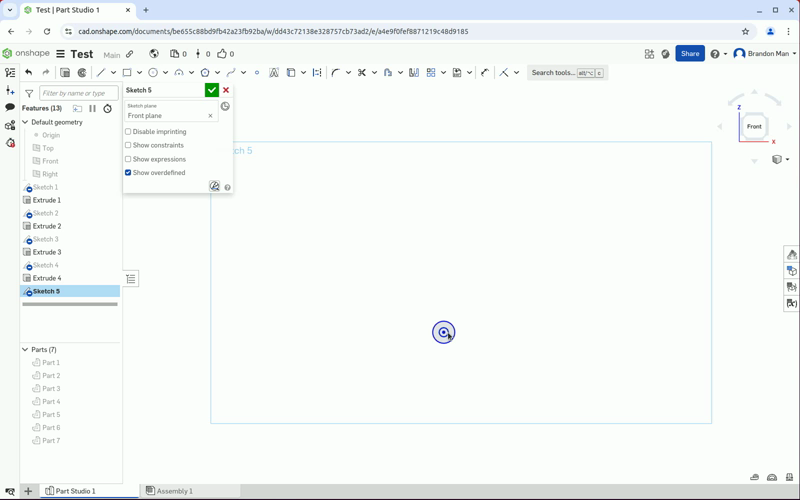
mouse_move(454, 331)
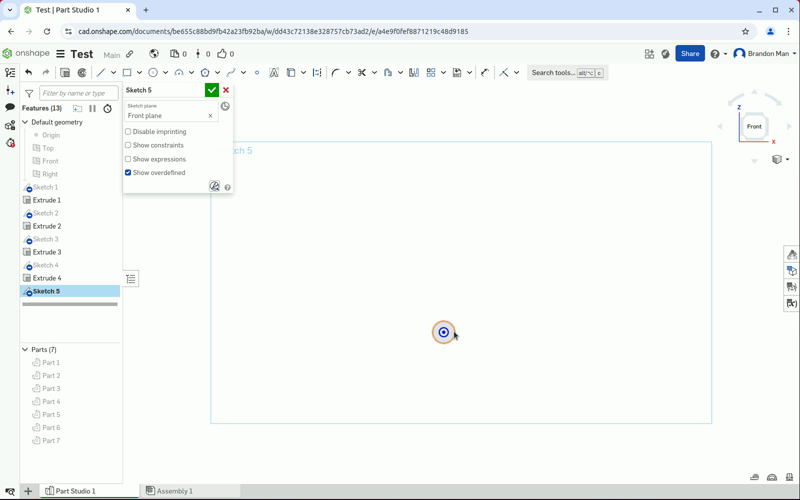
scroll(6)
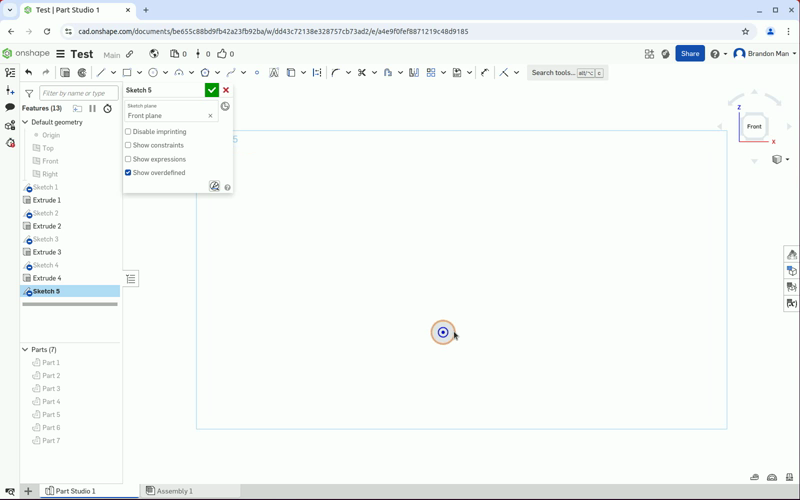
scroll(6)
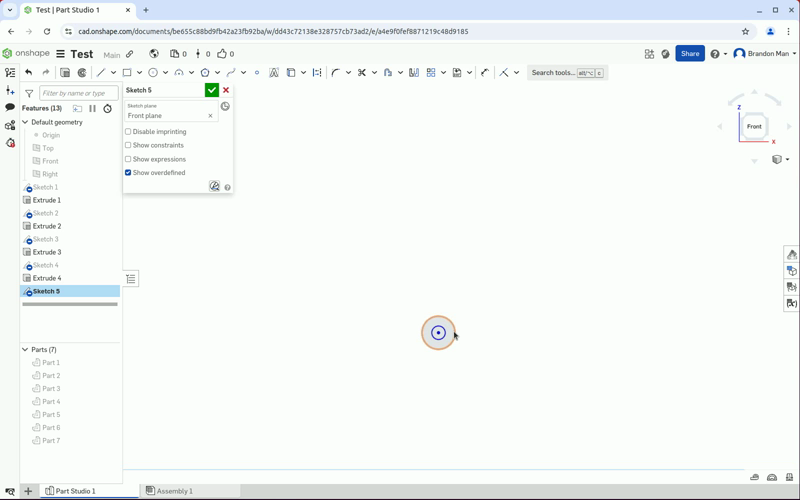
scroll(6)
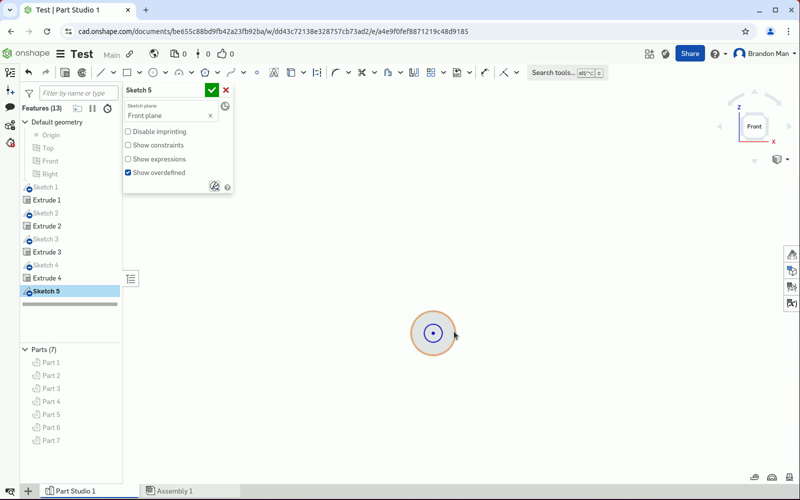
scroll(6)
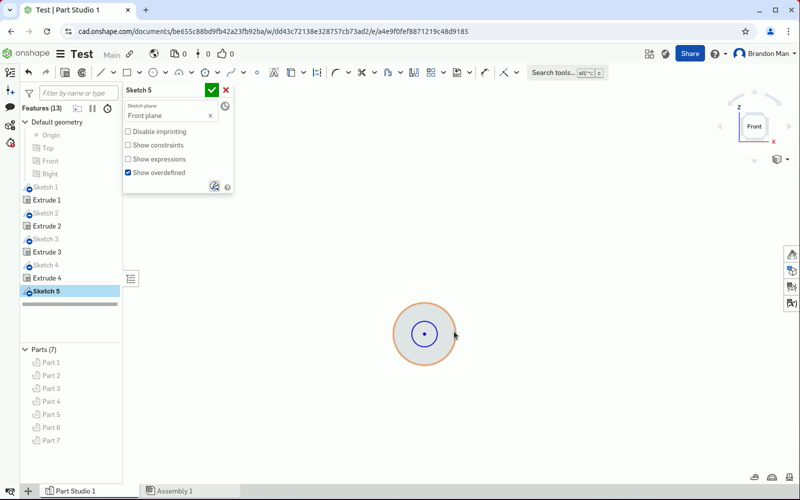
scroll(6)
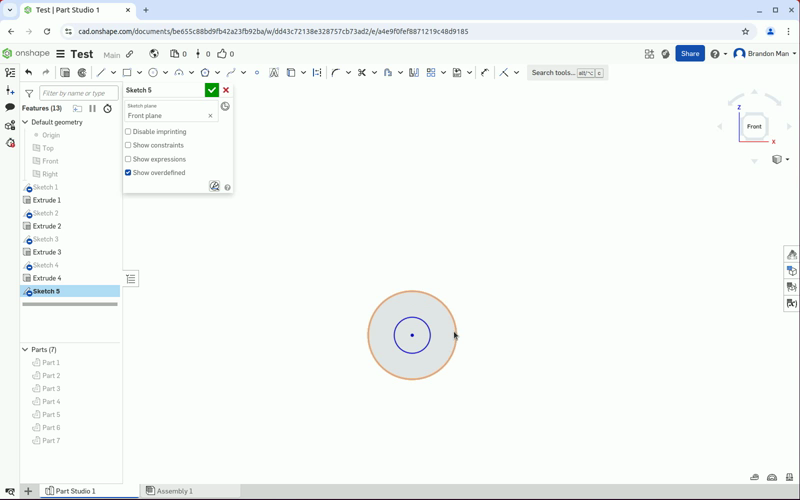
scroll(6)
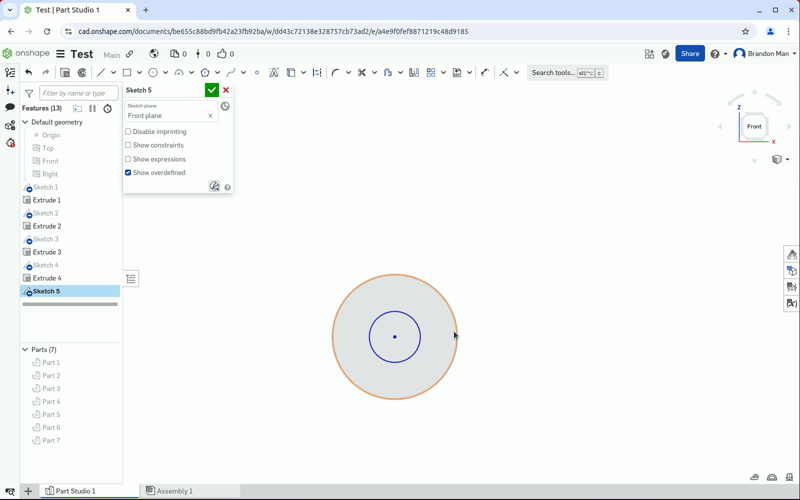
scroll(6)
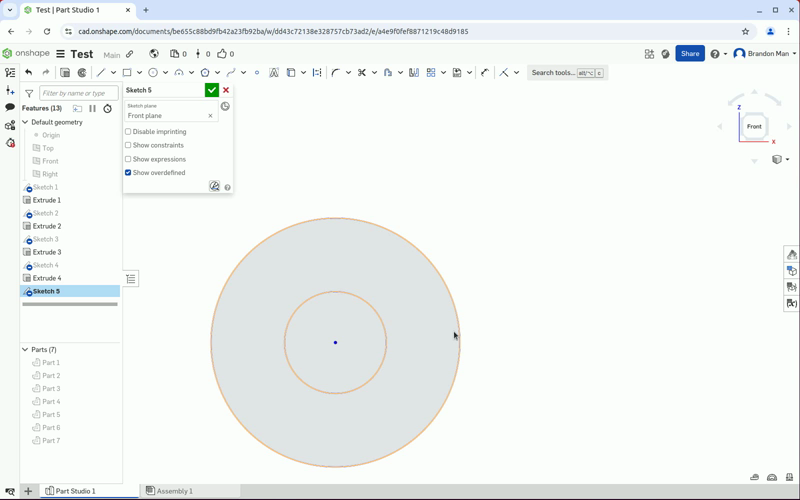
click(454, 331)
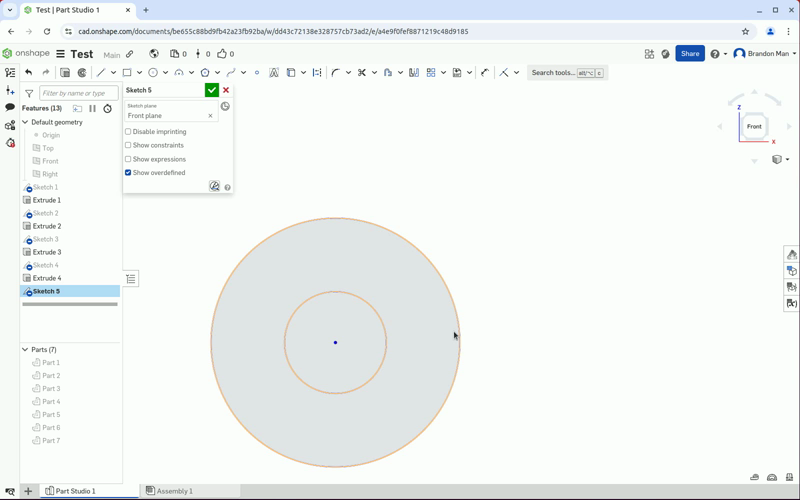
scroll(-6)
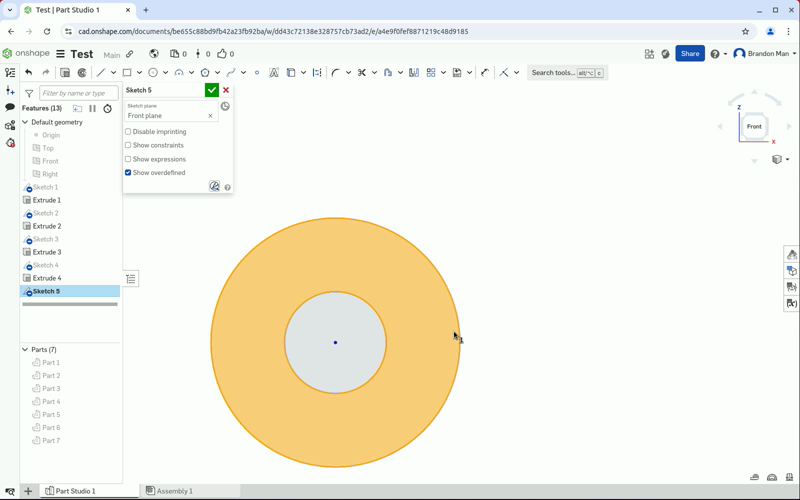
scroll(-6)
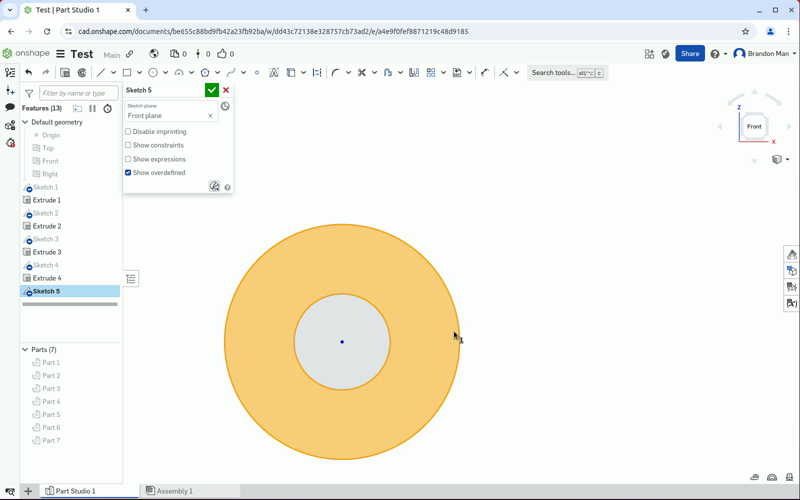
scroll(-6)
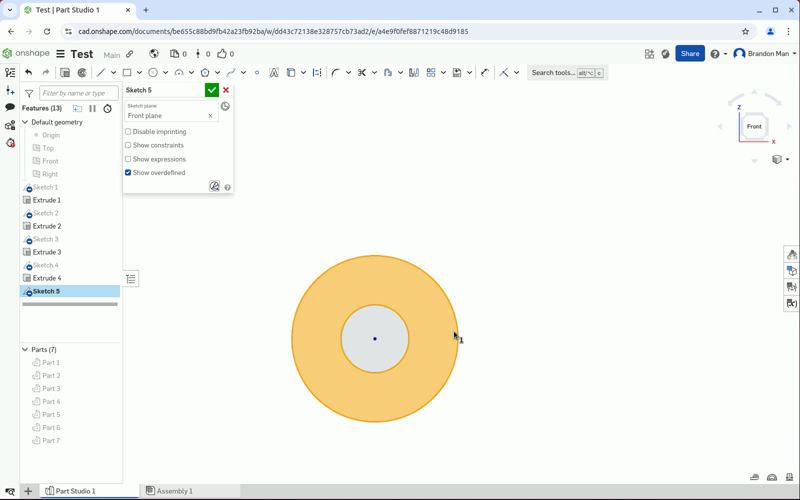
scroll(-6)
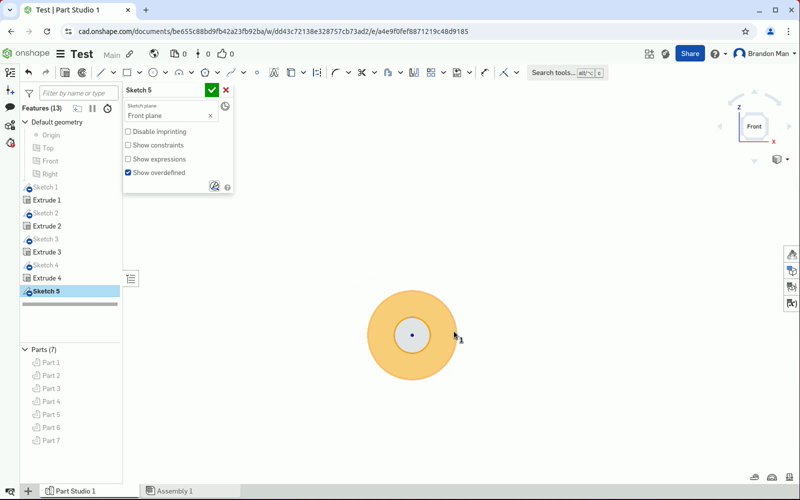
scroll(-6)
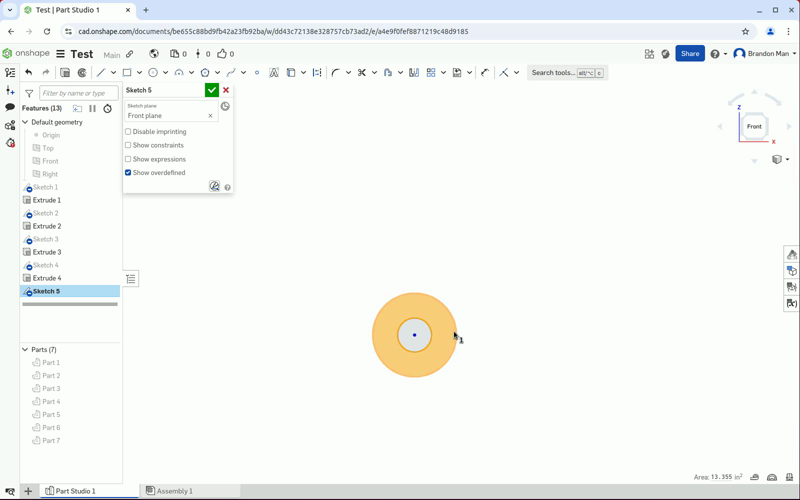
scroll(-6)
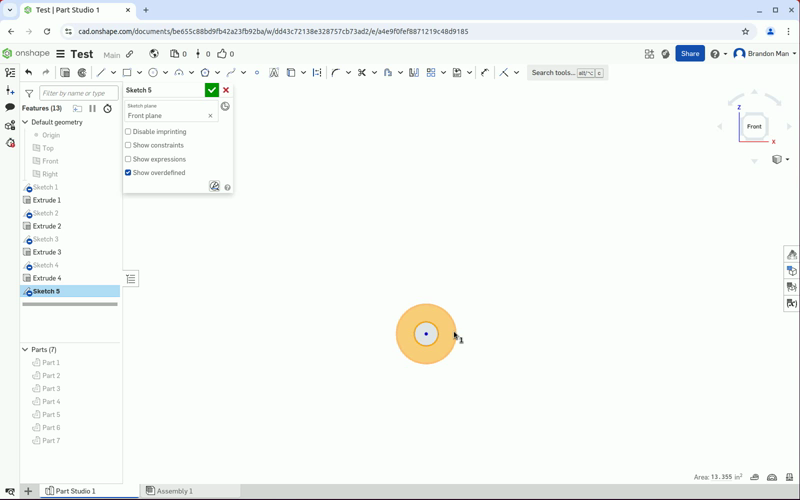
scroll(-6)
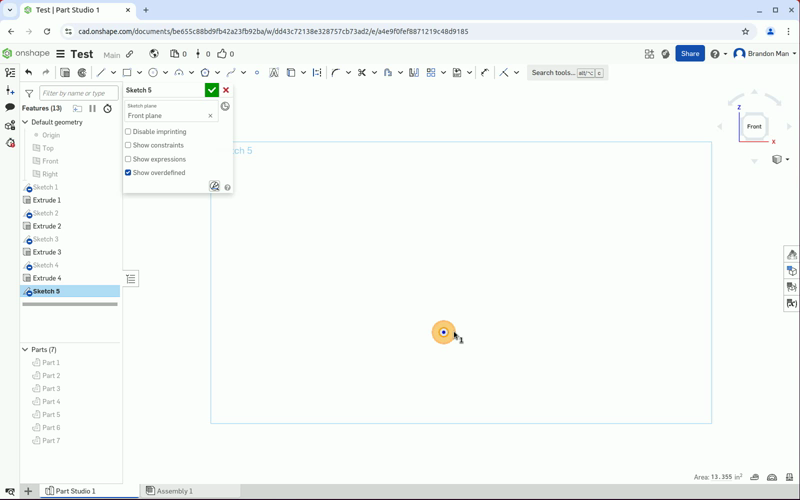
mouse_move(73, 352)
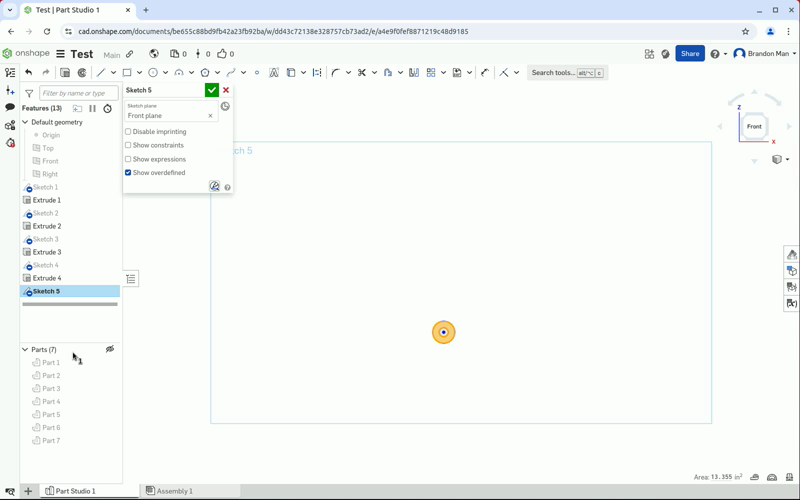
key(shift+y)
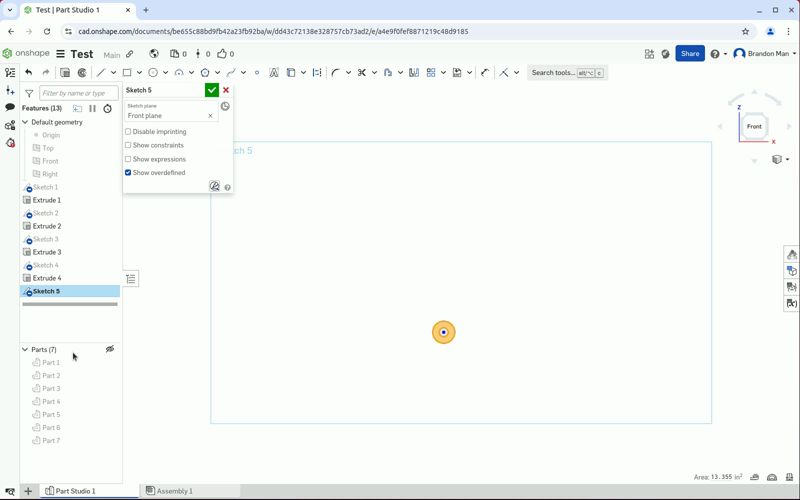
key(shift+e)
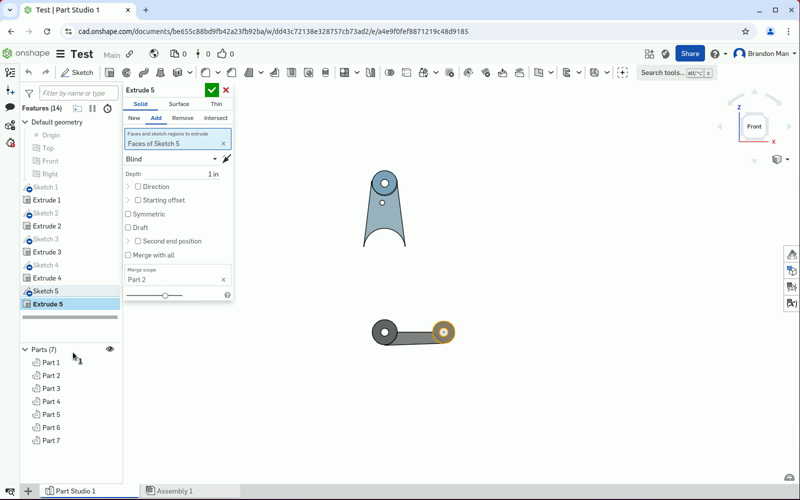
mouse_move(143, 106)
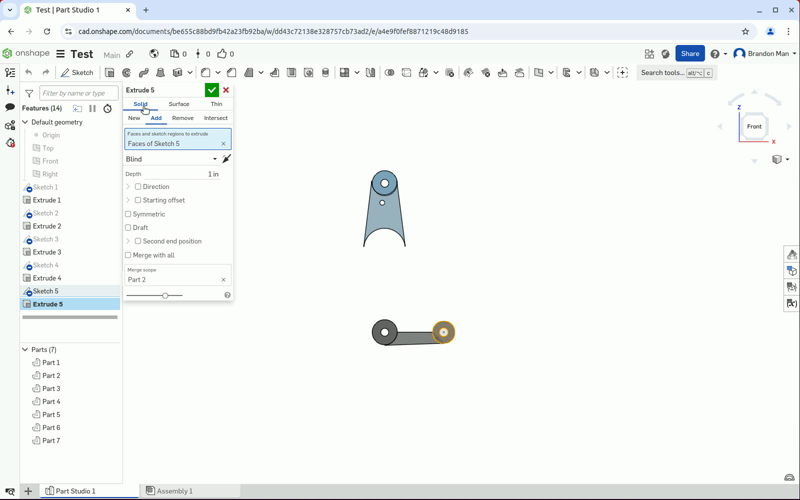
click(143, 106)
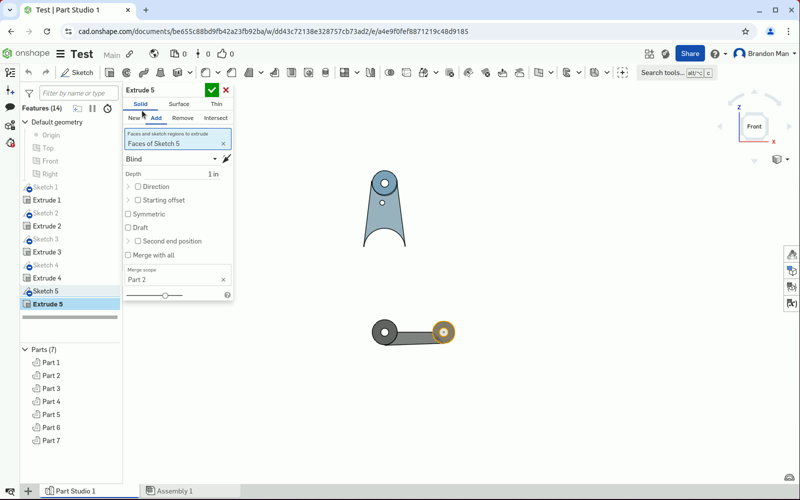
mouse_move(137, 120)
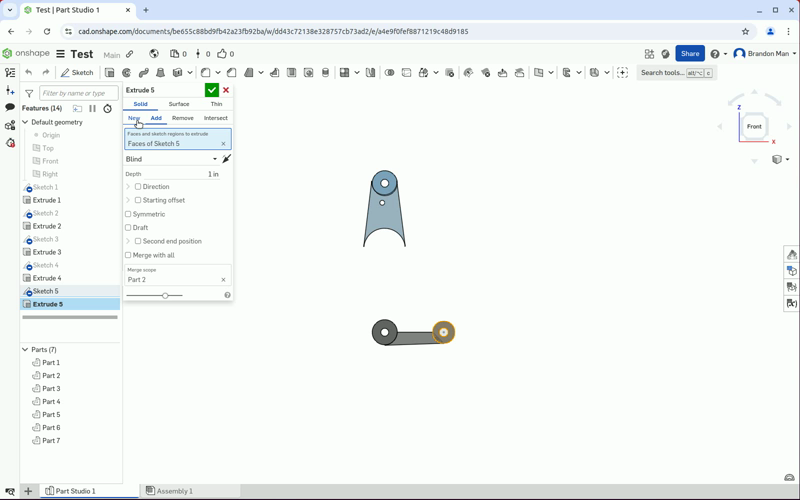
click(137, 120)
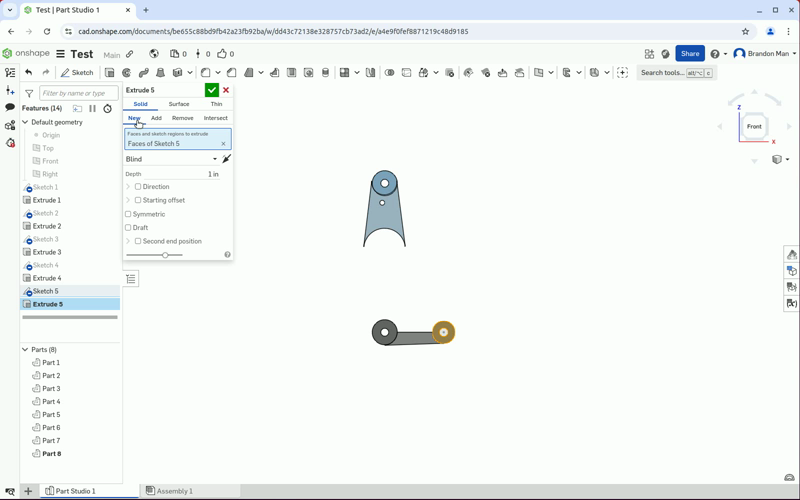
key(tab, 4)
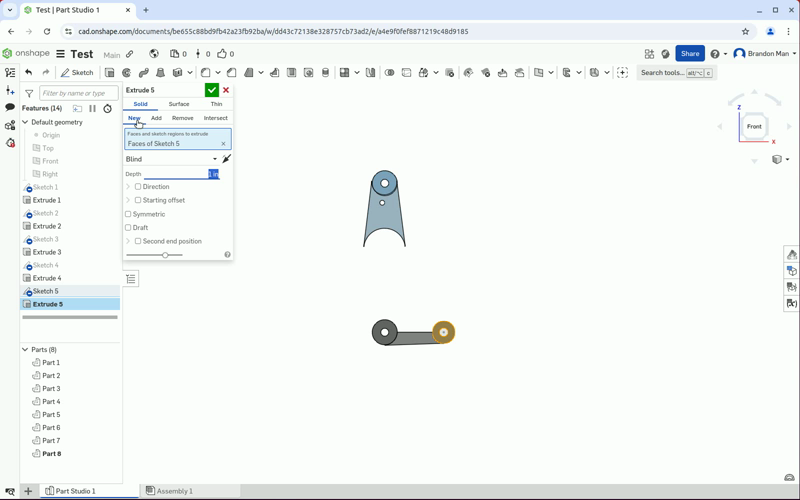
text(0.722)
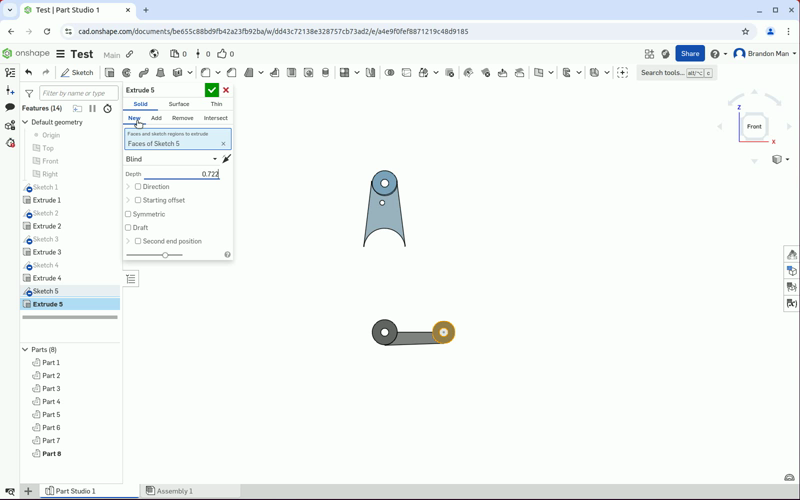
key(enter)
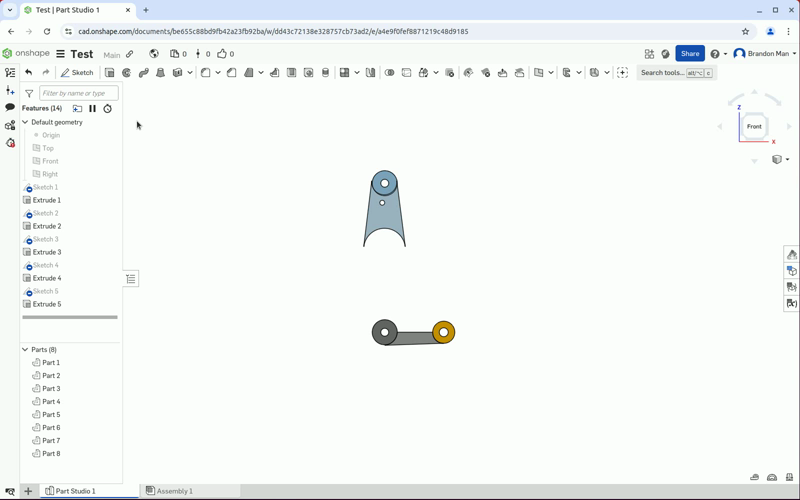
key(shift+h)
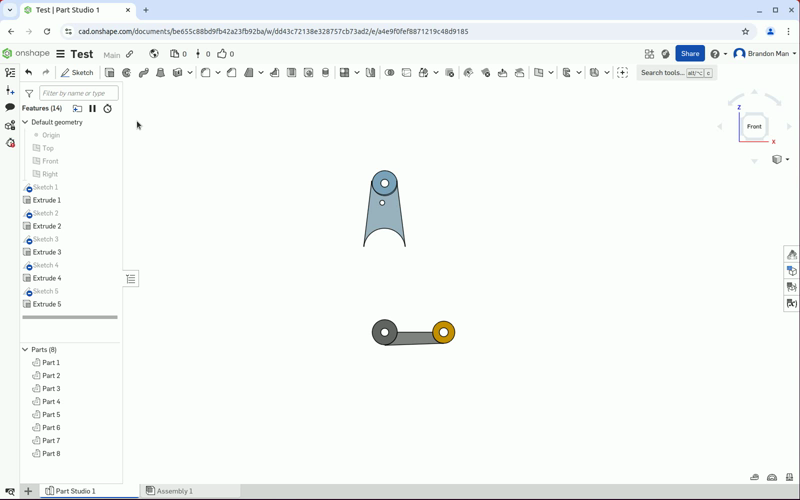
key(shift+h)
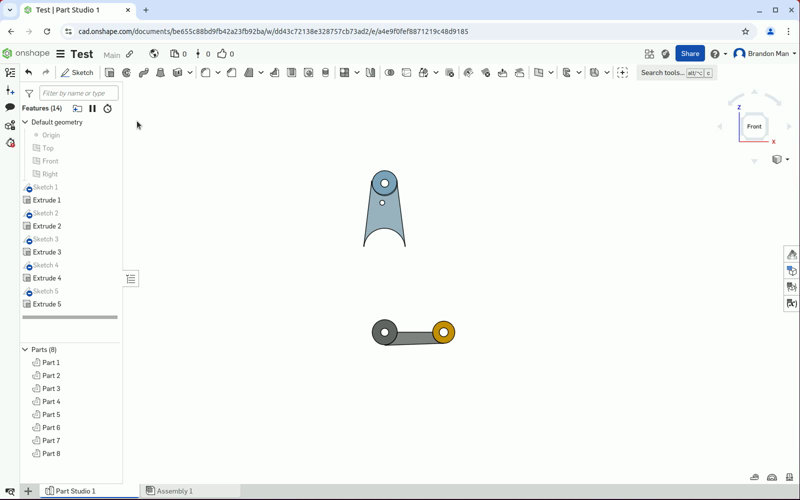
mouse_move(73, 189)
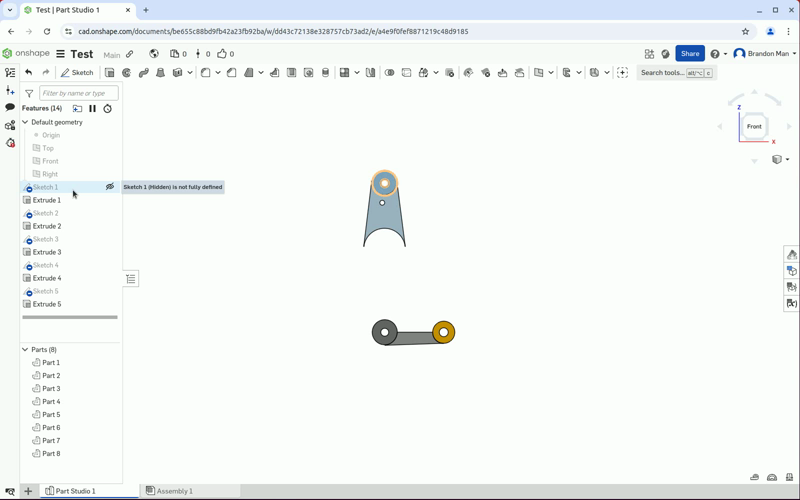
click(73, 189)
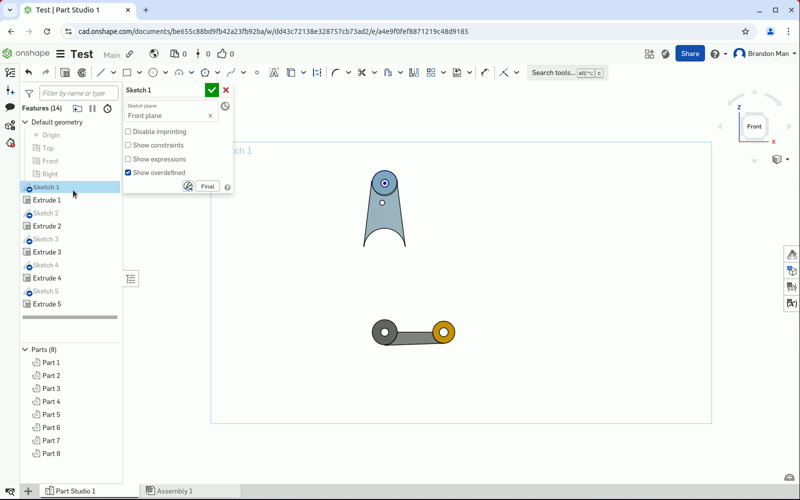
mouse_move(229, 92)
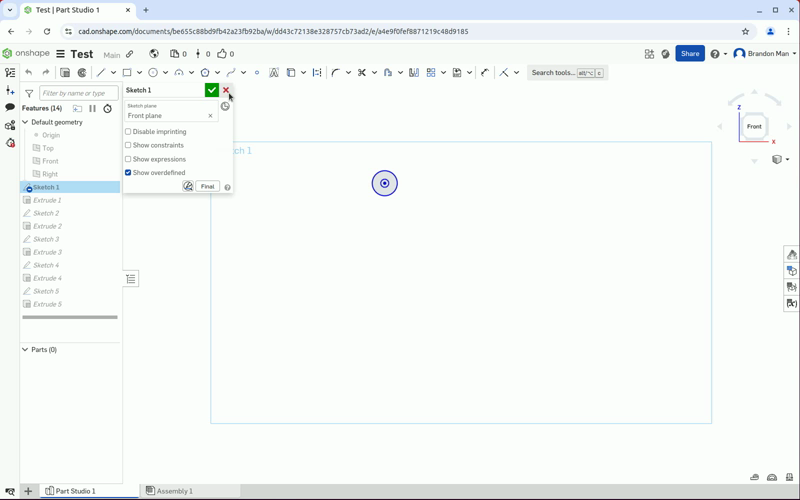
click(229, 92)
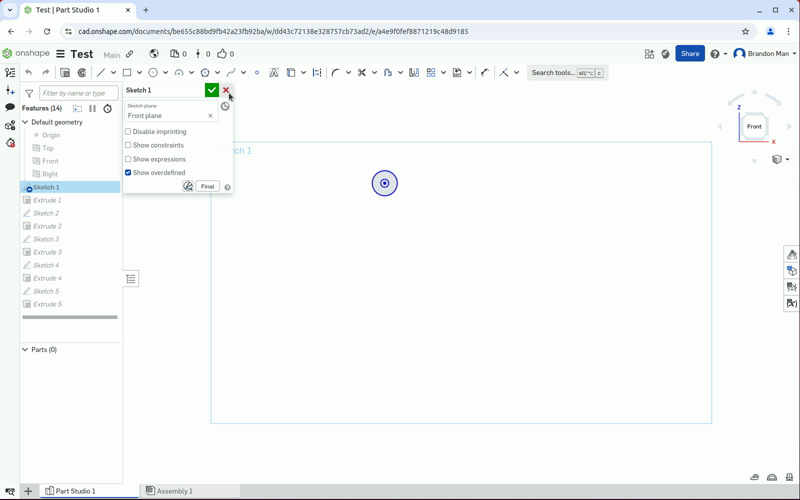
key(shift+s)
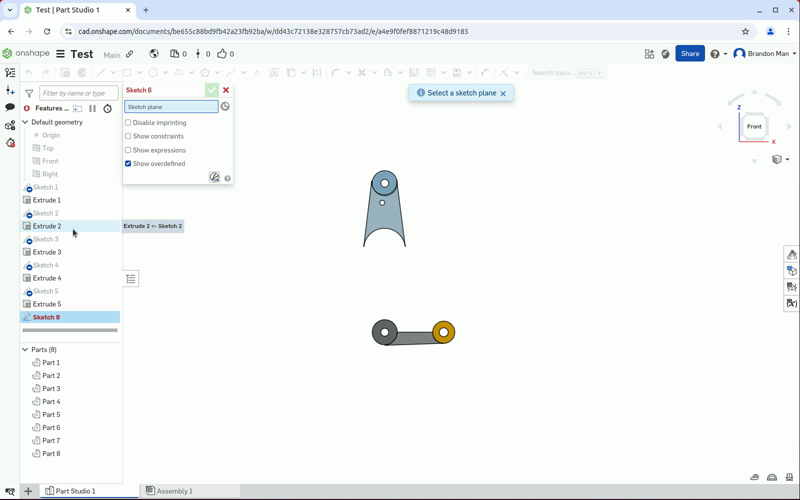
scroll(3)
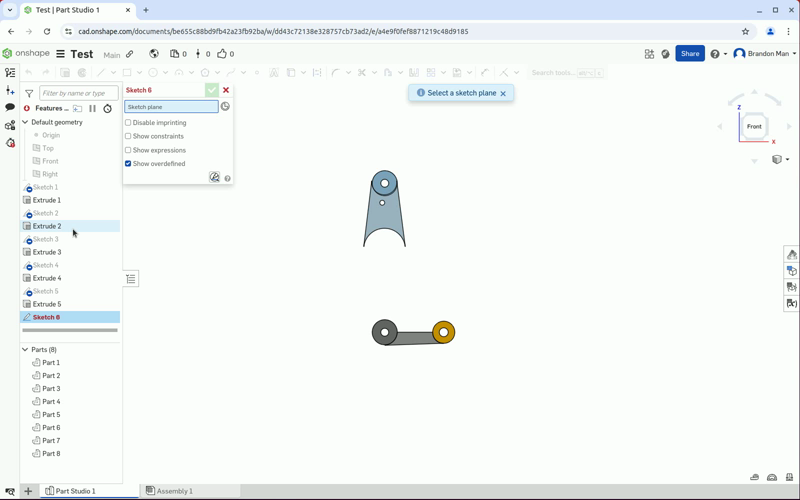
mouse_move(73, 163)
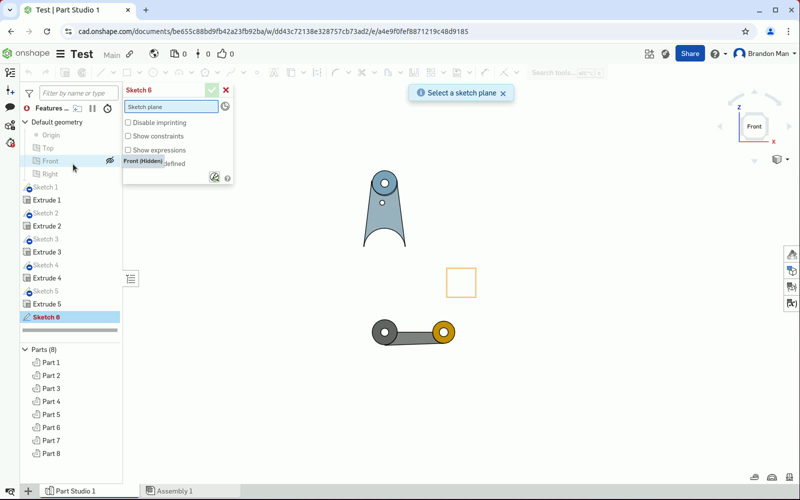
click(73, 163)
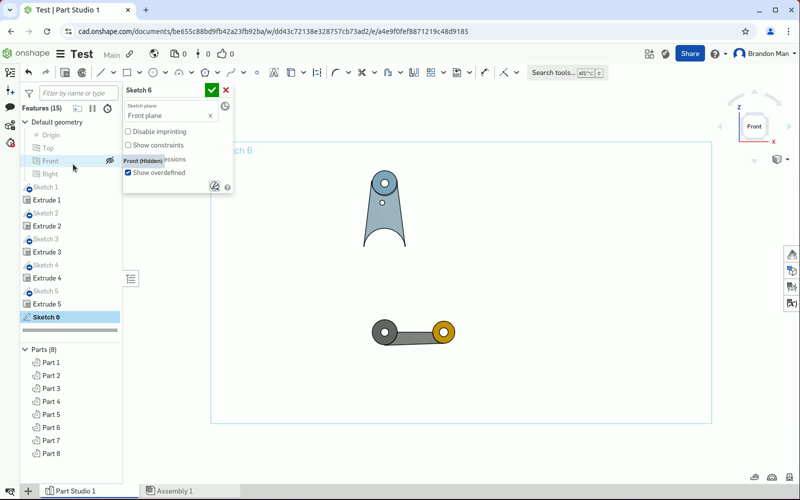
mouse_move(73, 352)
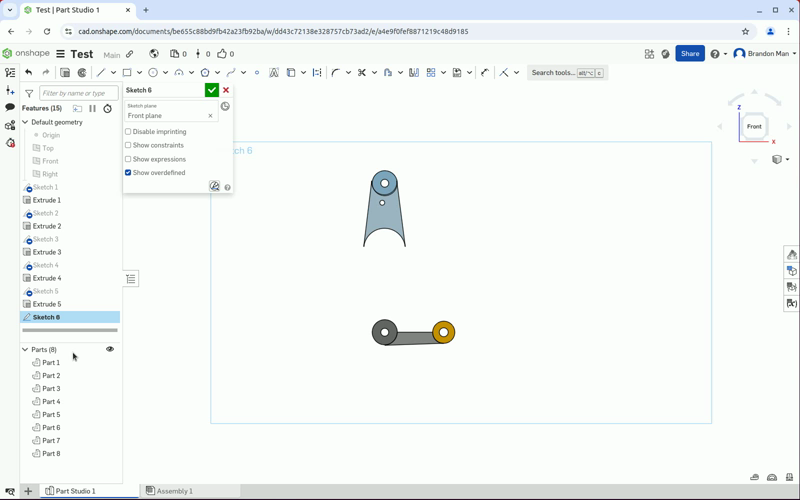
key(y)
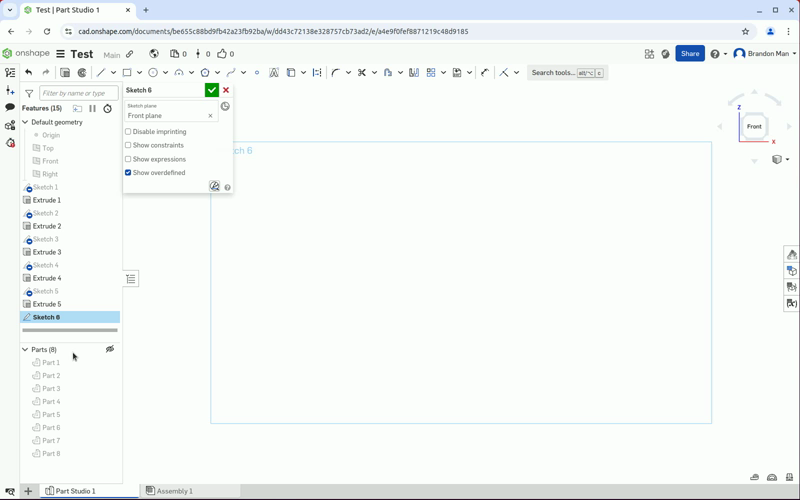
key(c)
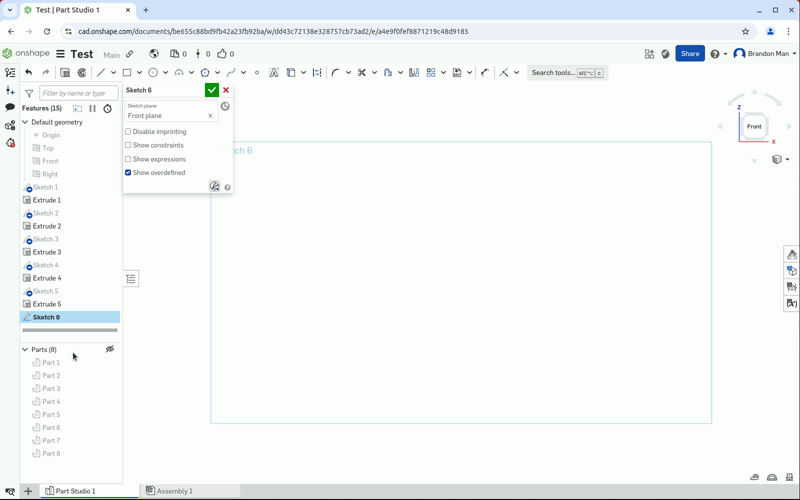
key_down(shift)
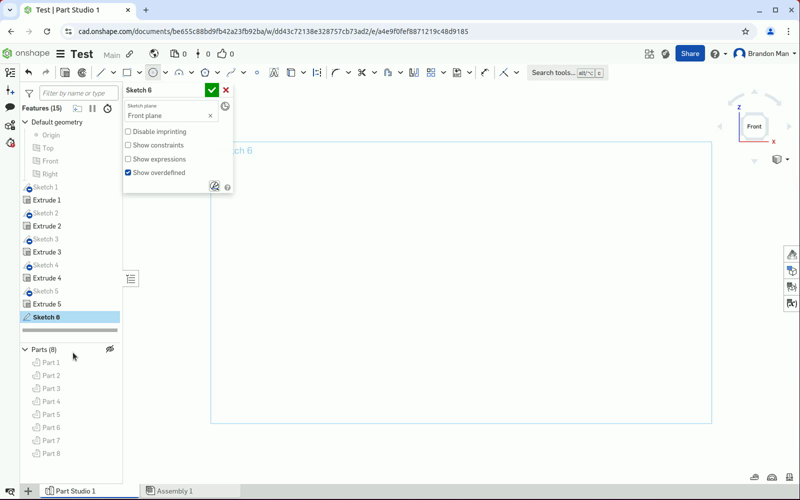
mouse_move(384, 249)
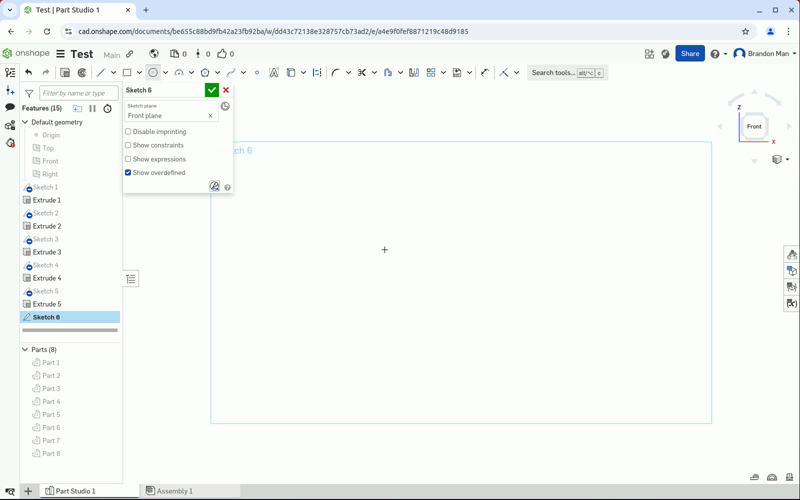
click(384, 249)
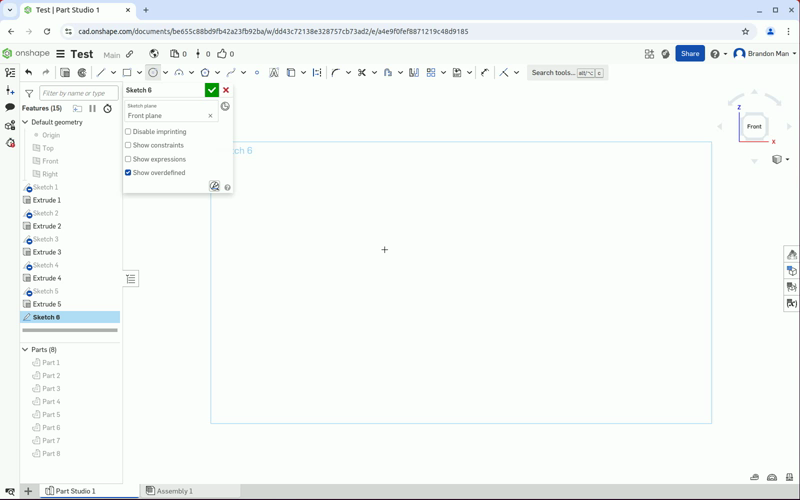
key_up(shift)
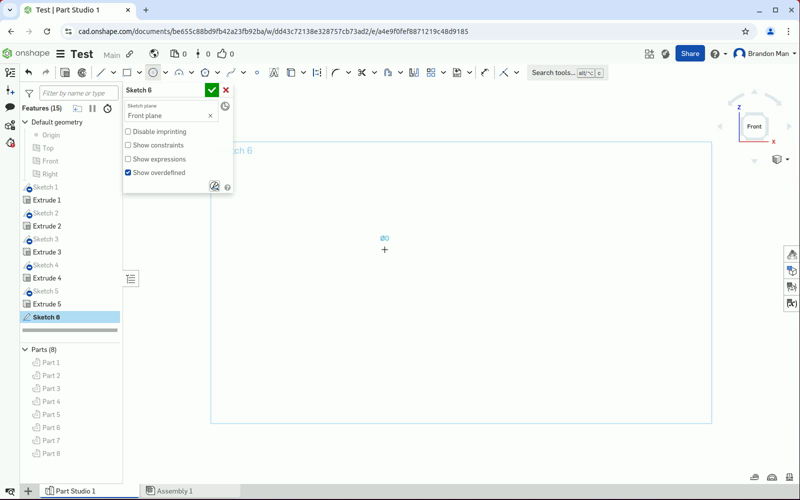
mouse_move(405, 249)
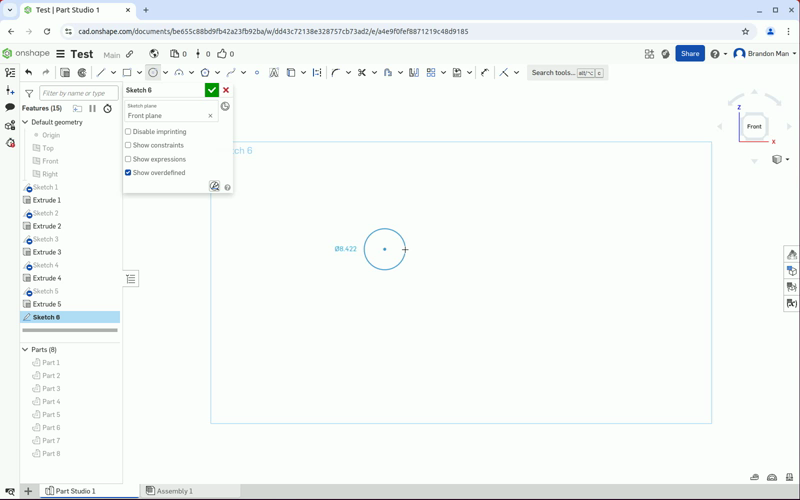
click(405, 249)
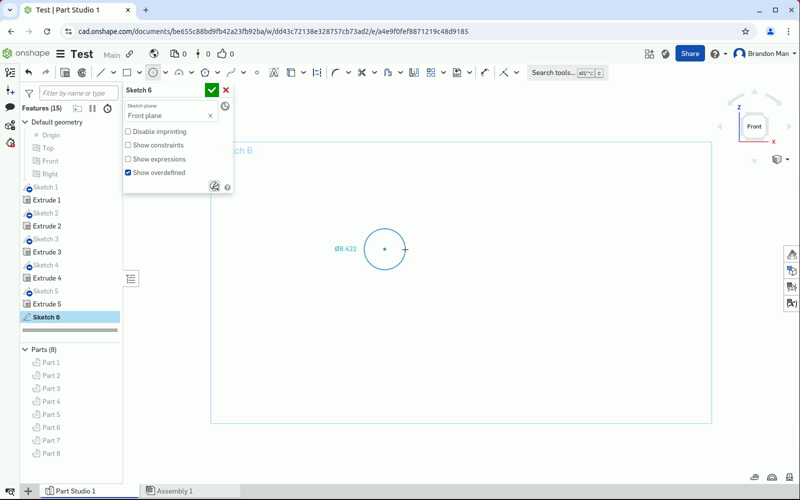
key(esc)
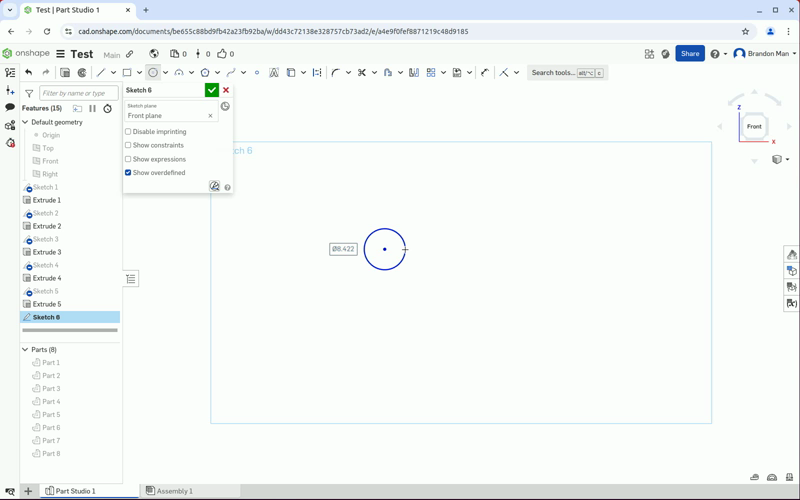
key(c)
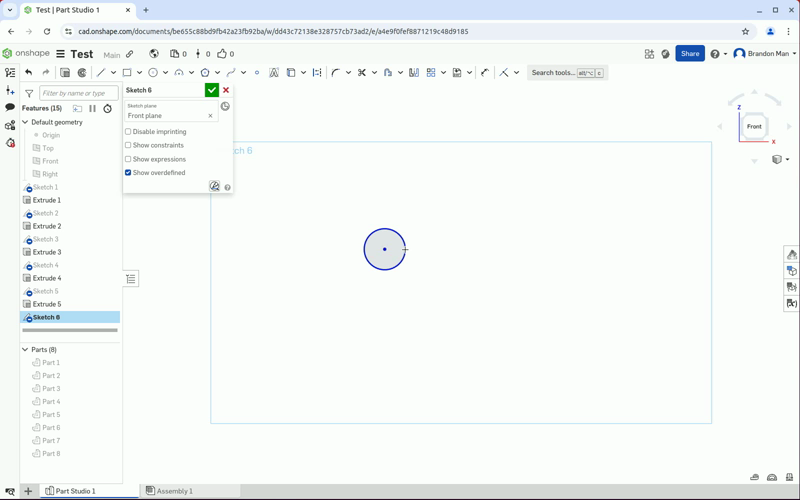
key_down(shift)
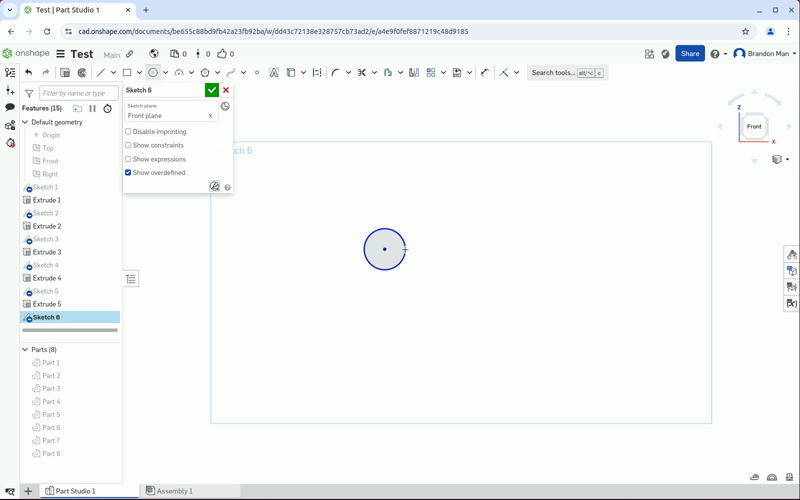
mouse_move(384, 249)
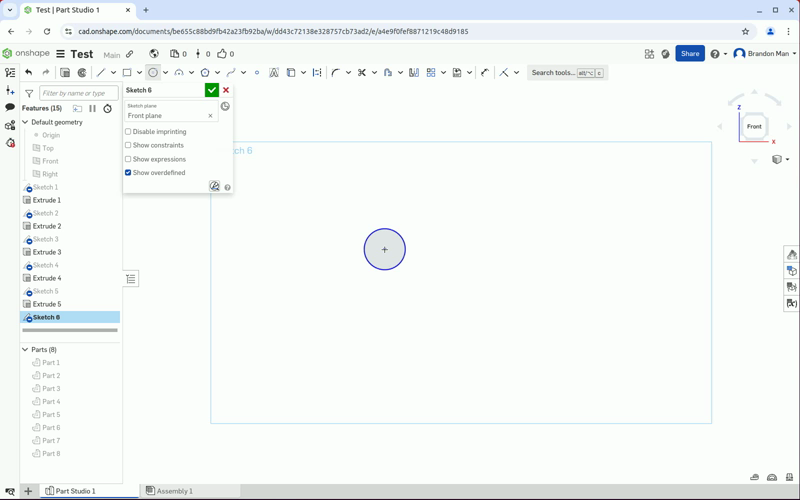
click(384, 249)
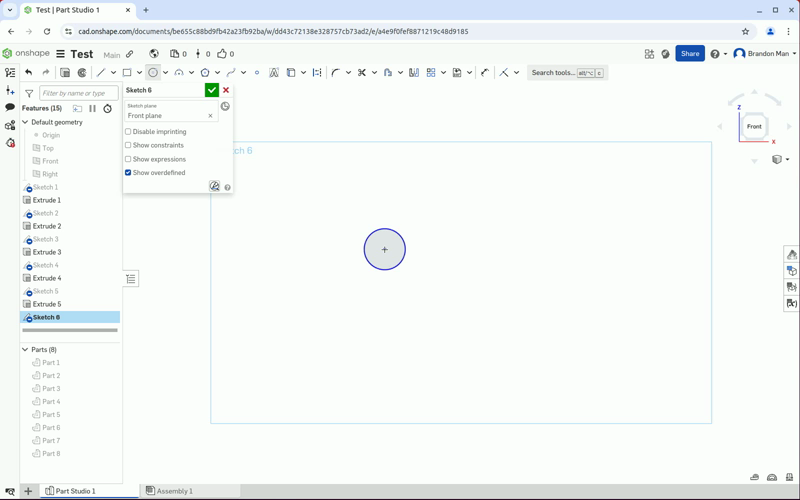
key_up(shift)
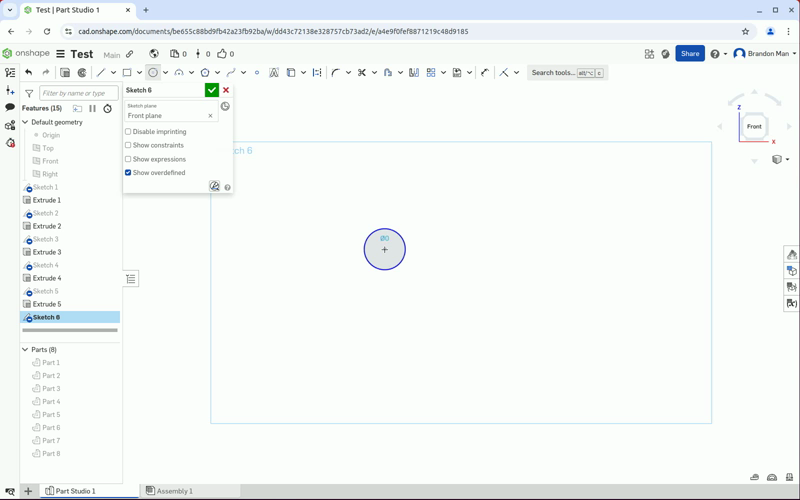
mouse_move(388, 249)
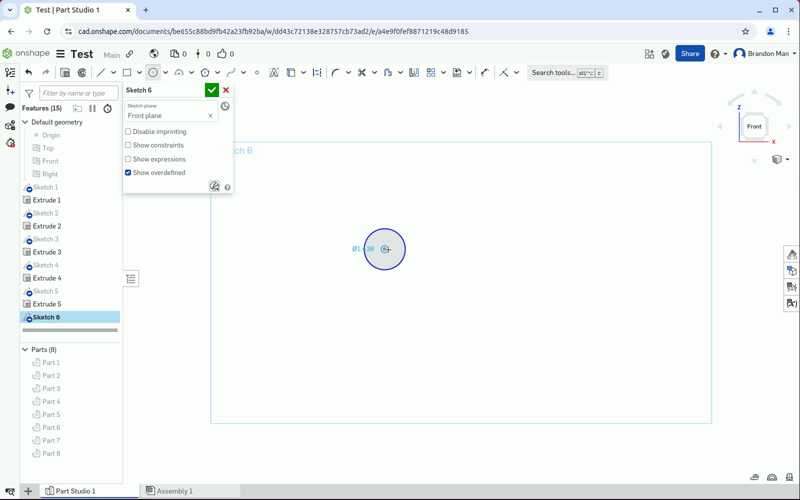
scroll(6)
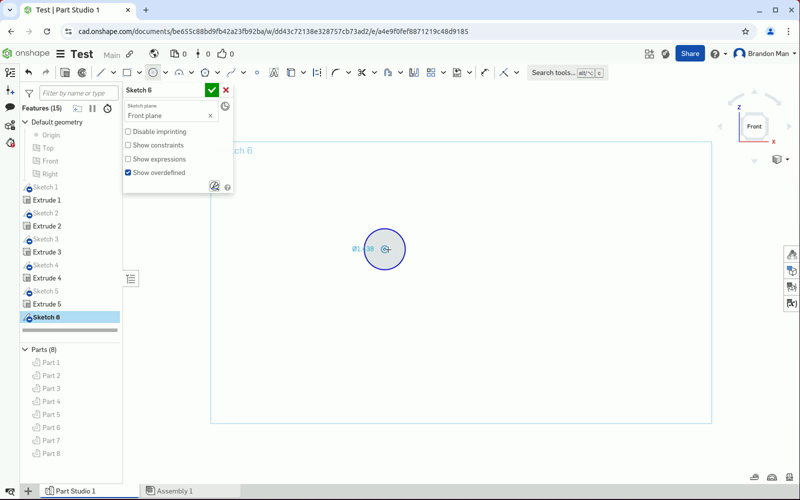
scroll(6)
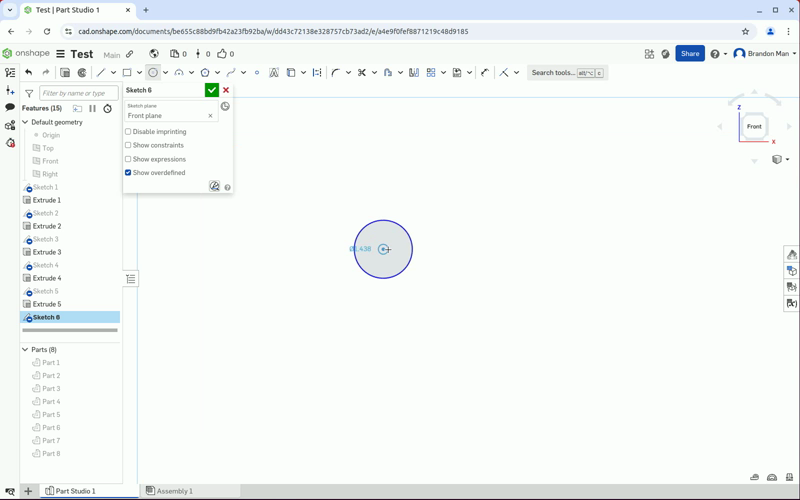
scroll(6)
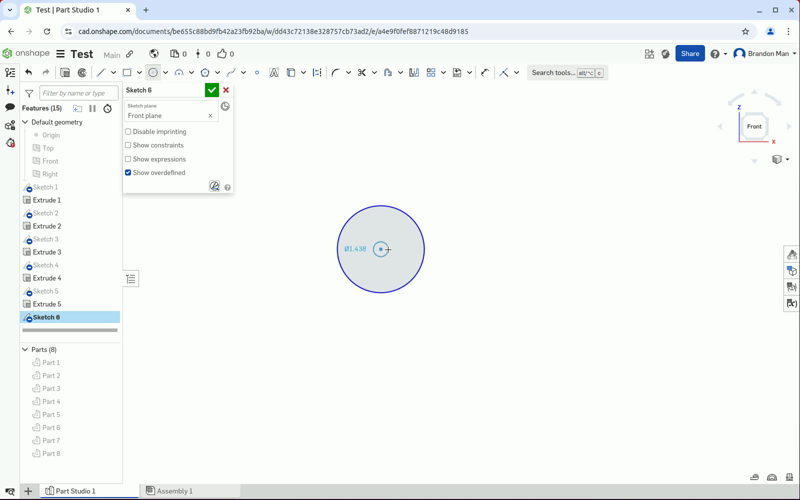
scroll(6)
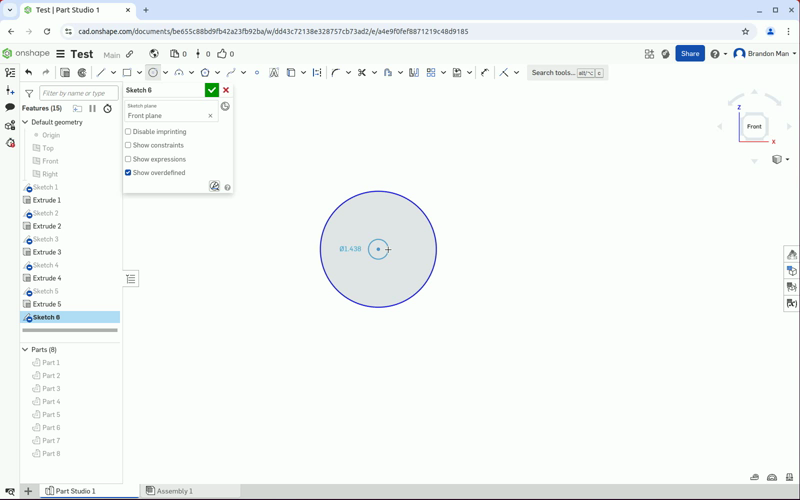
scroll(6)
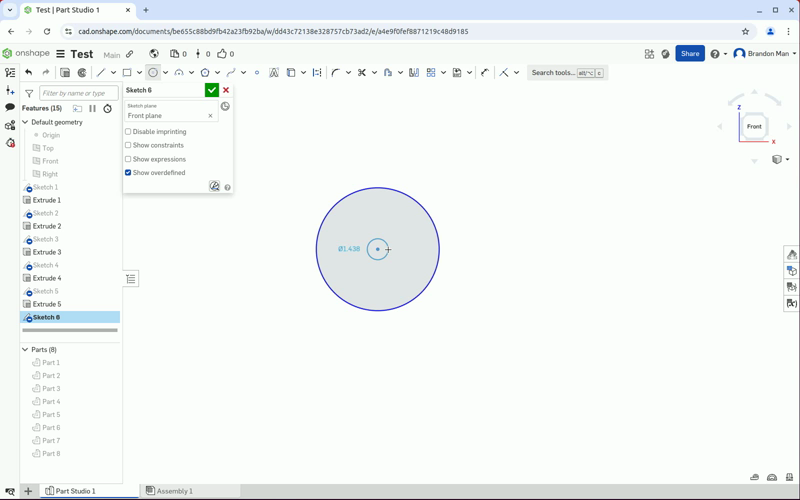
scroll(6)
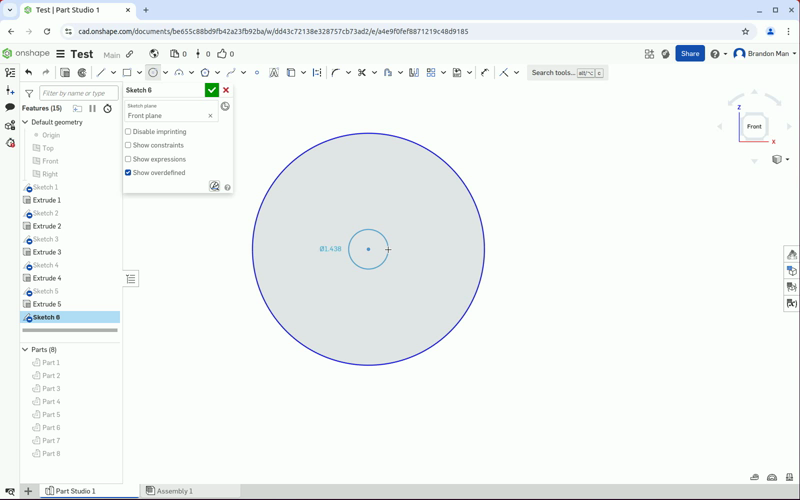
scroll(6)
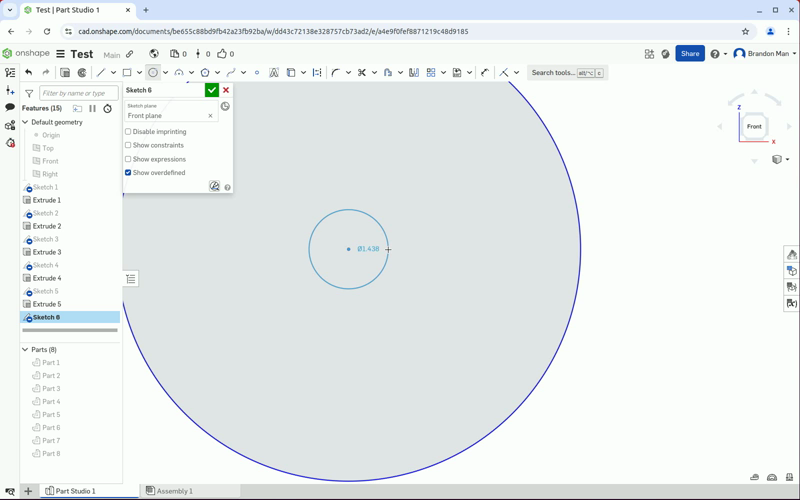
click(388, 249)
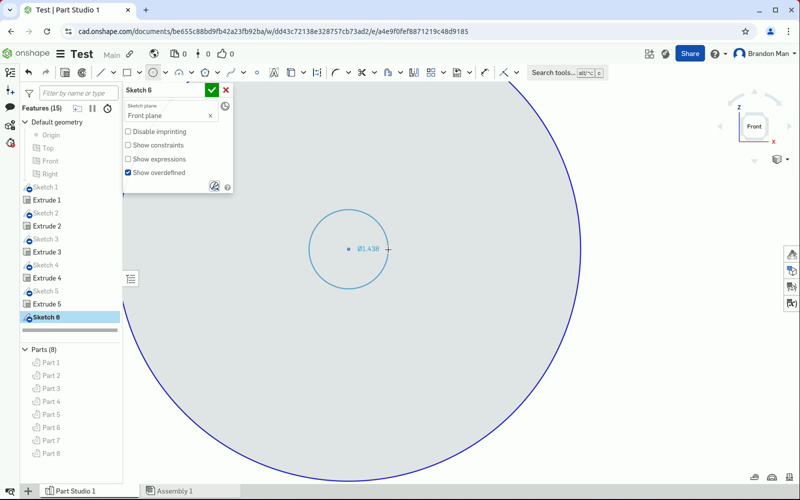
scroll(-6)
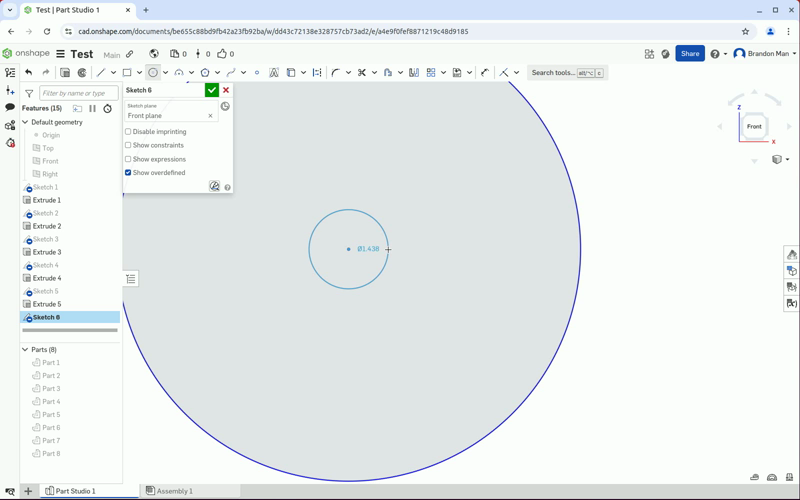
scroll(-6)
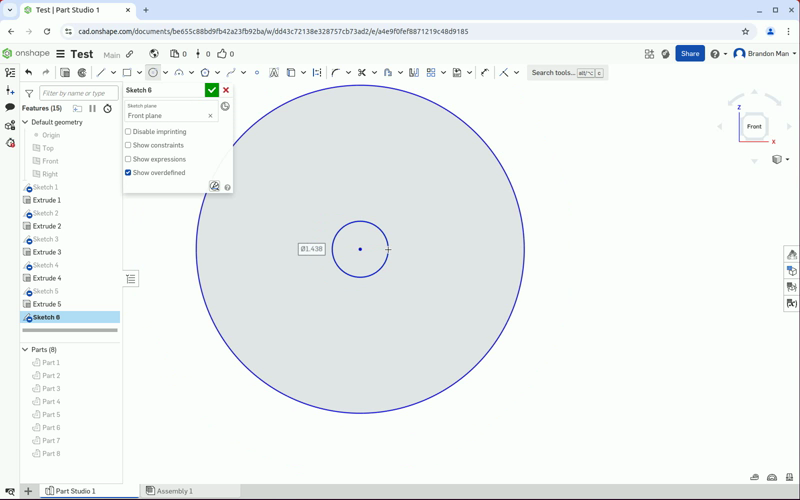
scroll(-6)
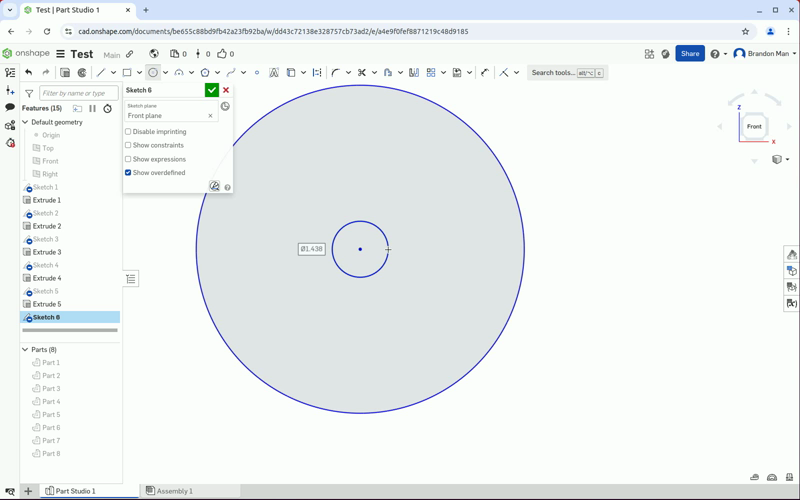
scroll(-6)
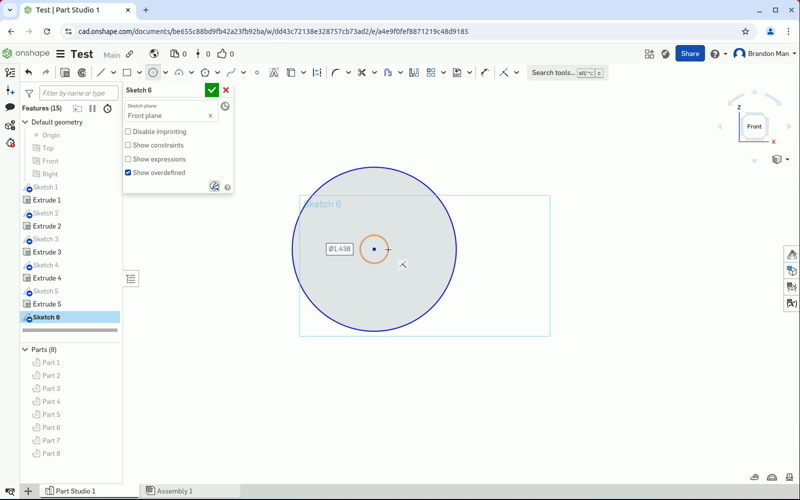
scroll(-6)
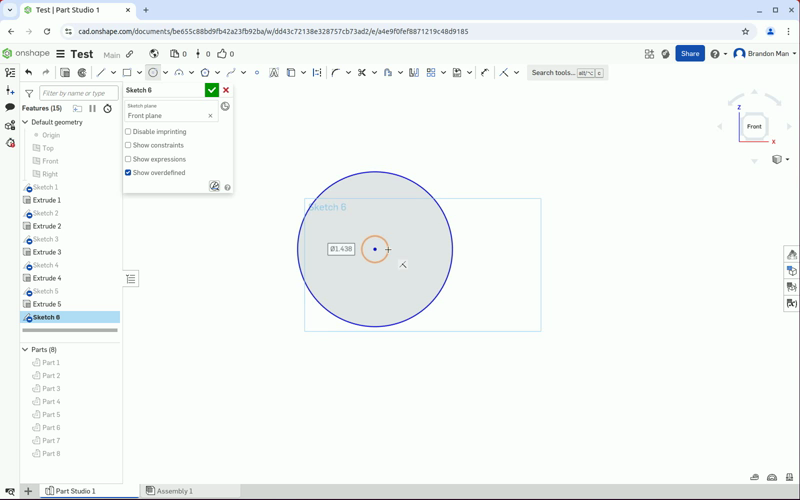
scroll(-6)
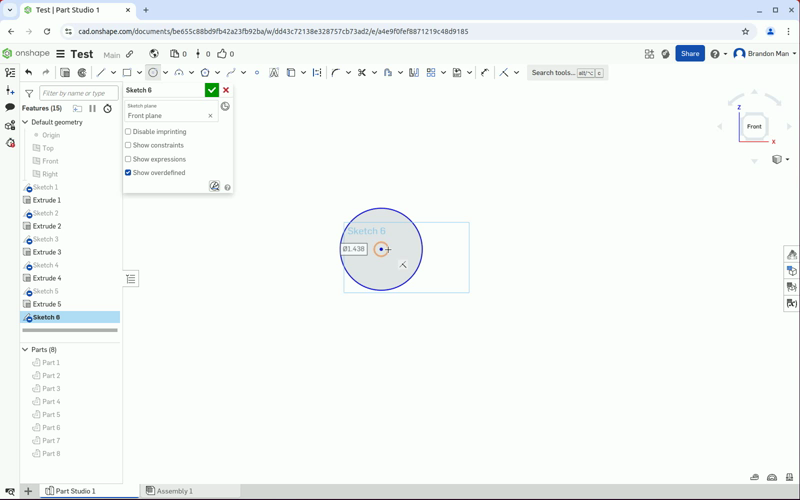
scroll(-6)
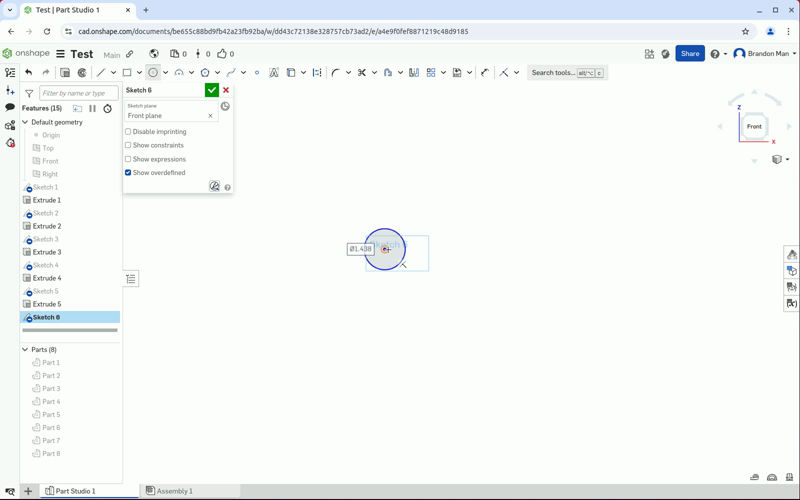
key(esc)
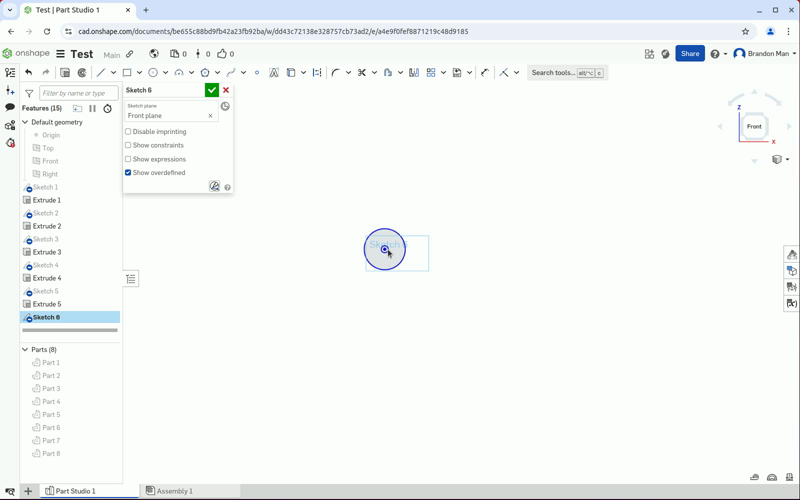
mouse_move(366, 241)
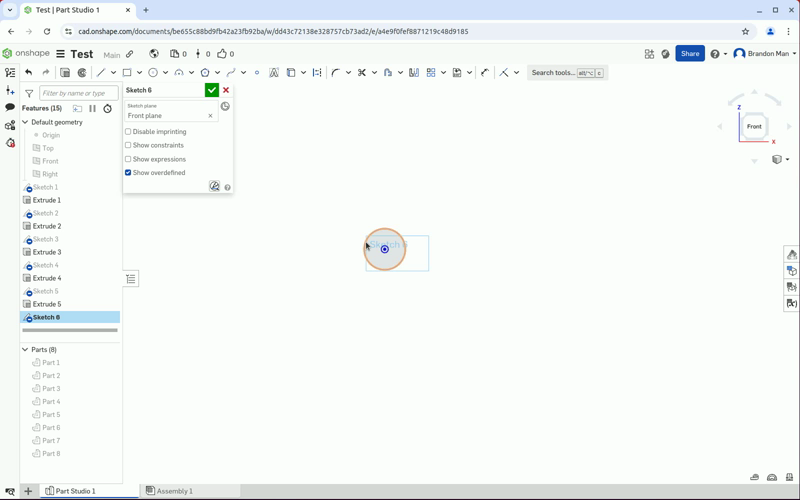
scroll(6)
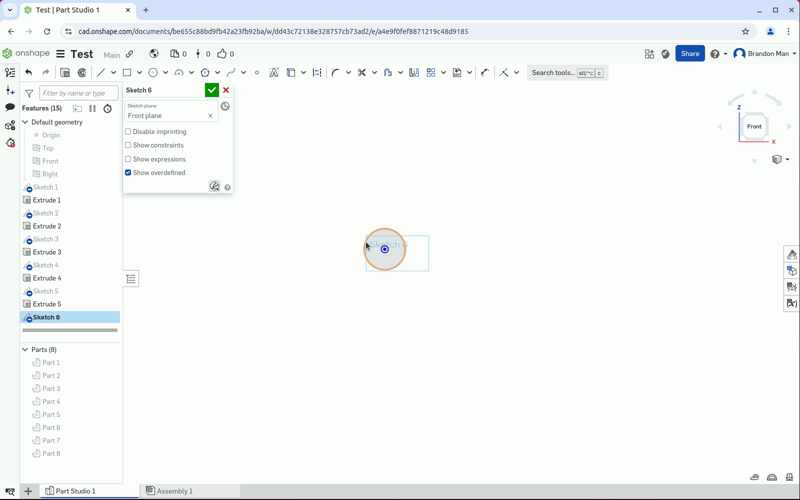
scroll(6)
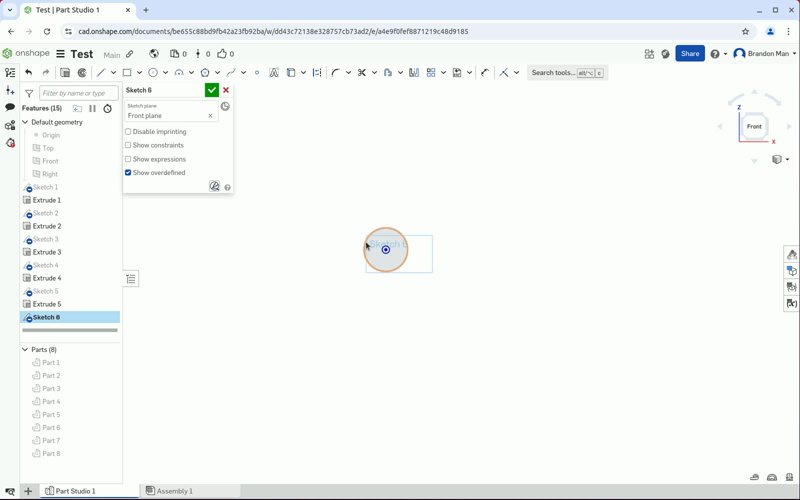
scroll(6)
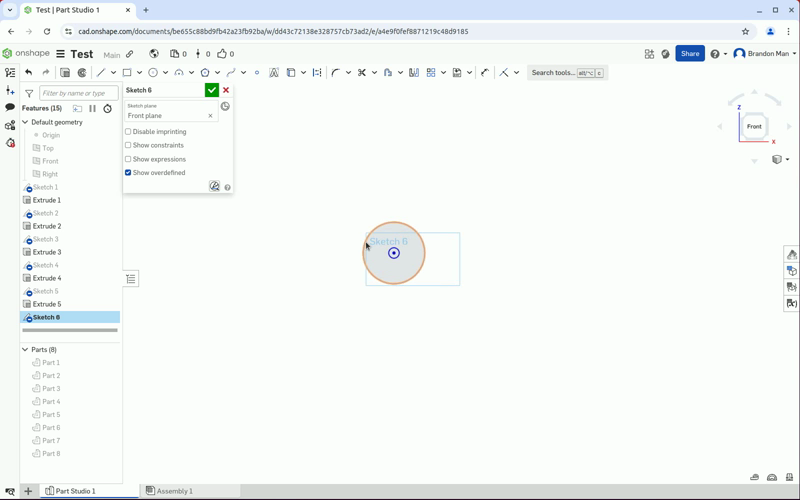
scroll(6)
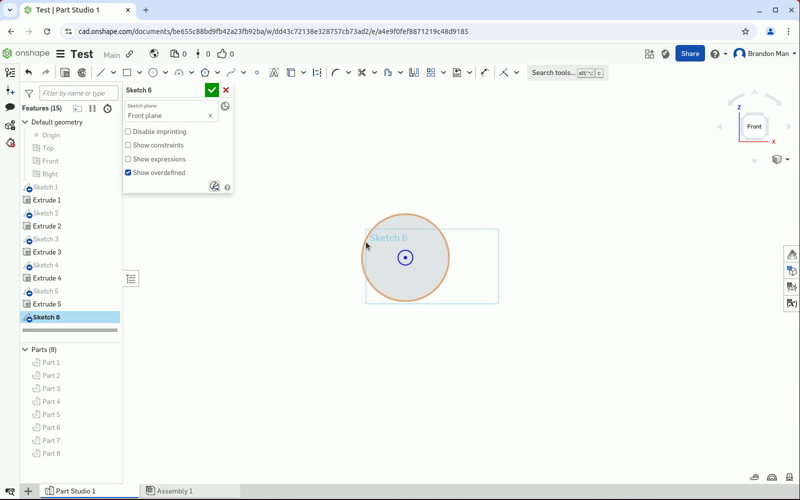
scroll(6)
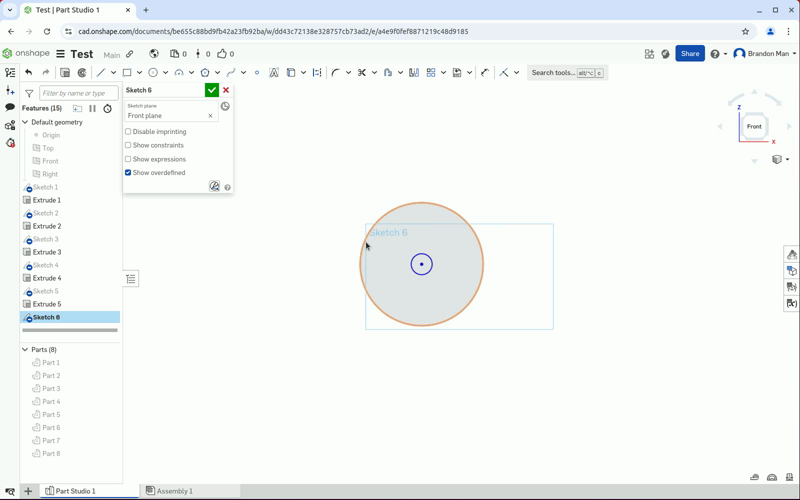
scroll(6)
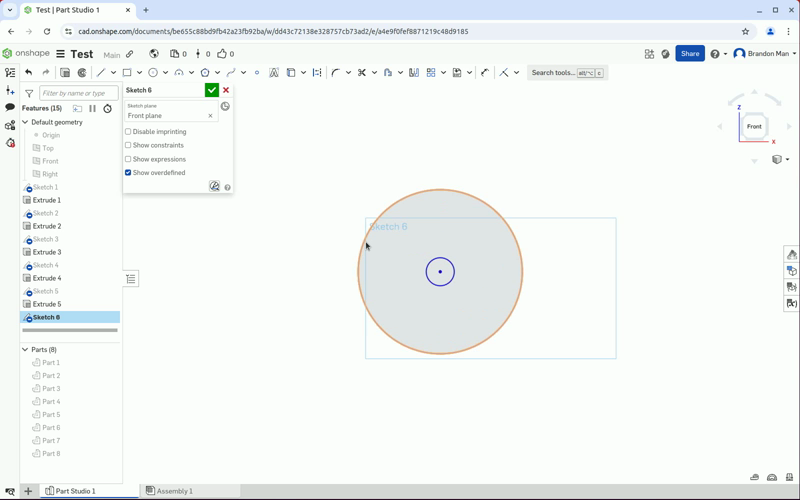
scroll(6)
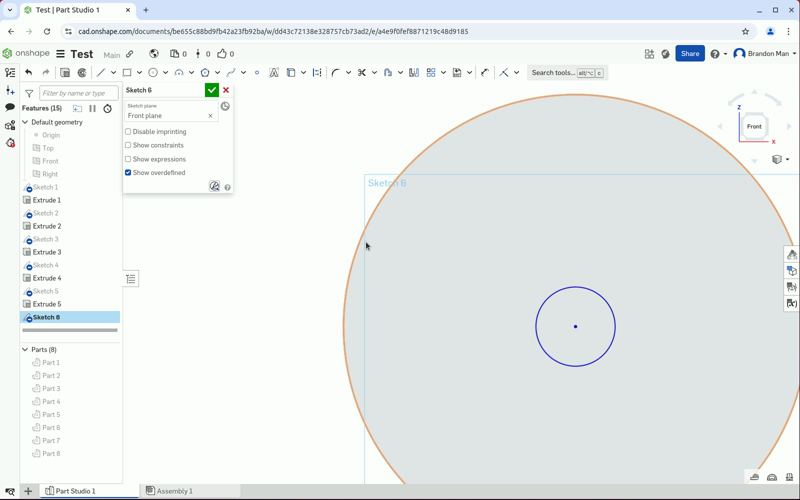
click(366, 241)
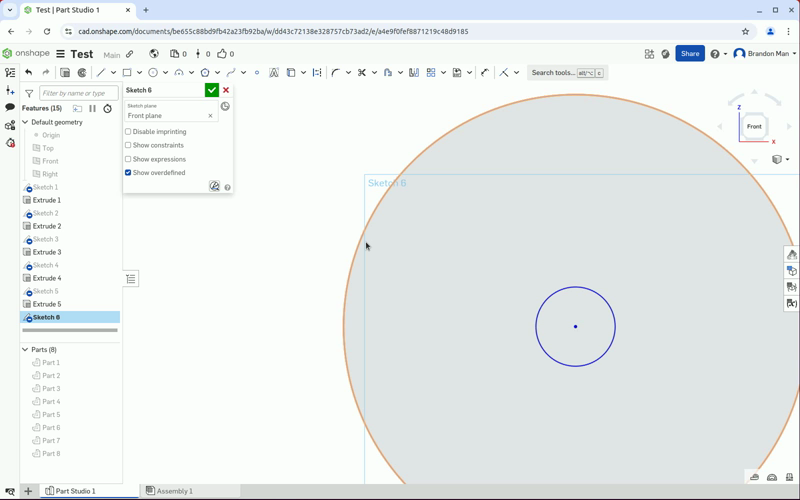
scroll(-6)
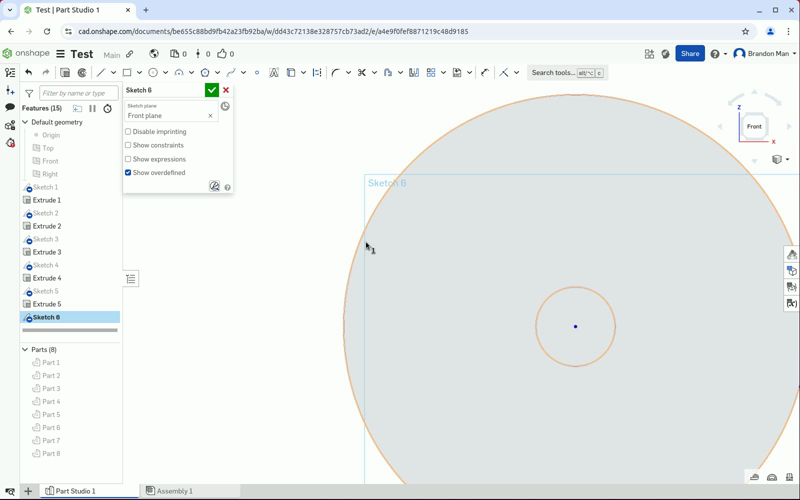
scroll(-6)
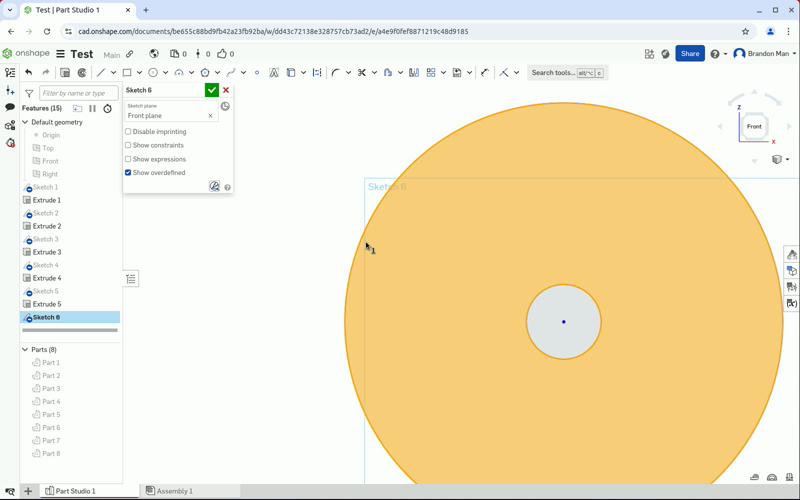
scroll(-6)
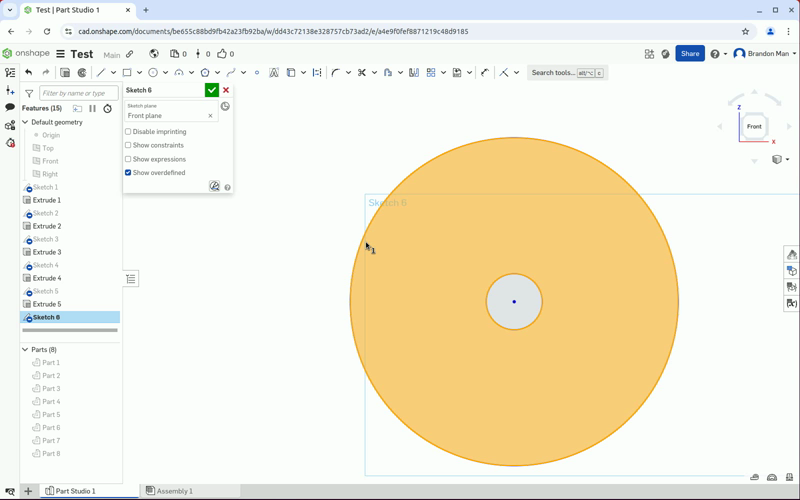
scroll(-6)
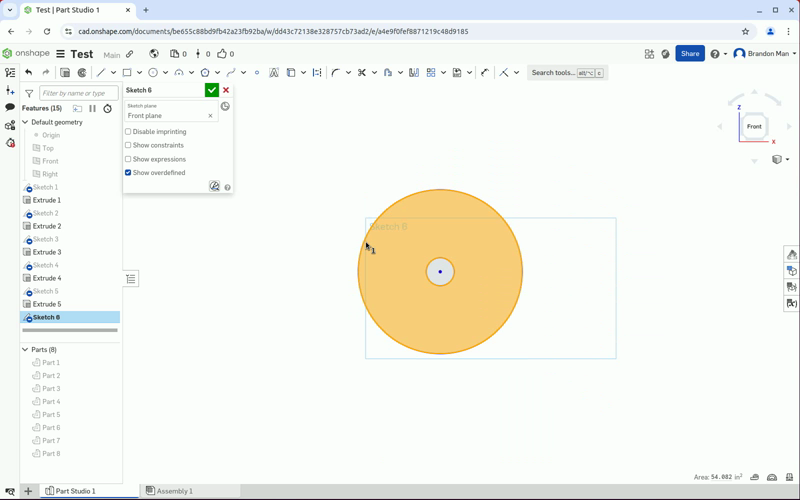
scroll(-6)
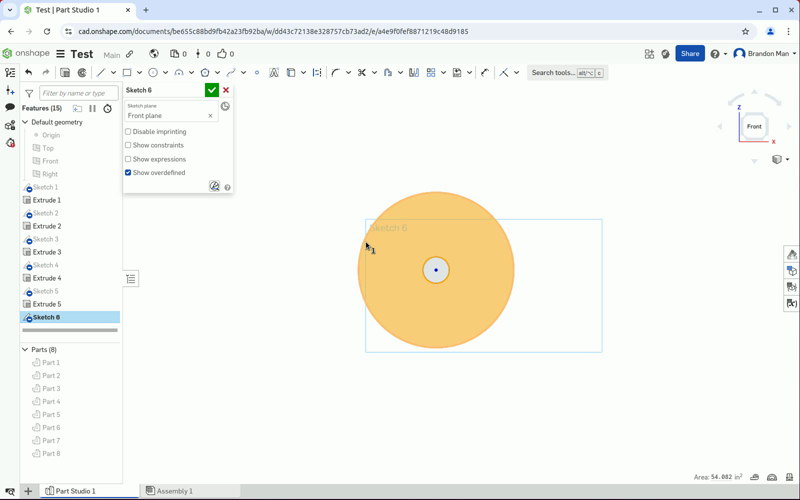
scroll(-6)
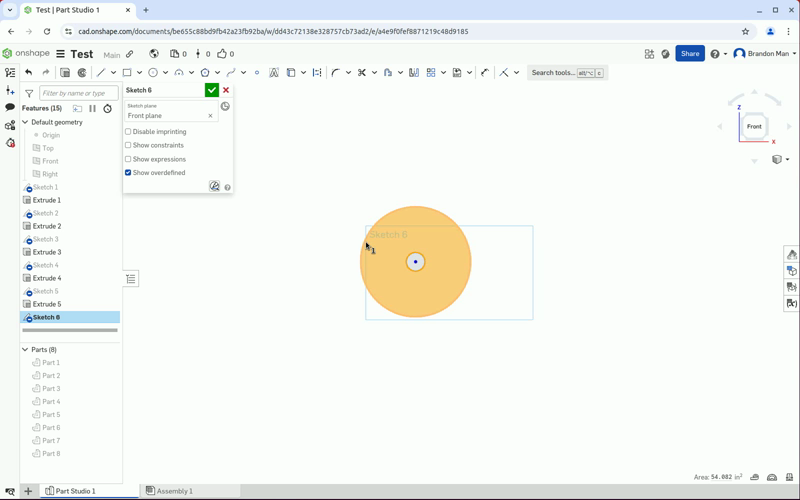
scroll(-6)
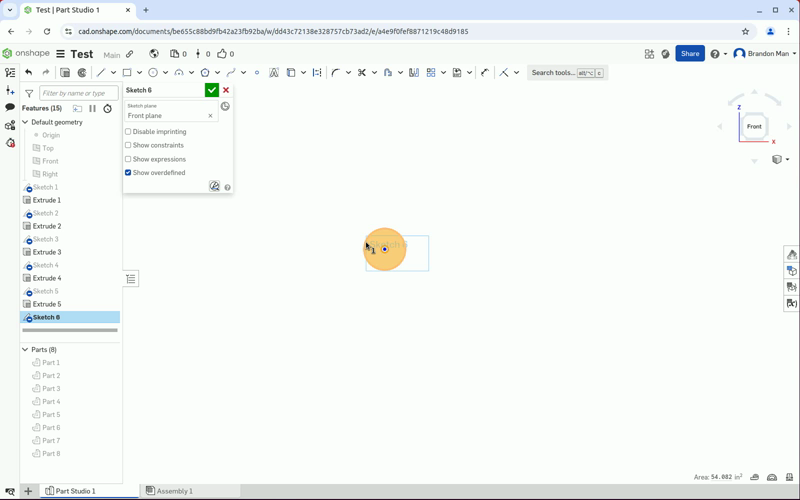
mouse_move(73, 352)
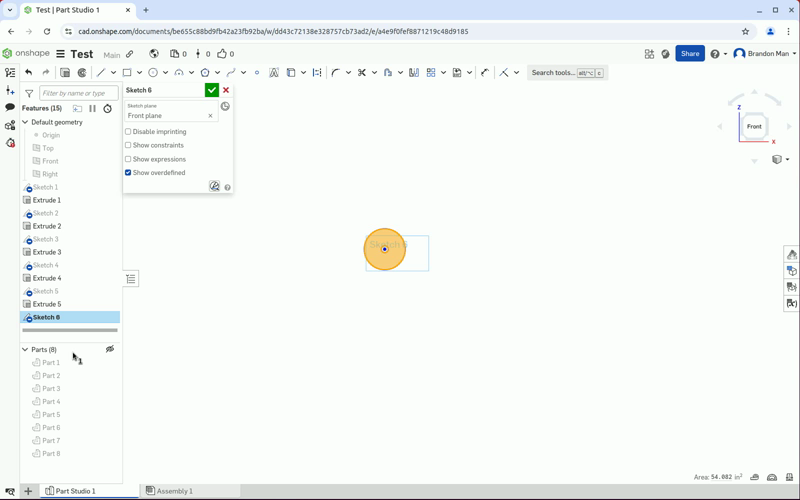
key(shift+y)
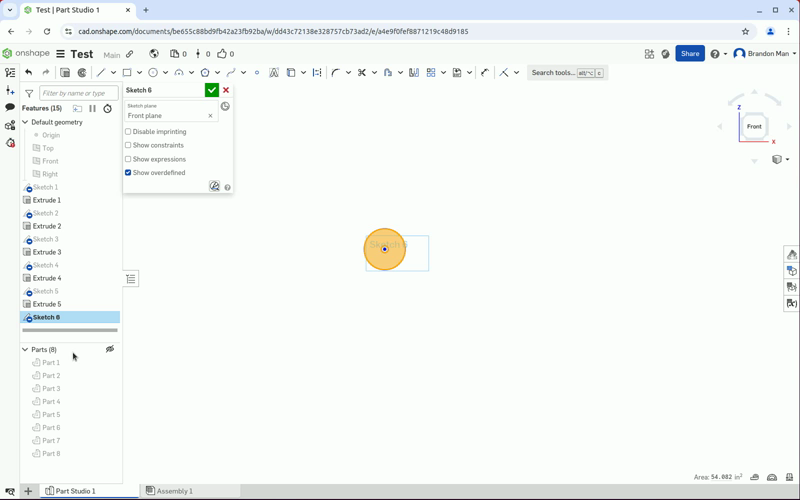
key(shift+e)
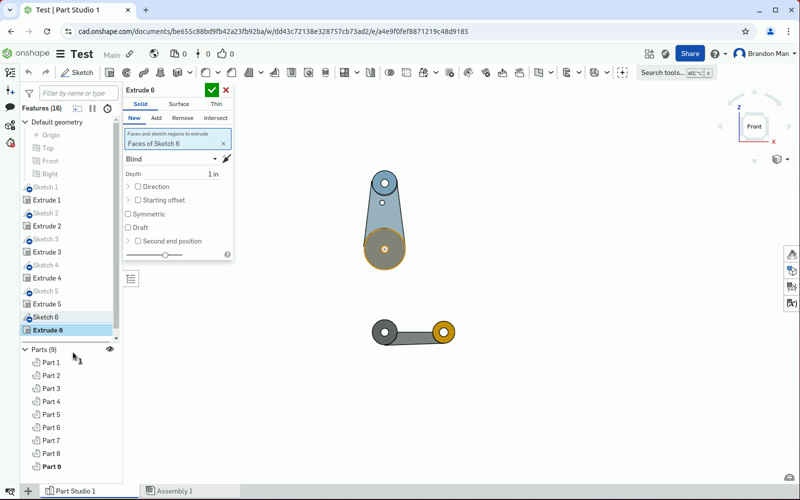
mouse_move(143, 106)
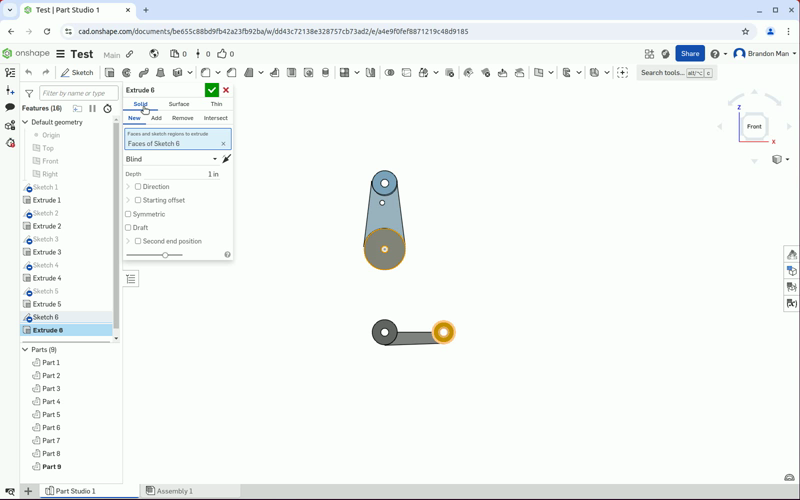
click(143, 106)
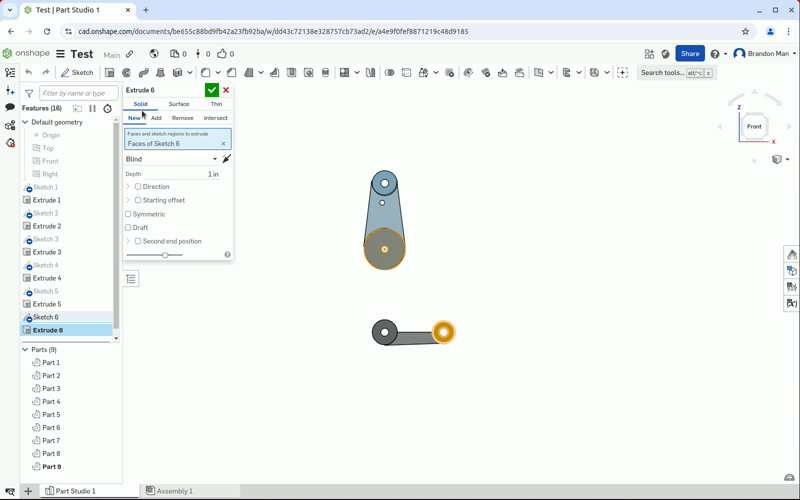
mouse_move(137, 120)
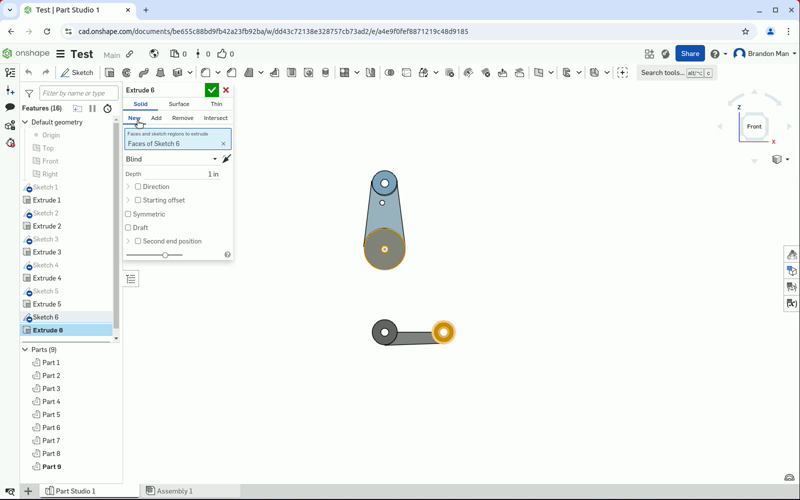
click(137, 120)
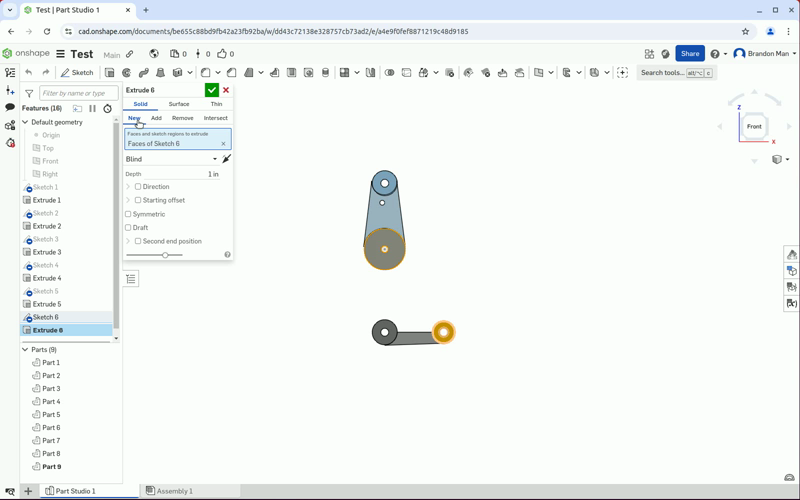
key(tab, 4)
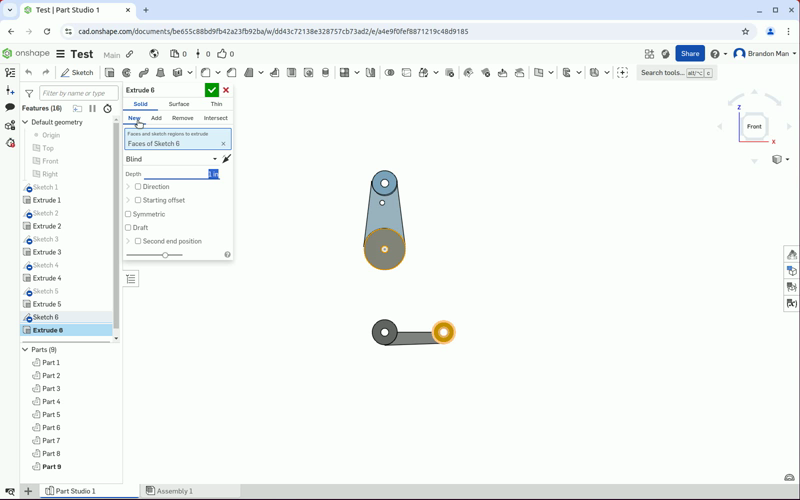
text(0.722)
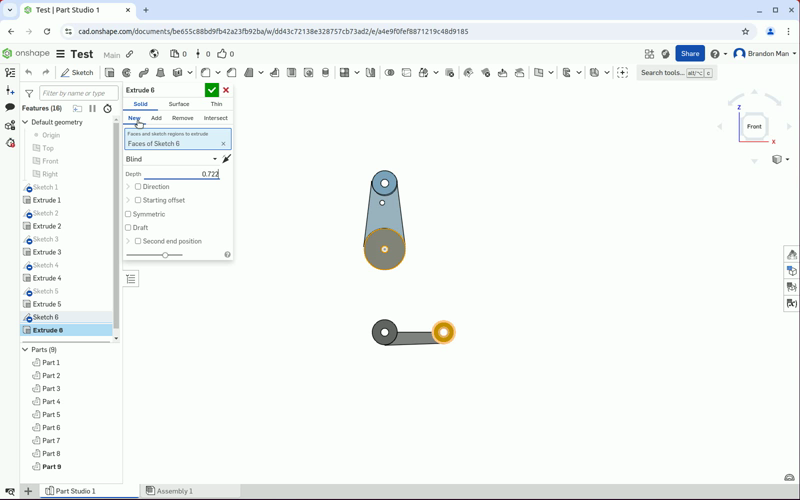
key(enter)
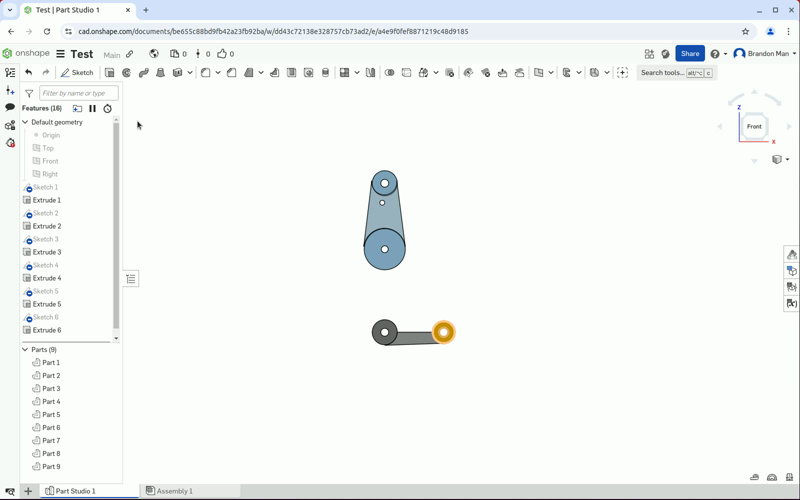
key(shift+h)
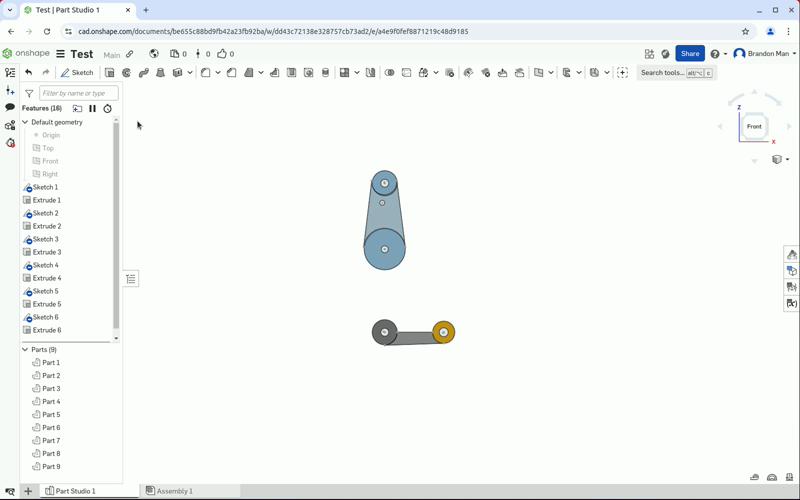
key(shift+h)
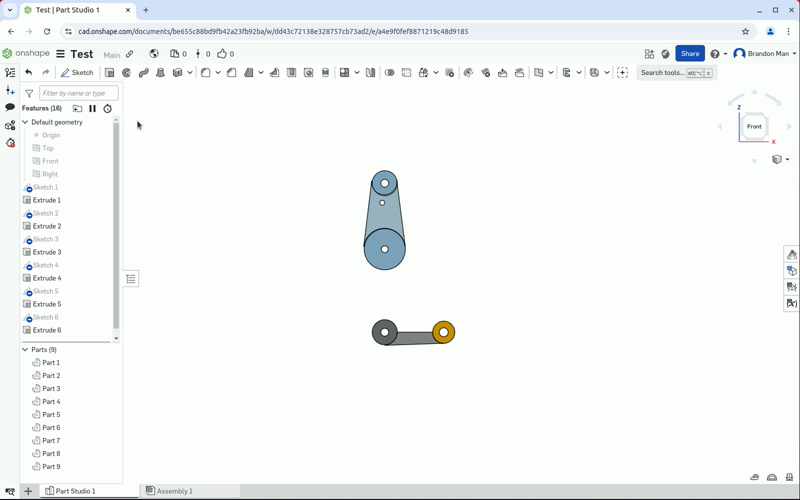
mouse_move(69, 189)
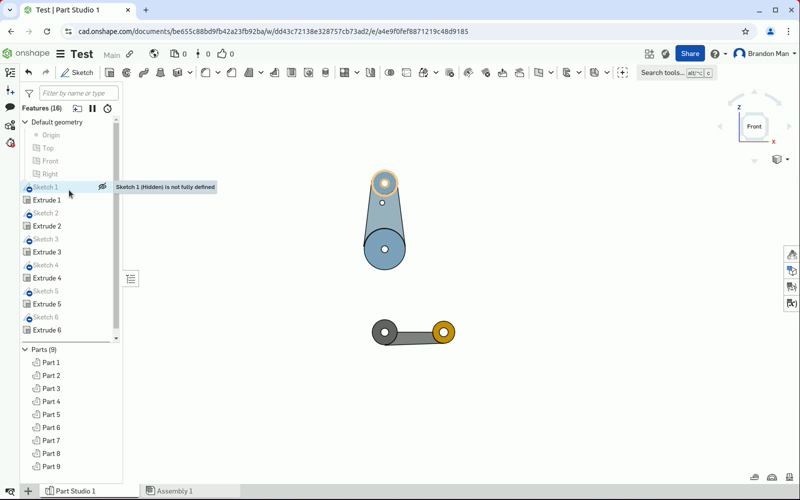
click(69, 189)
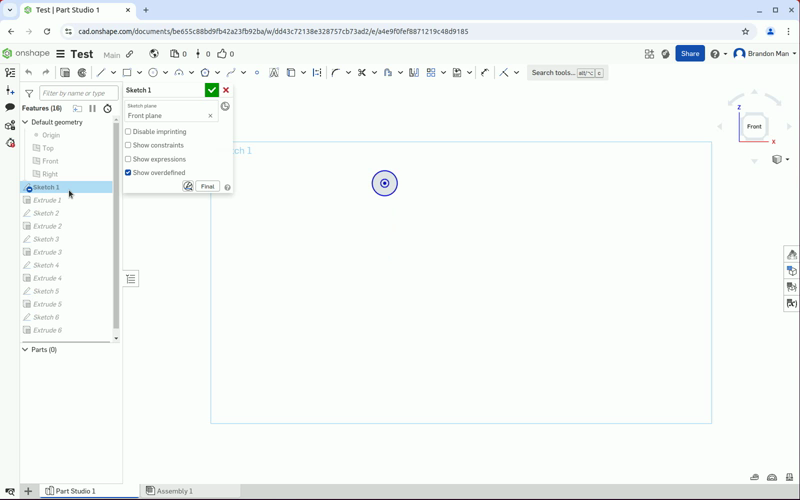
mouse_move(229, 92)
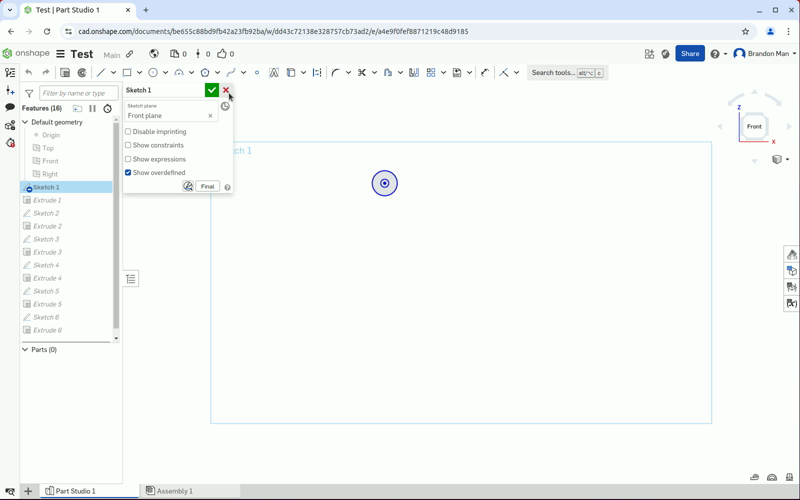
click(229, 92)
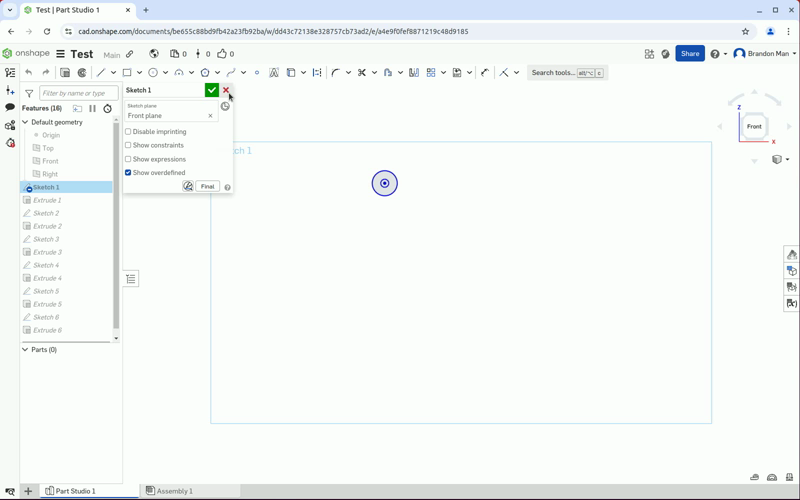
key(shift+s)
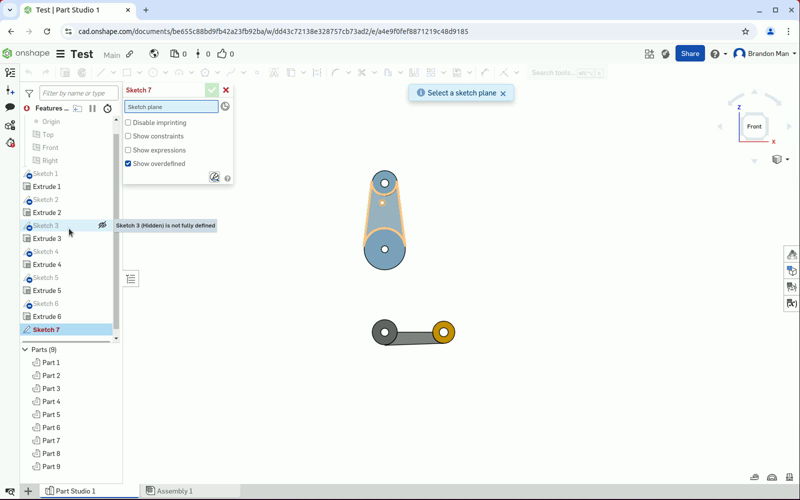
scroll(3)
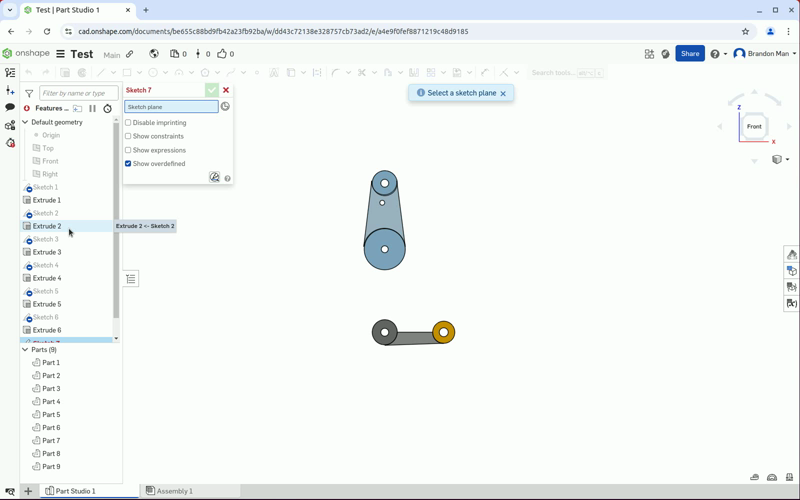
mouse_move(69, 163)
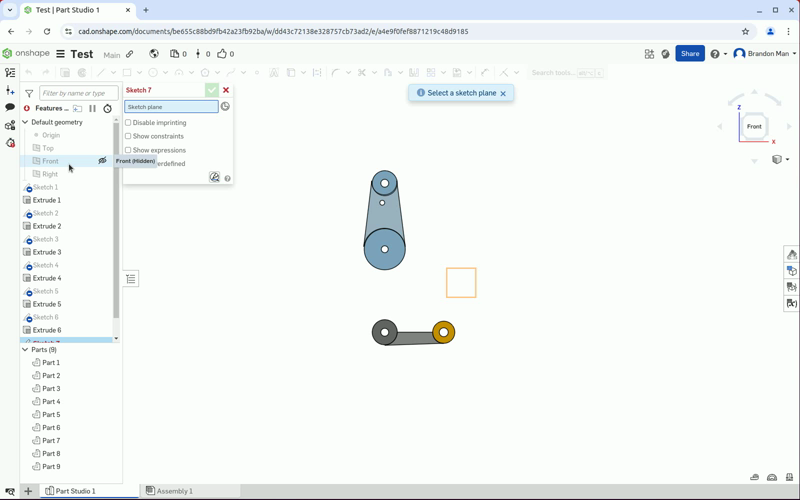
click(69, 163)
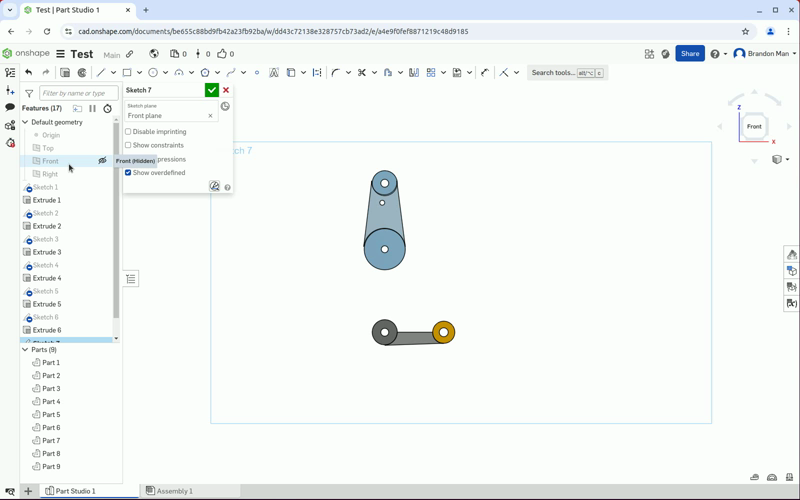
mouse_move(73, 352)
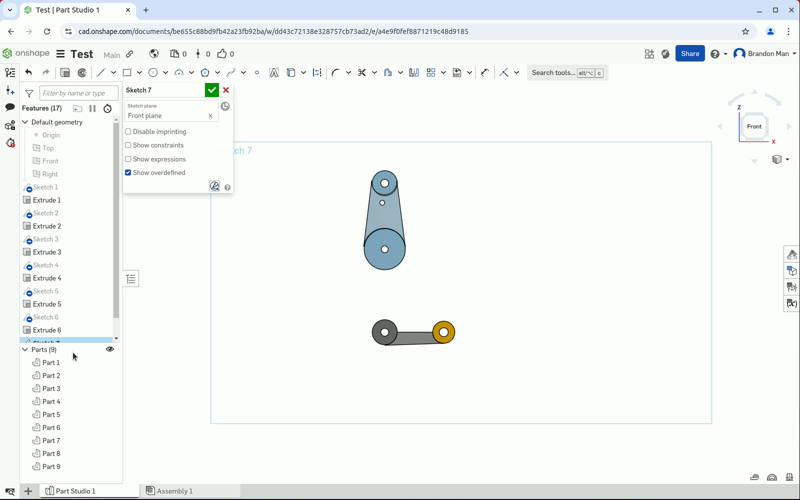
key(y)
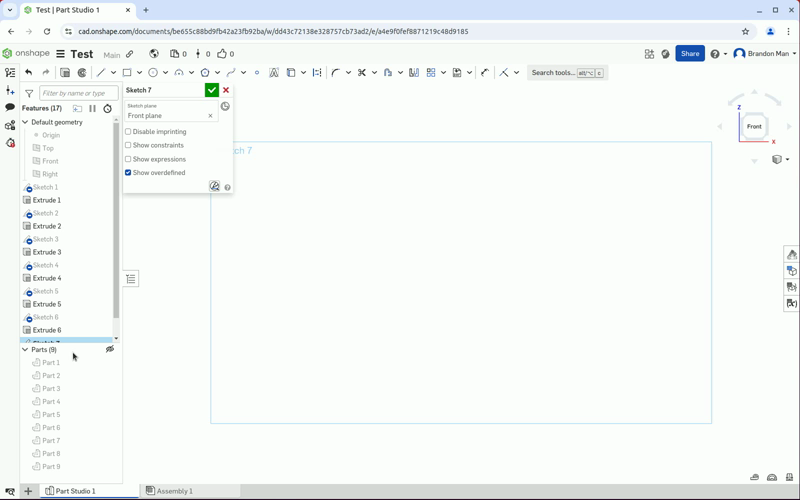
key(l)
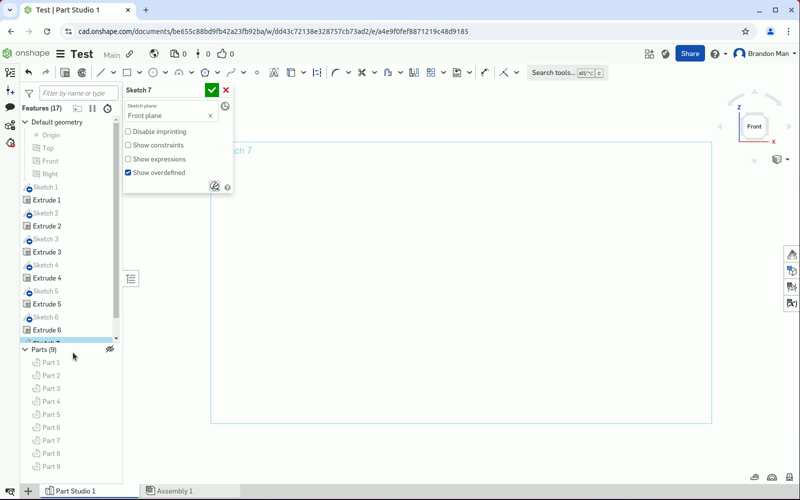
key_down(shift)
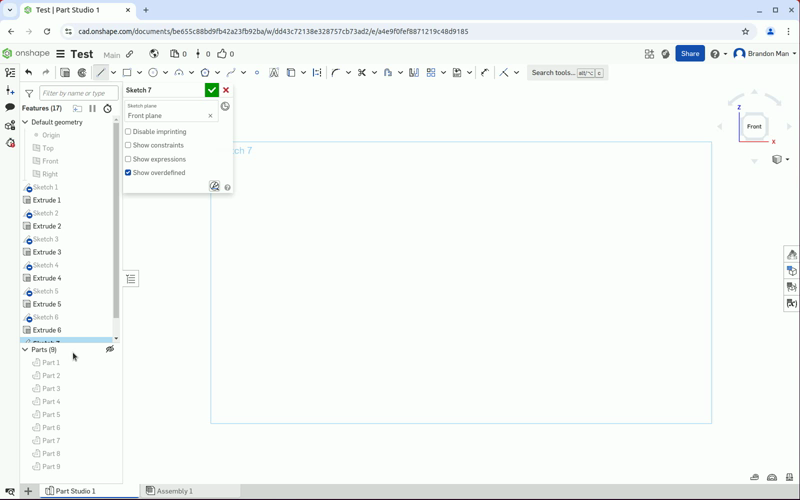
mouse_move(363, 251)
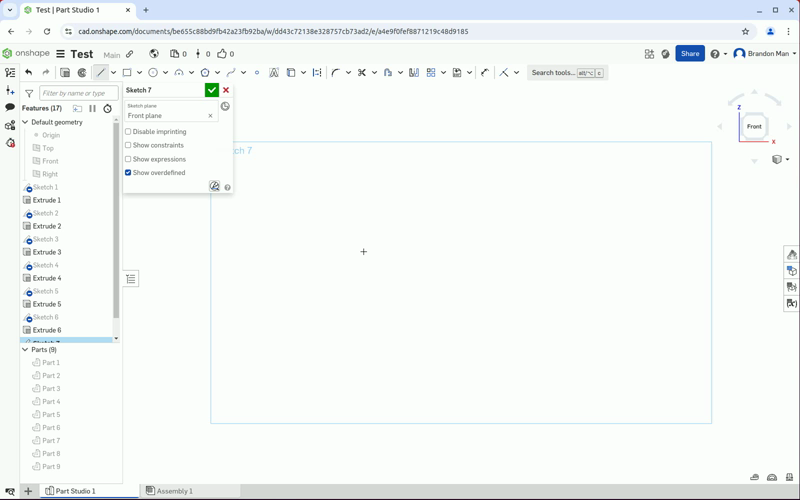
click(363, 251)
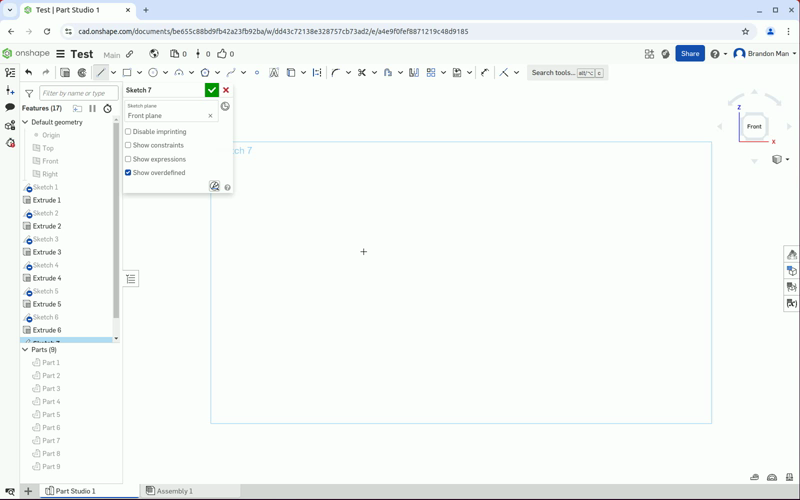
key_up(shift)
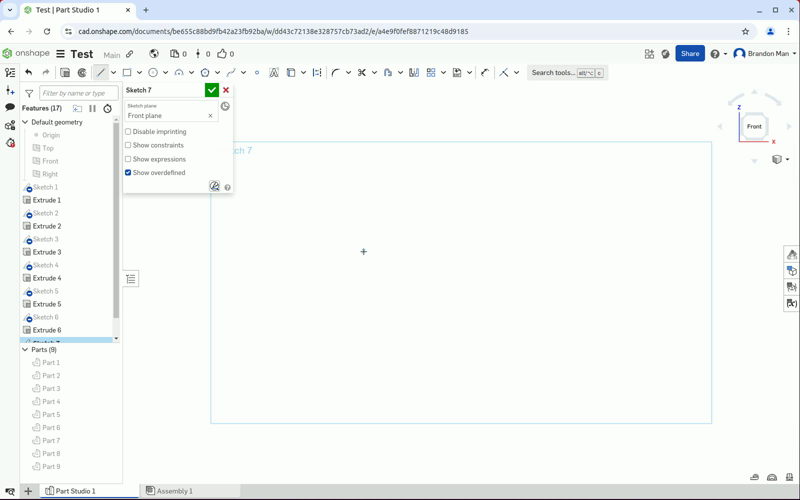
key_down(shift)
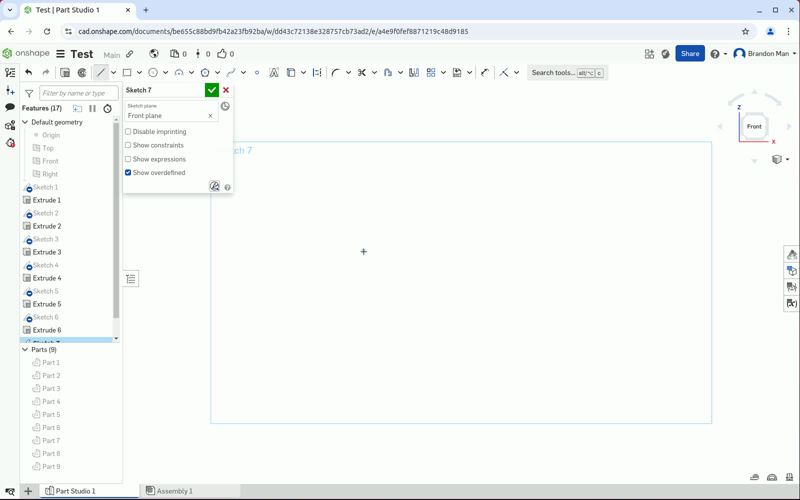
mouse_move(372, 333)
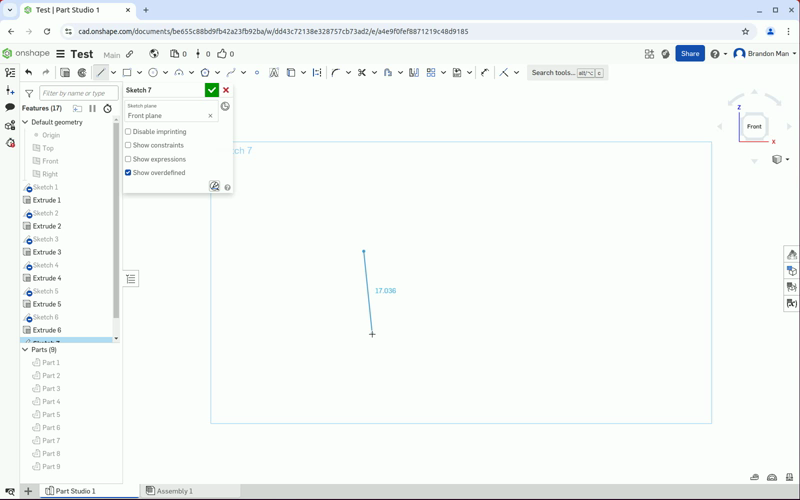
click(372, 333)
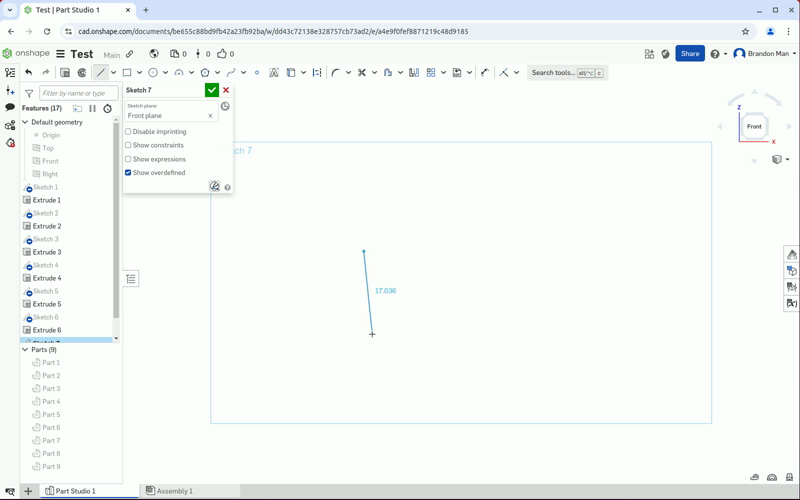
key_up(shift)
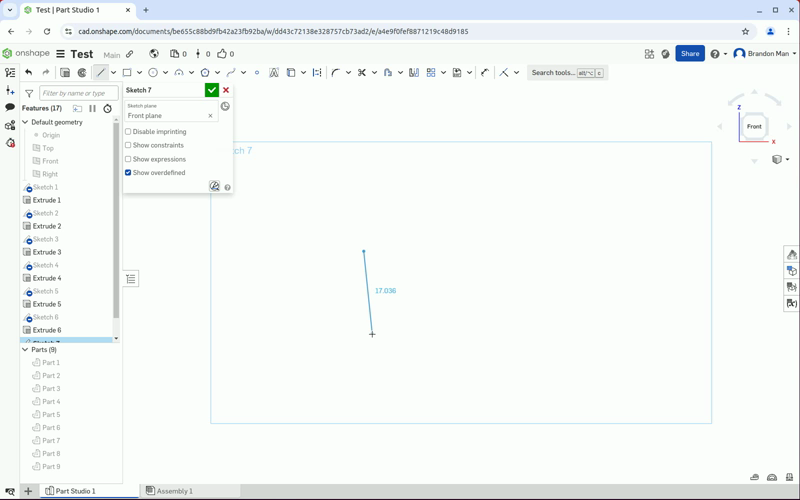
key(esc)
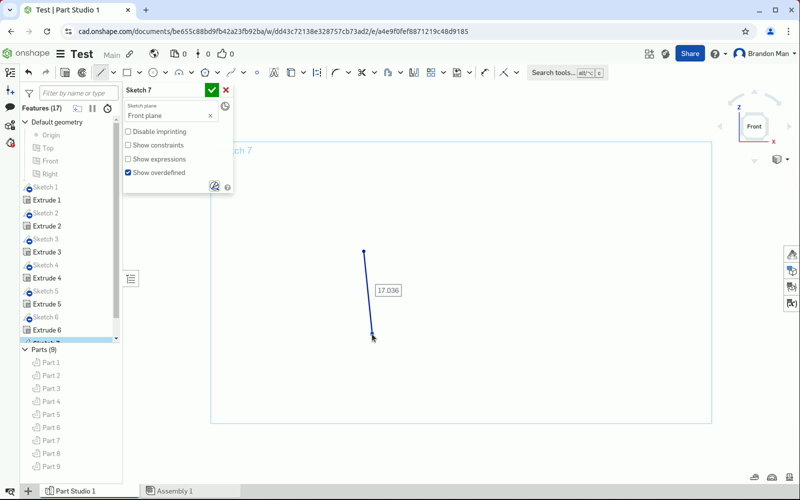
key(a)
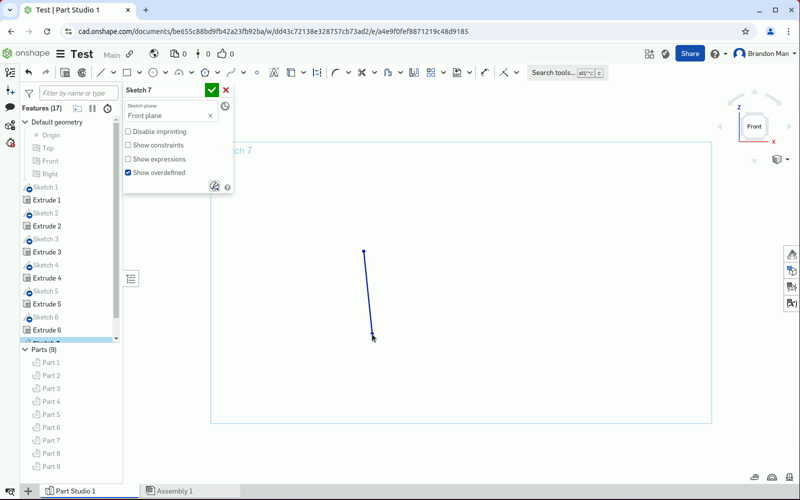
mouse_move(372, 333)
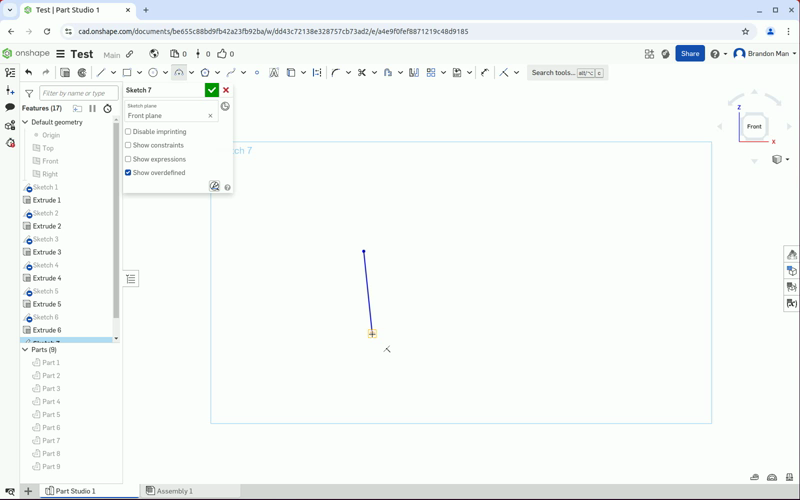
click(372, 333)
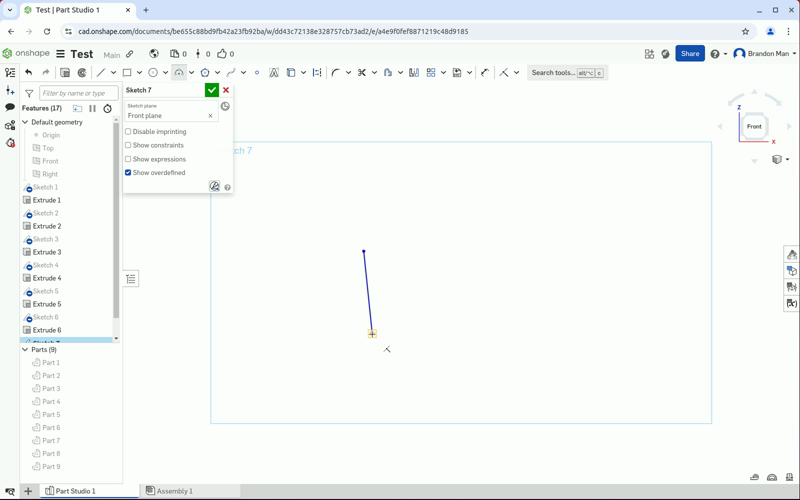
key_down(shift)
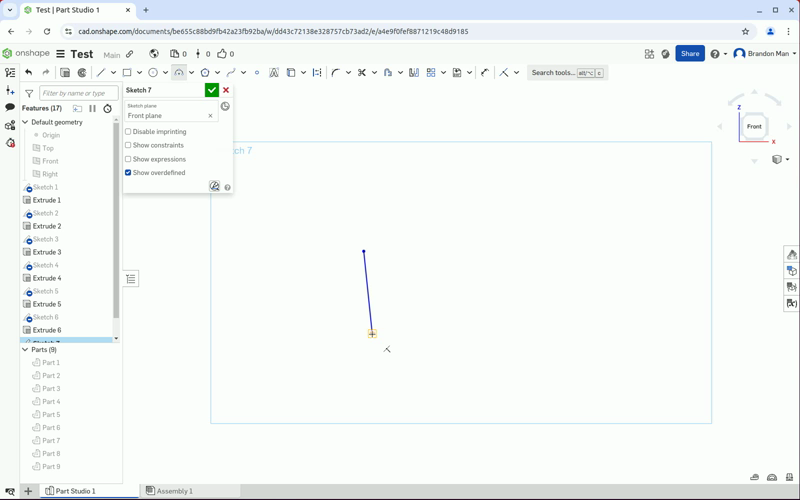
mouse_move(396, 332)
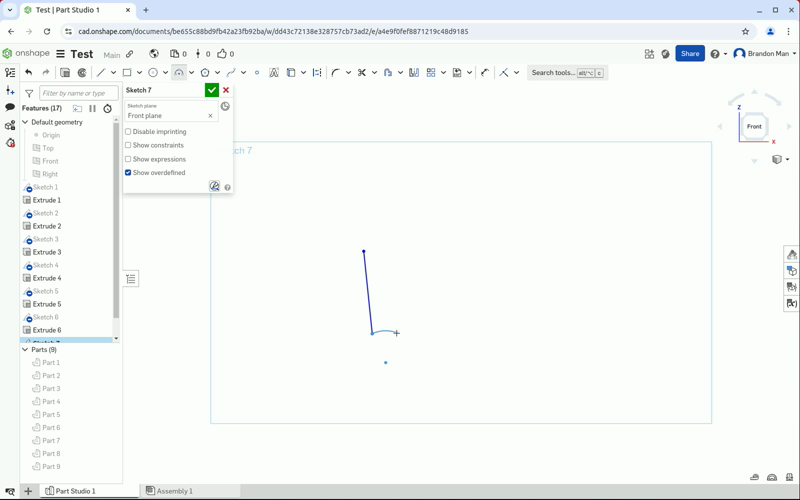
click(396, 332)
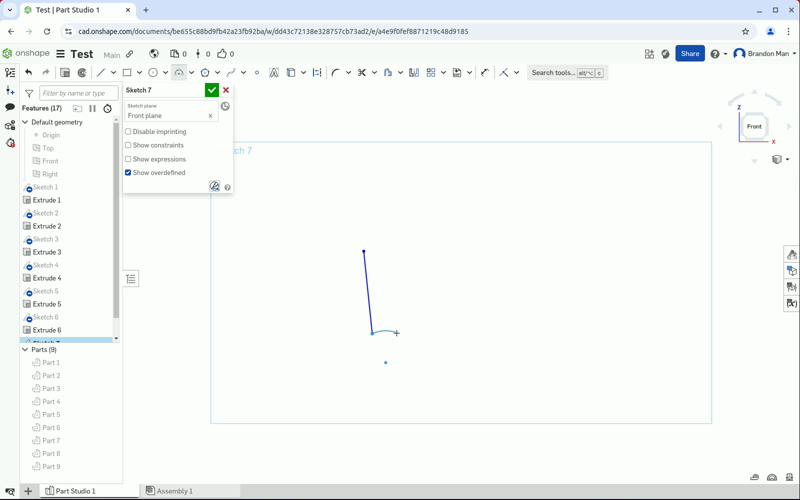
mouse_move(383, 320)
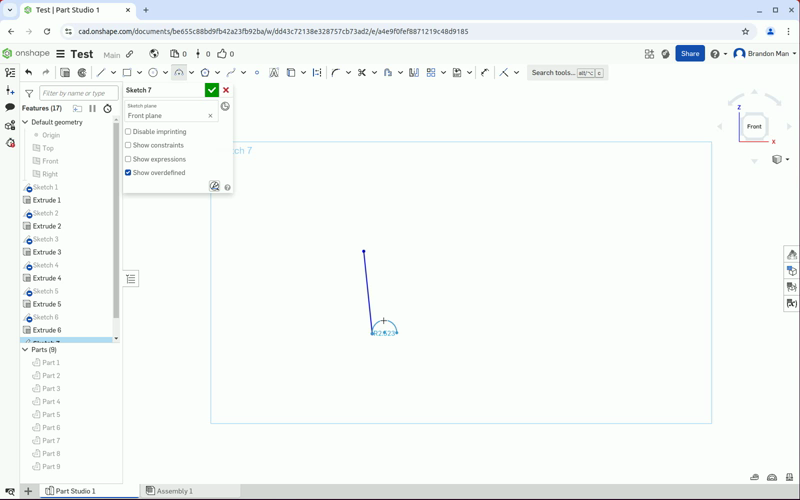
click(383, 320)
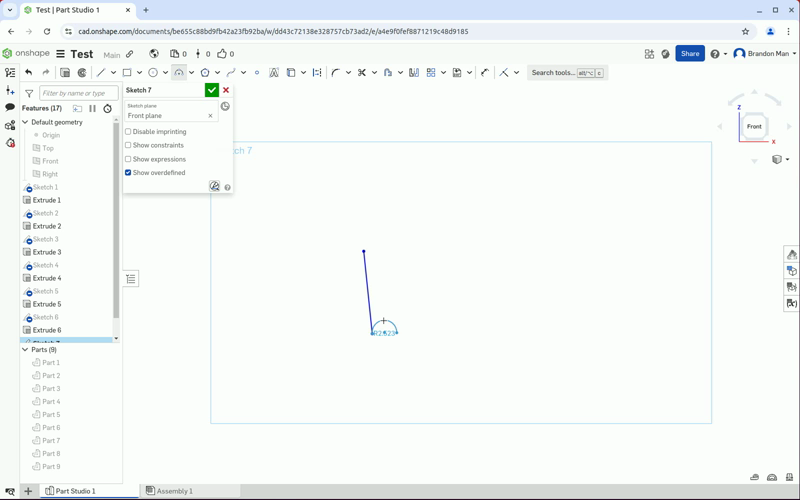
key_up(shift)
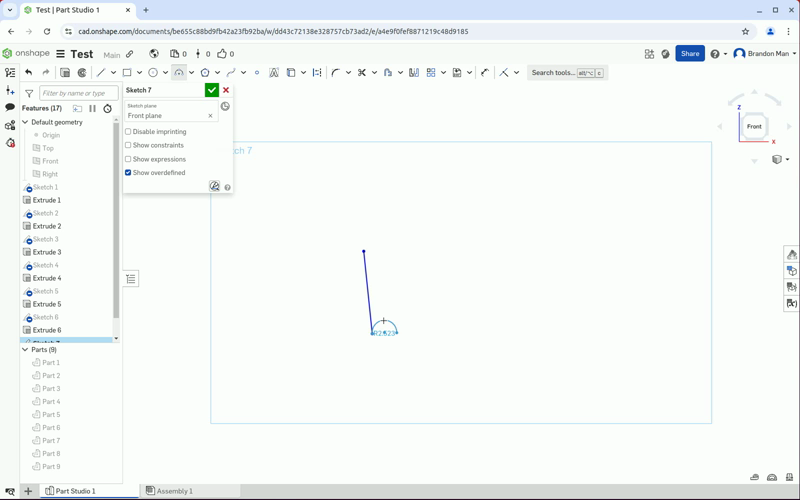
key(esc)
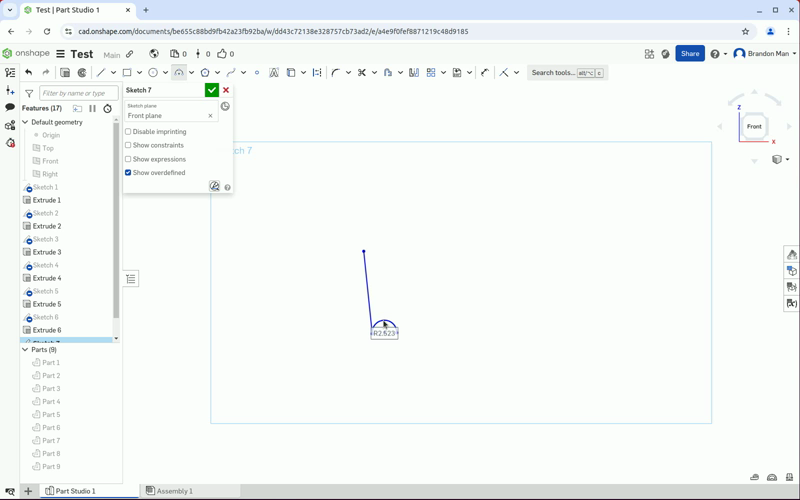
key(l)
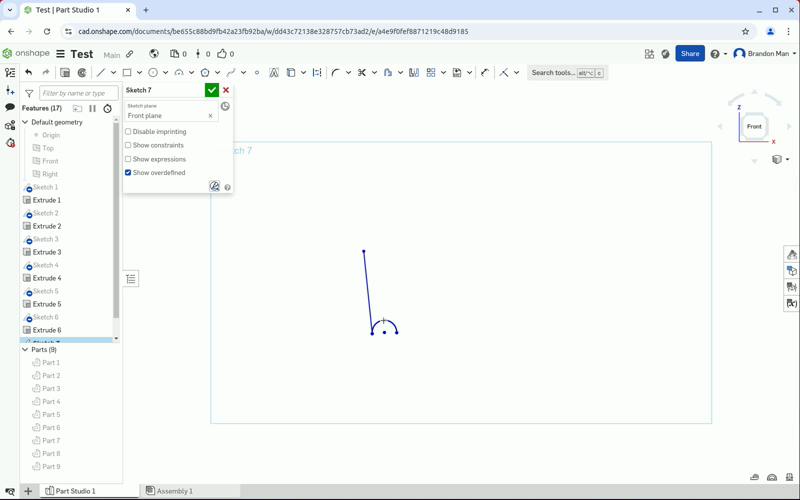
mouse_move(396, 332)
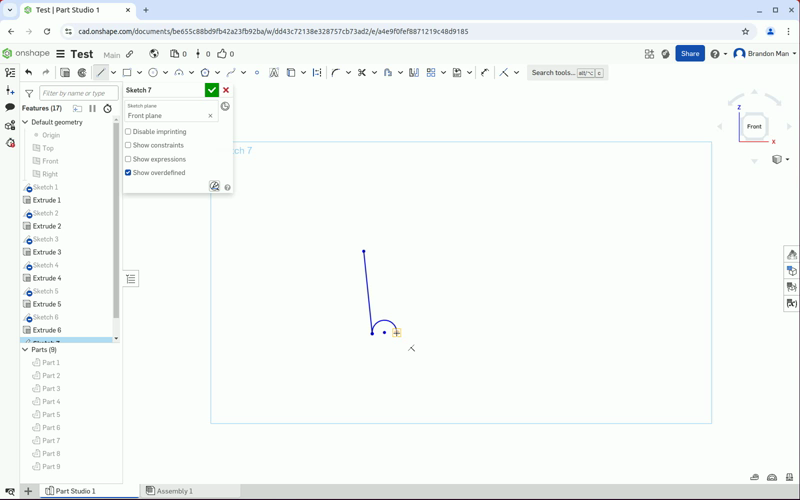
click(396, 332)
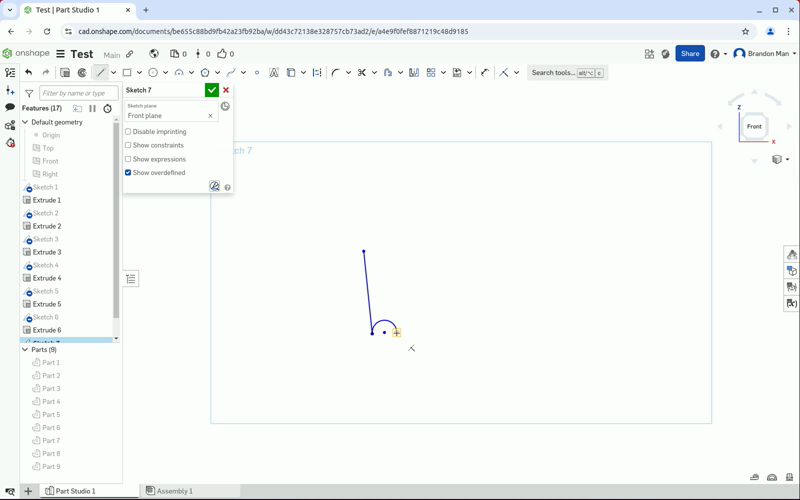
key_down(shift)
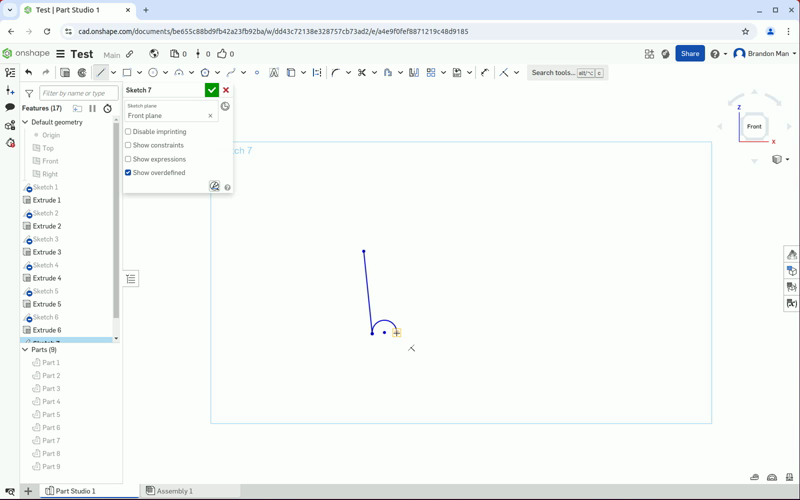
mouse_move(426, 332)
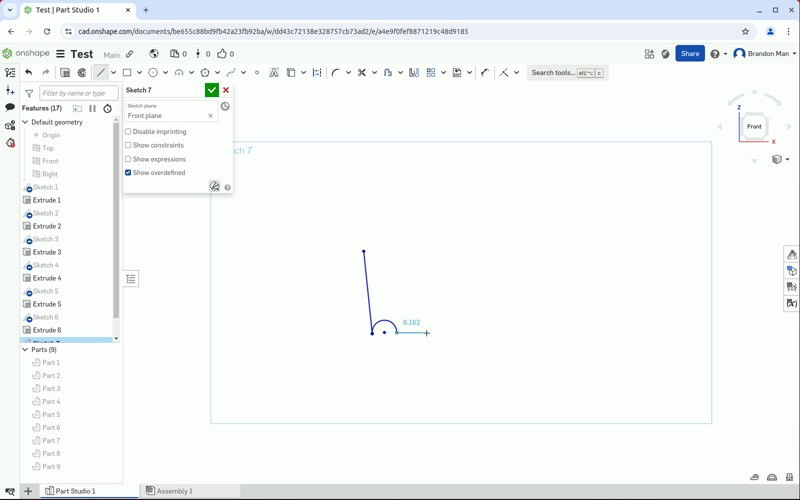
mouse_move(431, 332)
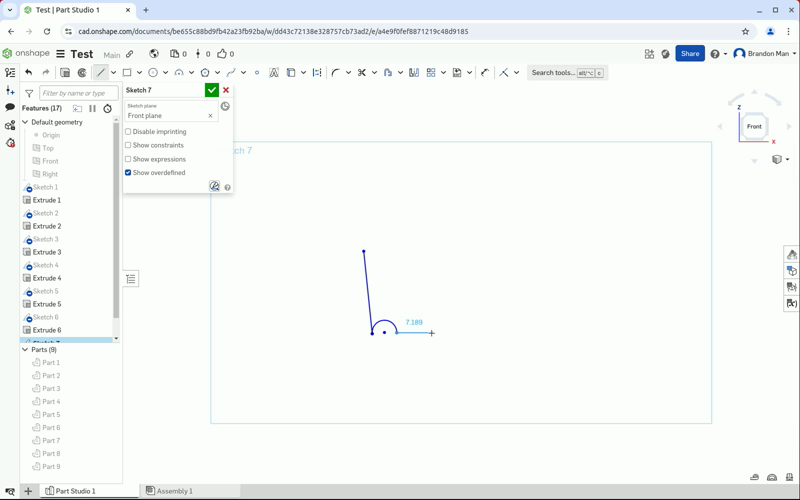
click(431, 332)
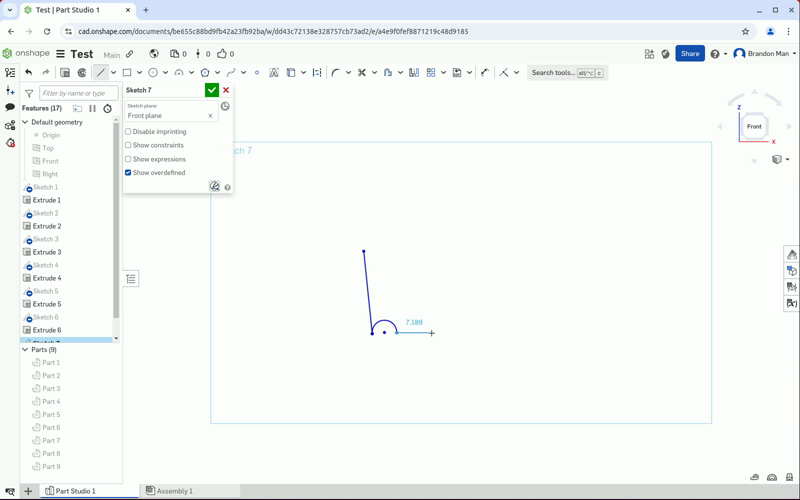
key_up(shift)
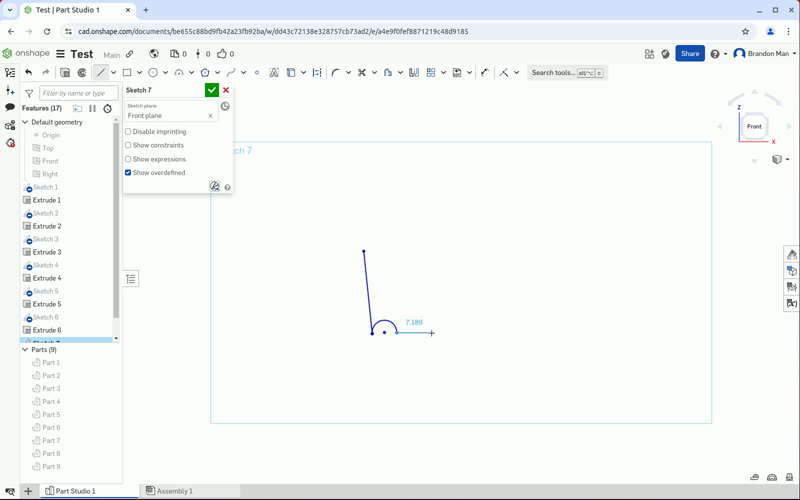
key(esc)
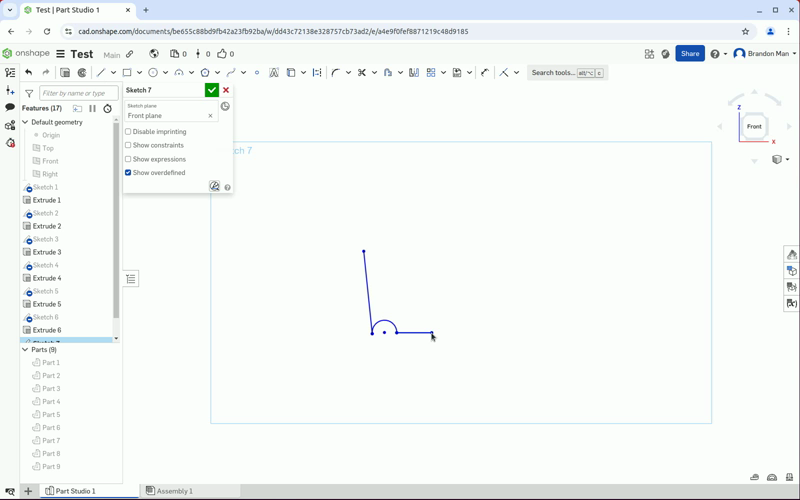
key(a)
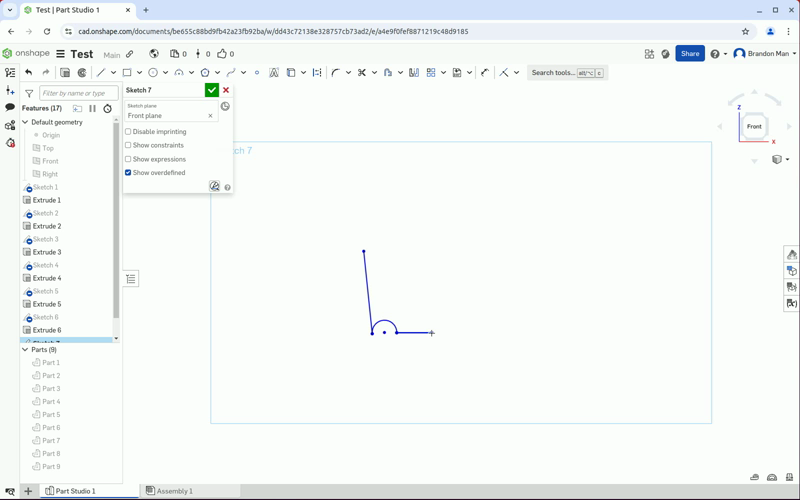
mouse_move(431, 332)
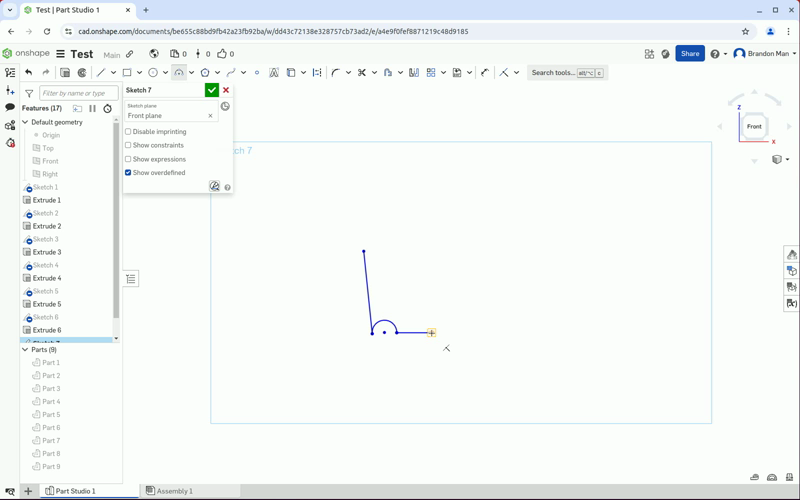
click(431, 332)
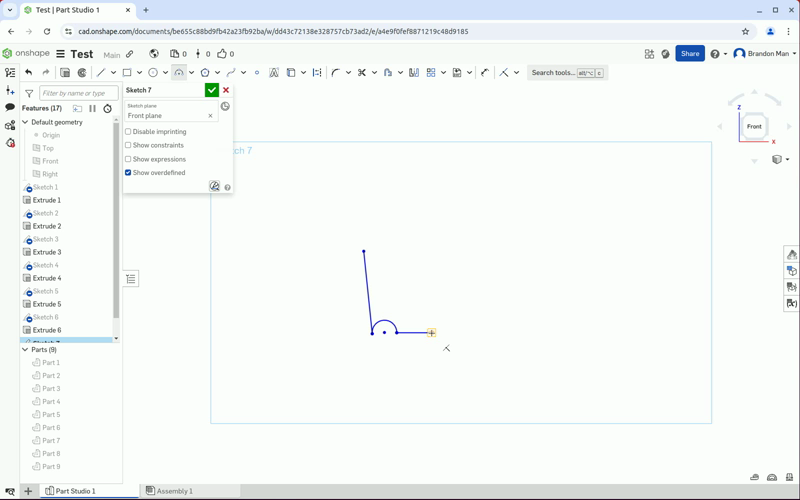
key_down(shift)
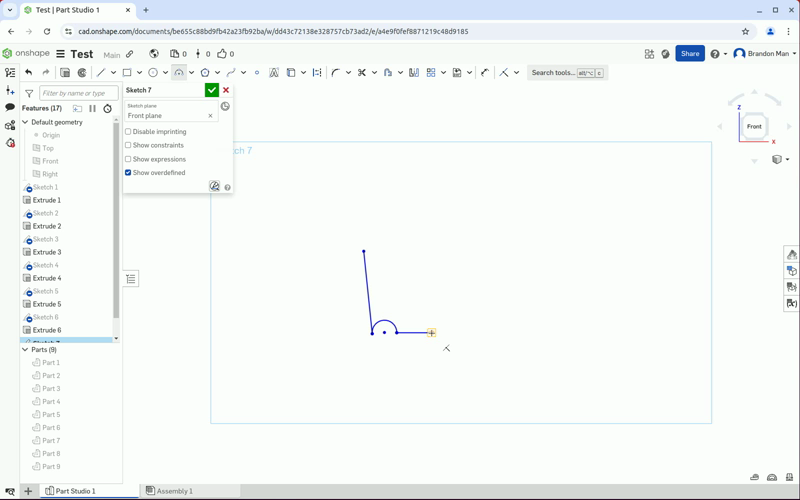
mouse_move(442, 322)
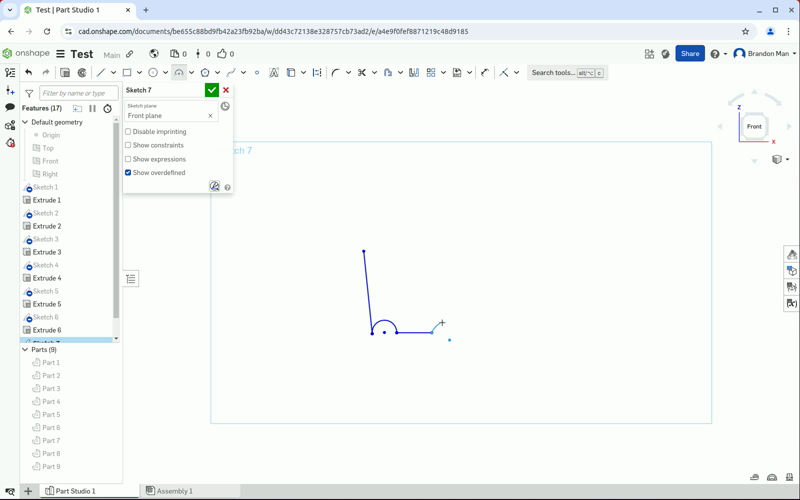
click(442, 322)
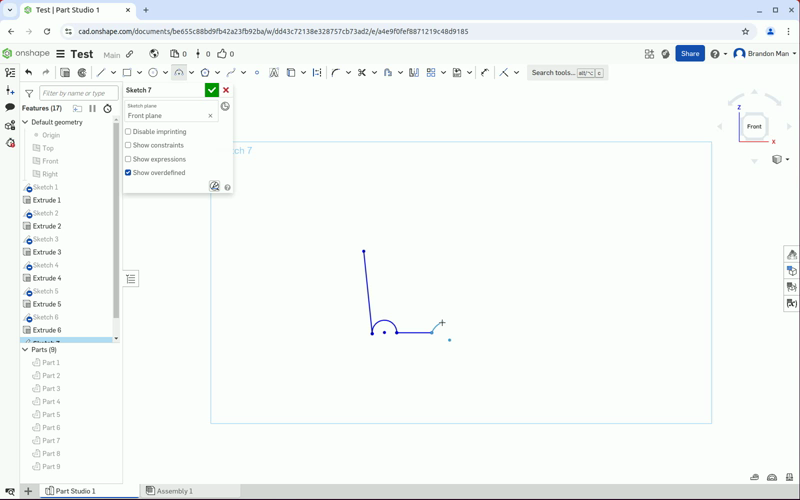
mouse_move(434, 325)
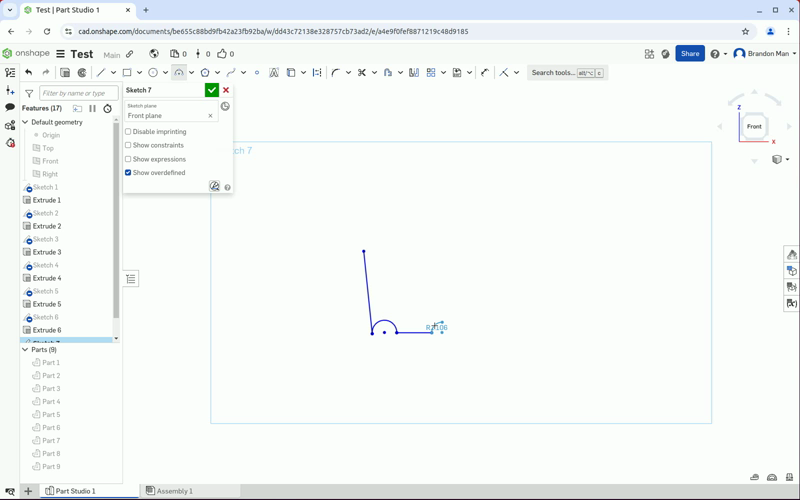
click(434, 325)
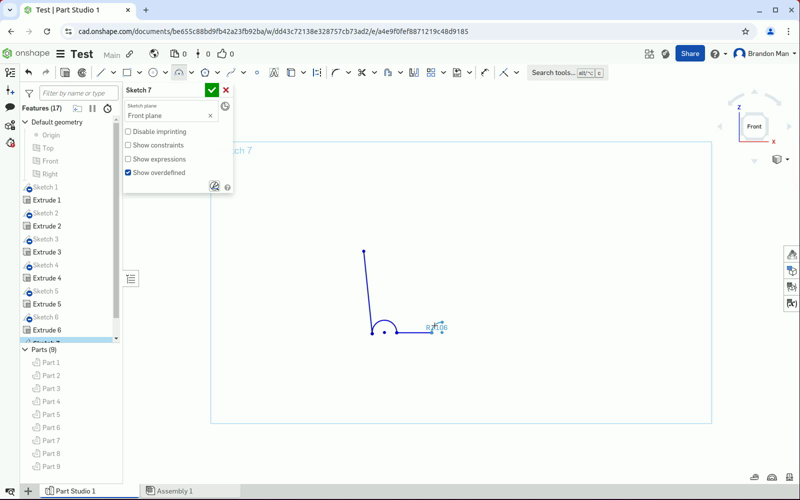
key_up(shift)
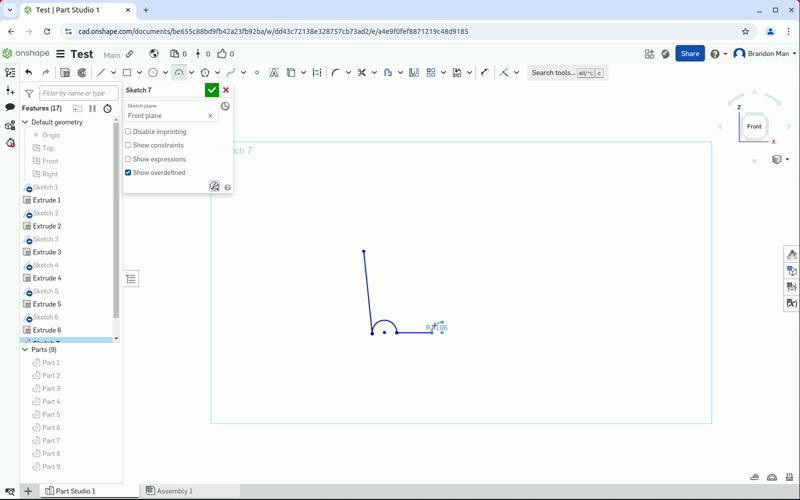
key(esc)
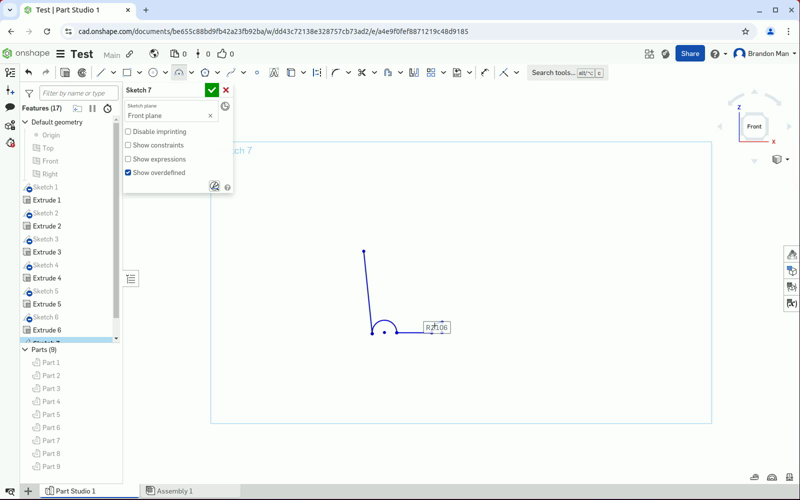
key(l)
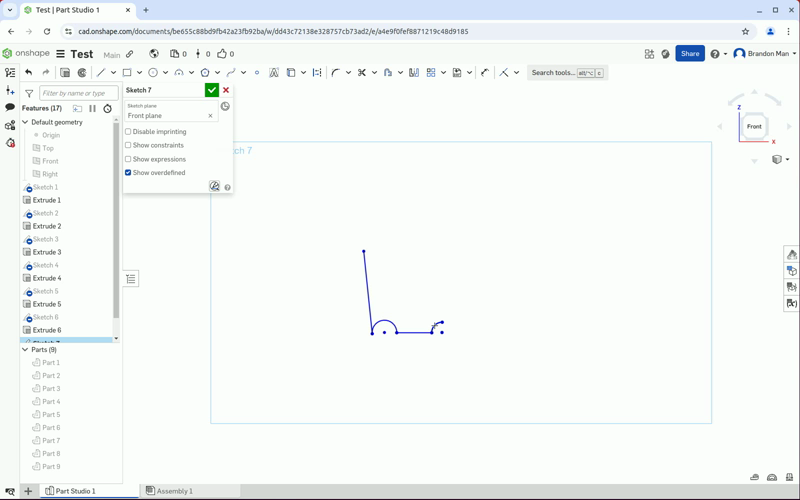
mouse_move(442, 322)
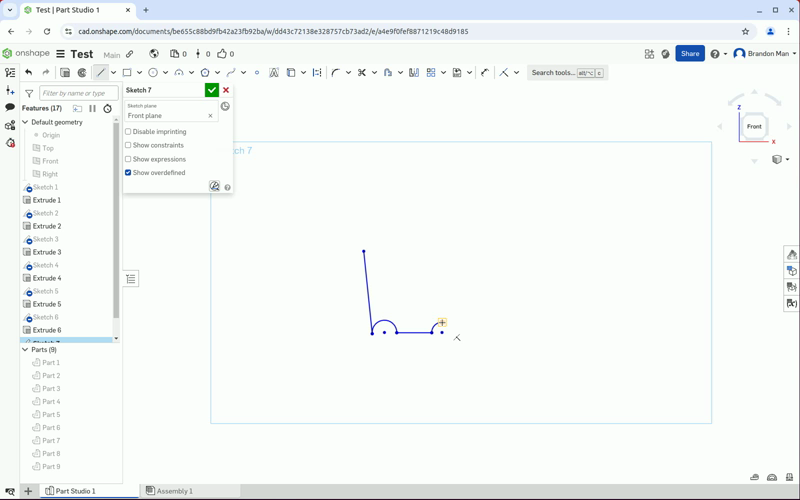
click(442, 322)
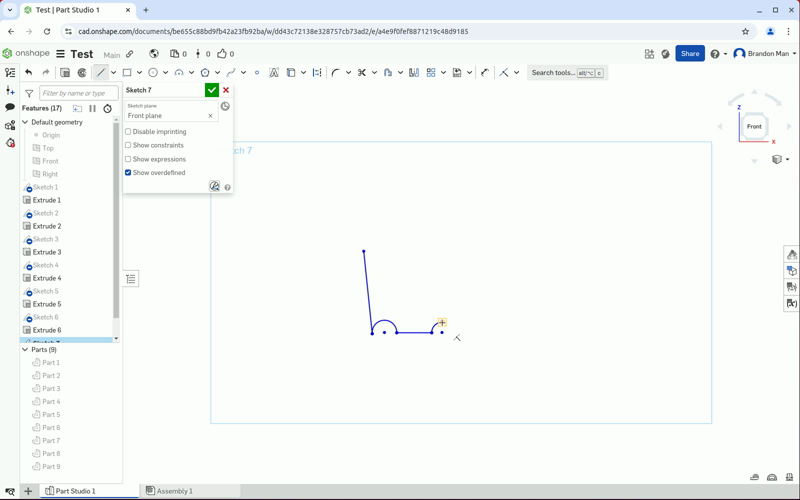
key_down(shift)
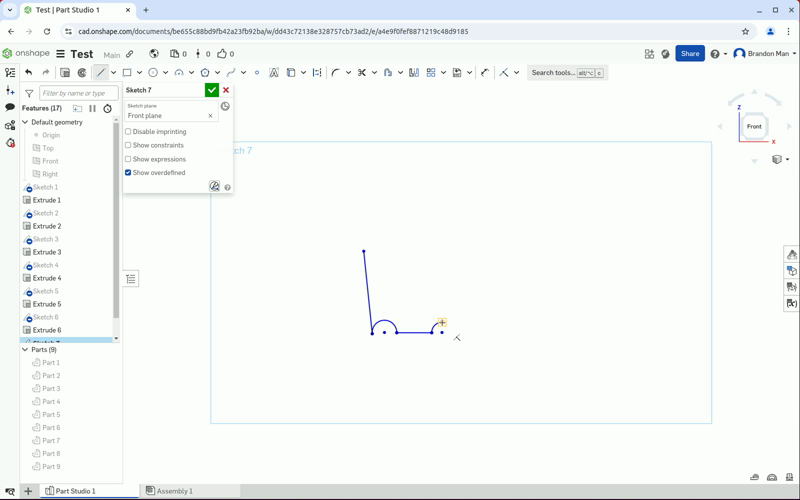
mouse_move(472, 322)
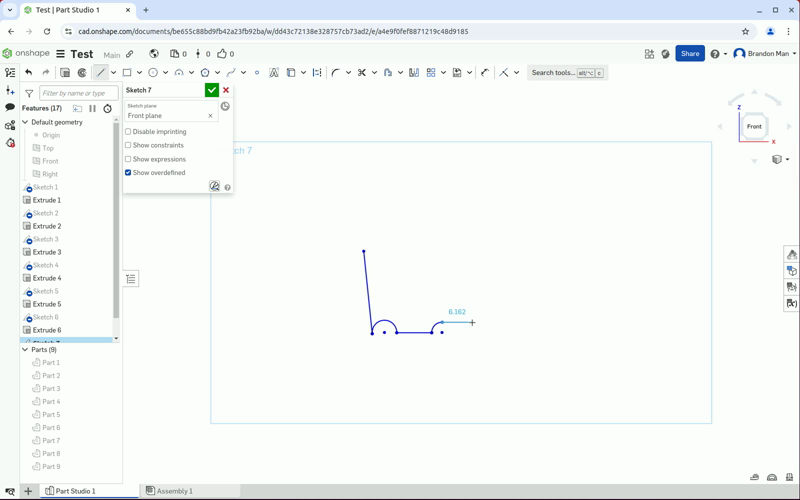
mouse_move(409, 320)
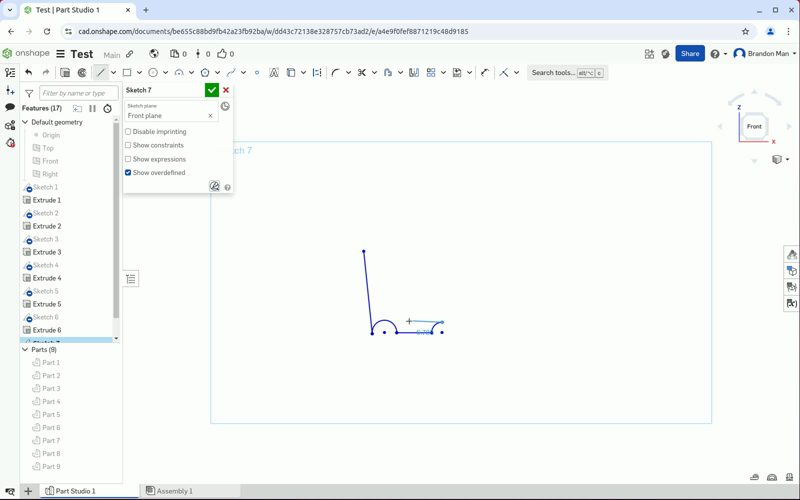
click(409, 320)
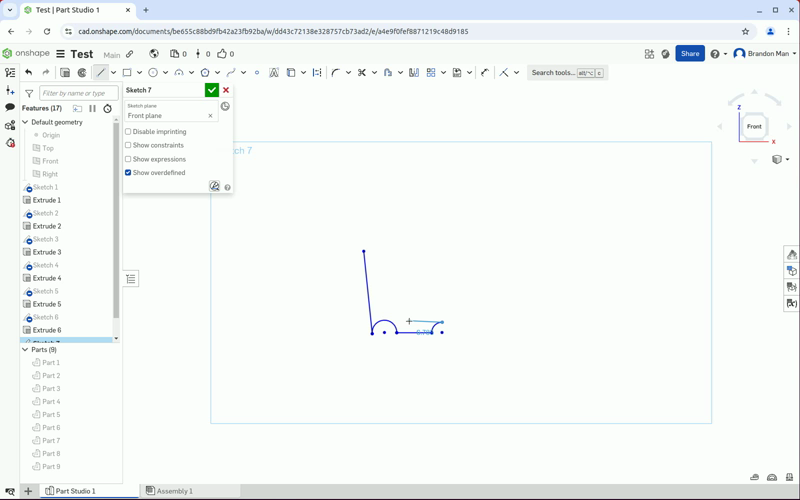
key_up(shift)
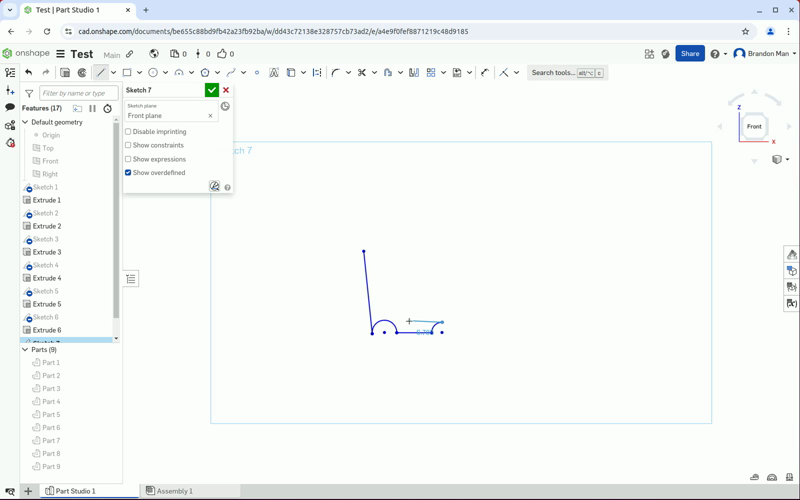
key(esc)
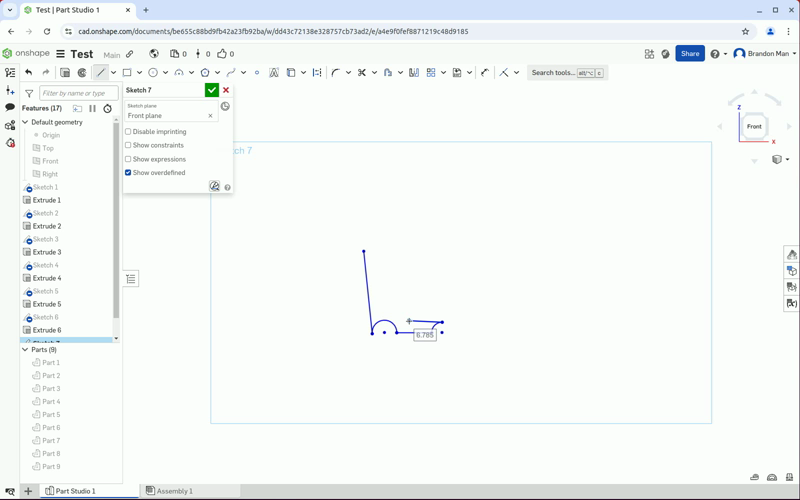
key(a)
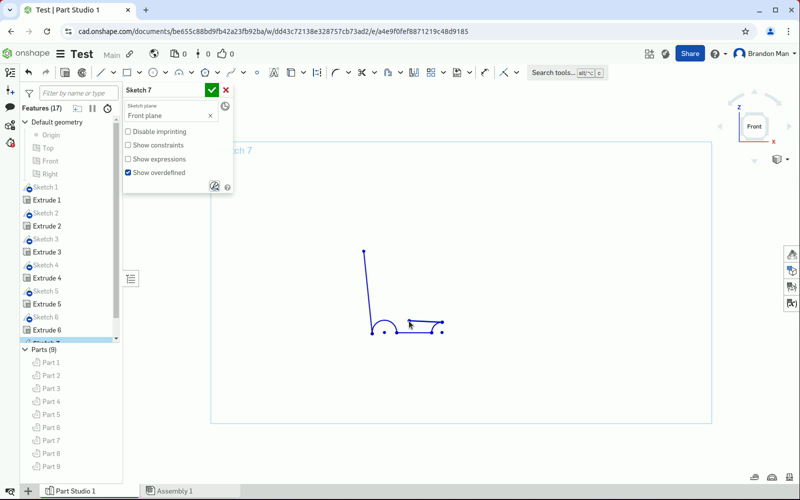
mouse_move(409, 320)
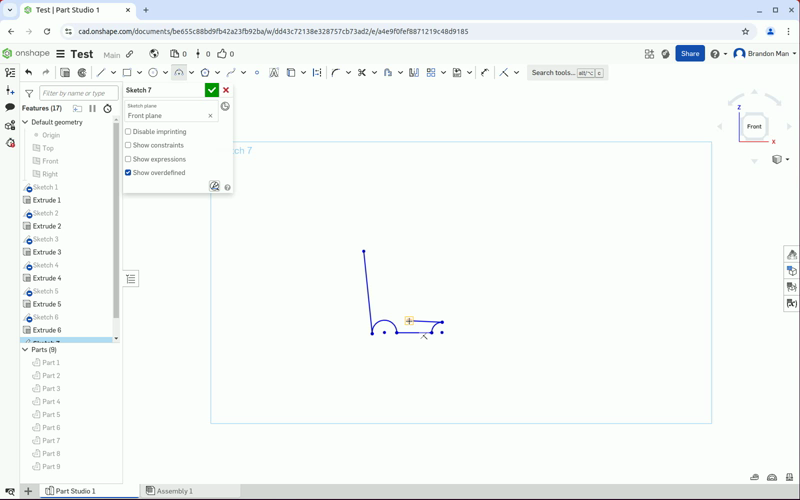
click(409, 320)
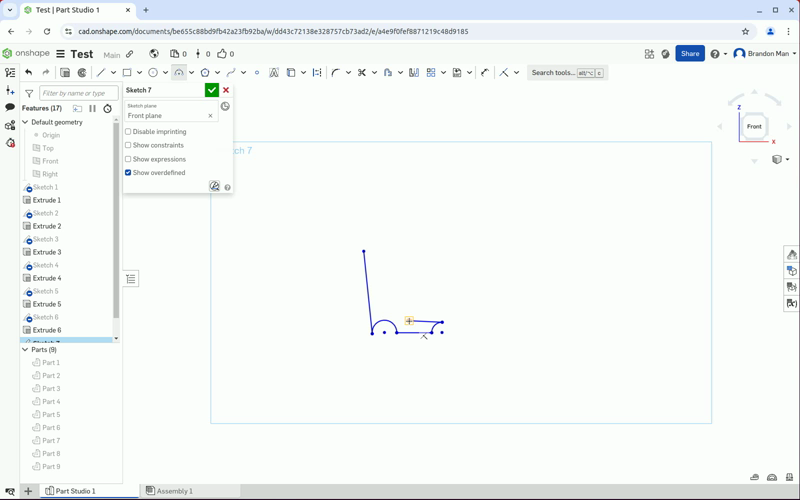
key_down(shift)
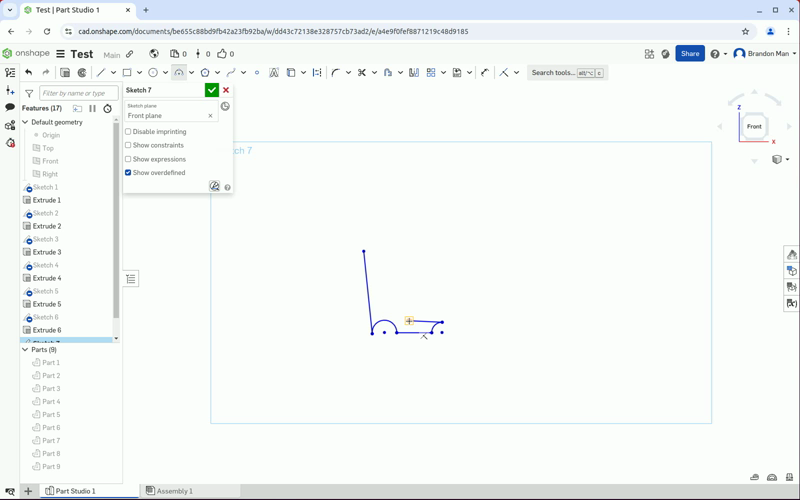
mouse_move(398, 309)
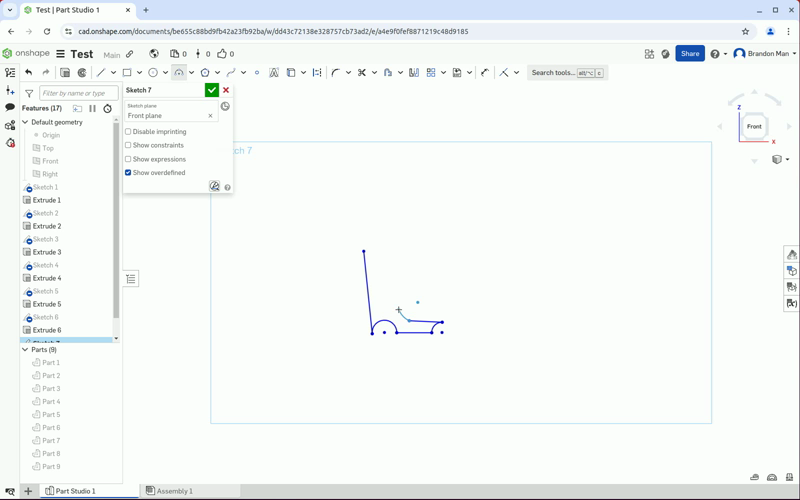
click(398, 309)
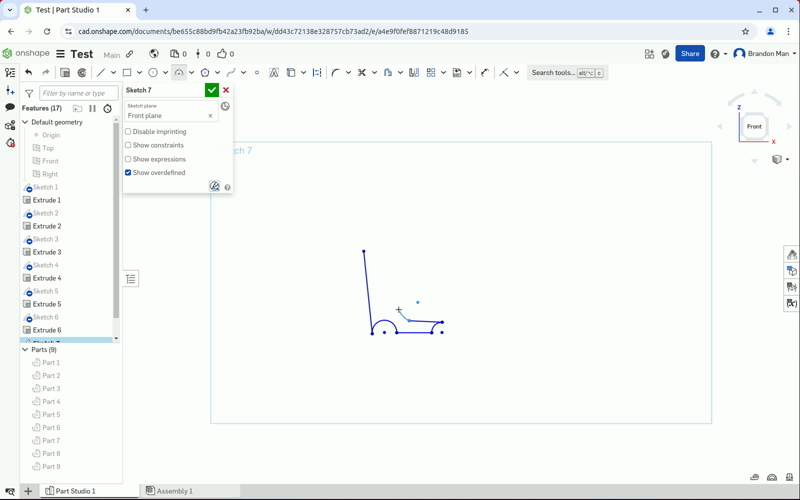
mouse_move(401, 317)
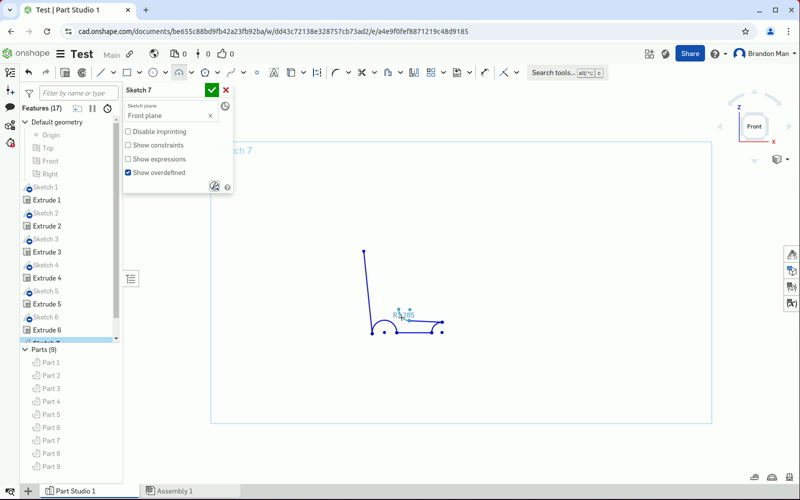
click(401, 317)
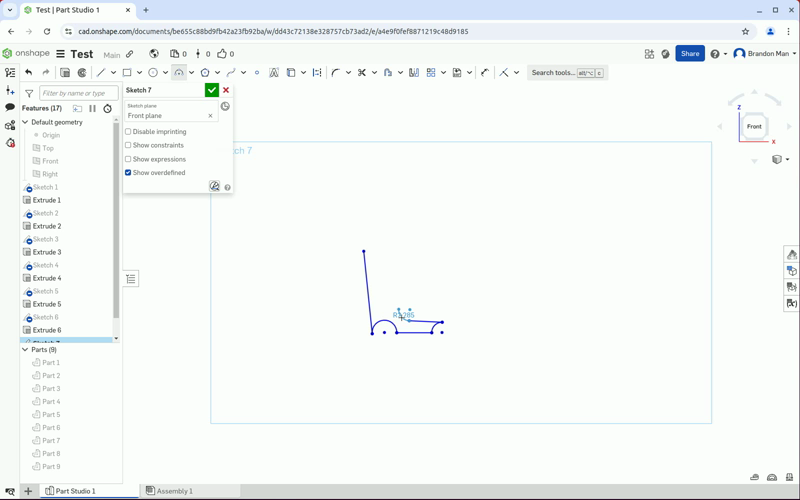
key_up(shift)
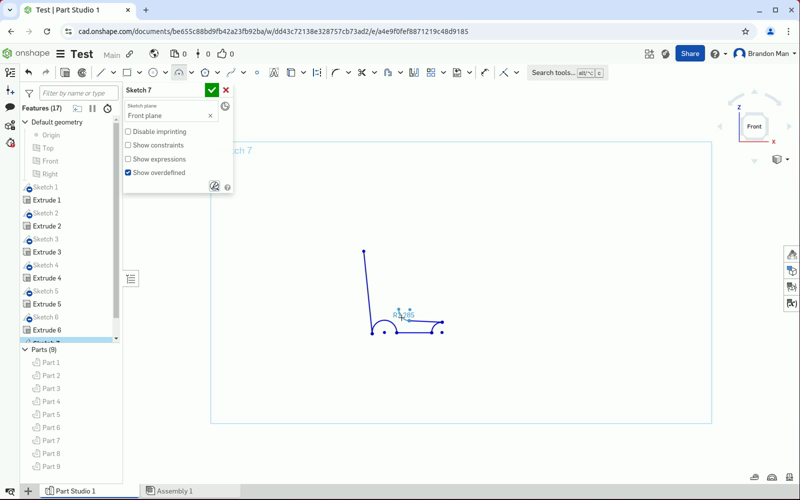
key(esc)
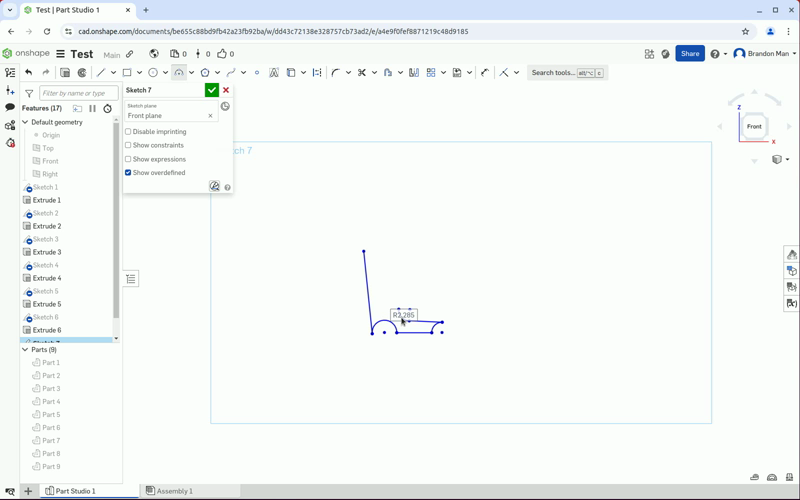
key(l)
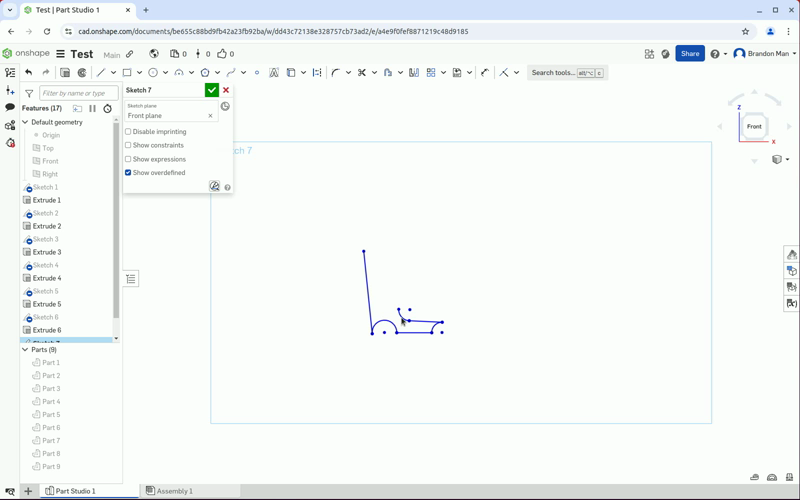
mouse_move(398, 309)
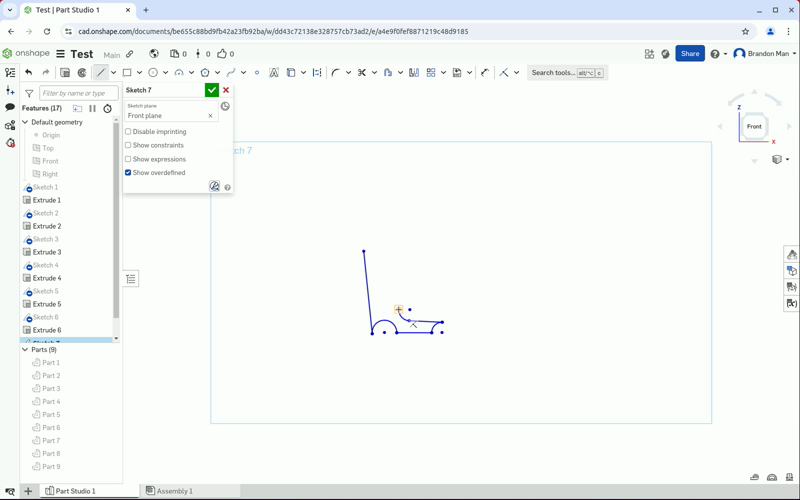
click(398, 309)
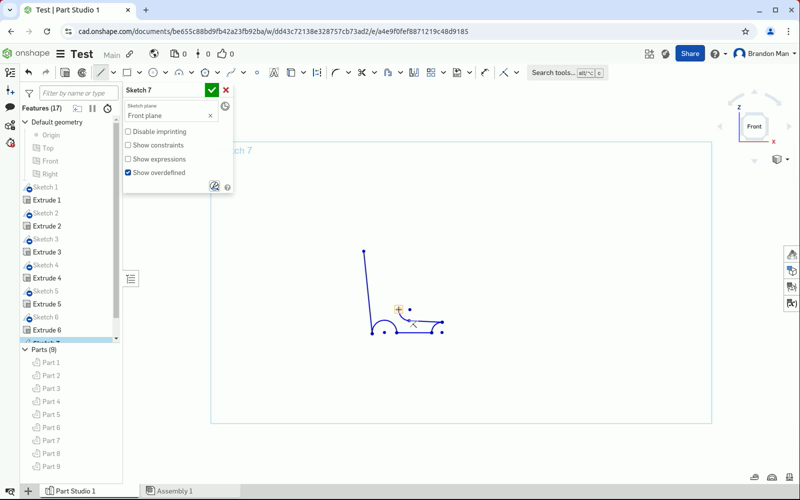
key_down(shift)
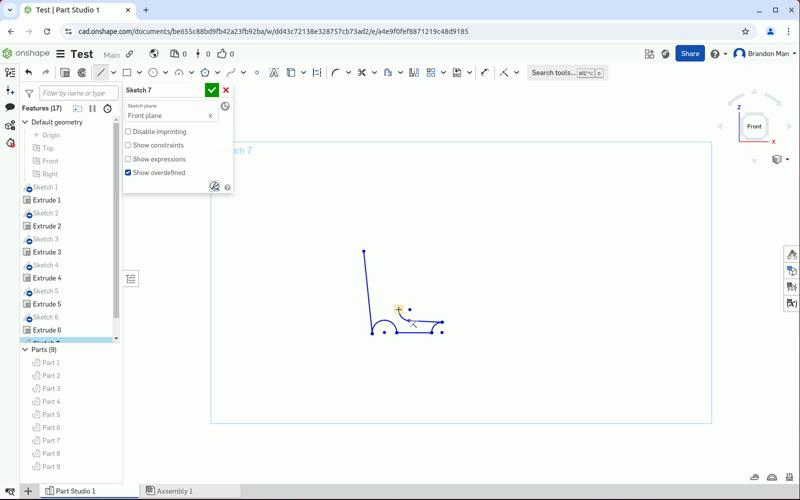
mouse_move(428, 309)
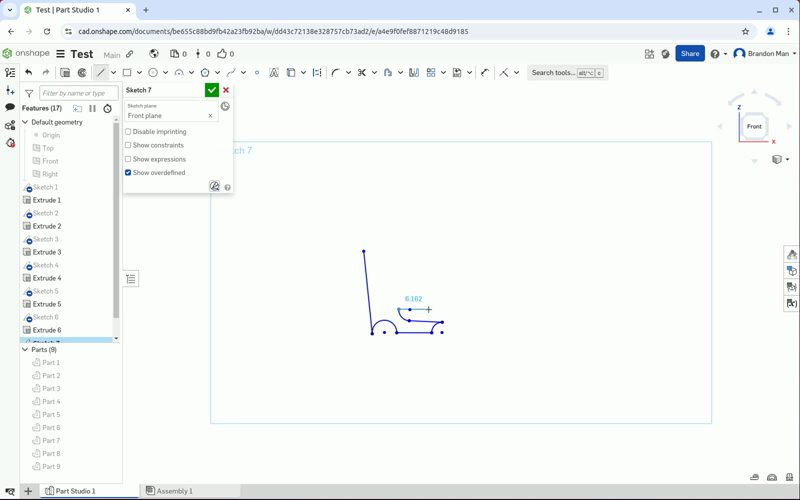
mouse_move(405, 251)
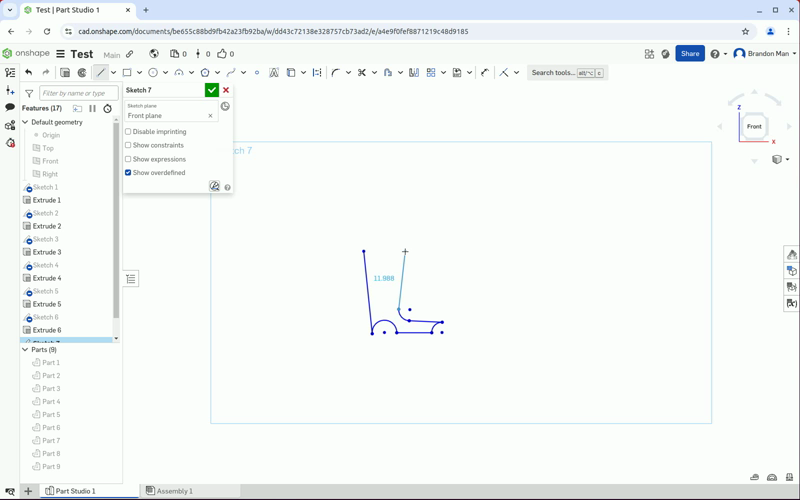
click(405, 251)
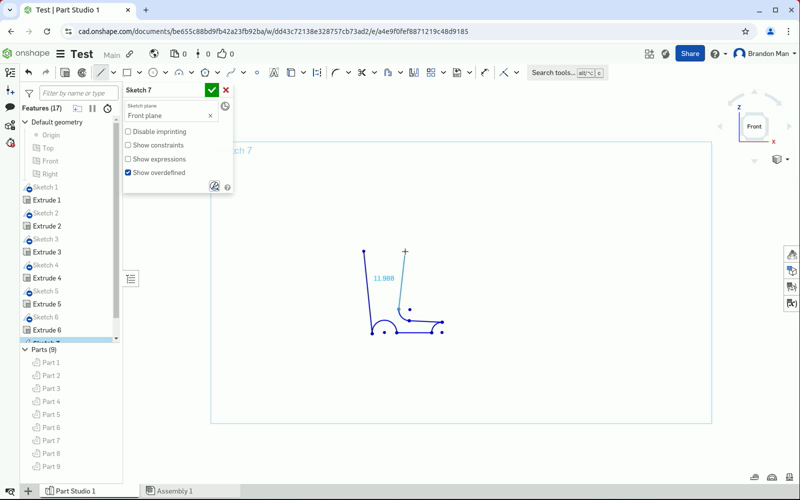
key_up(shift)
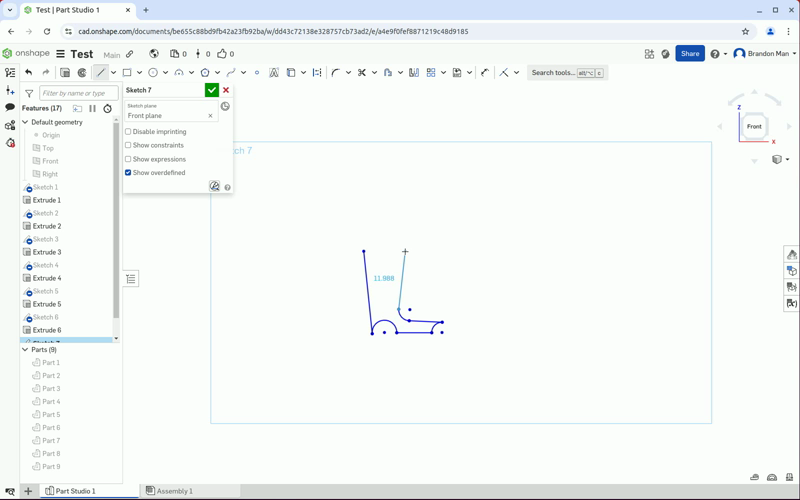
key(esc)
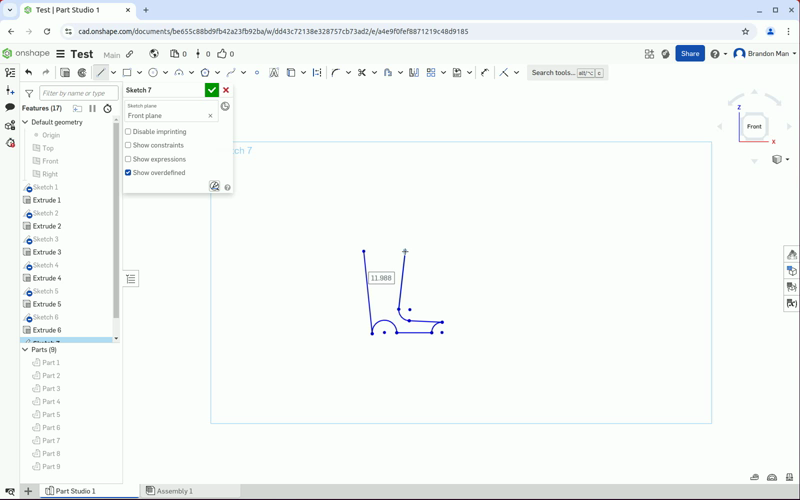
key(a)
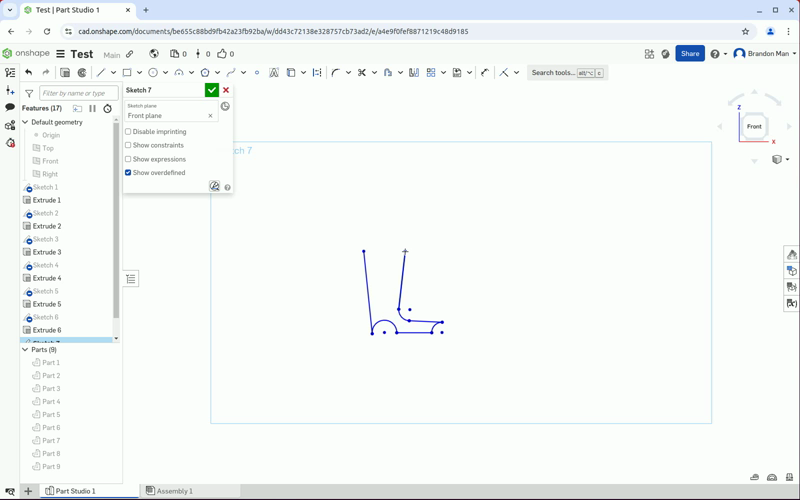
mouse_move(405, 251)
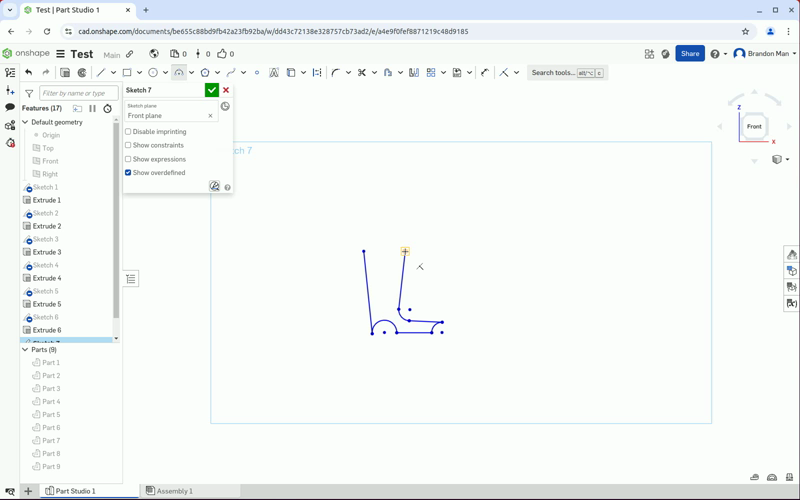
click(405, 251)
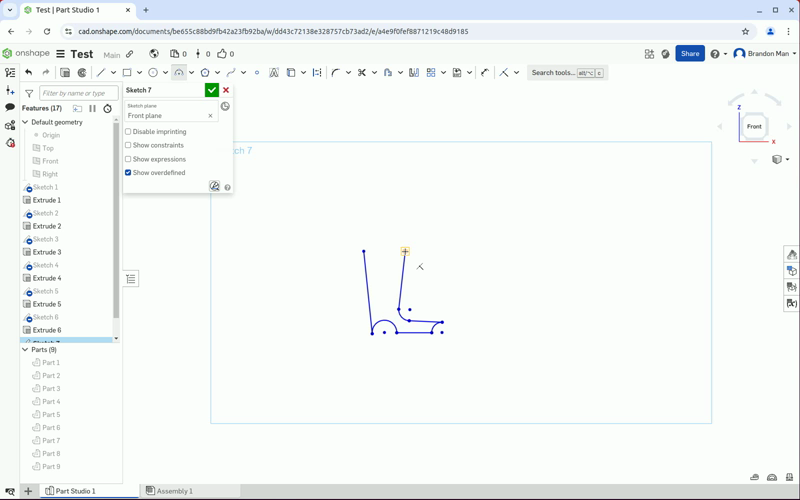
mouse_move(363, 251)
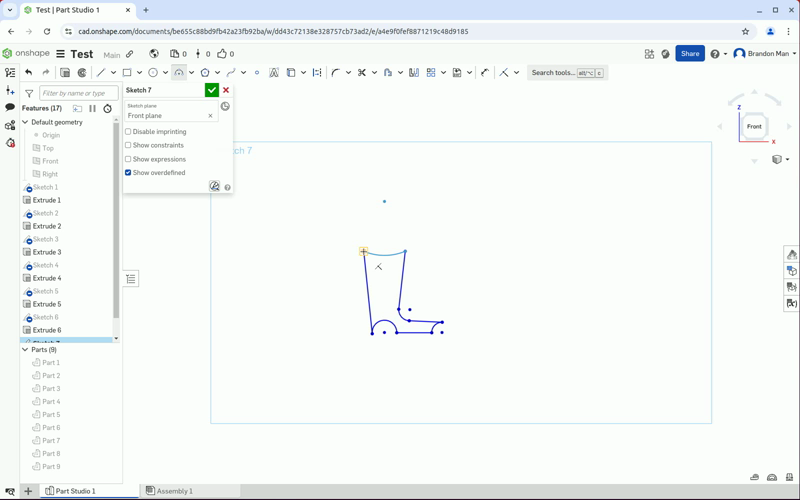
click(363, 251)
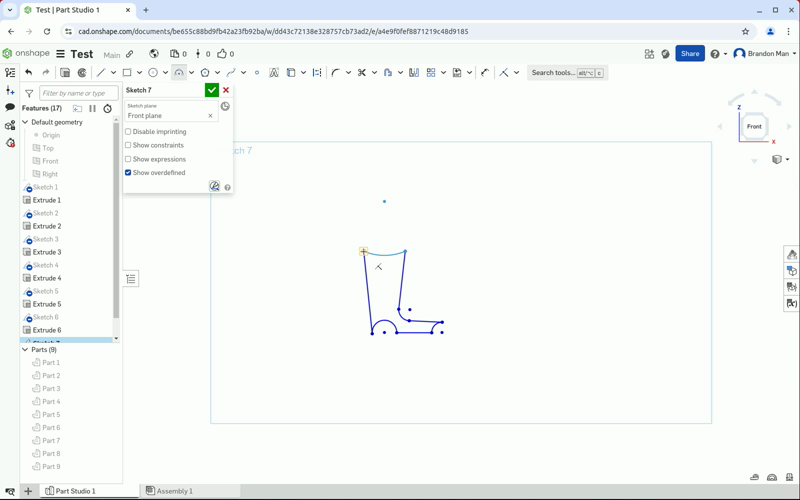
key_down(shift)
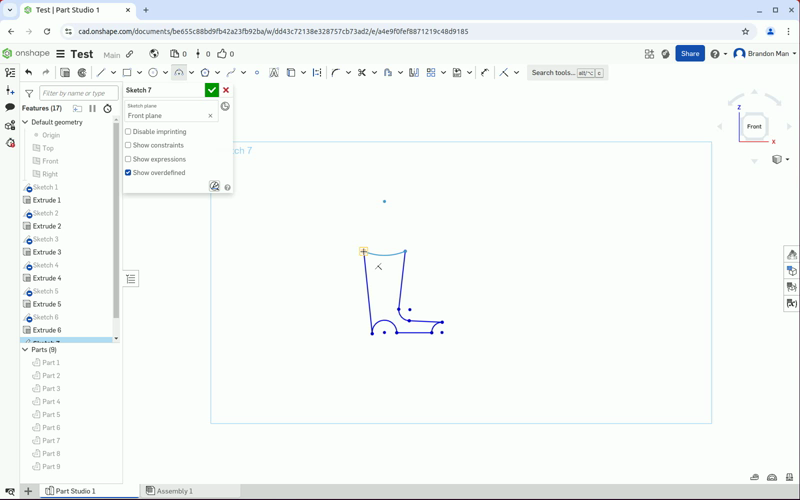
mouse_move(384, 270)
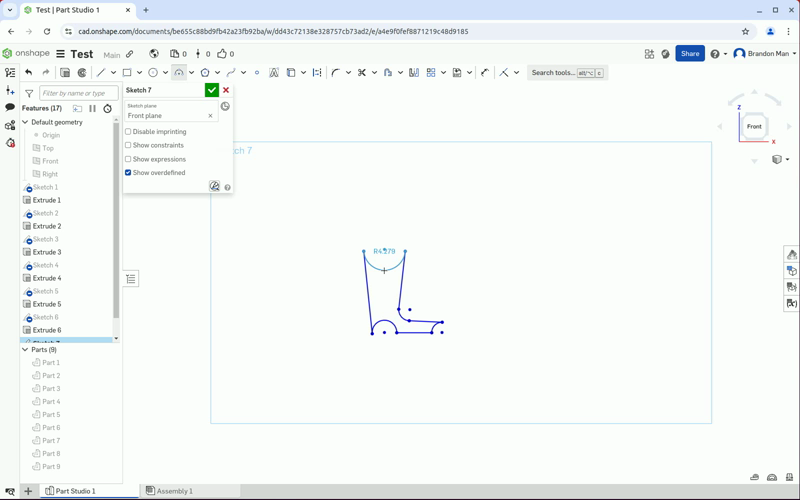
click(384, 270)
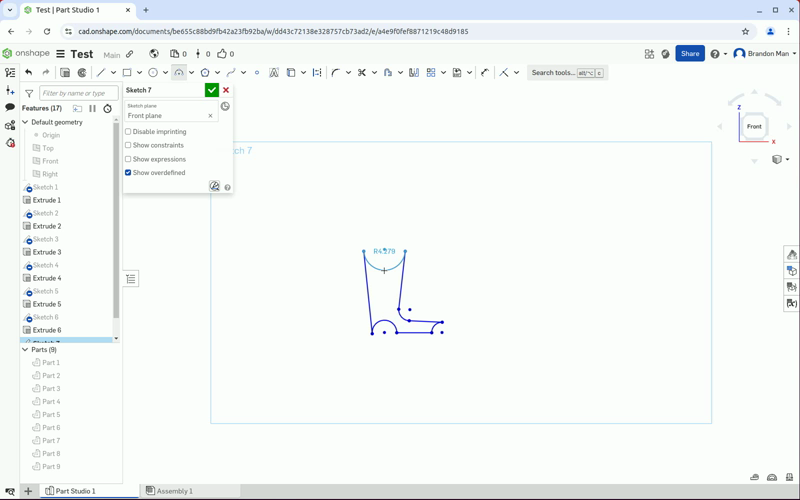
key_up(shift)
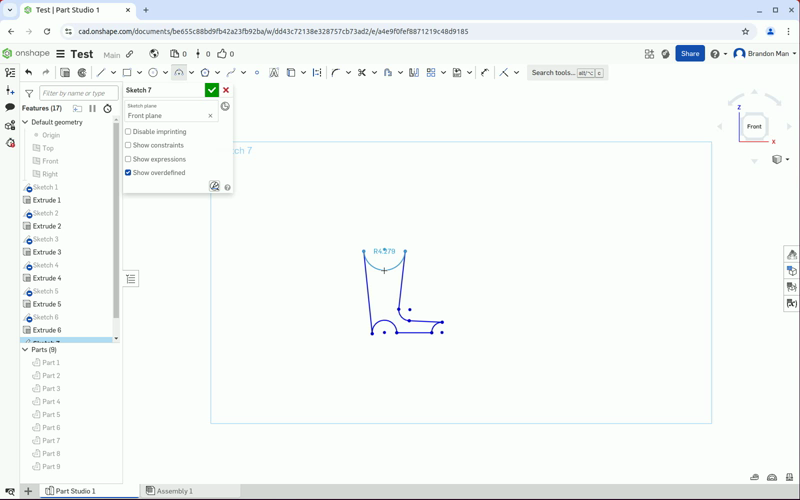
key(esc)
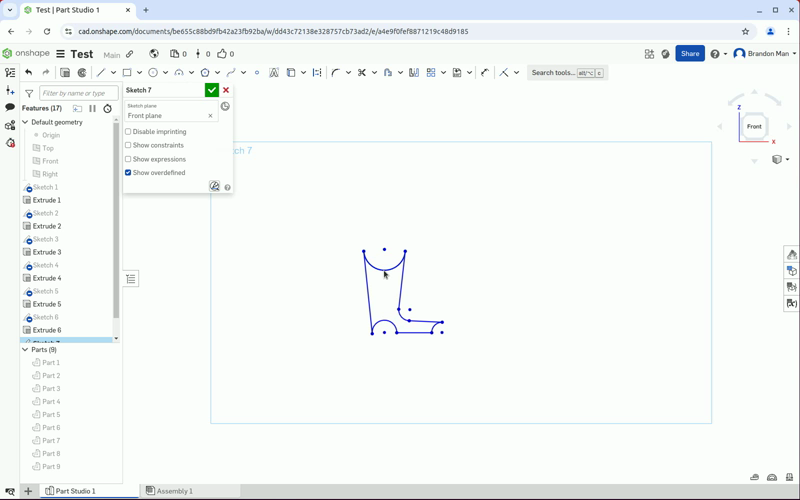
mouse_move(368, 266)
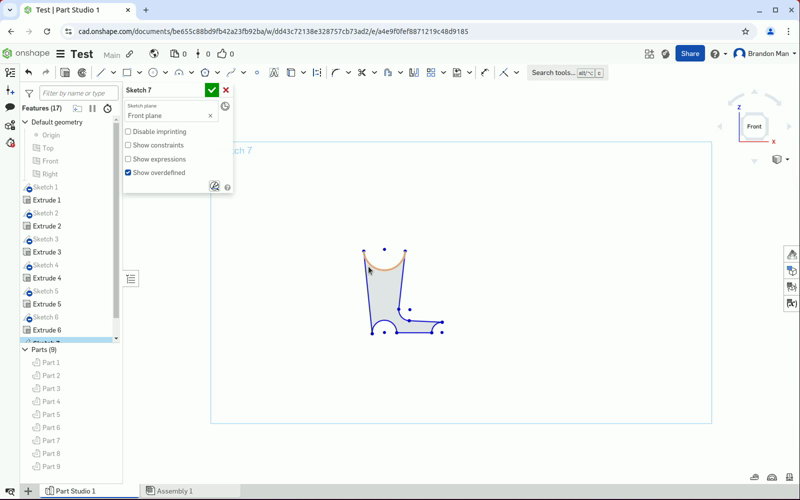
click(368, 266)
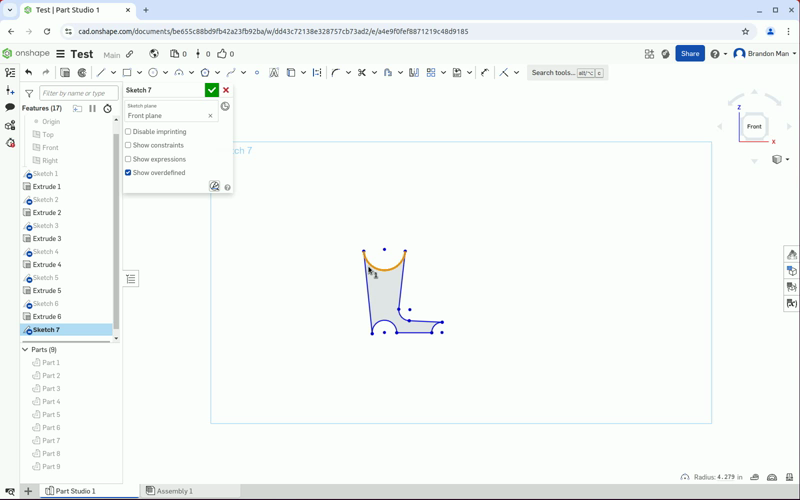
mouse_move(73, 352)
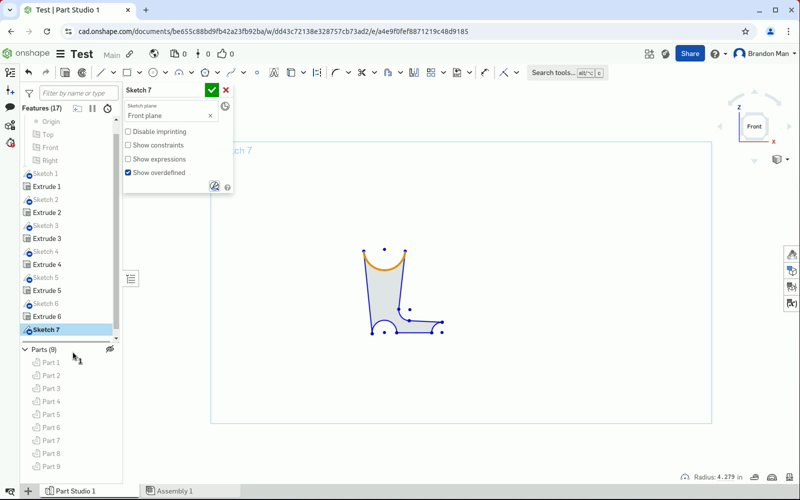
key(shift+y)
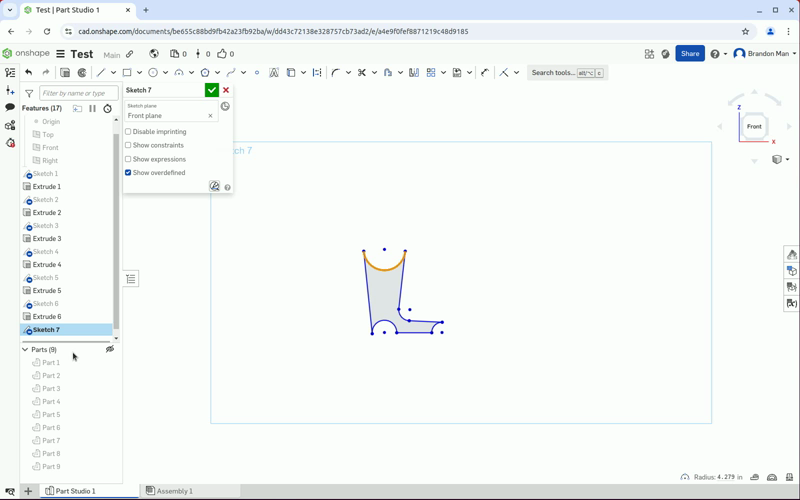
key(shift+e)
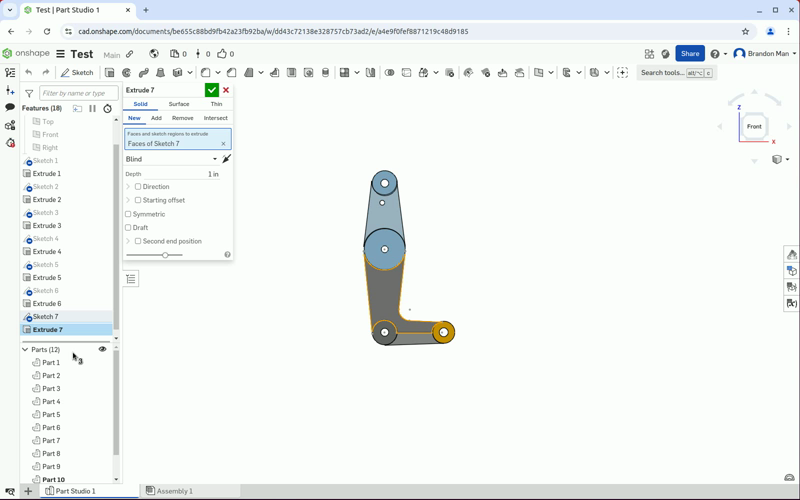
mouse_move(143, 106)
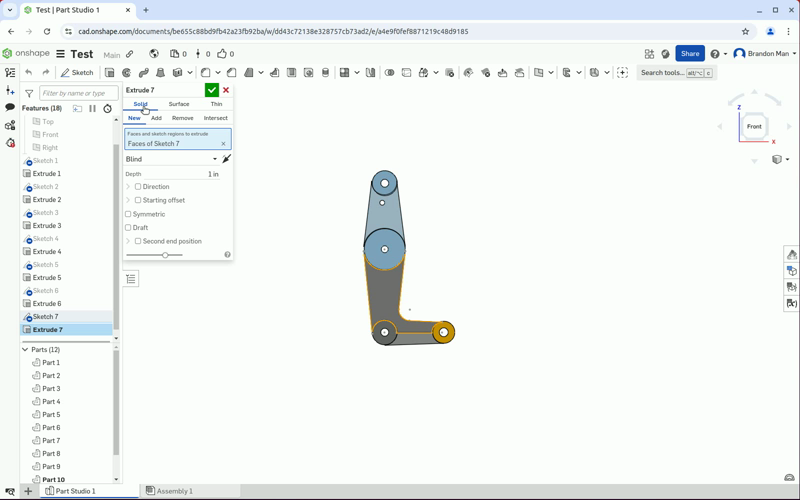
click(143, 106)
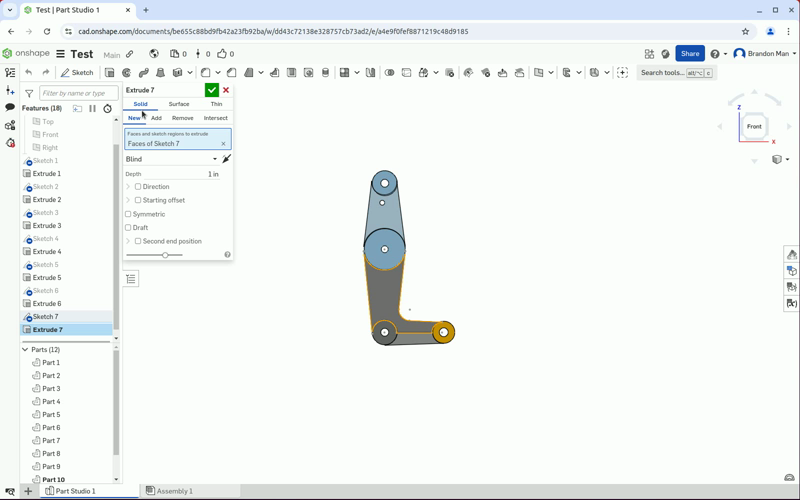
mouse_move(137, 120)
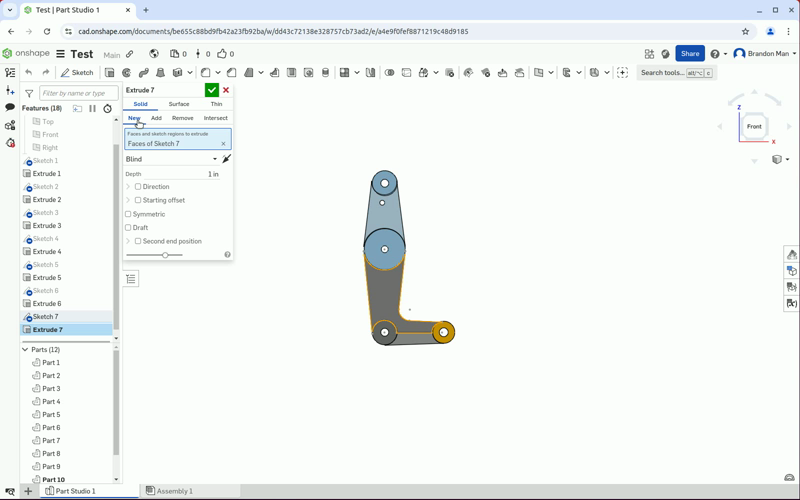
click(137, 120)
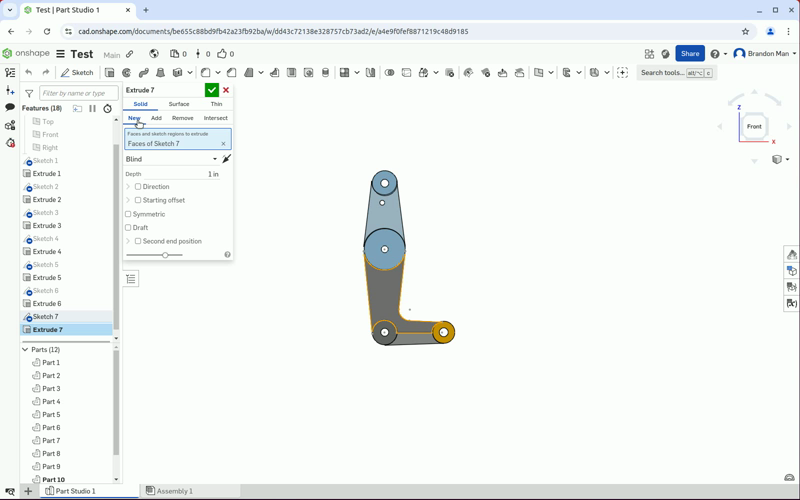
key(tab, 4)
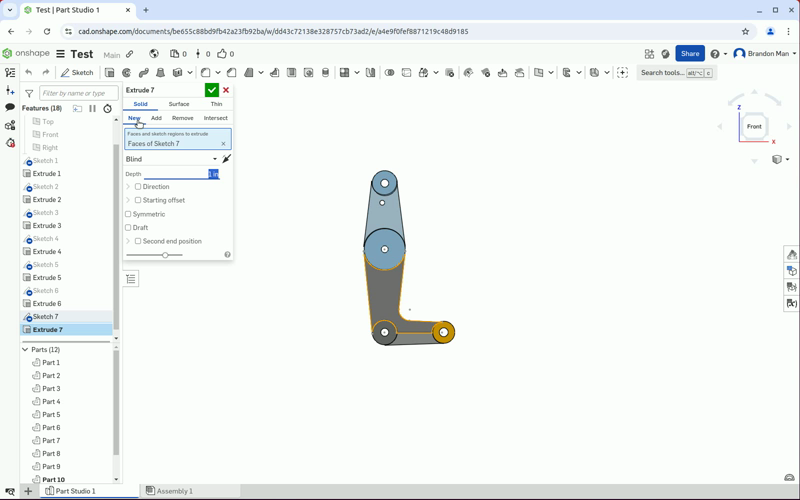
text(0.722)
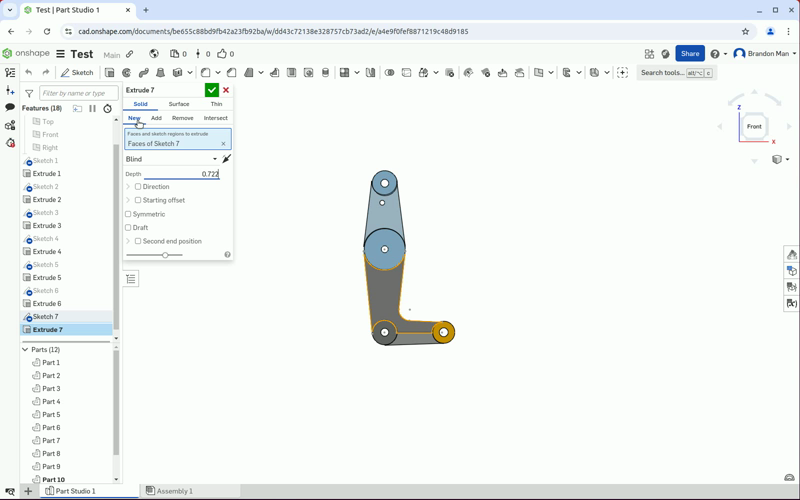
key(enter)
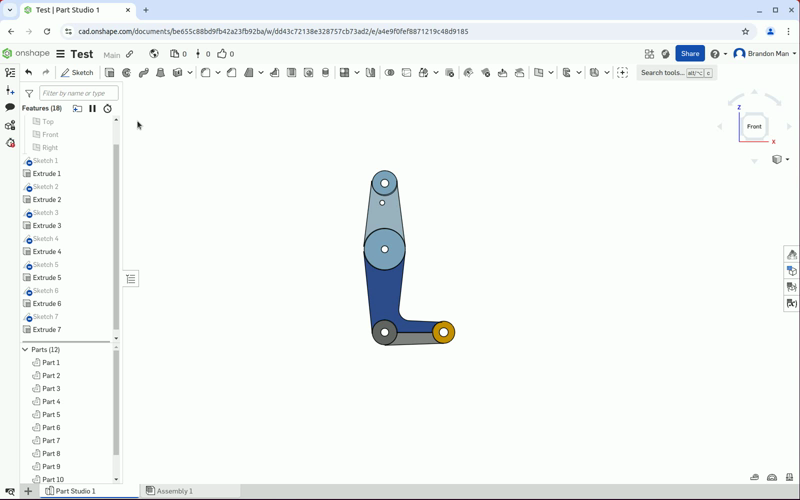
key(shift+h)
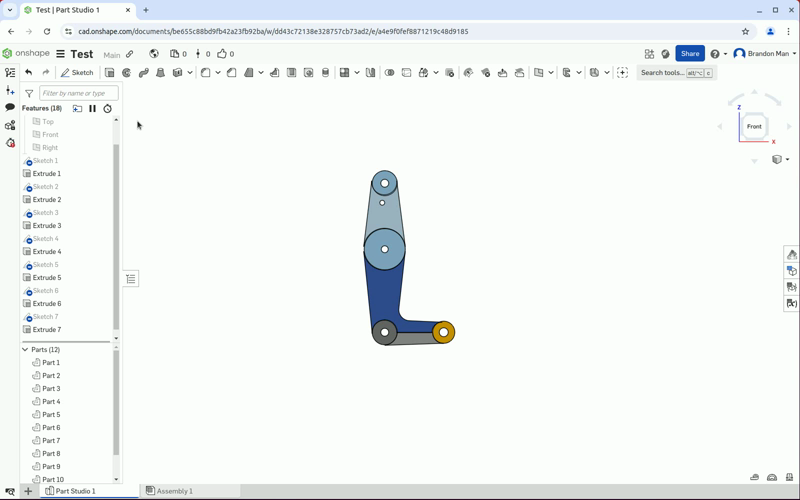
key(shift+h)
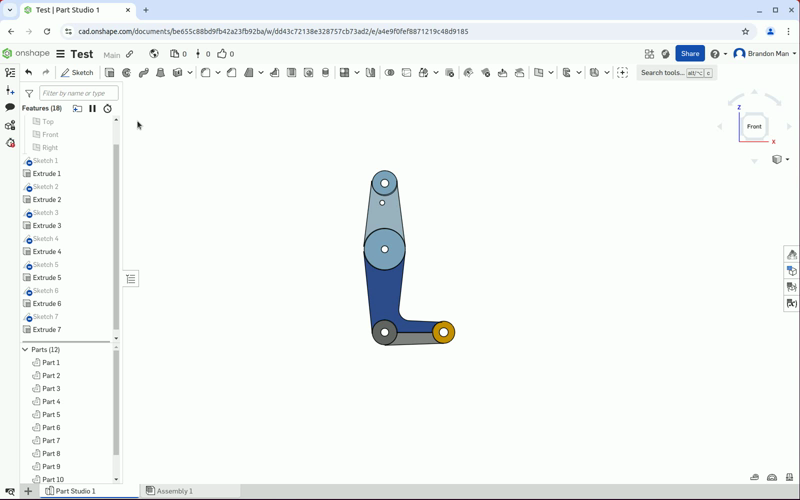
key(shift+7)
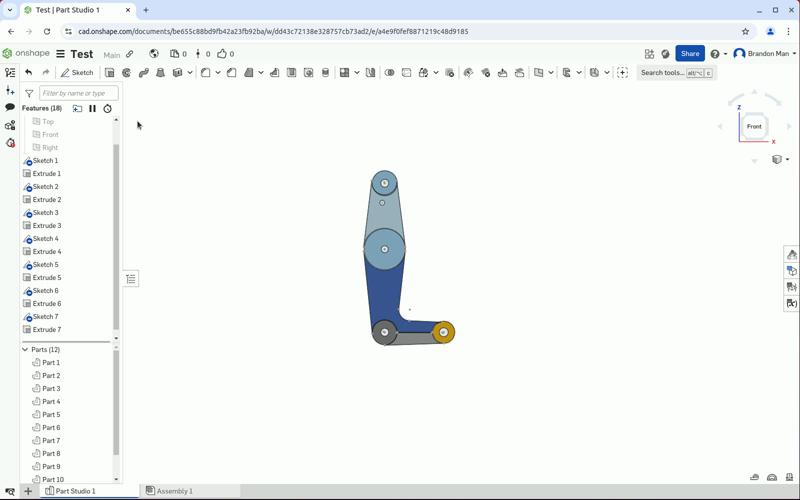
key(left, 2)
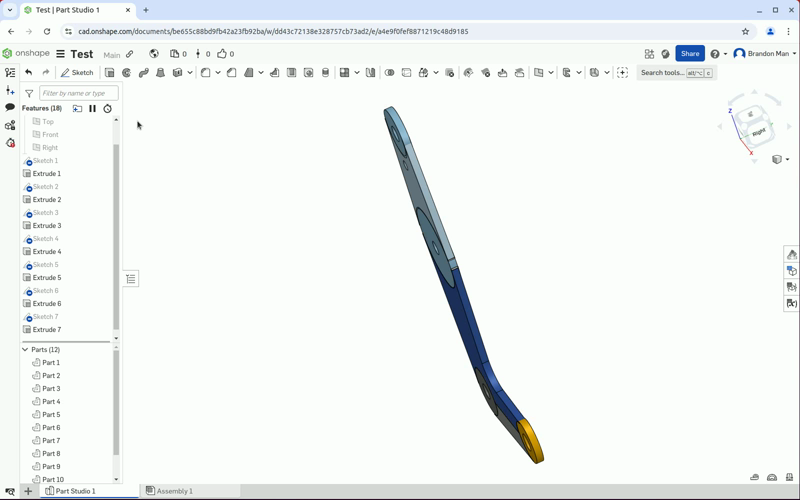
key(down, 2)
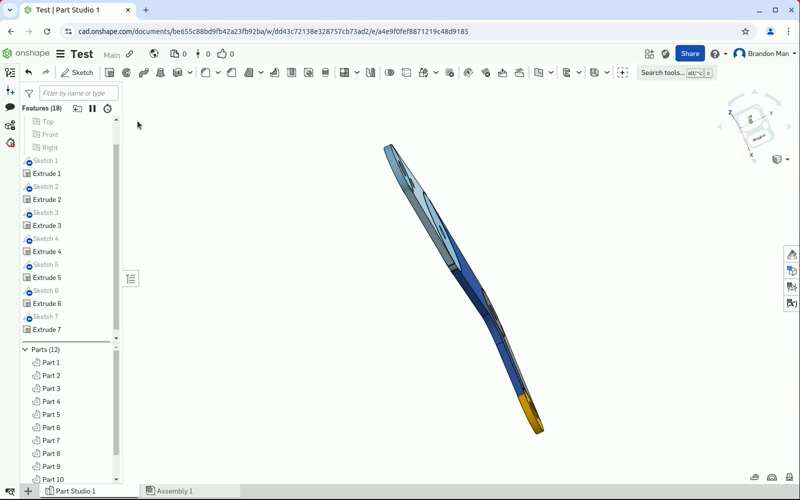
key(up, 2)
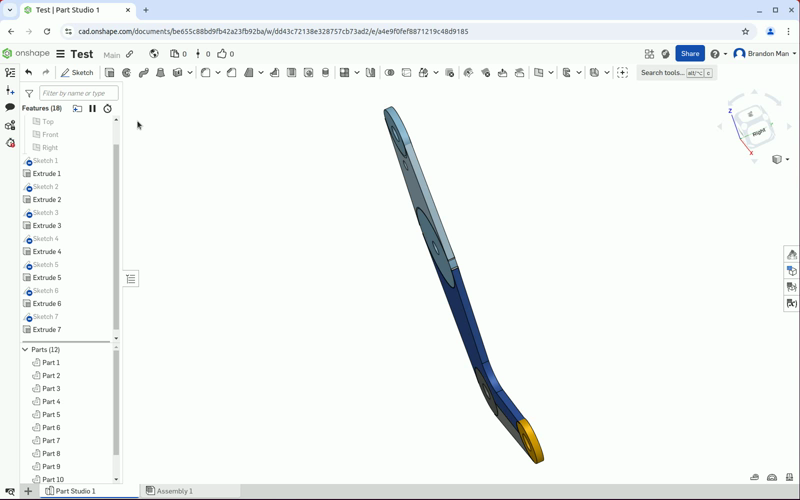
key(right, 2)
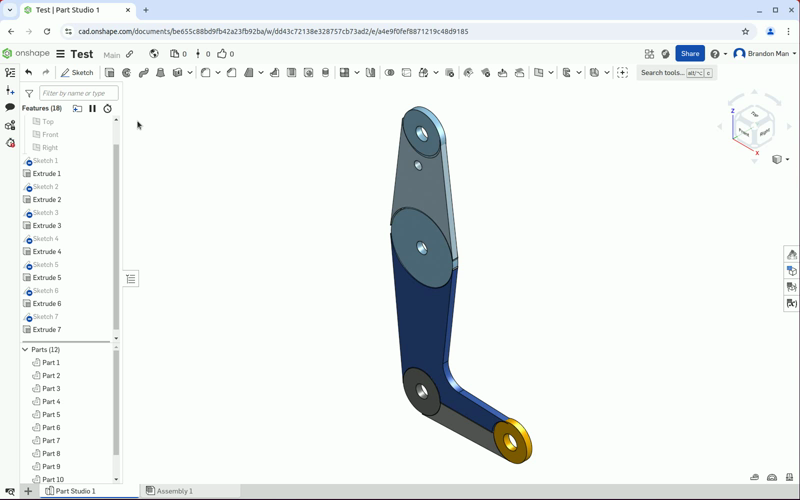
mouse_move(69, 163)
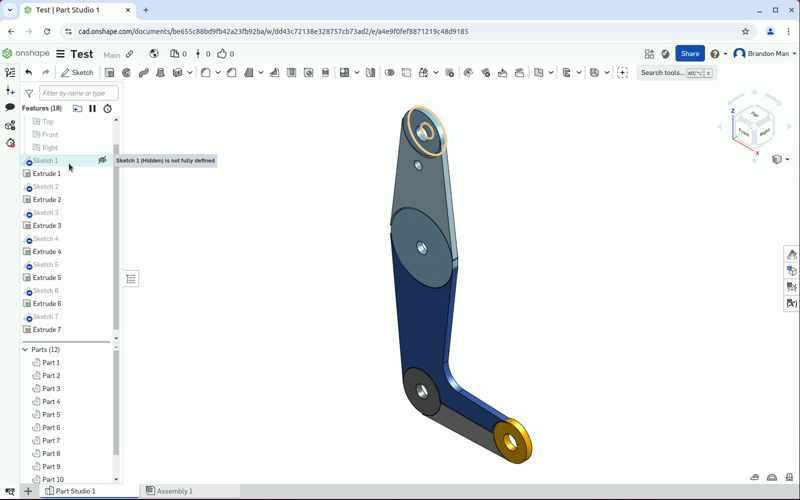
click(69, 163)